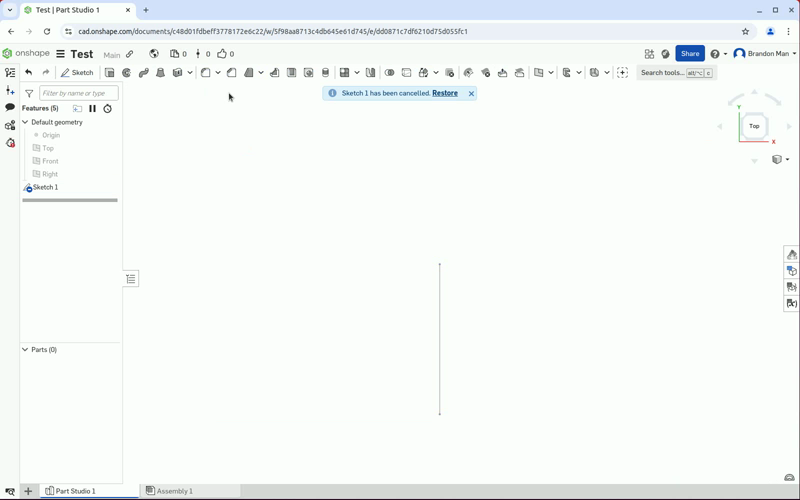
key(shift+h)
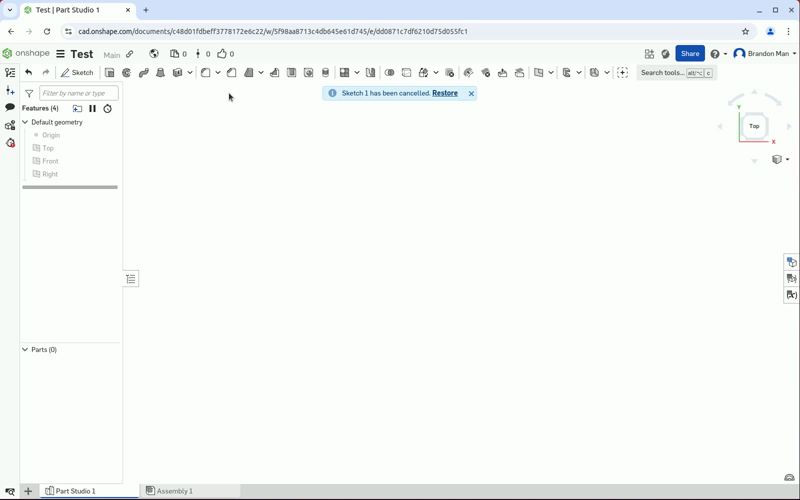
mouse_move(73, 352)
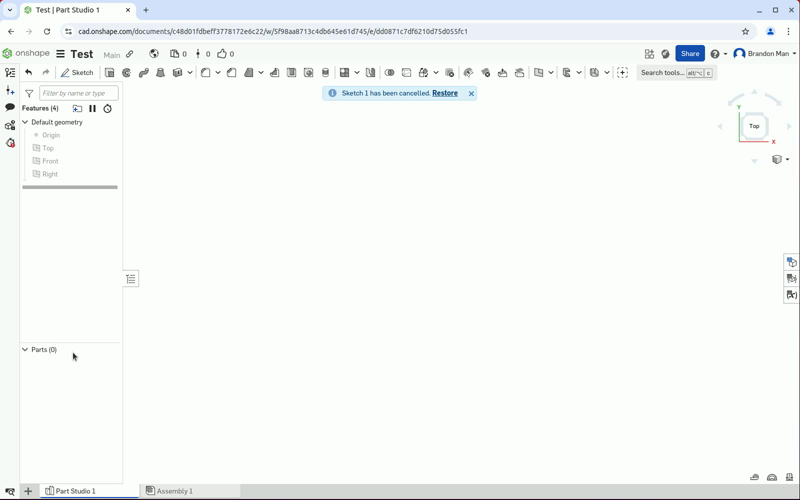
key(y)
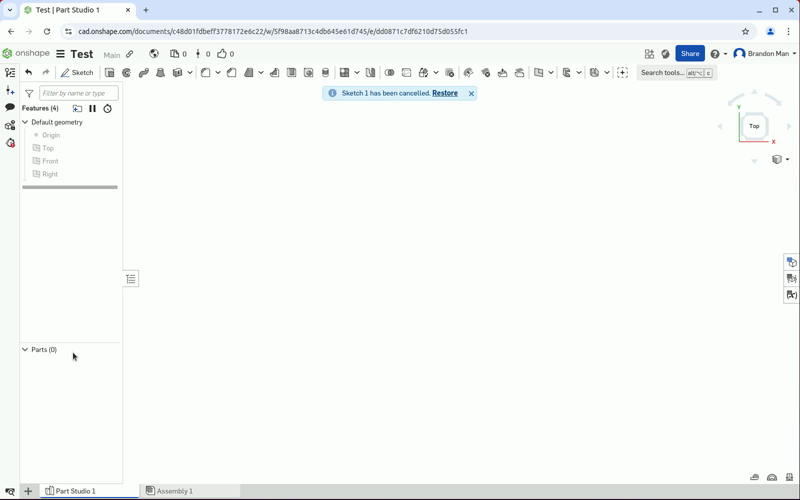
key(shift+p)
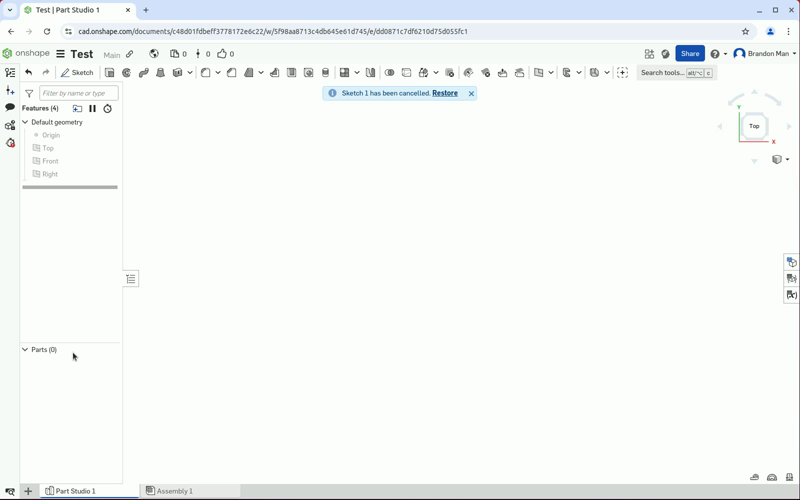
key(space)
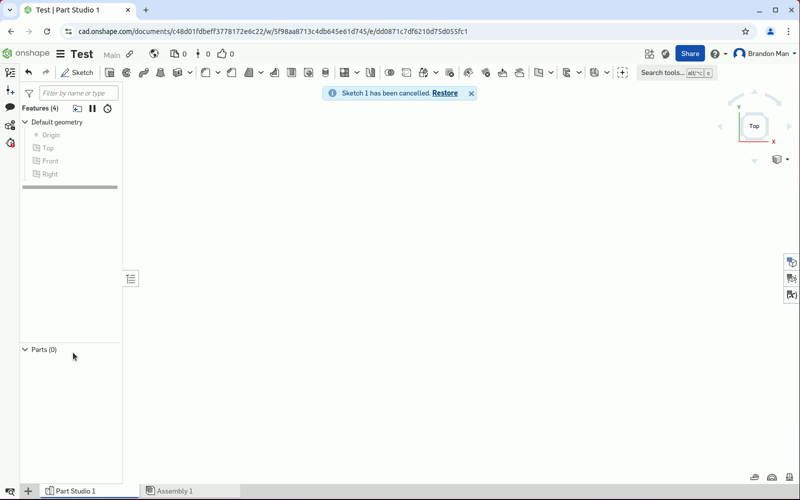
key_down(shift)
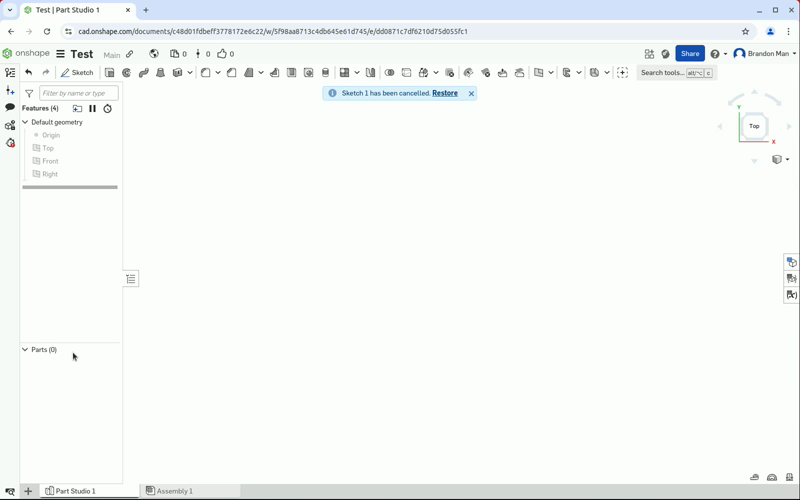
key(up)
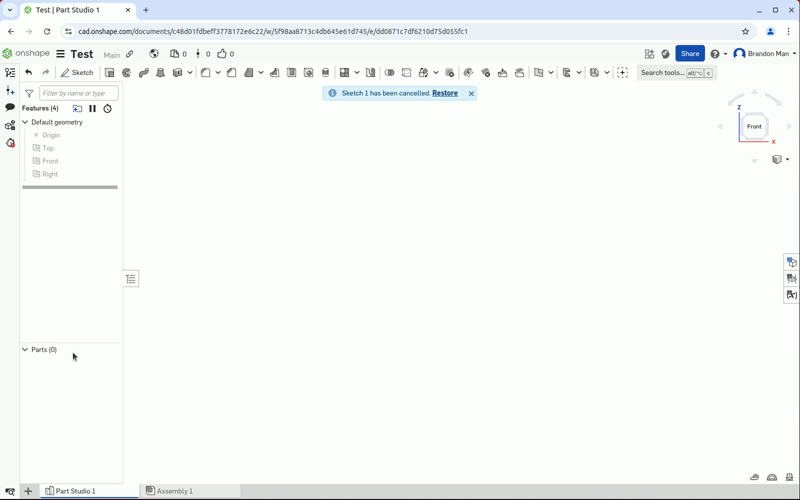
key_up(shift)
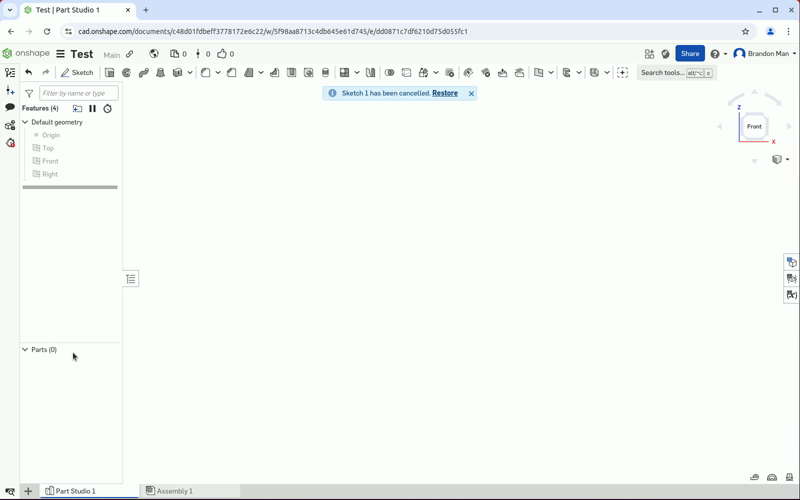
key(space)
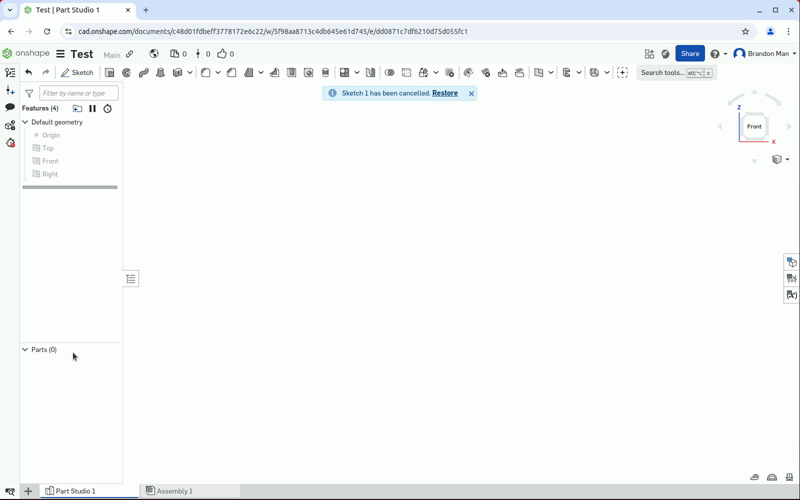
key_down(shift)
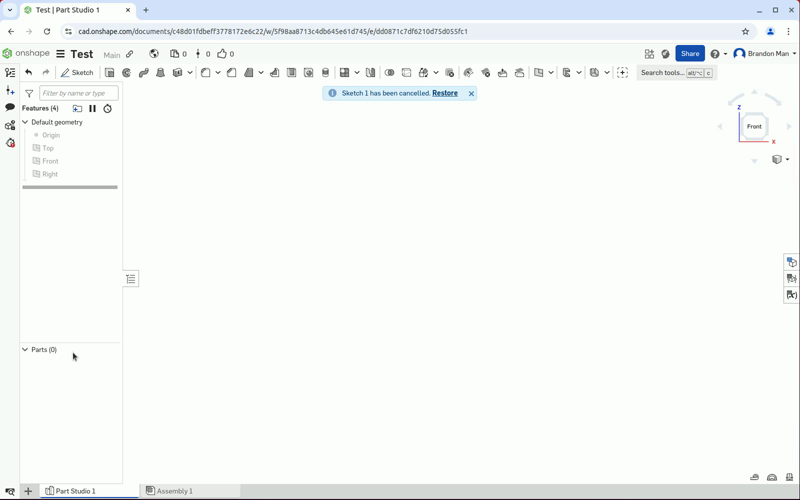
key(left)
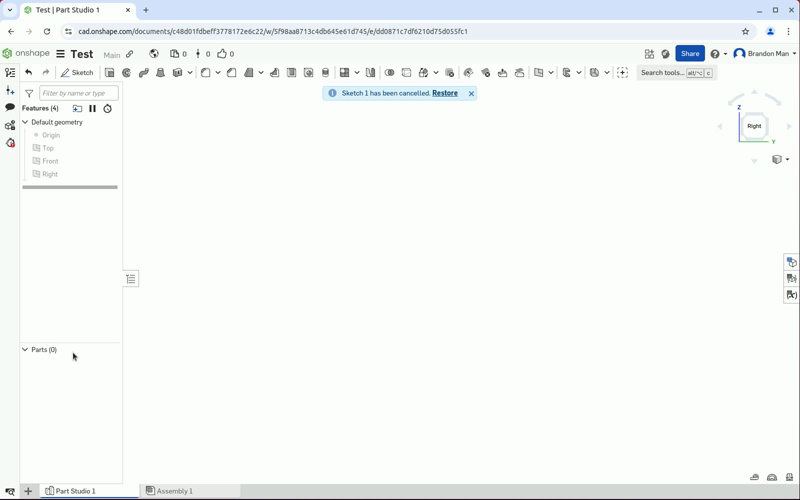
key_up(shift)
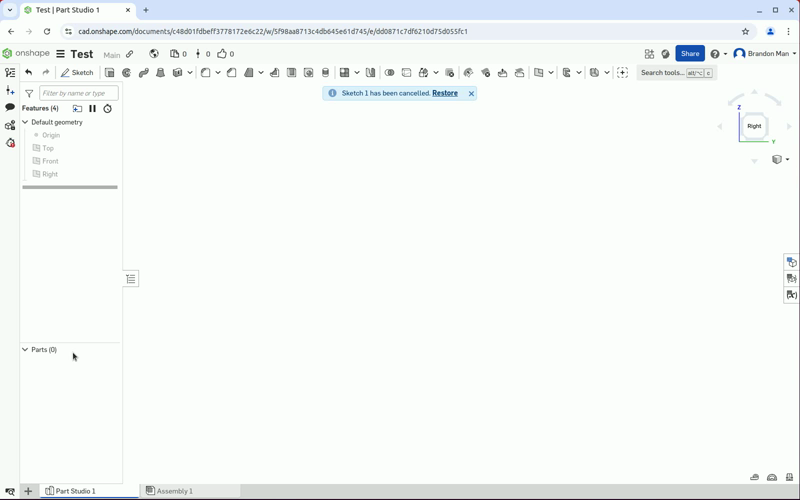
mouse_move(73, 352)
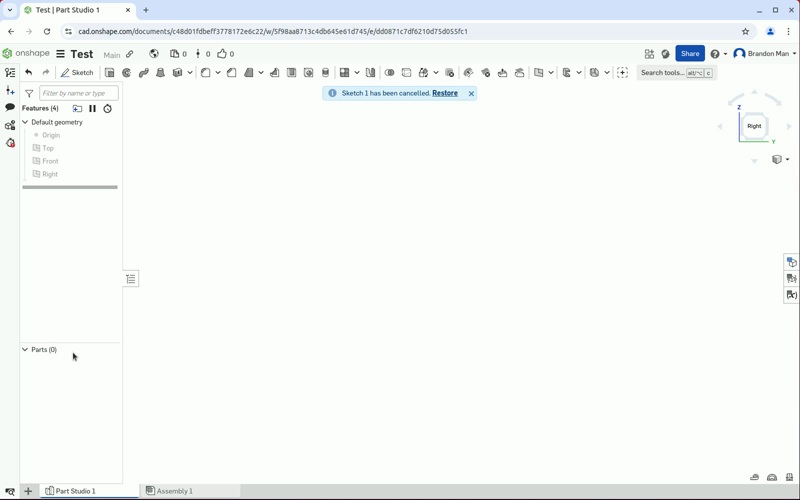
key(shift+y)
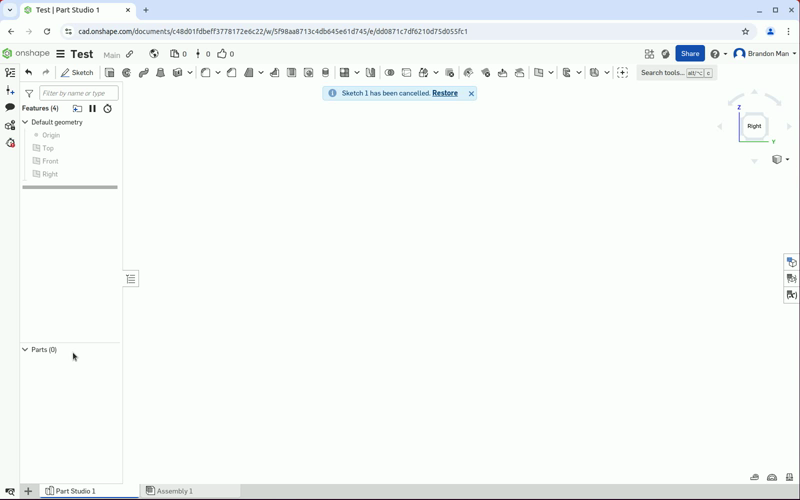
key(shift+s)
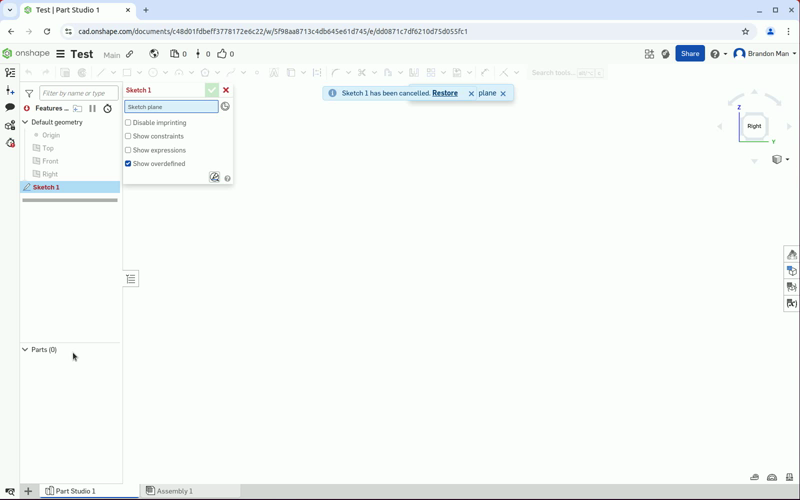
mouse_move(73, 176)
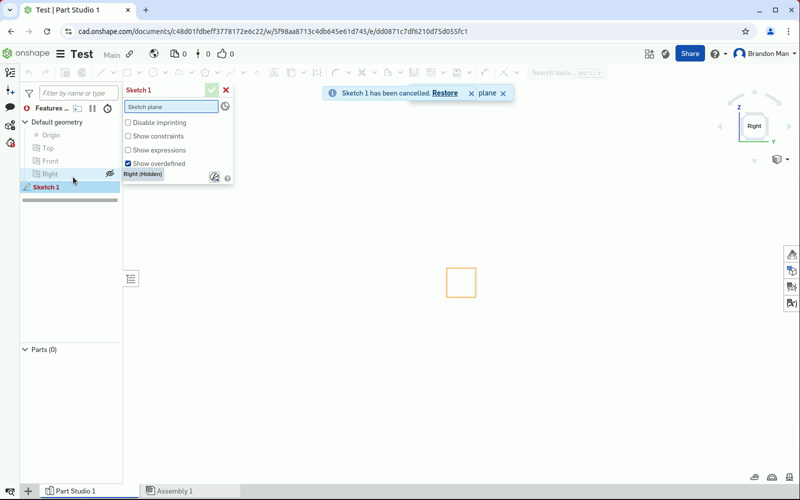
click(73, 176)
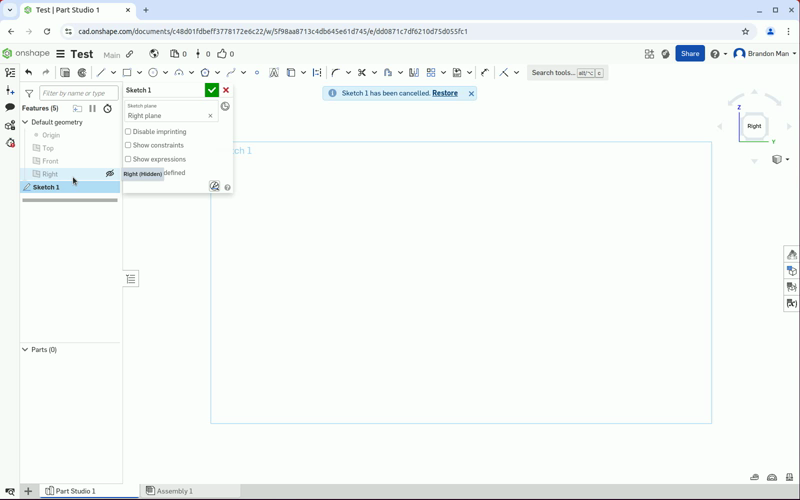
mouse_move(73, 352)
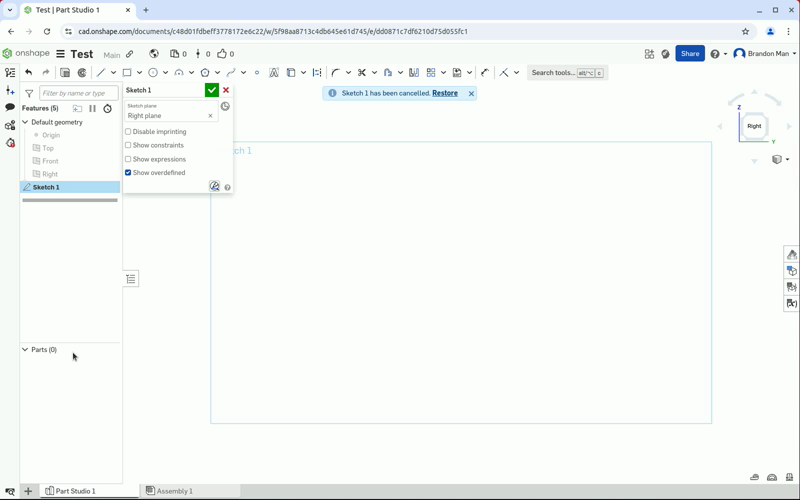
key(y)
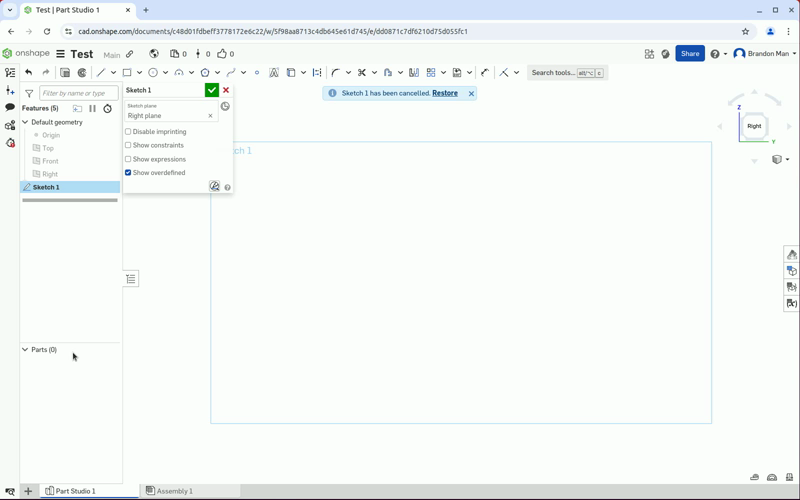
key(l)
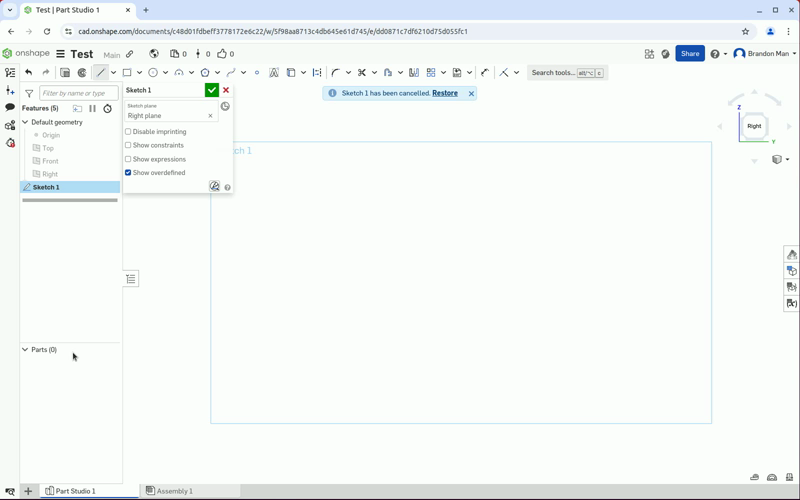
key_down(shift)
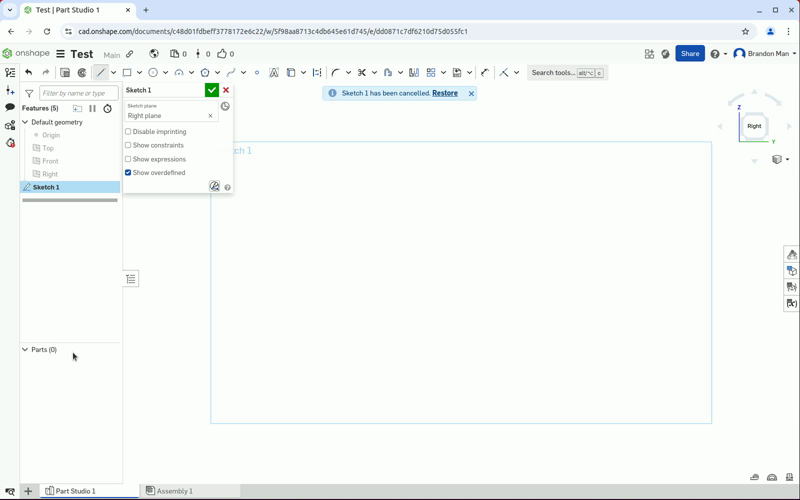
mouse_move(460, 282)
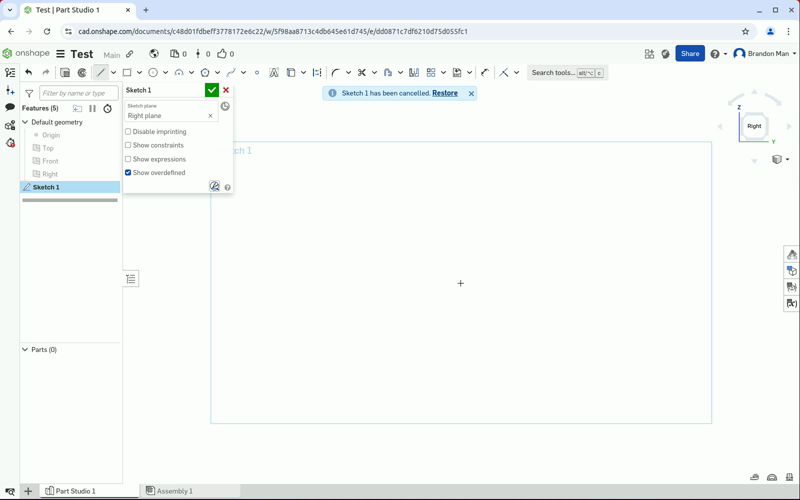
click(460, 282)
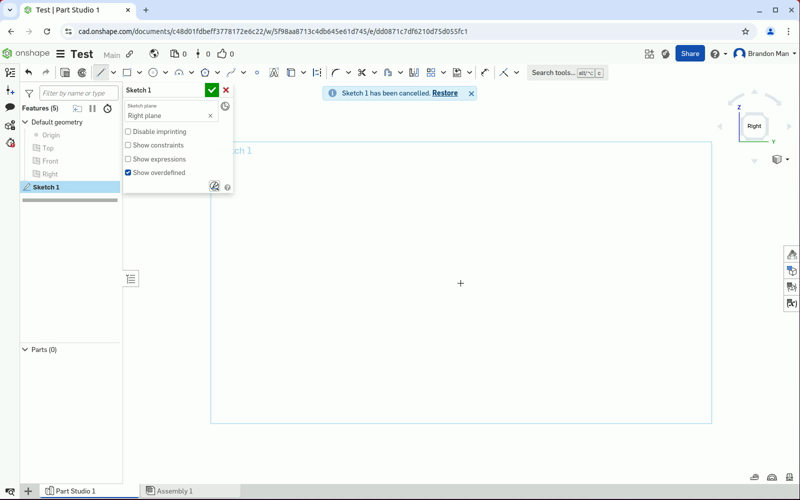
key_up(shift)
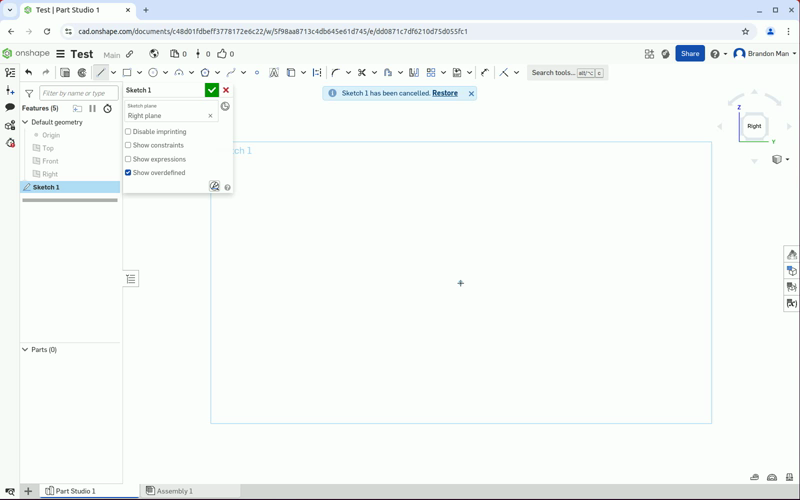
key_down(shift)
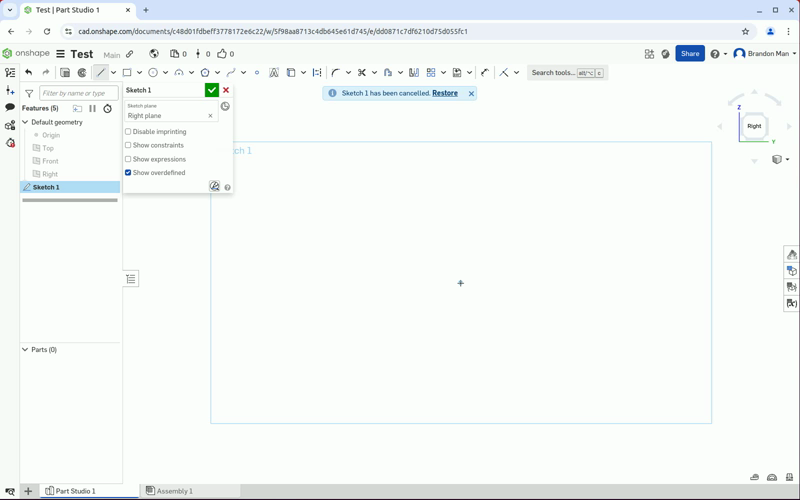
mouse_move(573, 282)
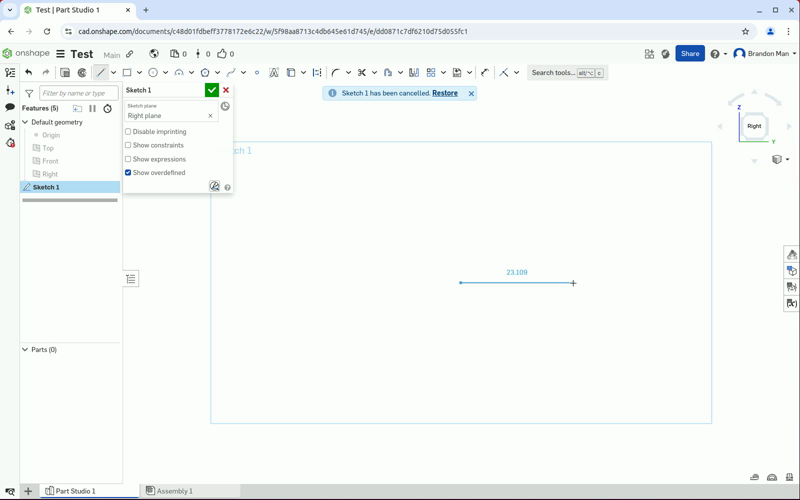
click(573, 282)
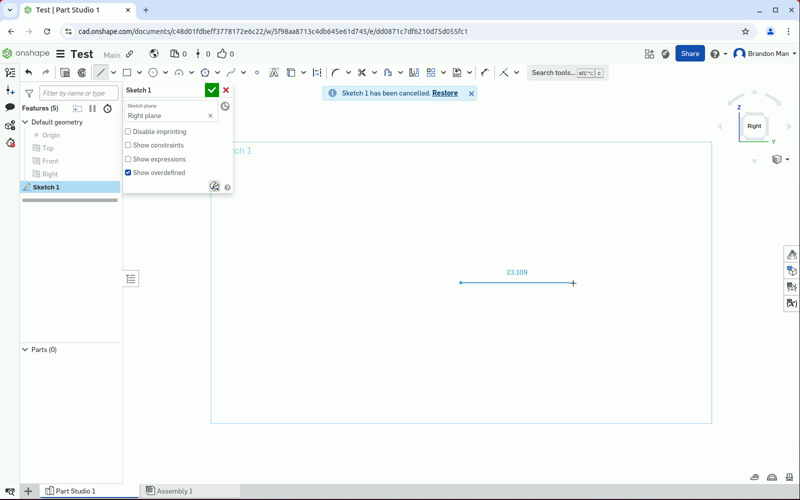
key_up(shift)
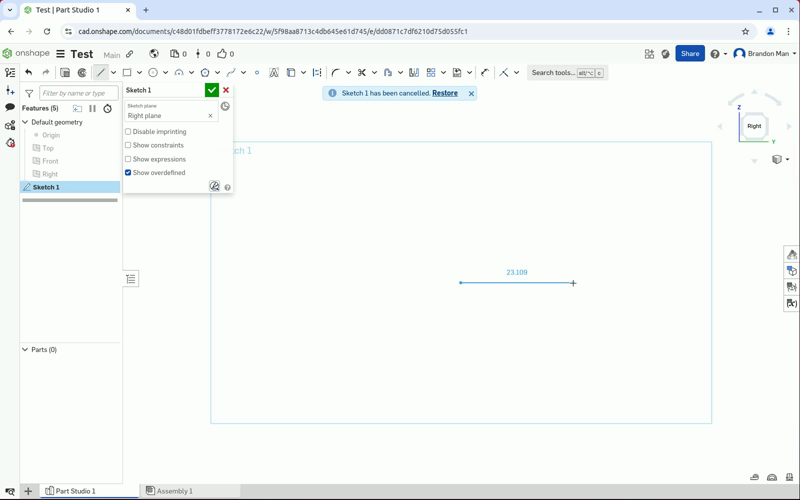
key_down(shift)
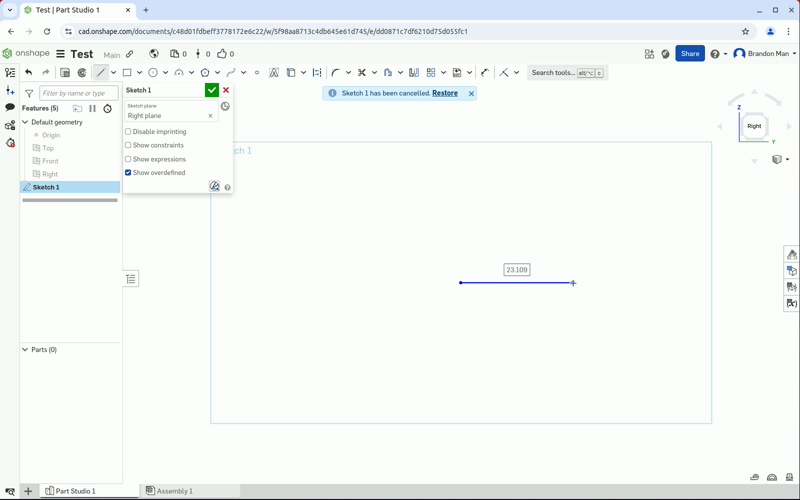
mouse_move(589, 282)
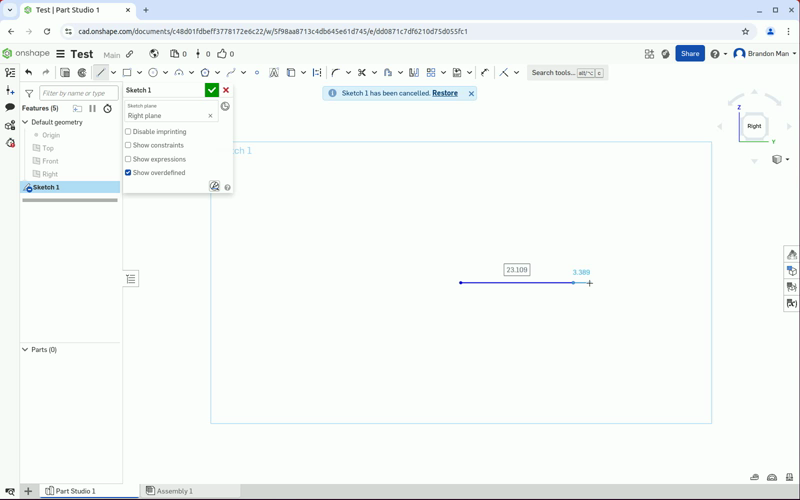
mouse_move(573, 272)
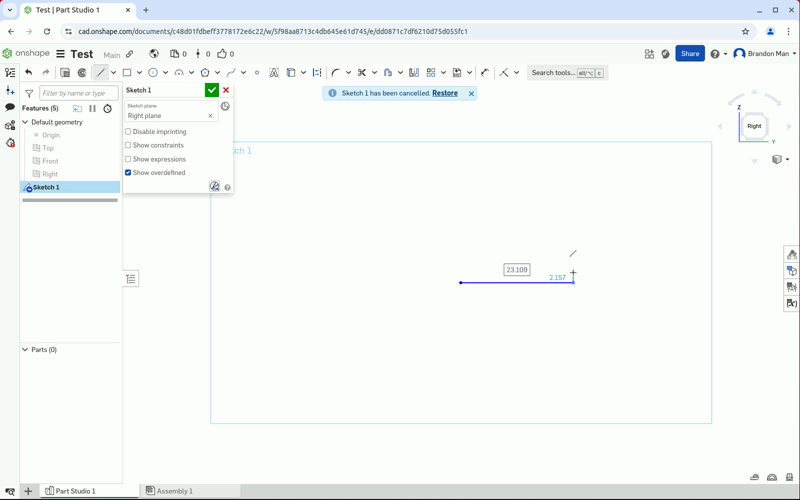
click(573, 272)
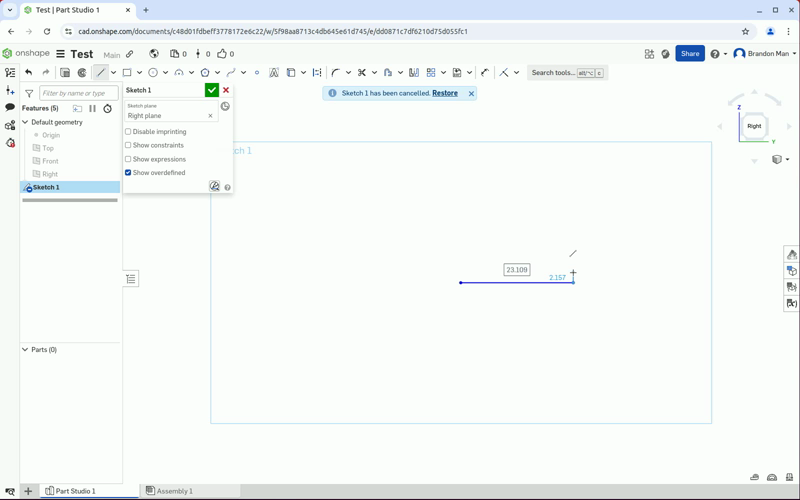
key_up(shift)
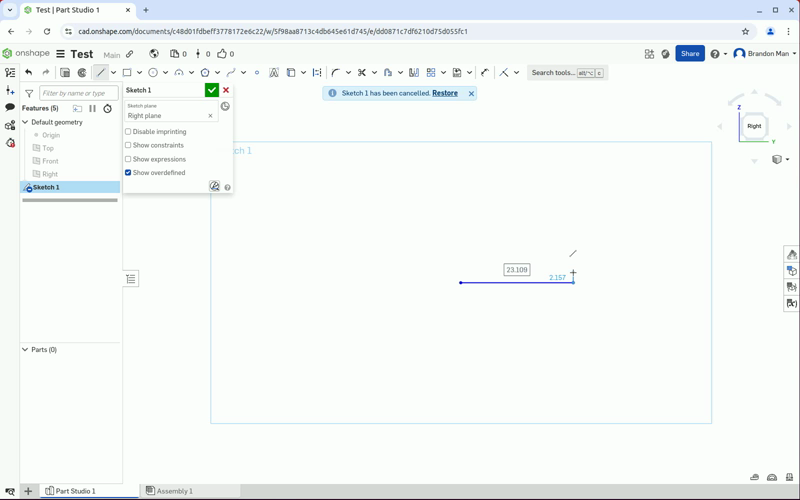
key_down(shift)
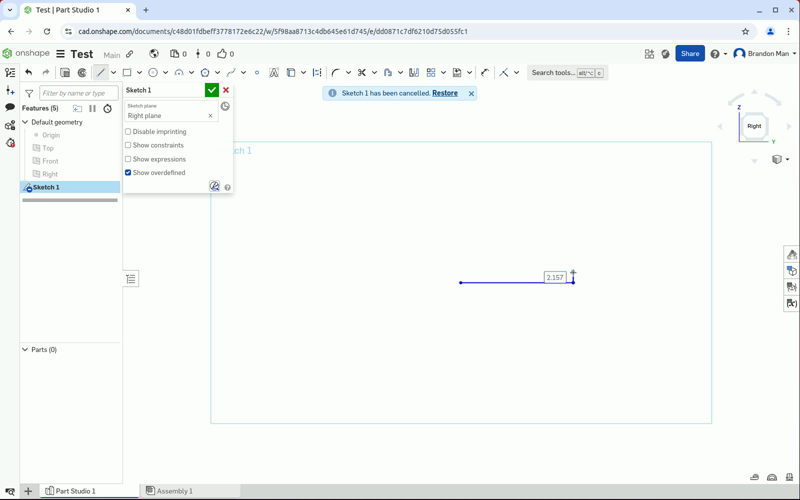
mouse_move(460, 272)
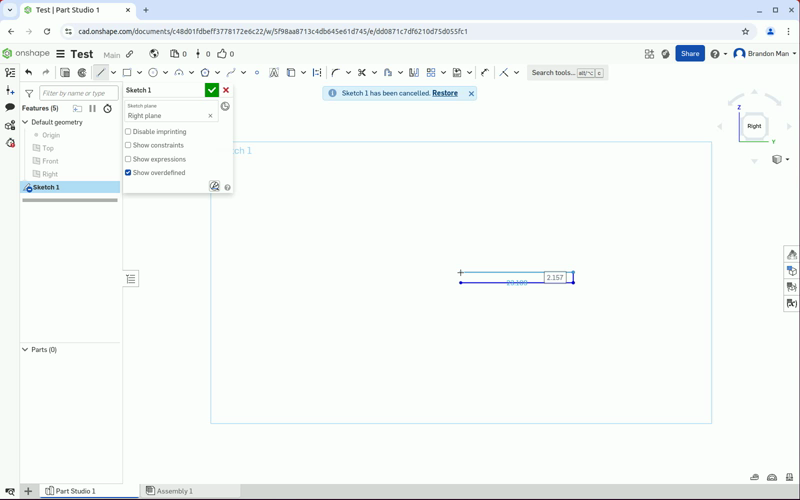
click(460, 272)
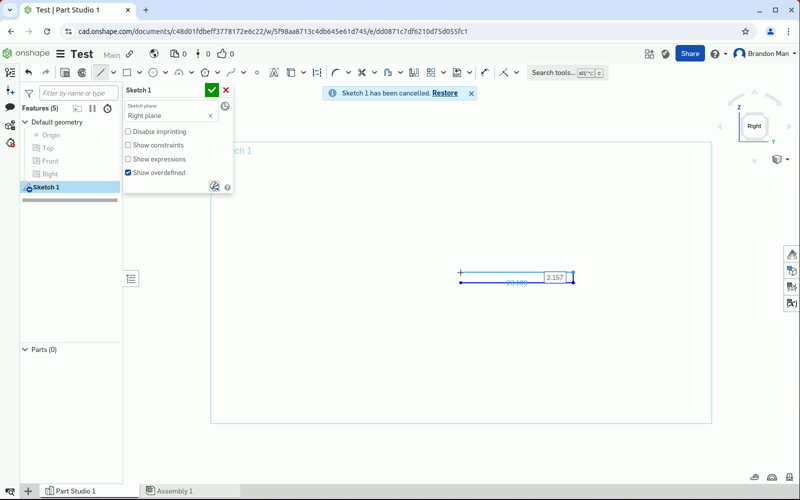
key_up(shift)
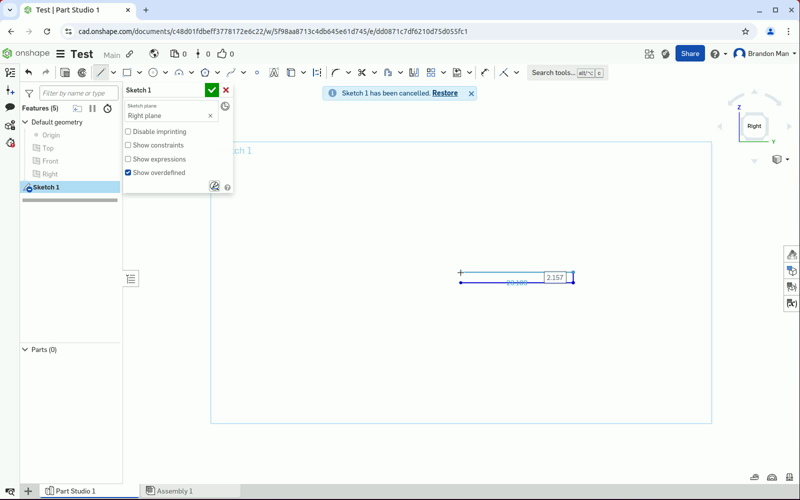
mouse_move(490, 272)
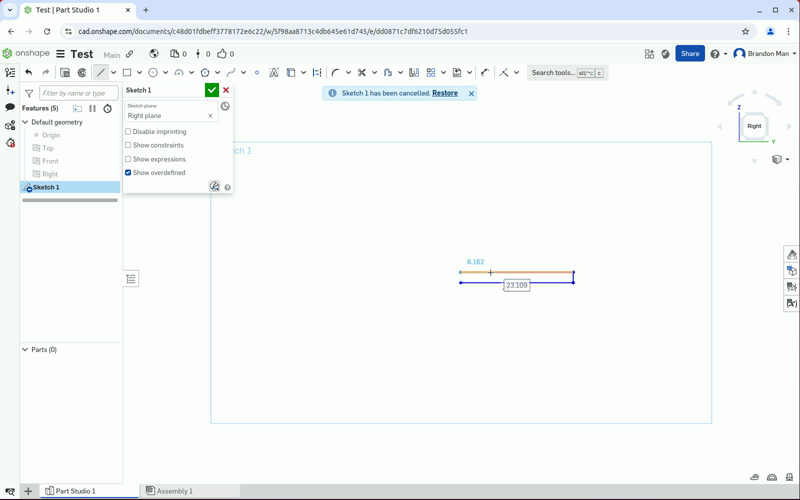
key_down(shift)
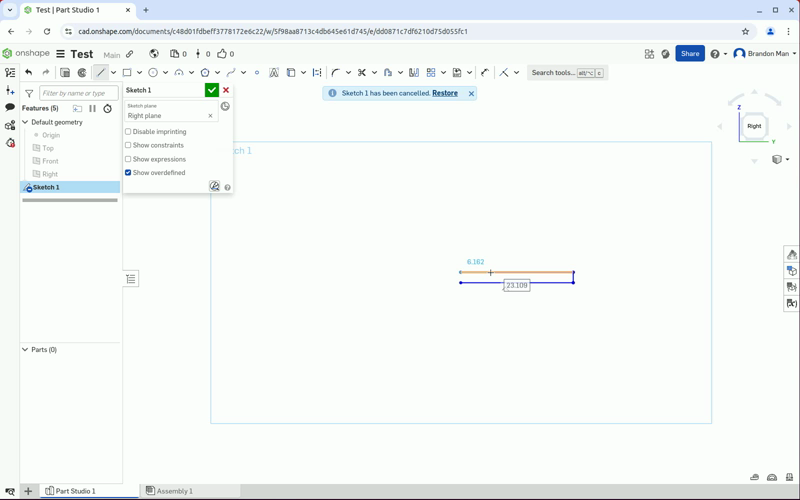
mouse_move(460, 282)
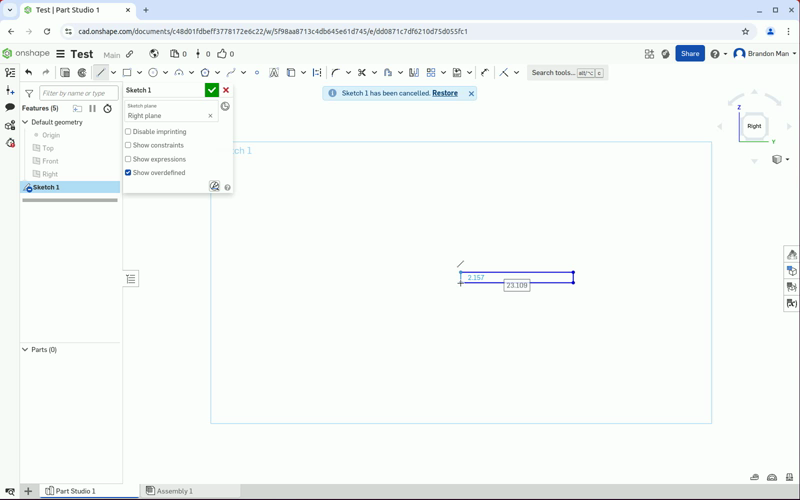
key_up(shift)
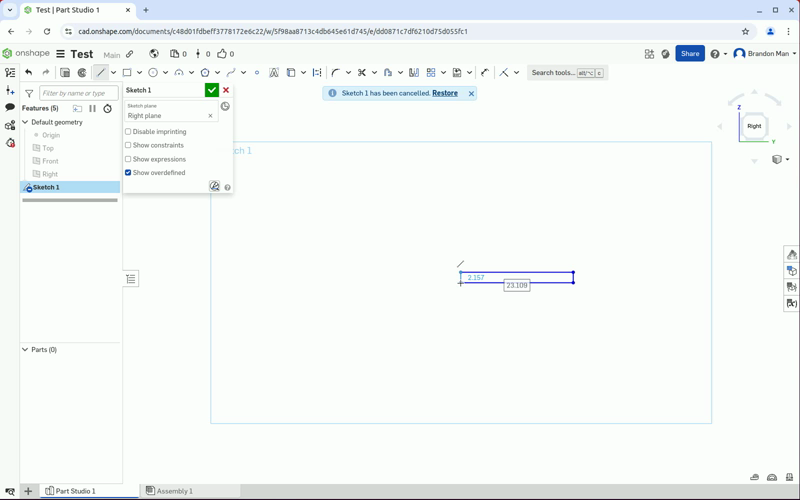
click(460, 282)
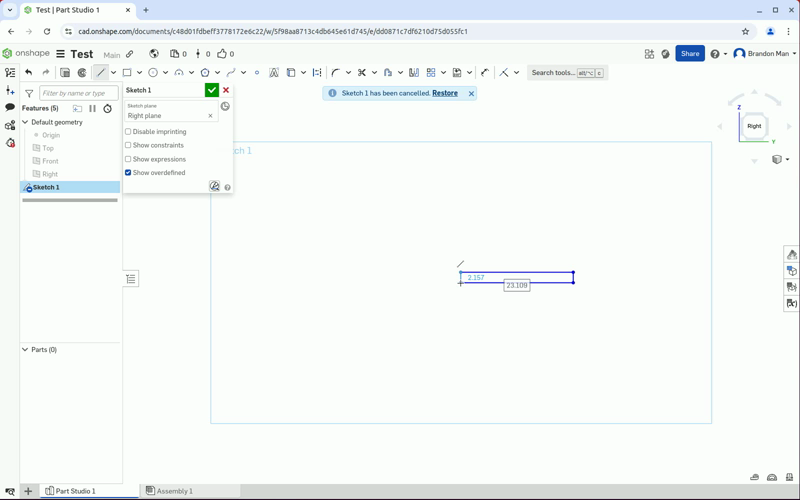
key(esc)
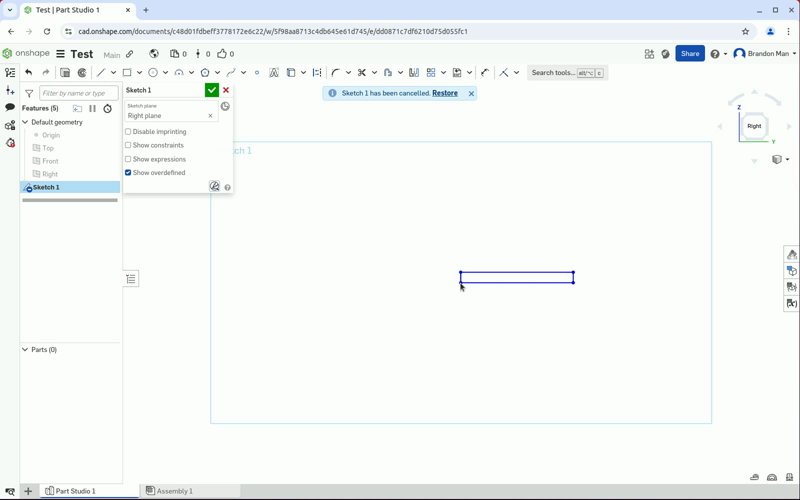
key(c)
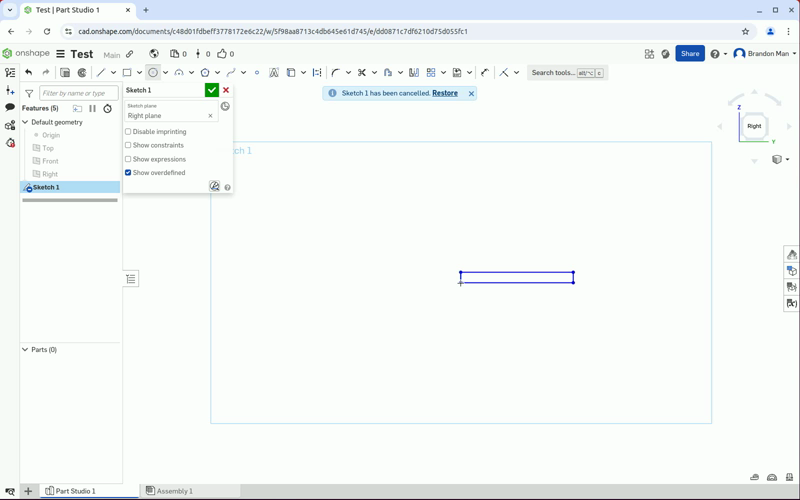
key_down(shift)
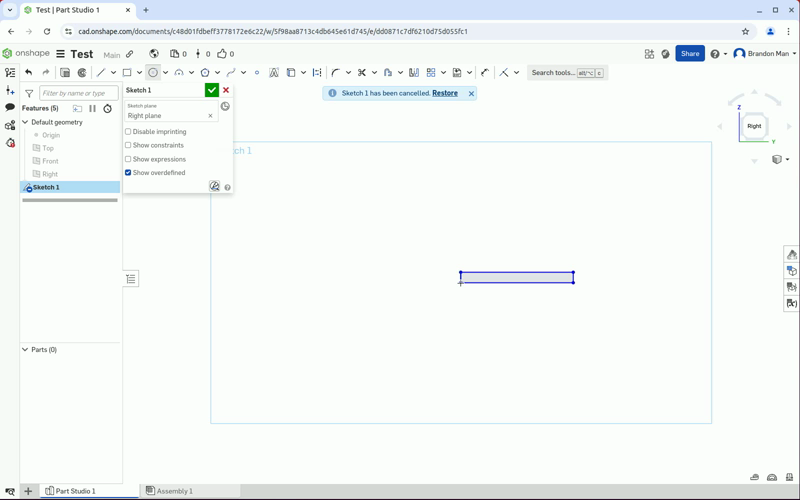
mouse_move(472, 278)
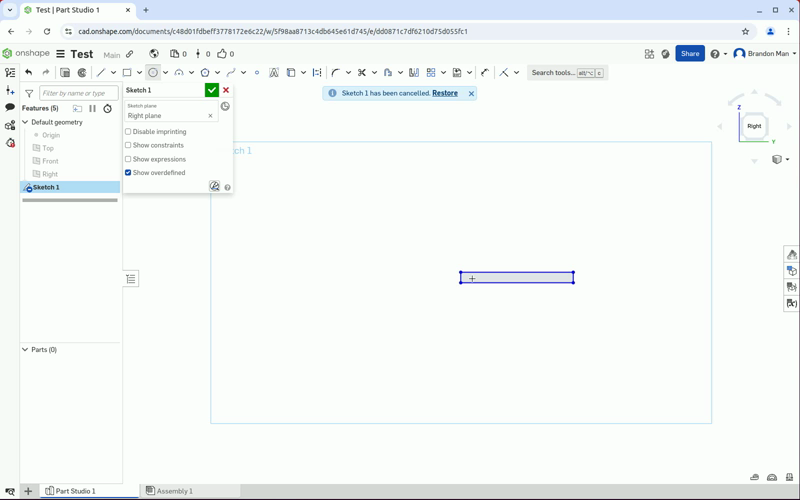
click(472, 278)
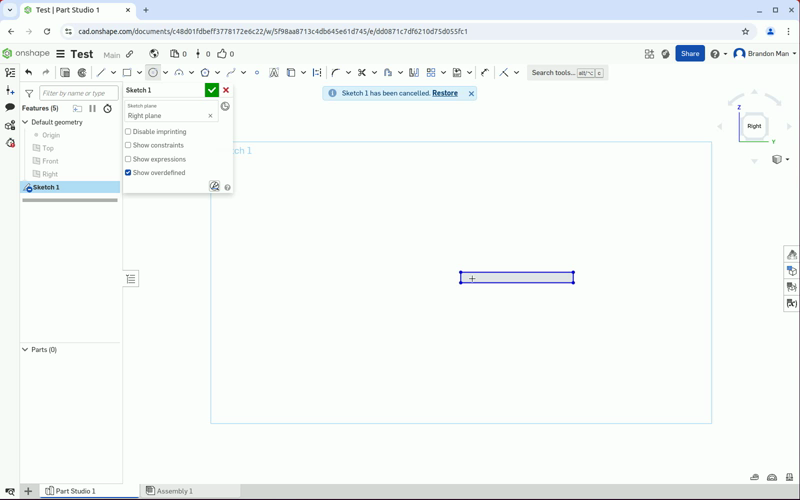
key_up(shift)
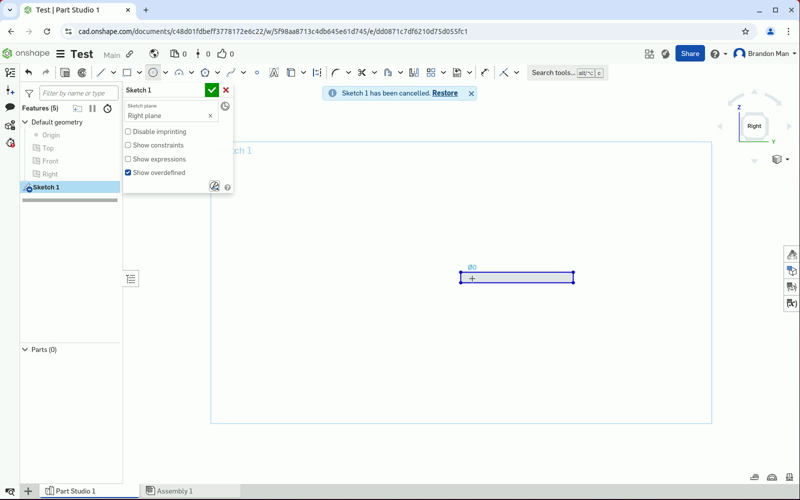
mouse_move(473, 278)
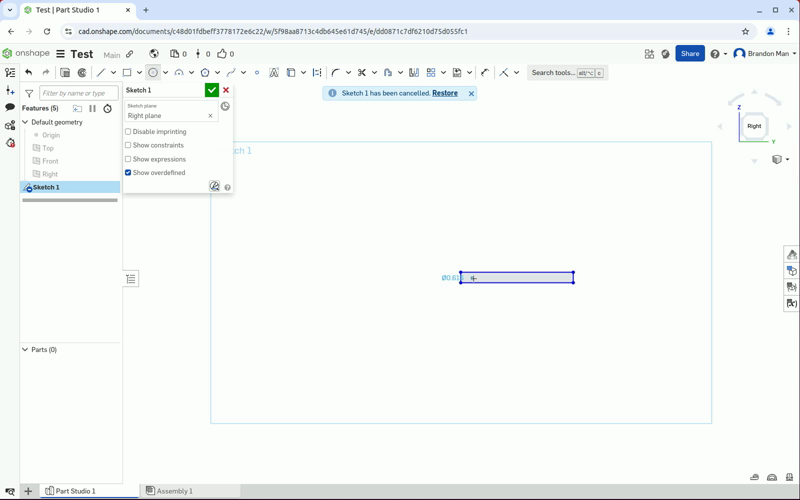
scroll(6)
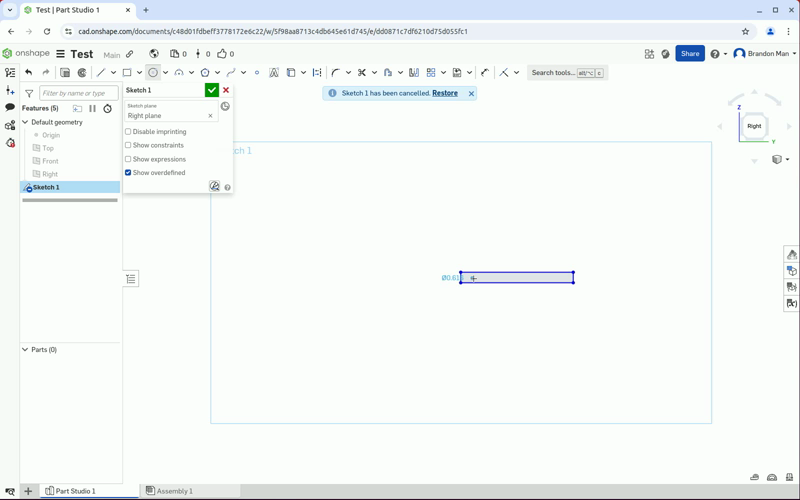
scroll(6)
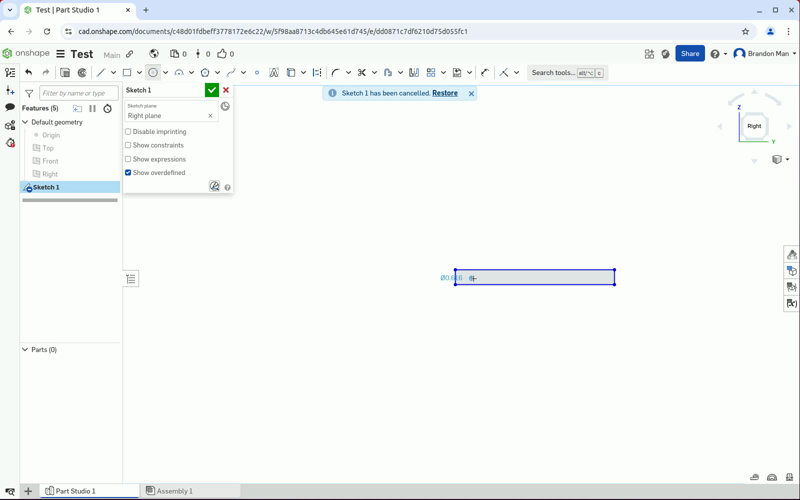
scroll(6)
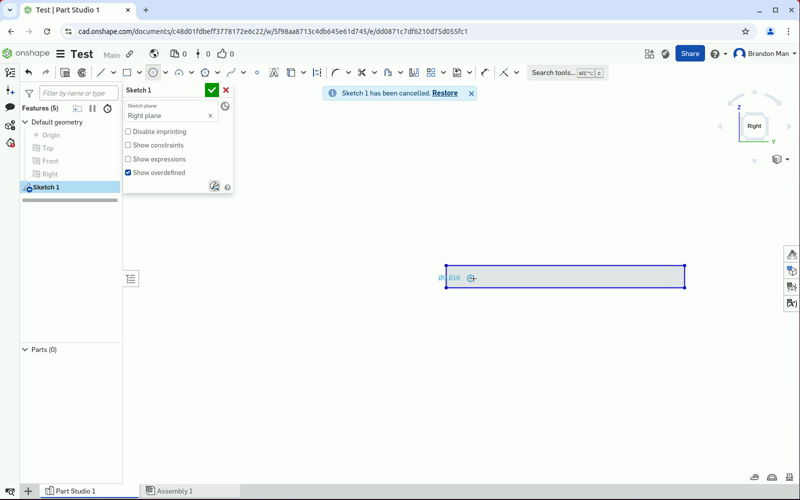
scroll(6)
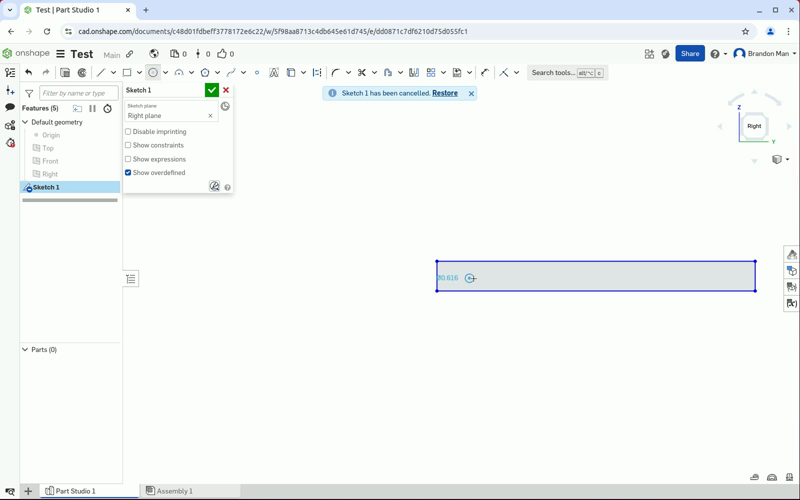
scroll(6)
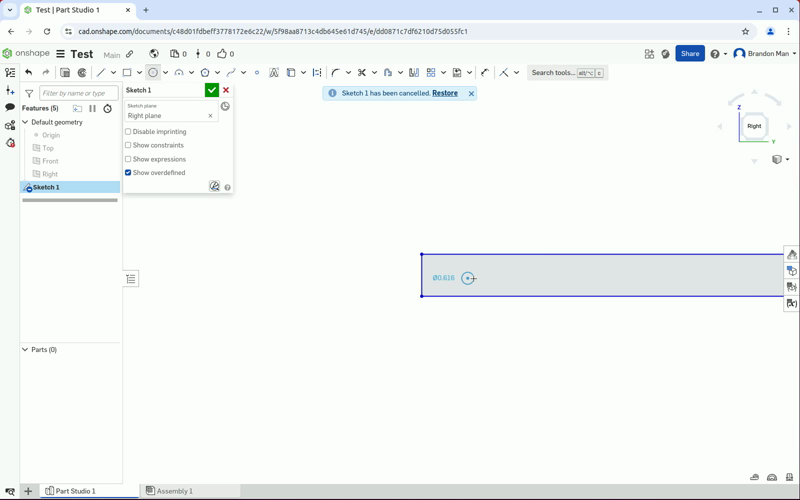
scroll(6)
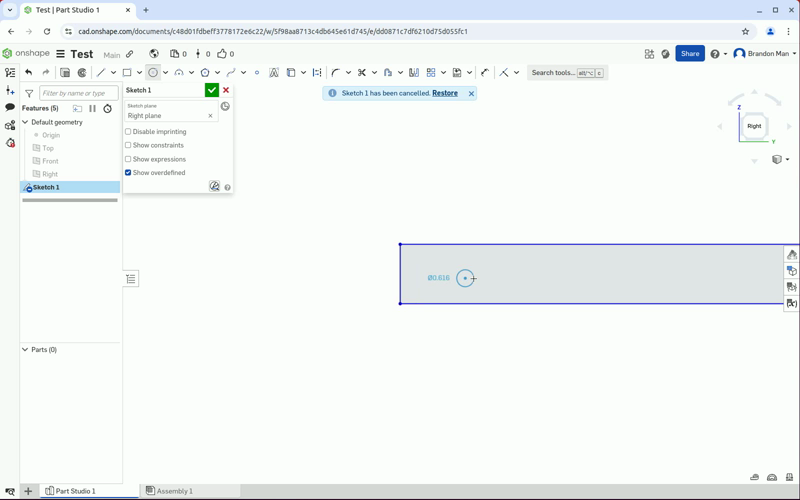
scroll(6)
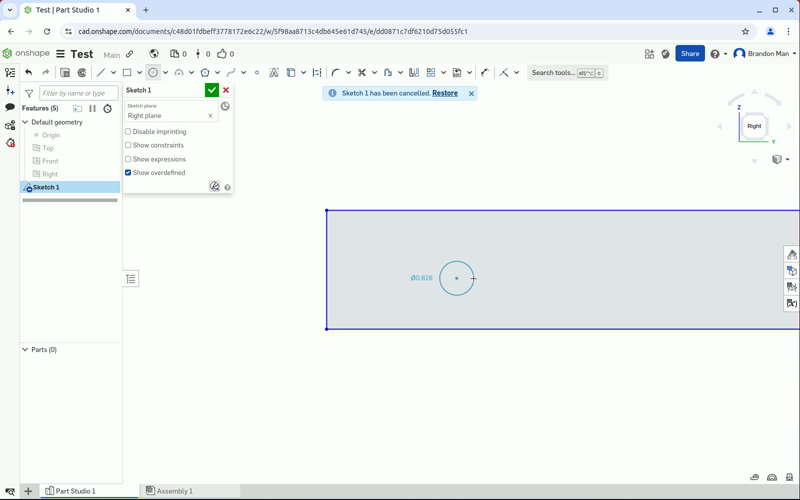
click(473, 278)
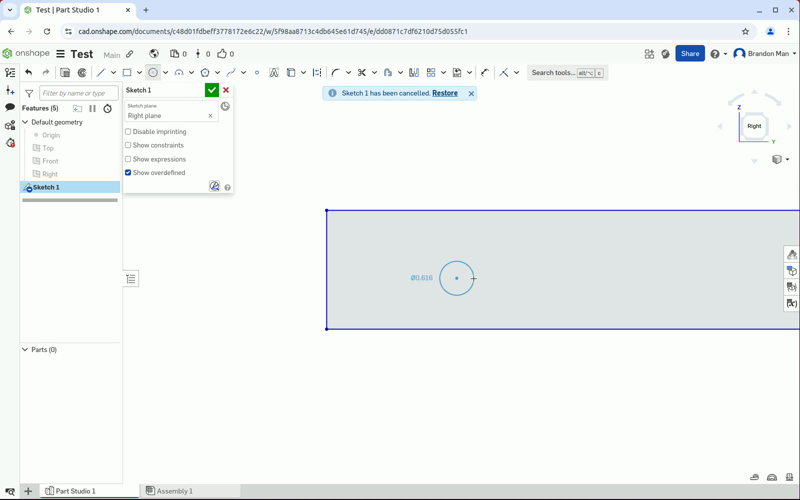
scroll(-6)
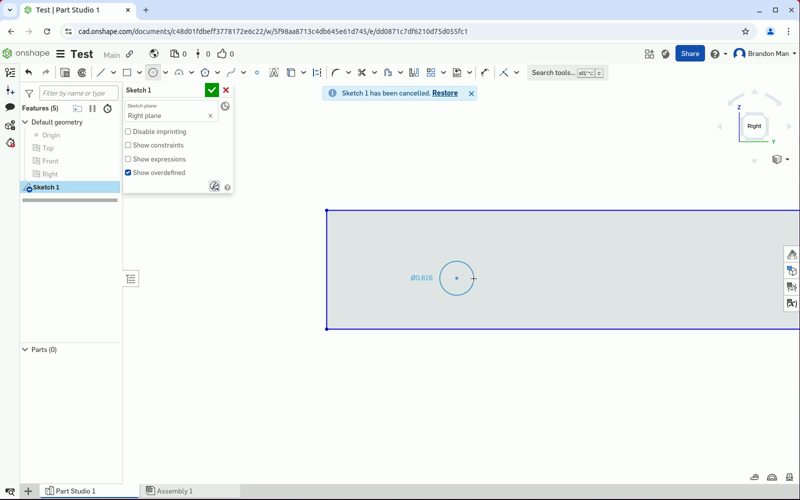
scroll(-6)
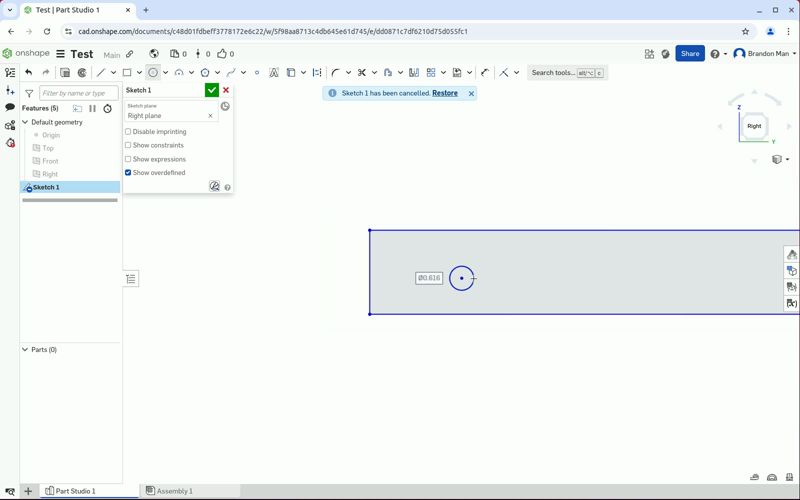
scroll(-6)
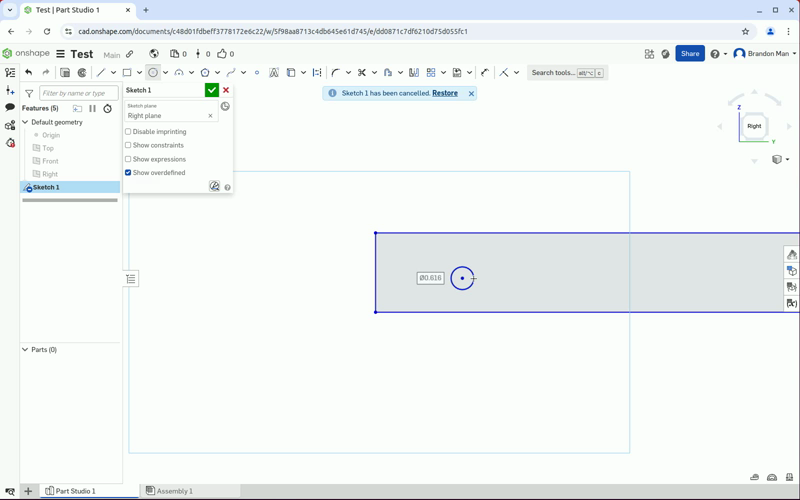
scroll(-6)
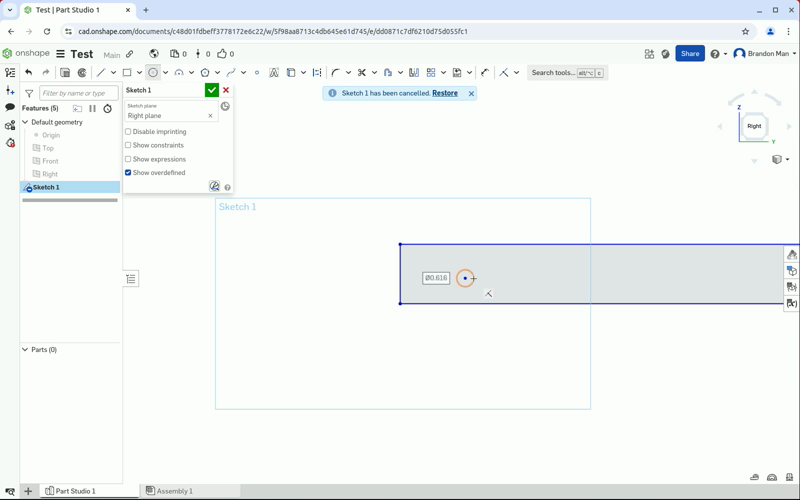
scroll(-6)
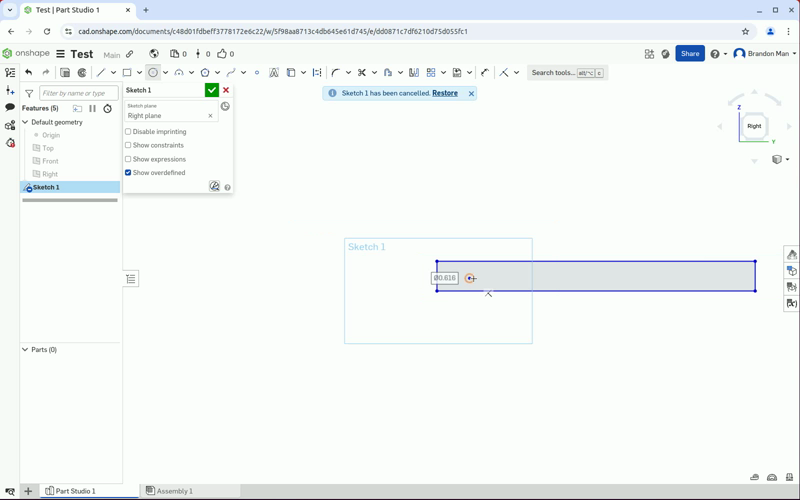
scroll(-6)
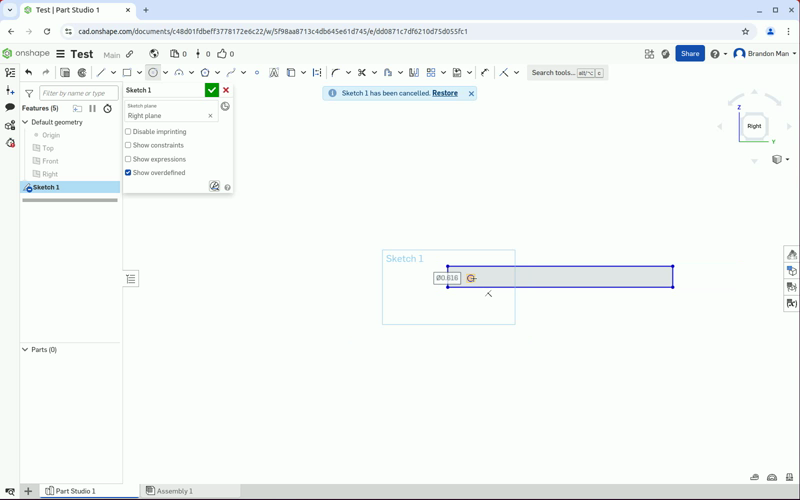
scroll(-6)
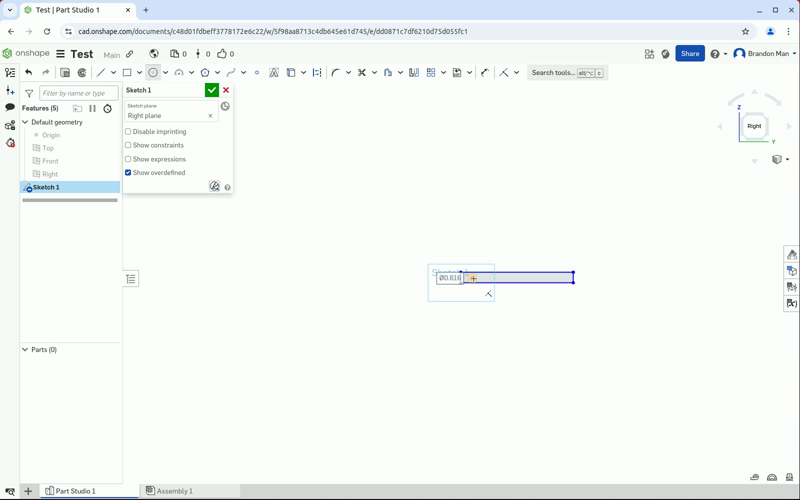
key(esc)
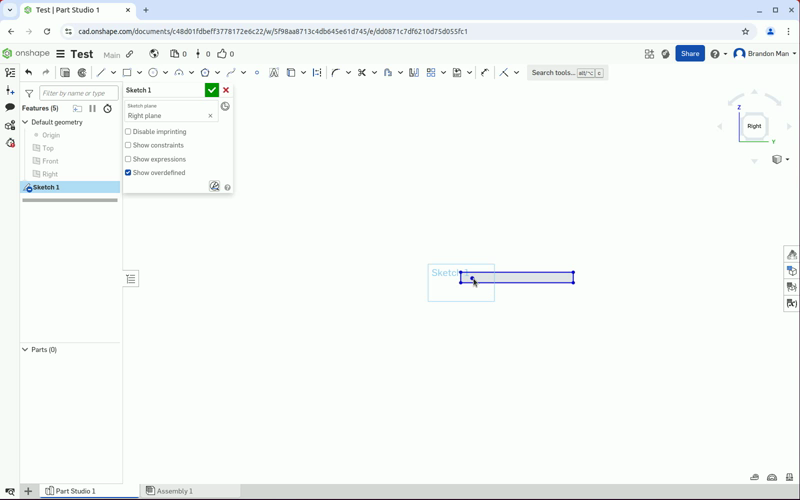
key(c)
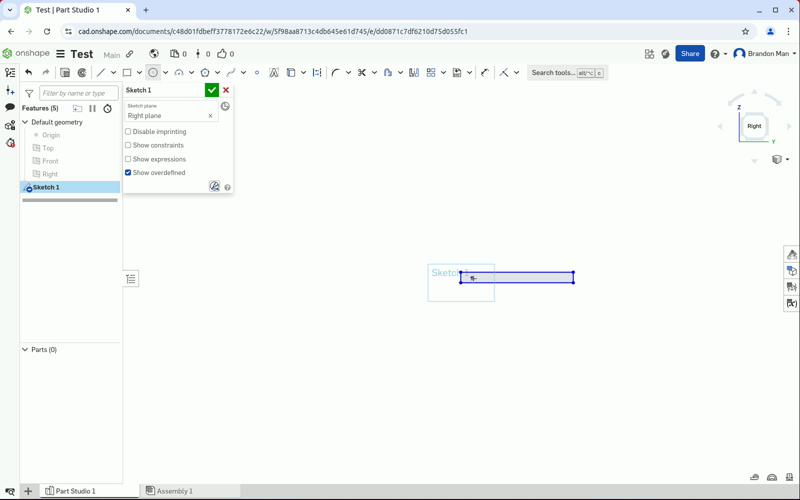
key_down(shift)
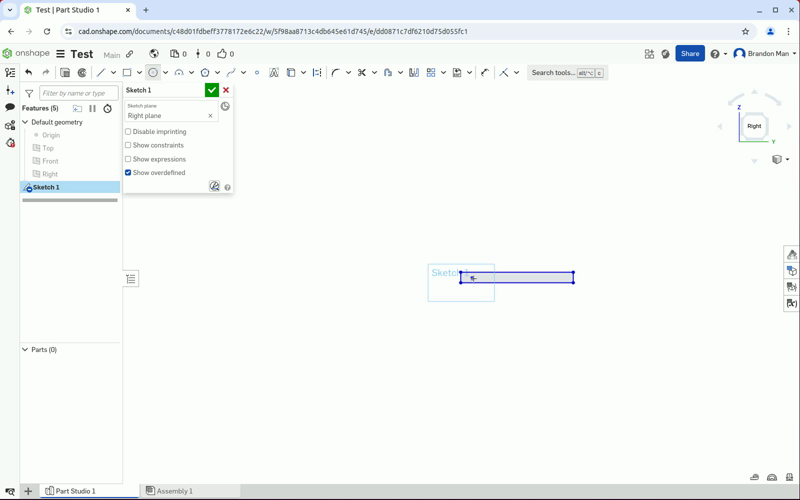
mouse_move(519, 278)
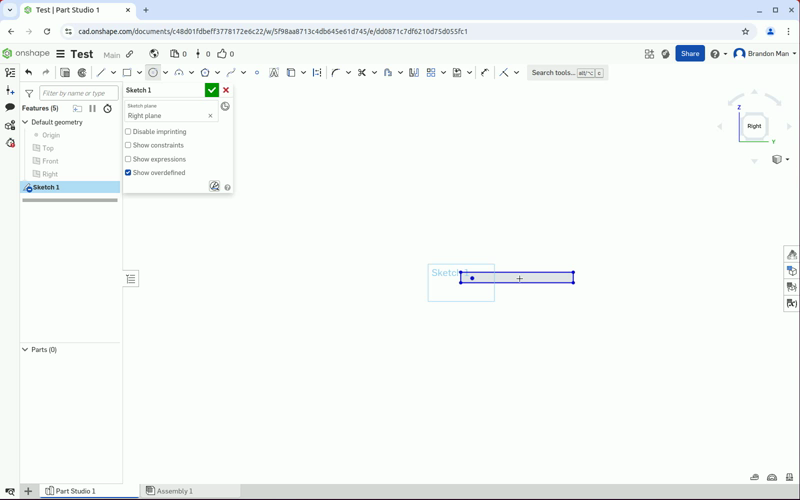
click(519, 278)
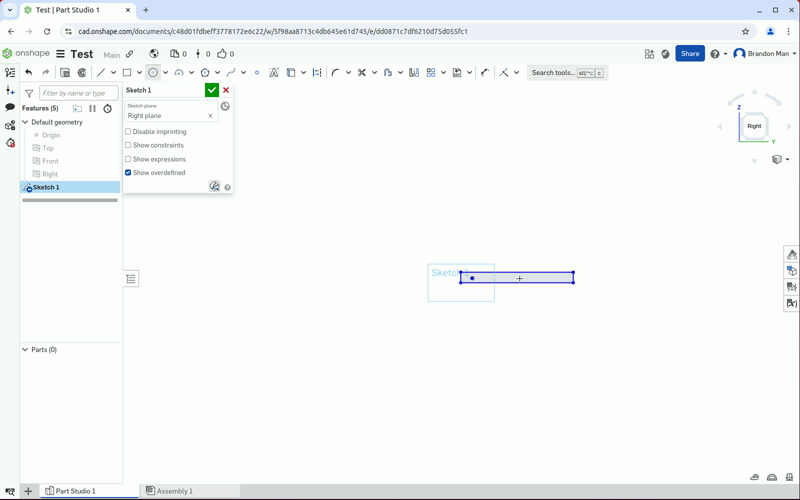
key_up(shift)
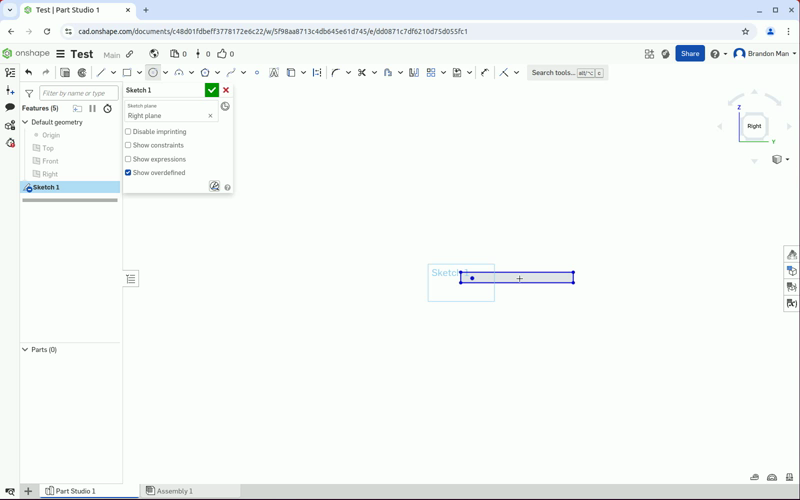
mouse_move(521, 278)
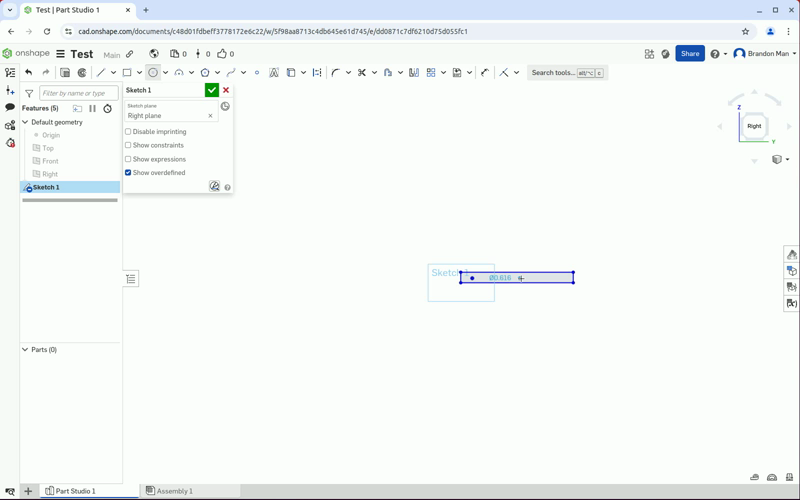
scroll(6)
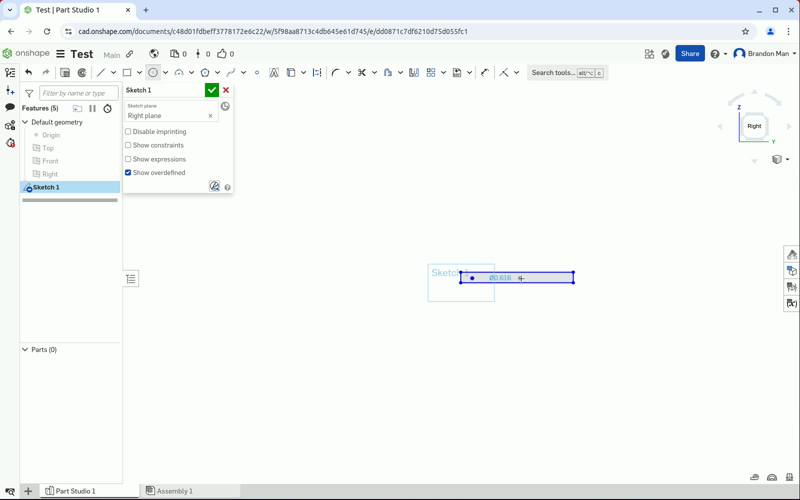
scroll(6)
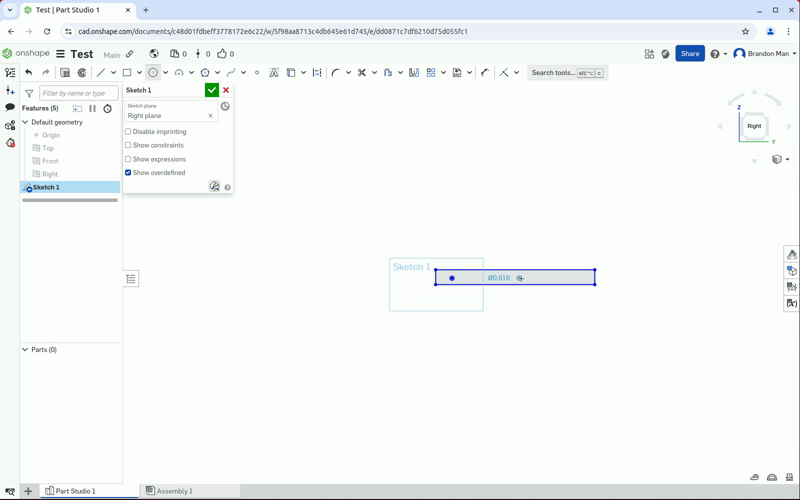
scroll(6)
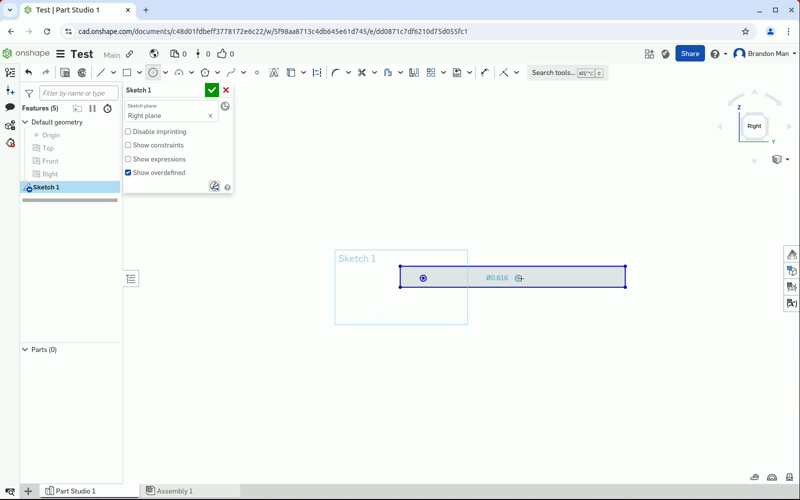
scroll(6)
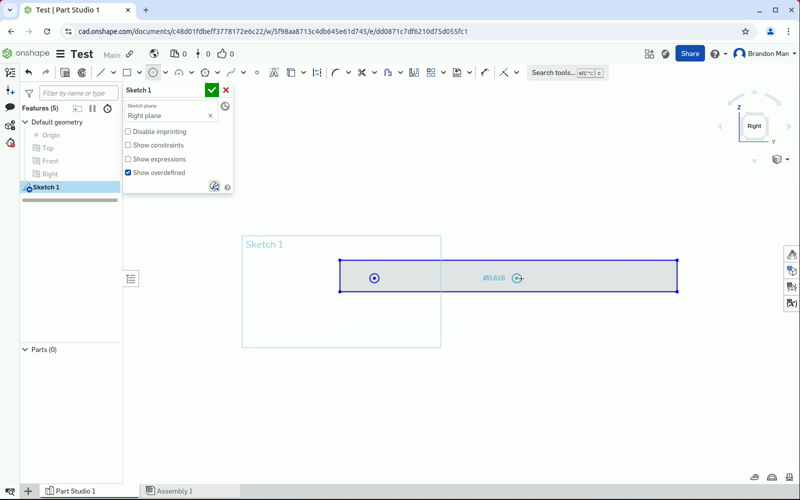
scroll(6)
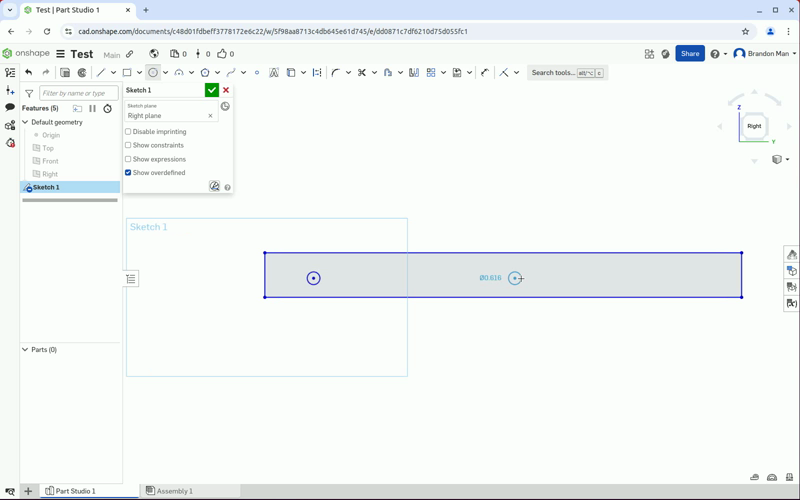
scroll(6)
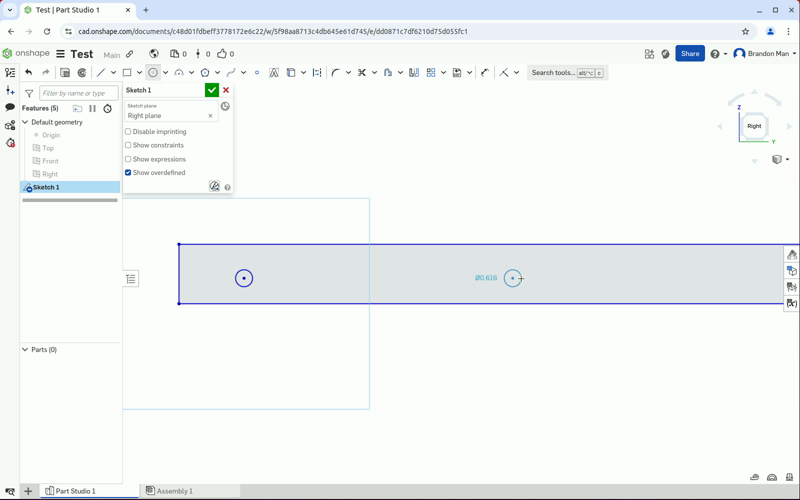
scroll(6)
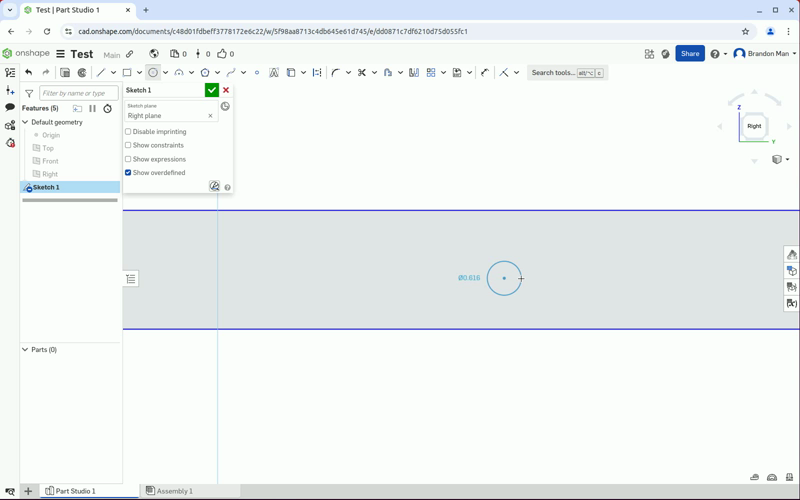
click(521, 278)
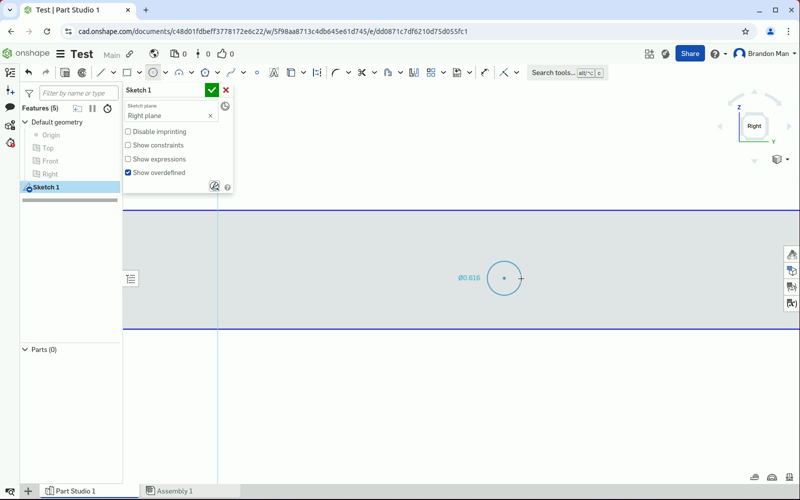
scroll(-6)
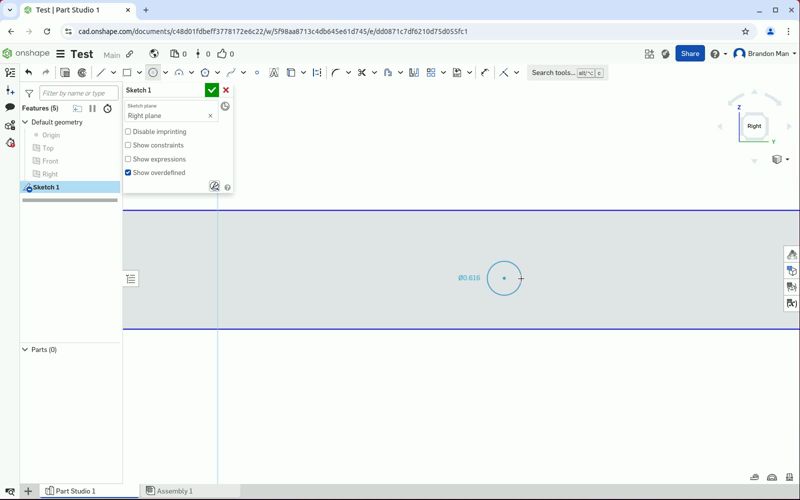
scroll(-6)
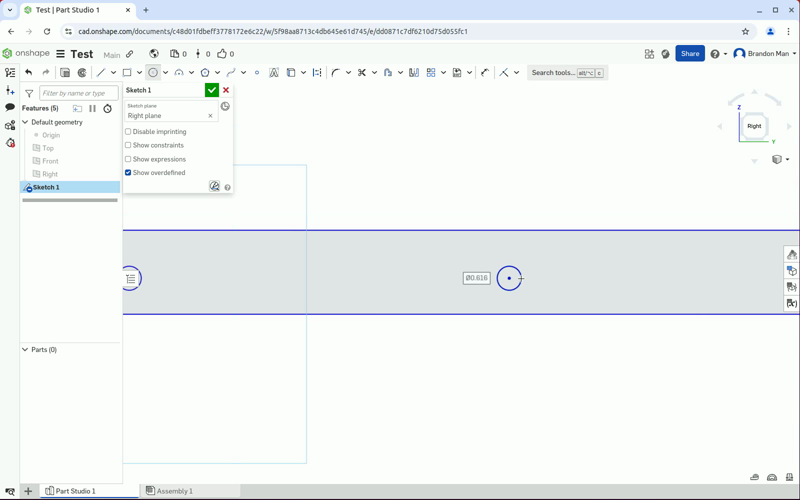
scroll(-6)
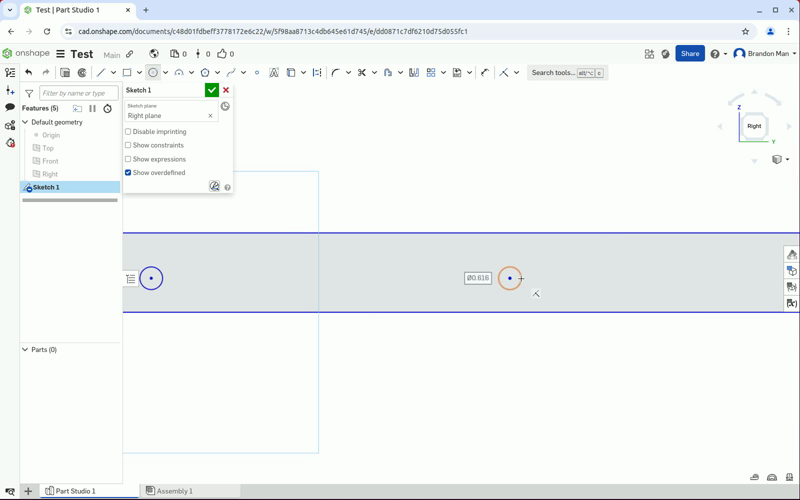
scroll(-6)
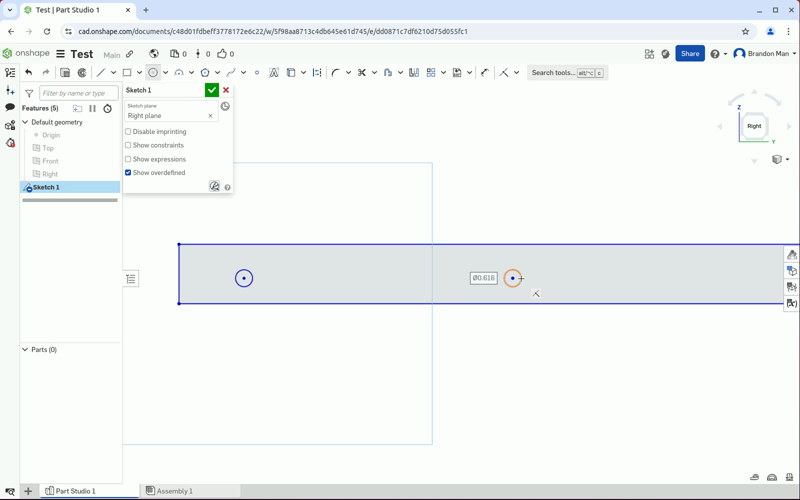
scroll(-6)
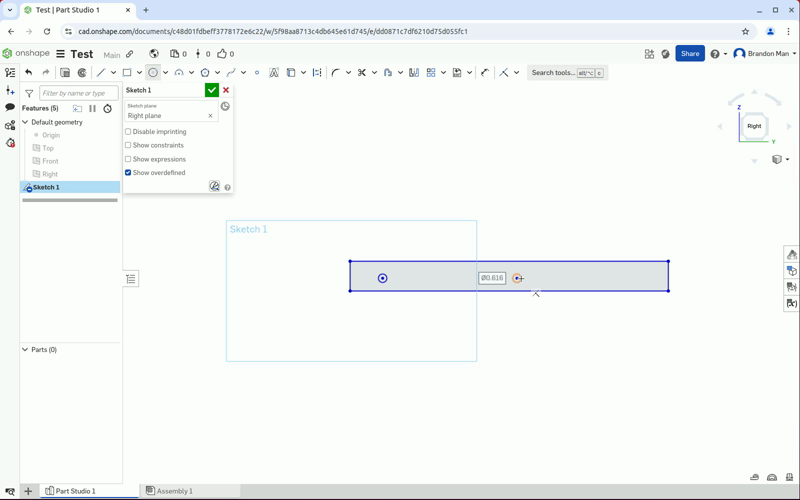
scroll(-6)
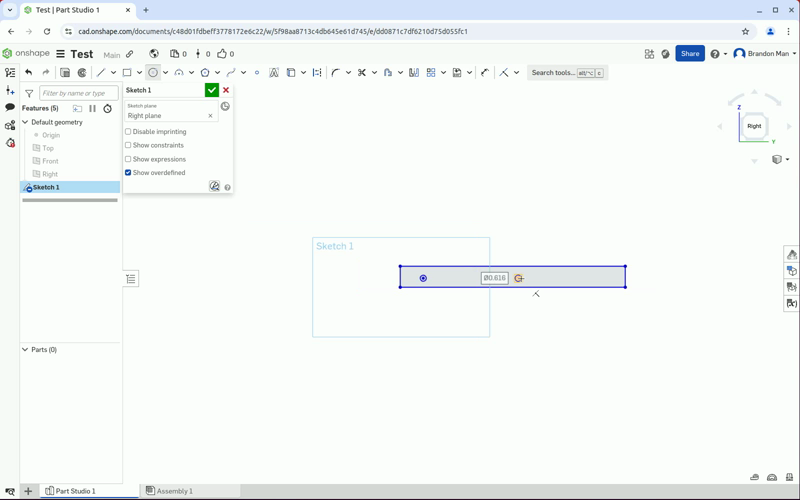
scroll(-6)
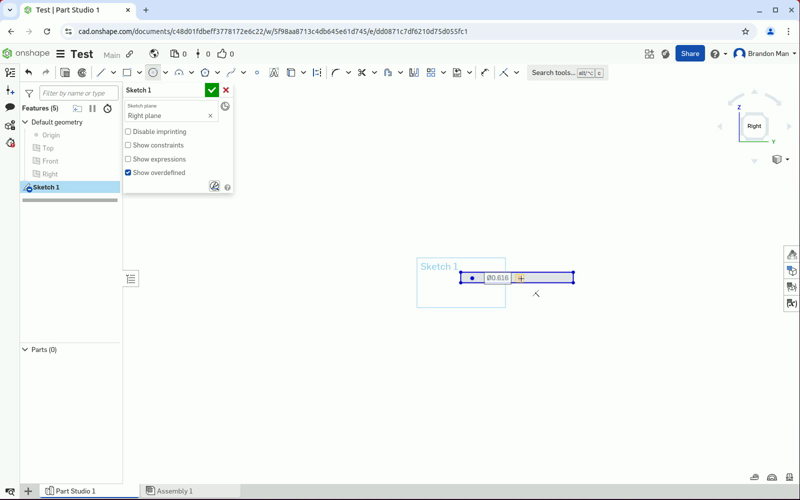
key(esc)
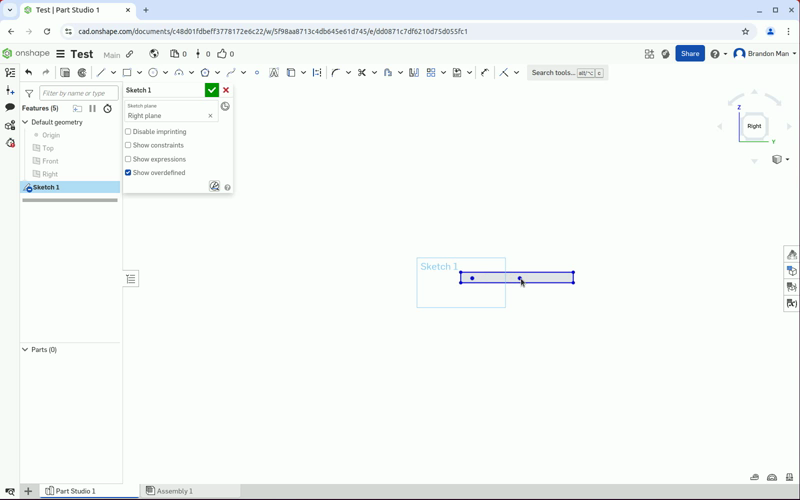
key(c)
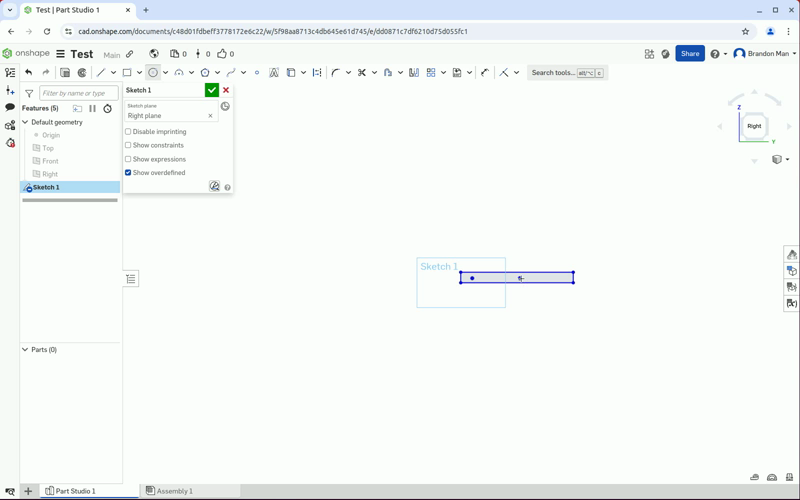
key_down(shift)
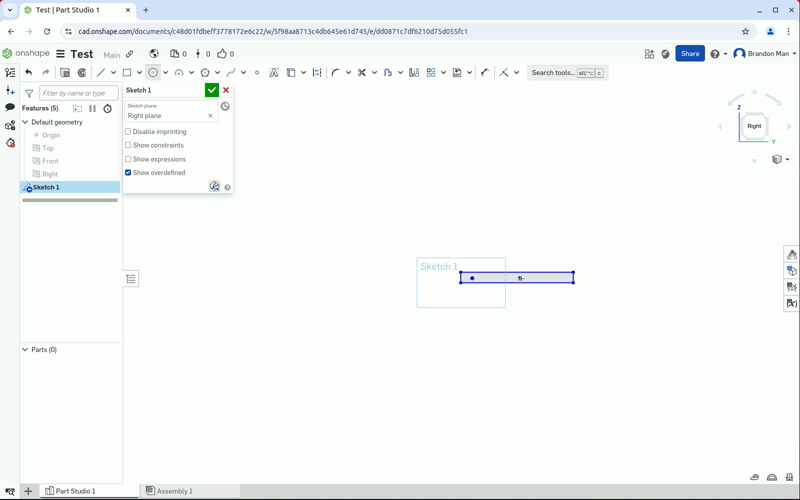
mouse_move(550, 278)
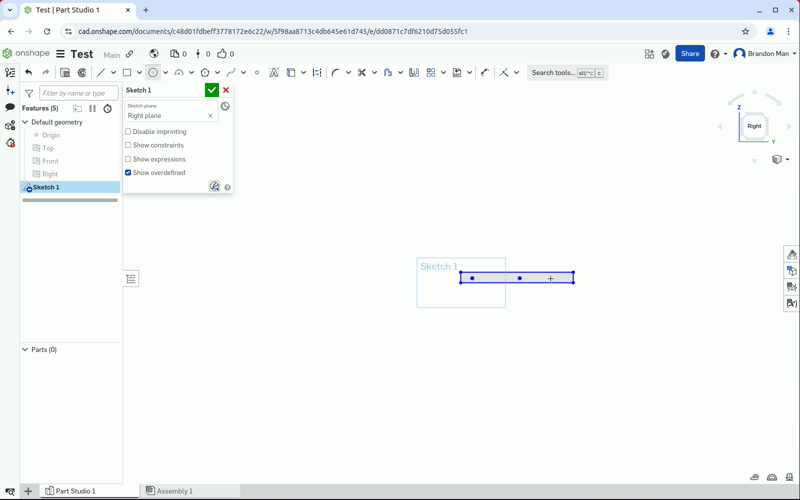
click(550, 278)
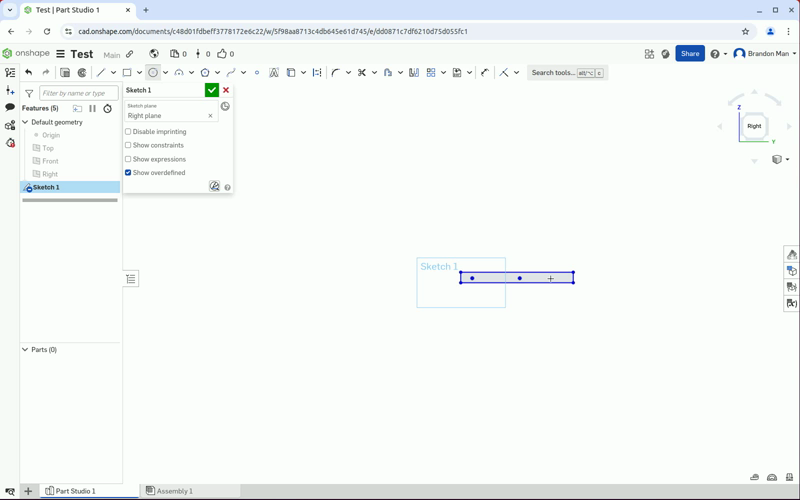
key_up(shift)
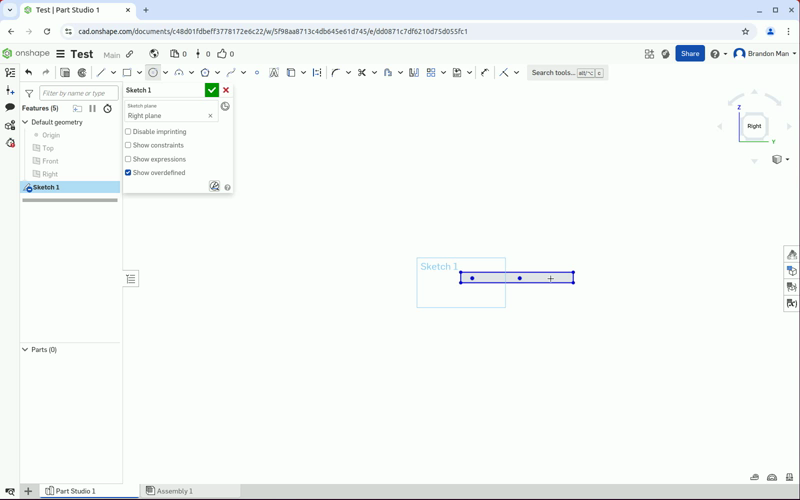
mouse_move(552, 278)
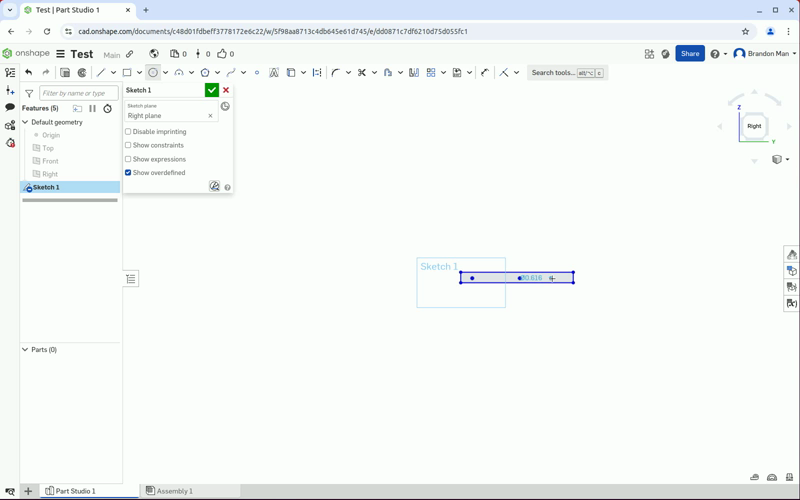
scroll(6)
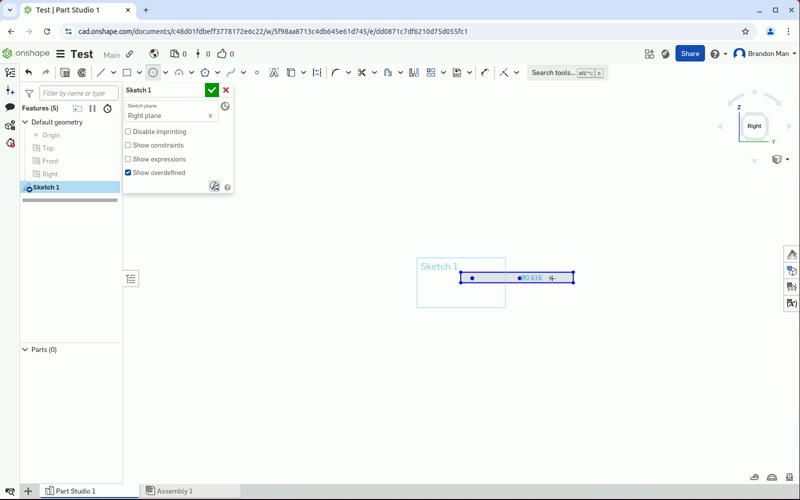
scroll(6)
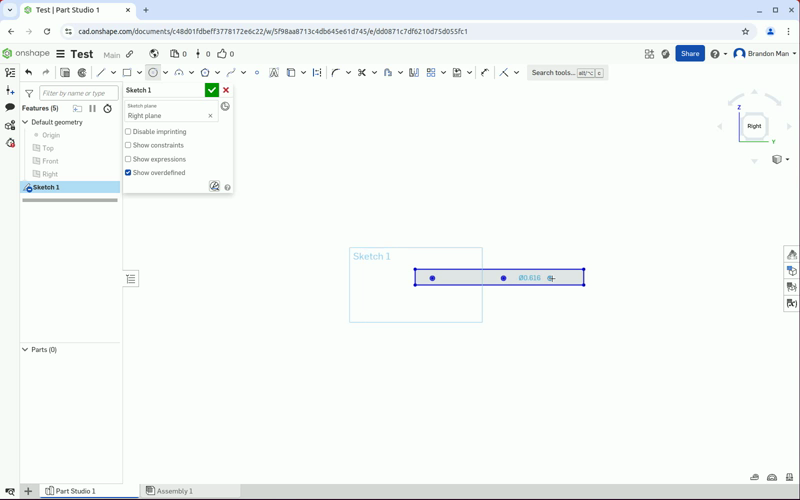
scroll(6)
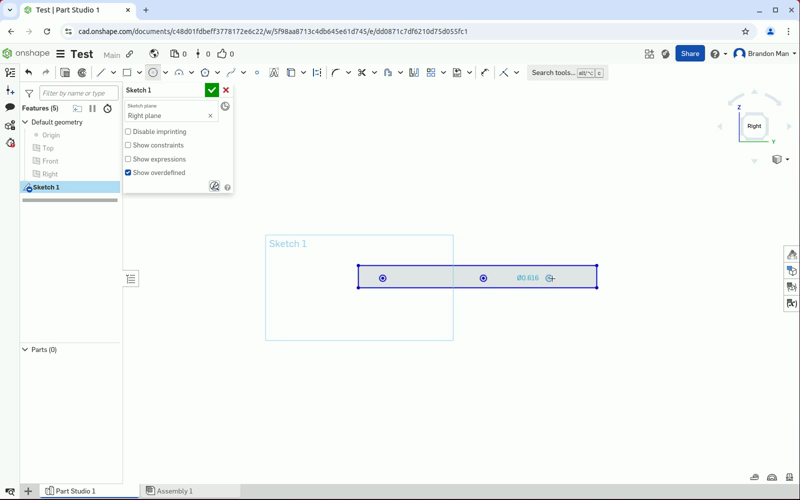
scroll(6)
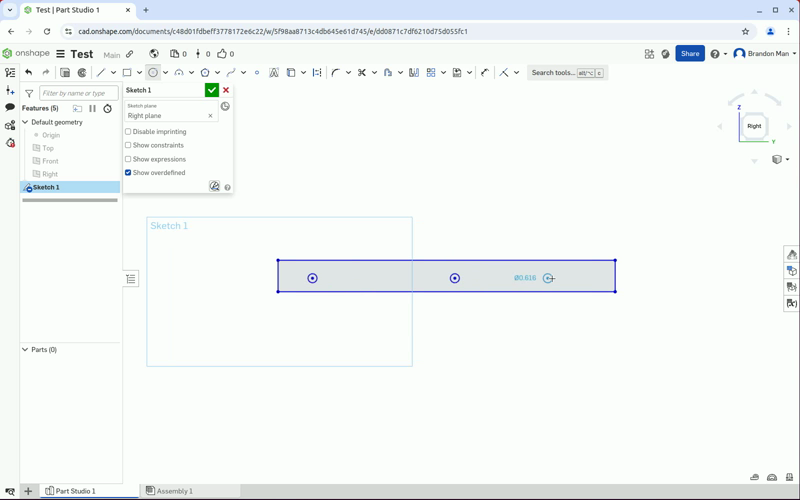
scroll(6)
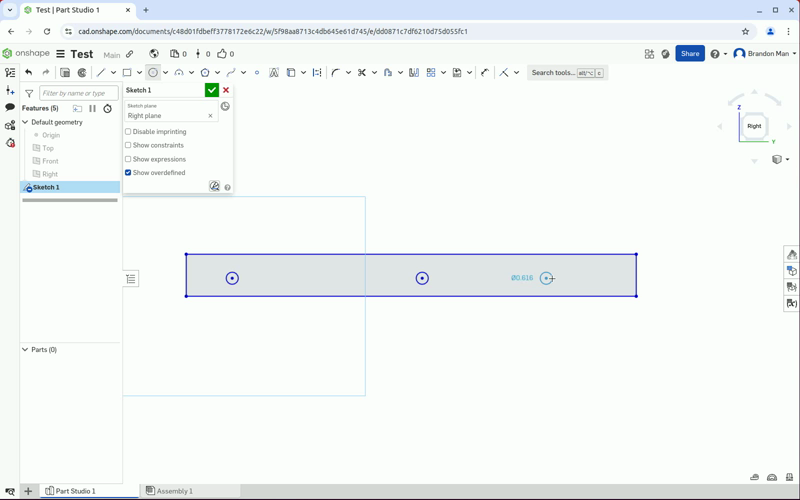
scroll(6)
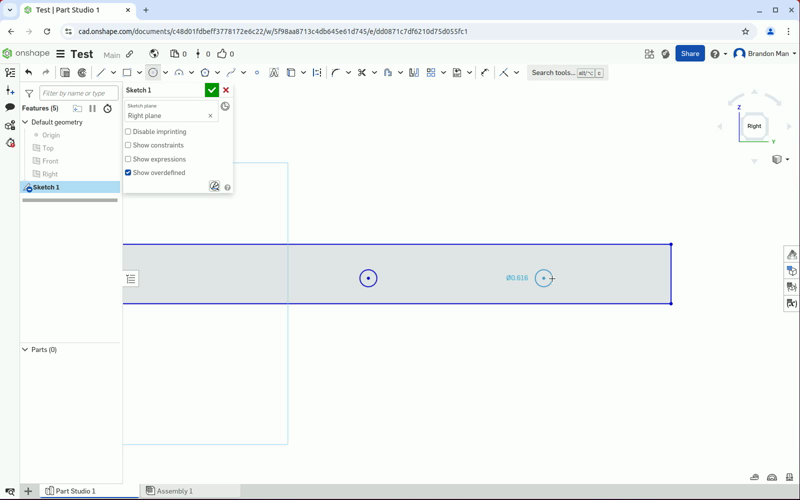
scroll(6)
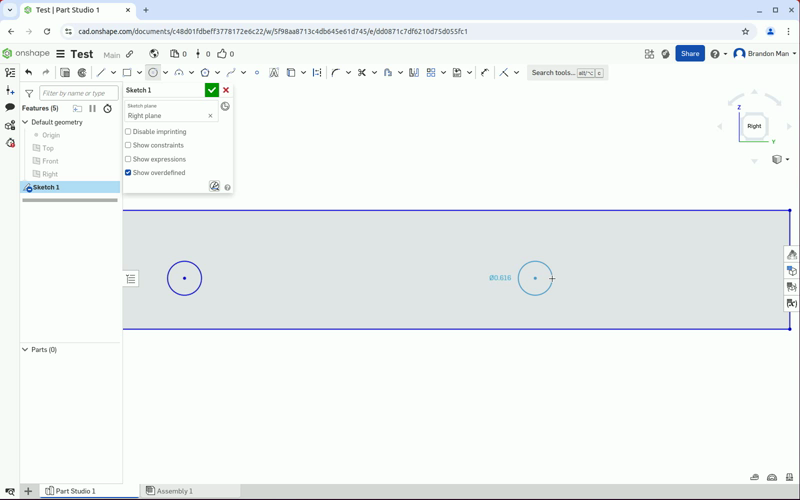
click(552, 278)
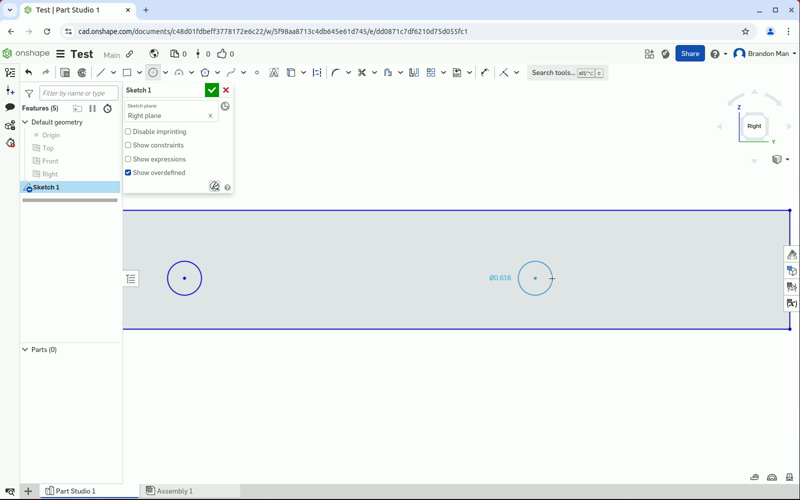
scroll(-6)
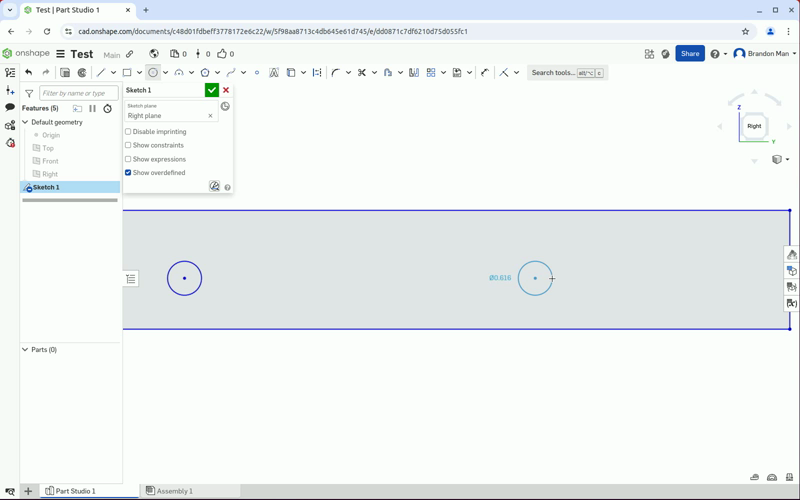
scroll(-6)
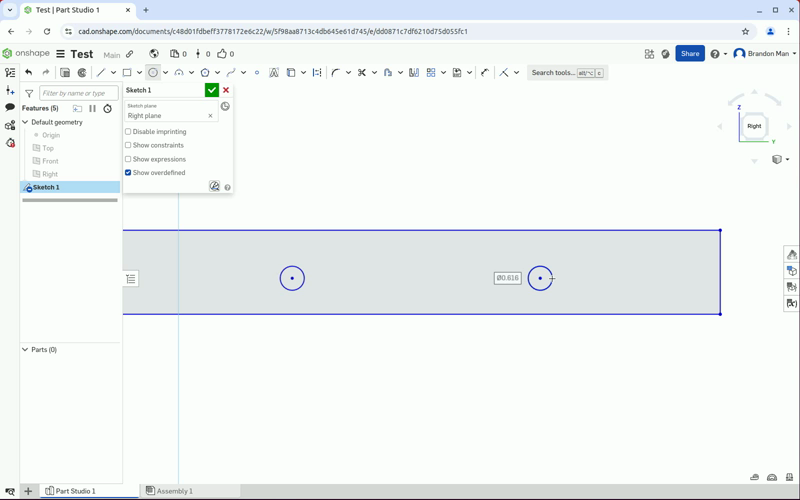
scroll(-6)
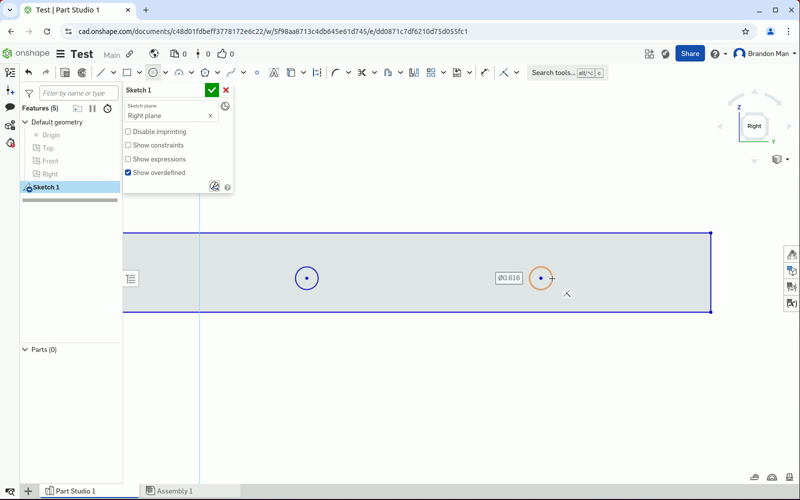
scroll(-6)
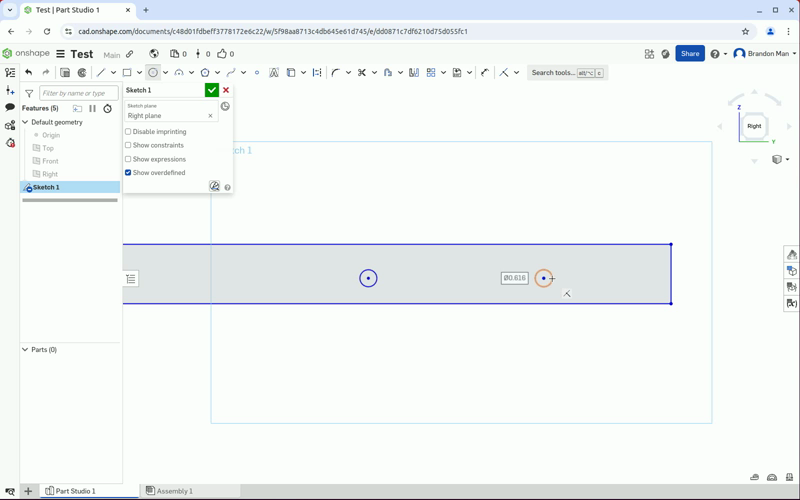
scroll(-6)
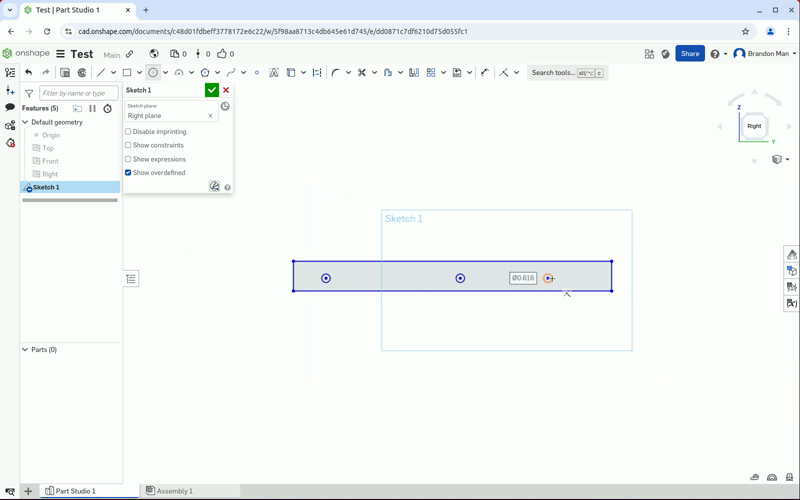
scroll(-6)
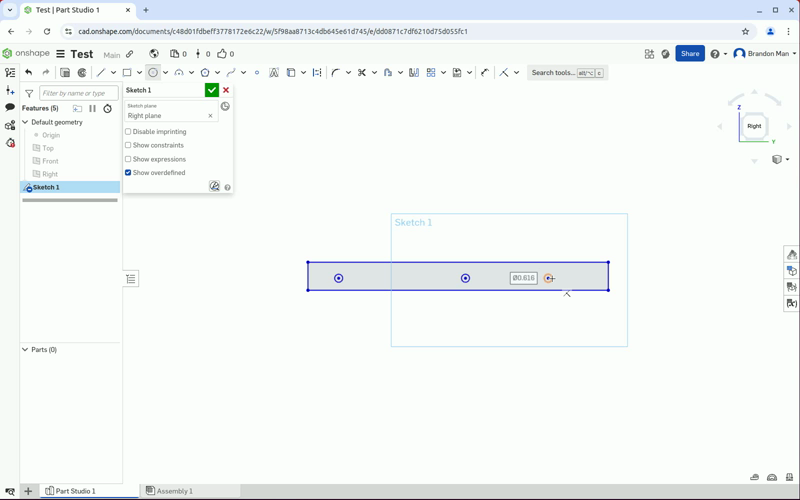
scroll(-6)
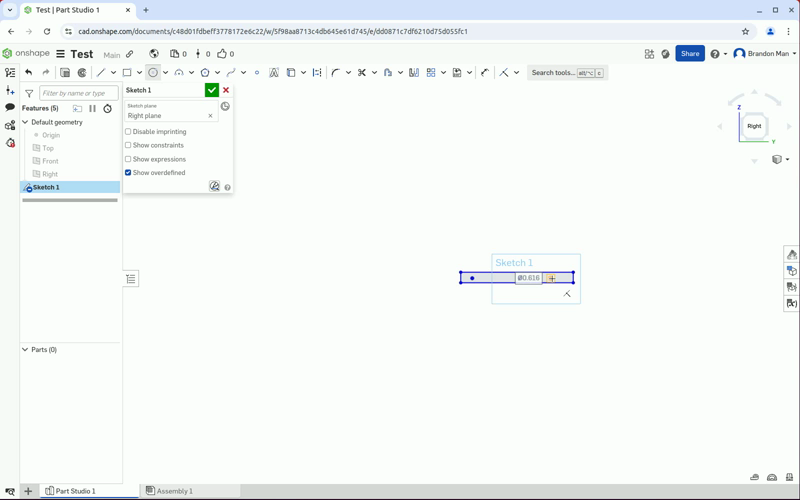
key(esc)
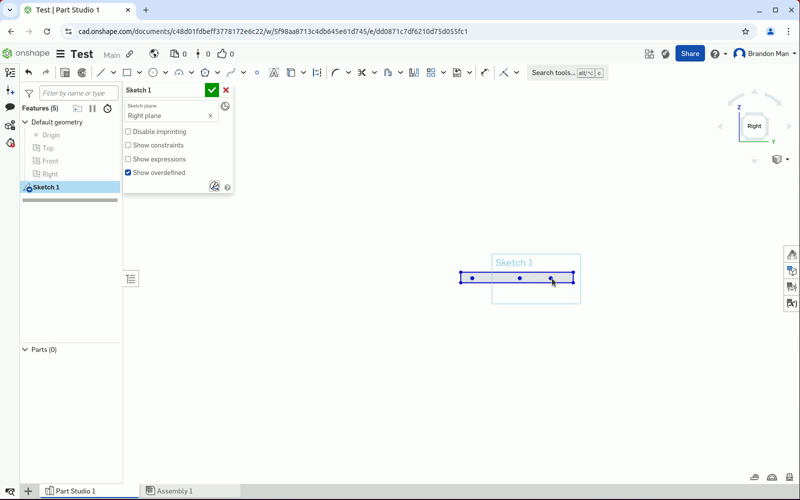
mouse_move(498, 279)
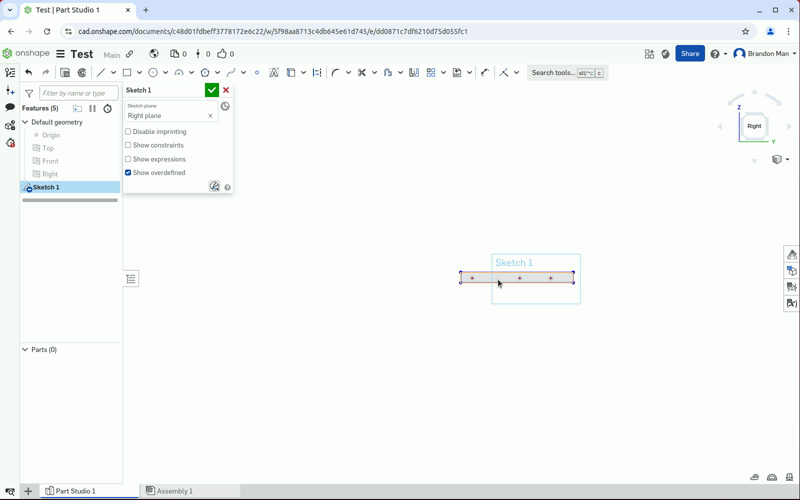
scroll(6)
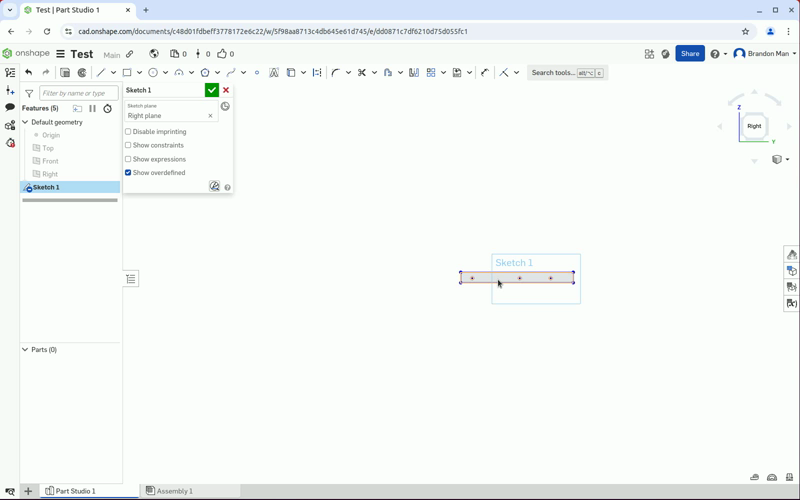
scroll(6)
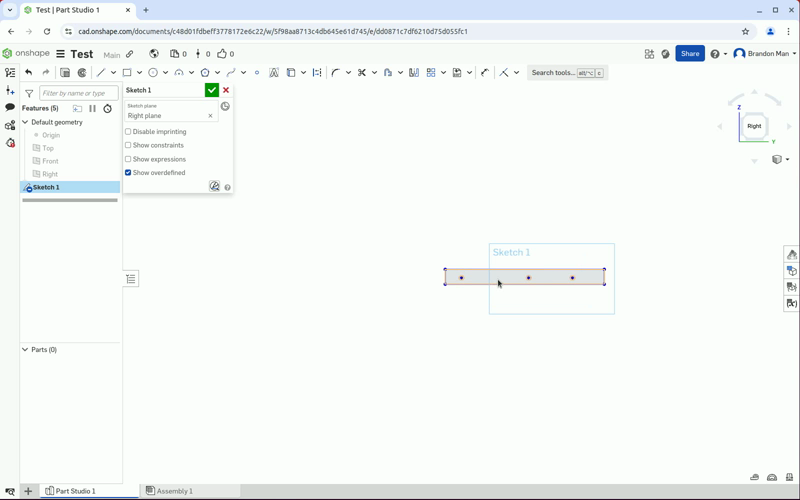
scroll(6)
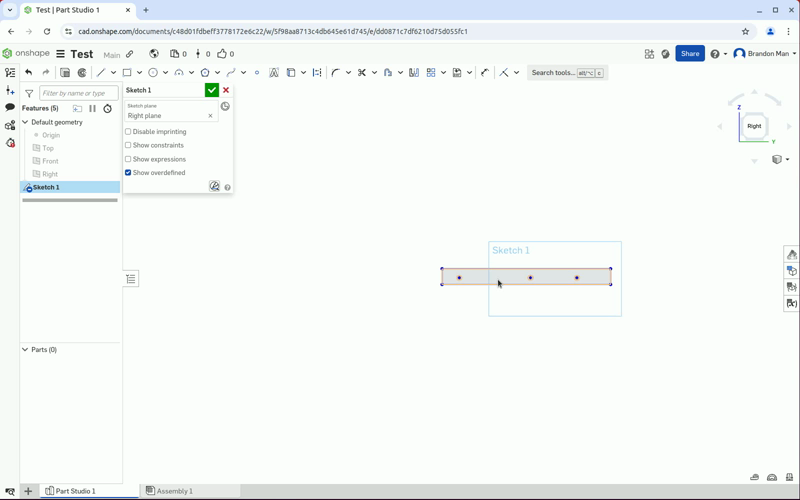
scroll(6)
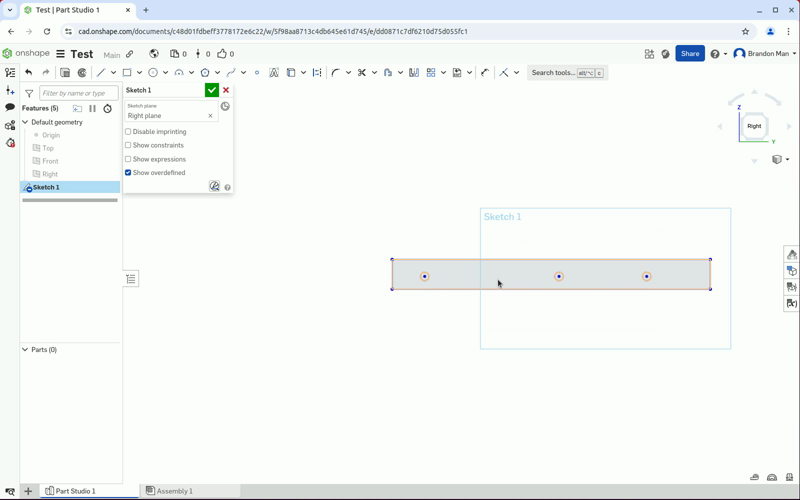
scroll(6)
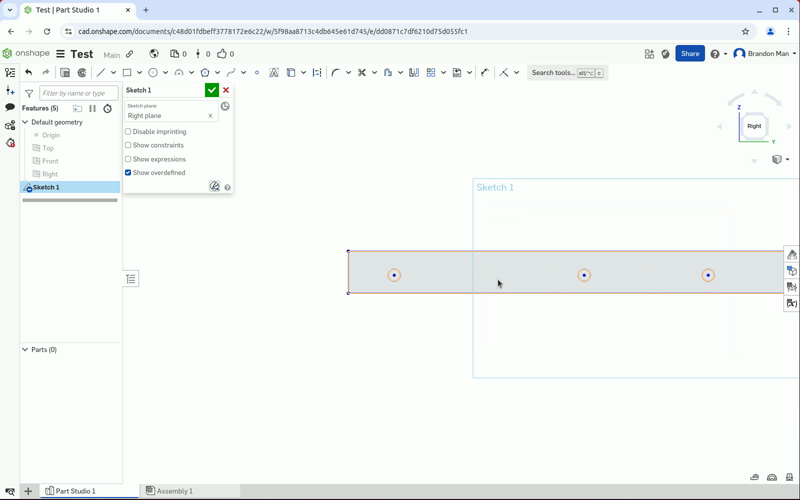
scroll(6)
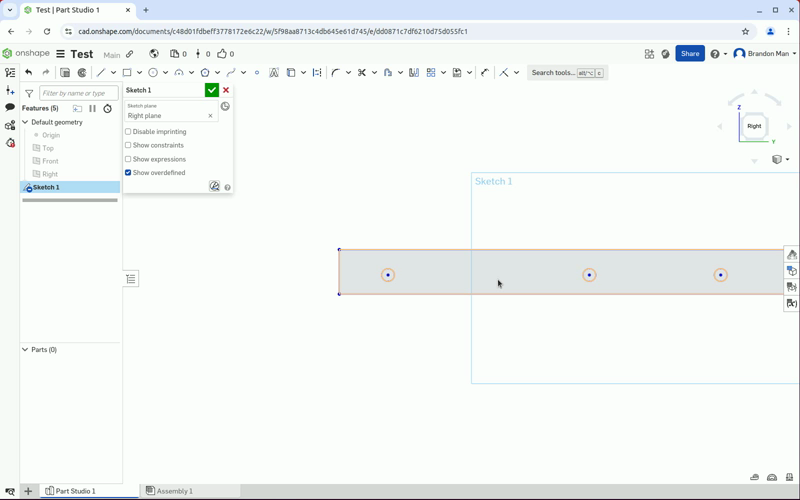
scroll(6)
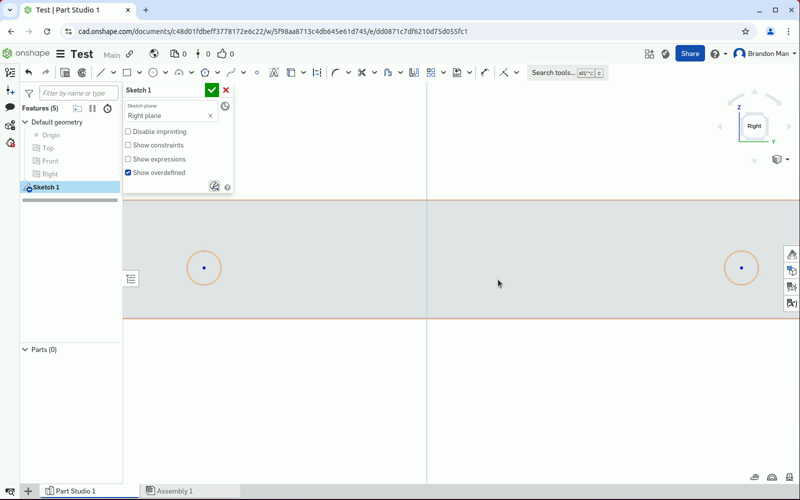
click(498, 279)
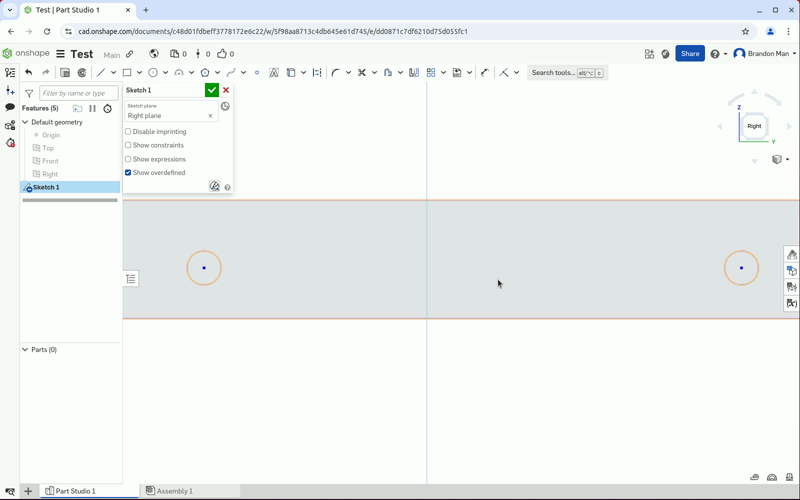
scroll(-6)
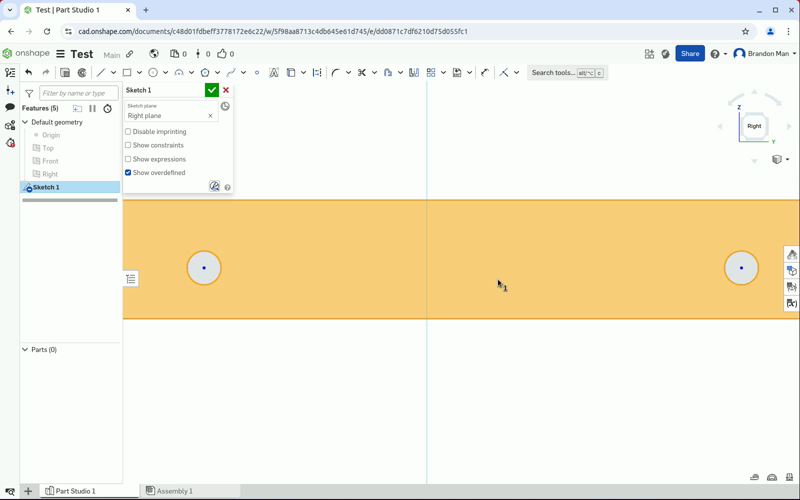
scroll(-6)
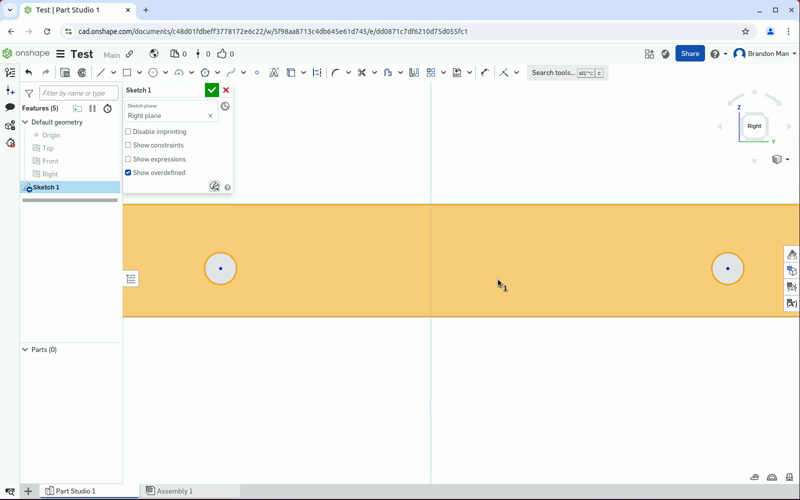
scroll(-6)
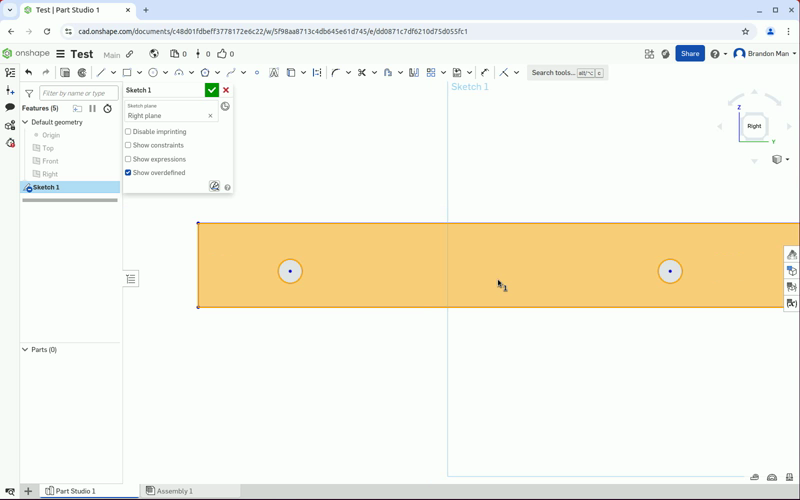
scroll(-6)
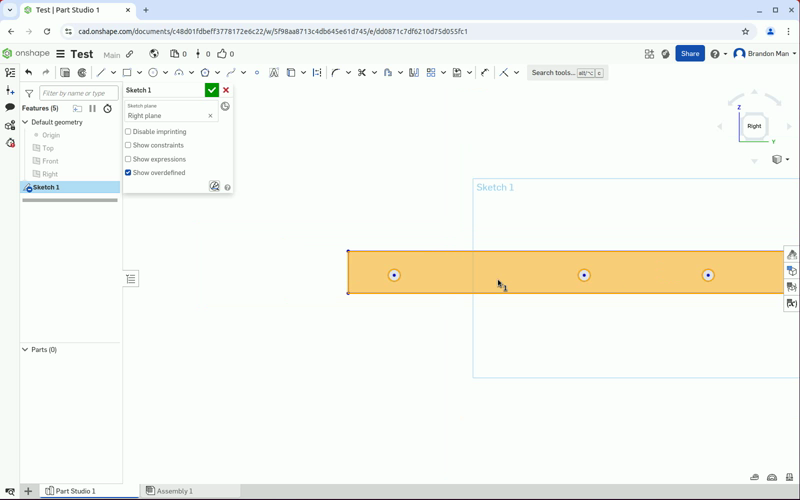
scroll(-6)
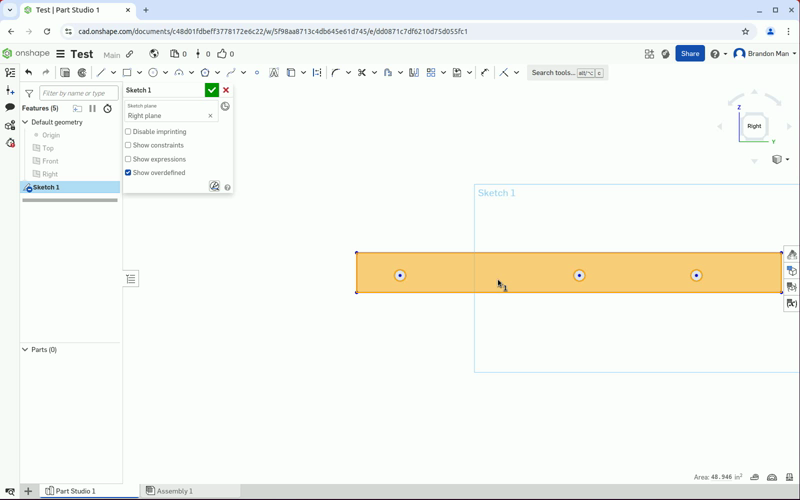
scroll(-6)
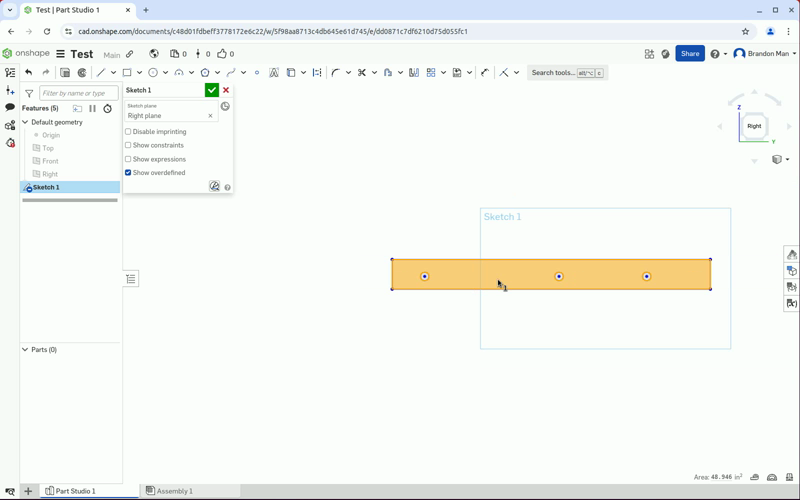
scroll(-6)
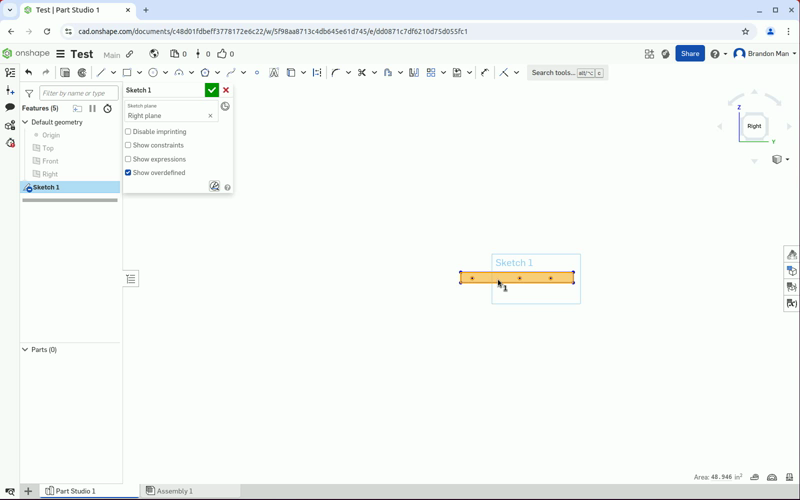
mouse_move(73, 352)
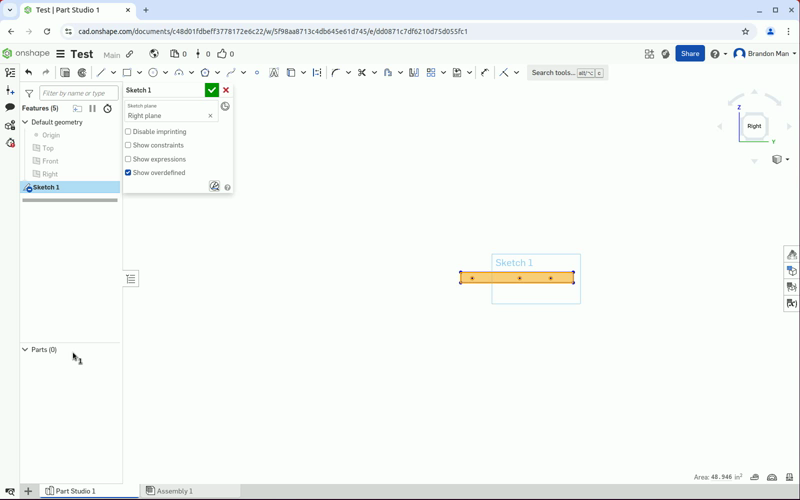
key(shift+y)
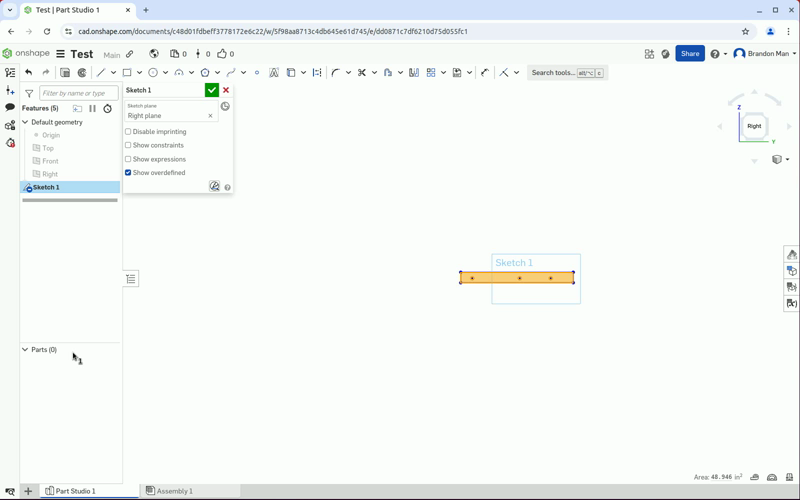
key(shift+e)
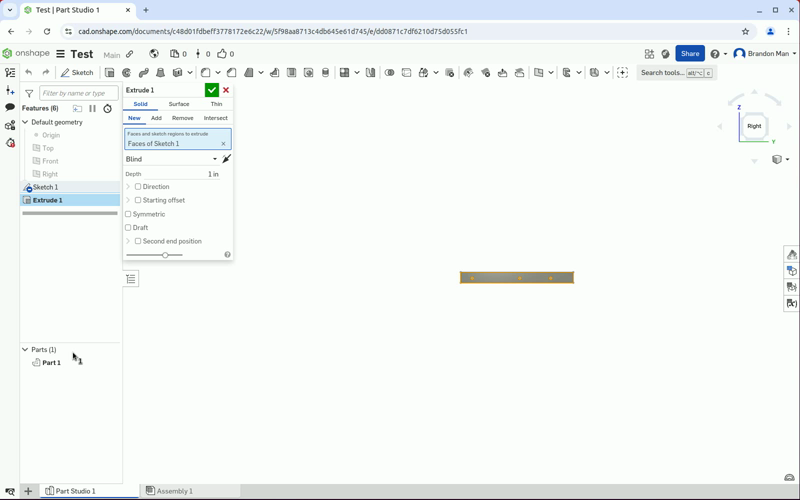
mouse_move(143, 106)
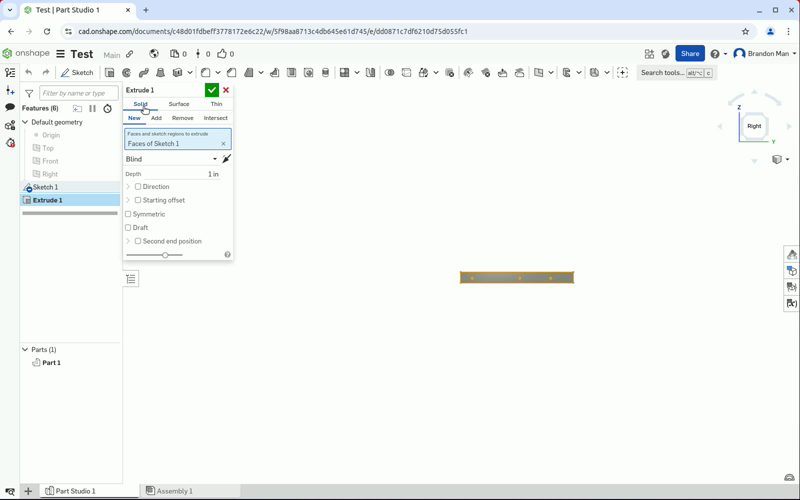
click(143, 106)
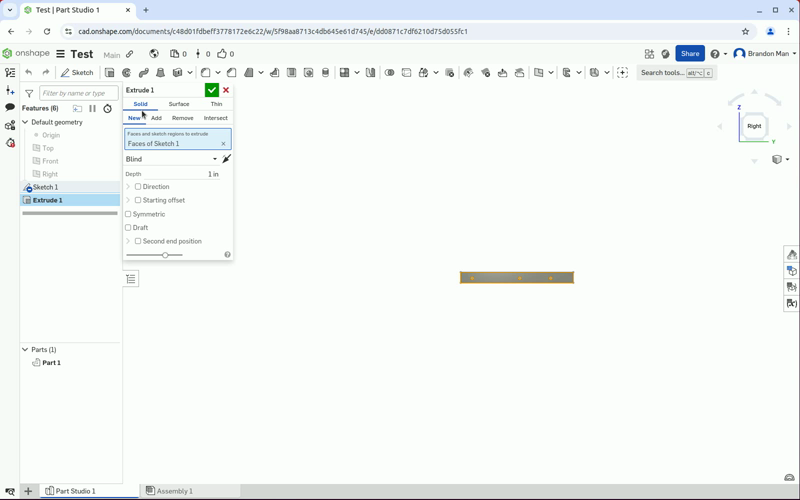
mouse_move(137, 120)
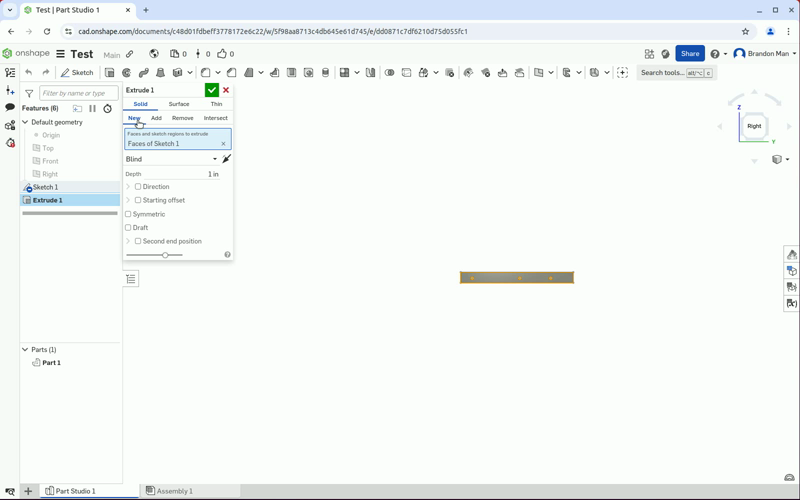
click(137, 120)
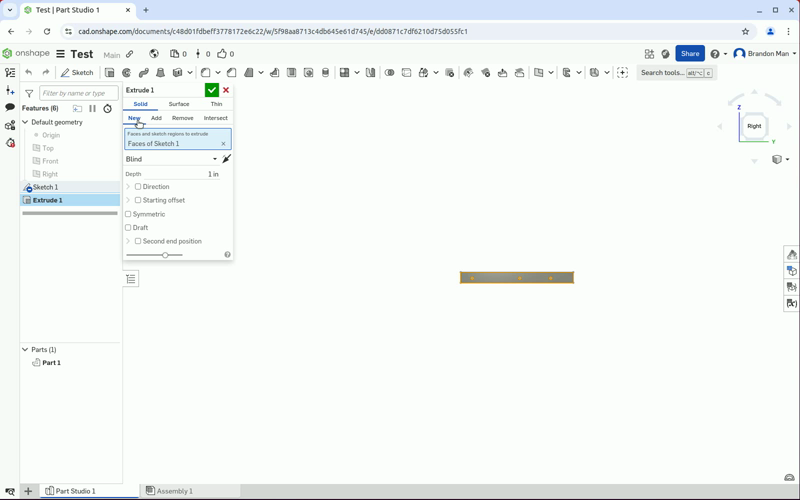
key(tab, 4)
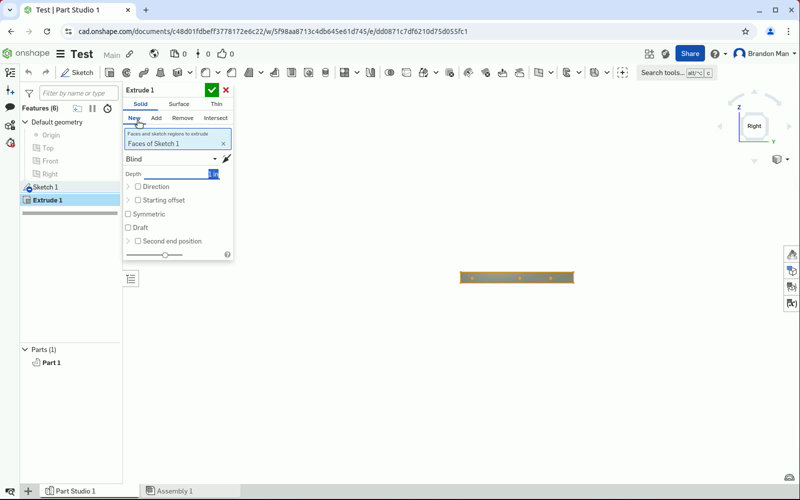
text(1.444)
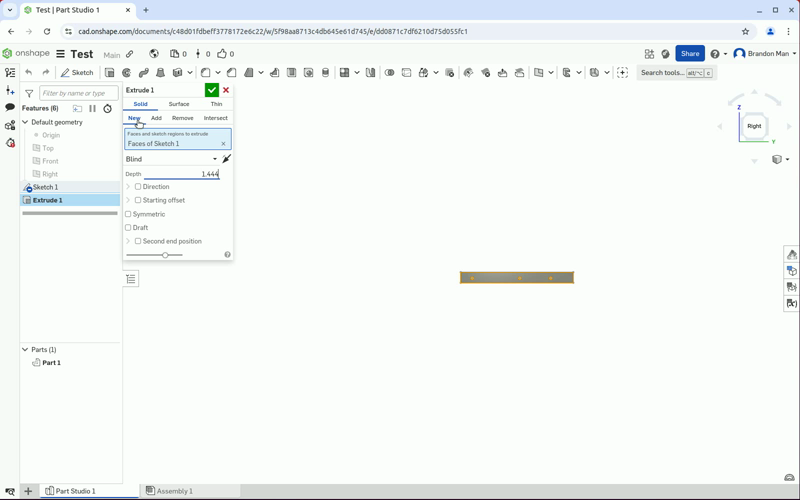
key(enter)
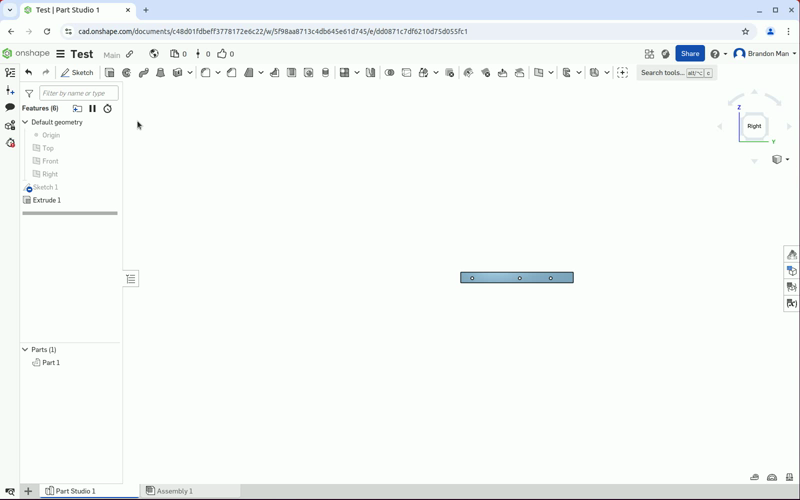
key(shift+h)
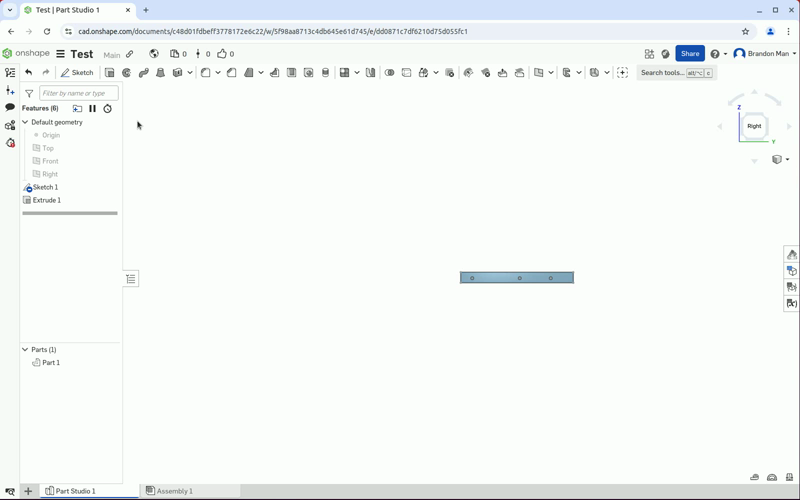
key(shift+h)
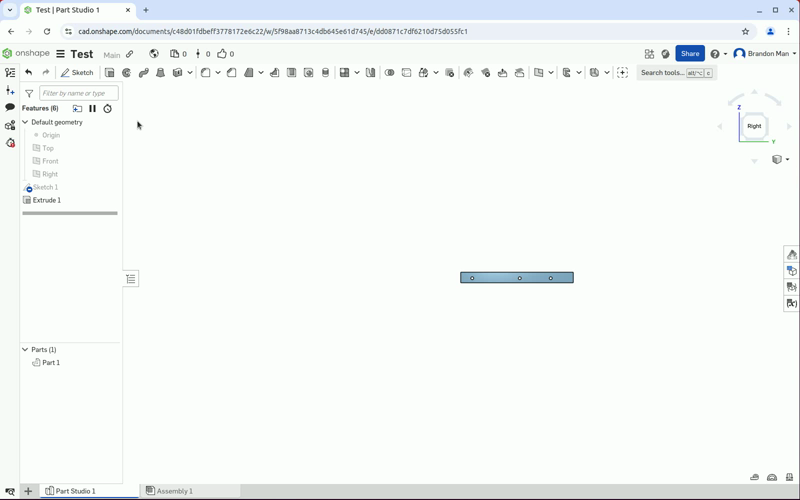
mouse_move(73, 189)
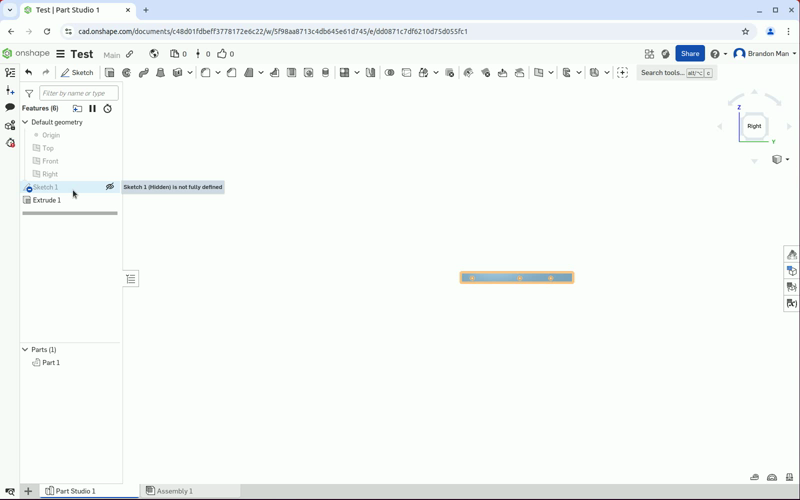
click(73, 189)
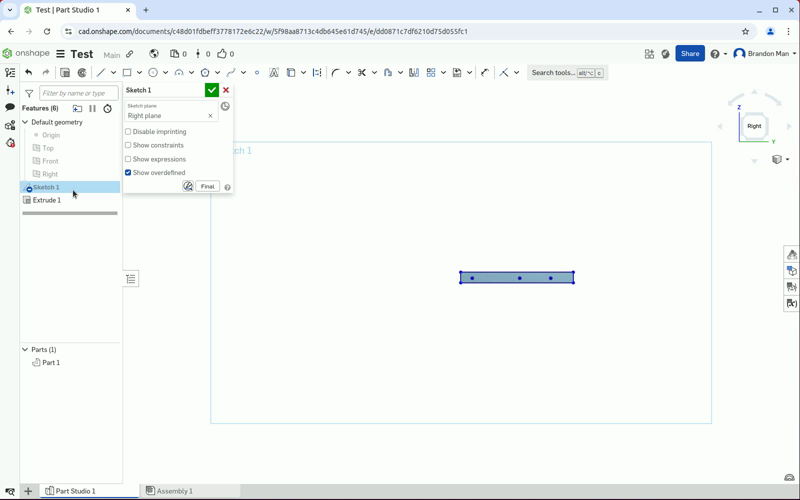
mouse_move(229, 92)
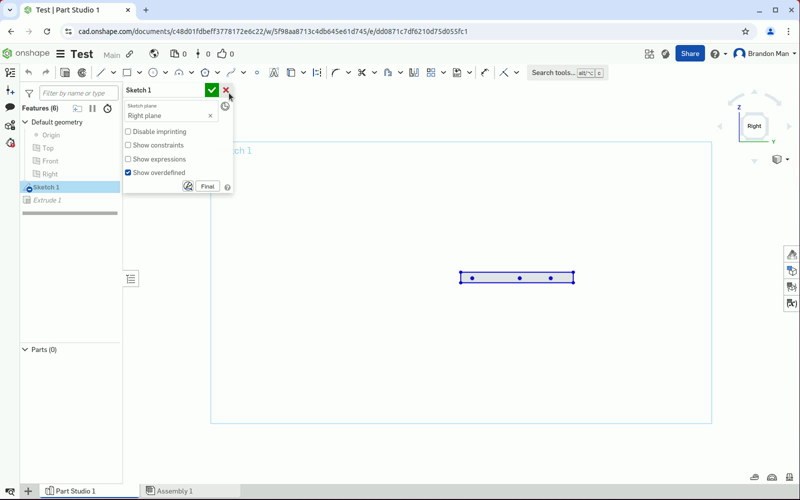
click(229, 92)
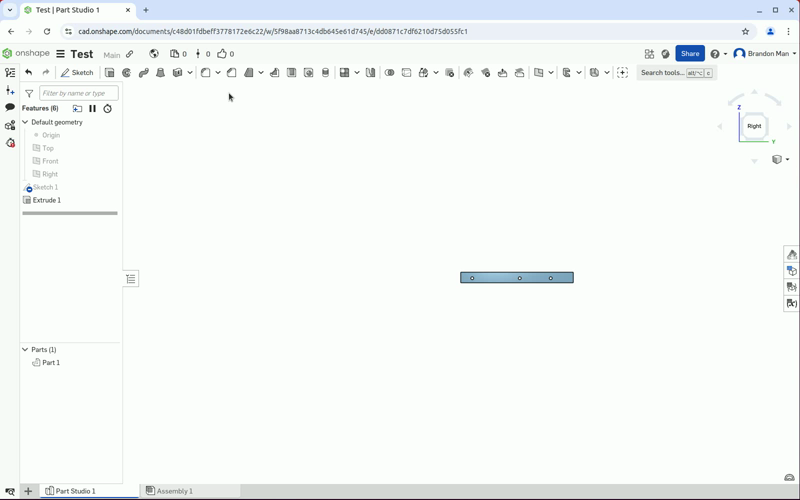
mouse_move(541, 75)
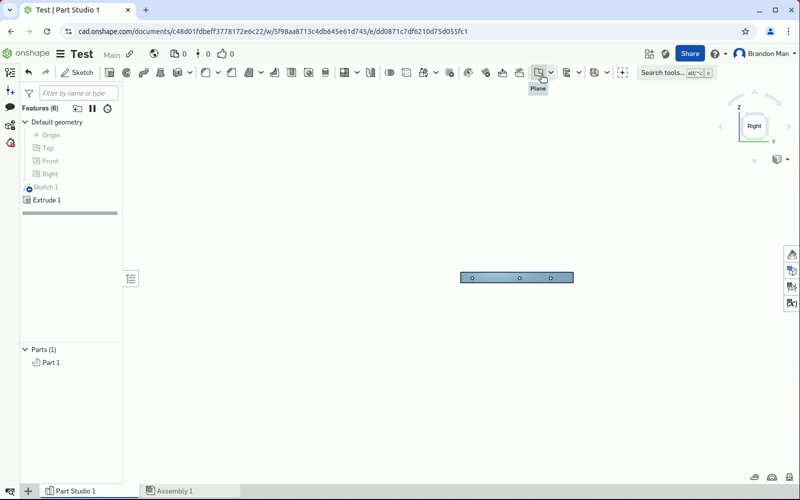
click(541, 75)
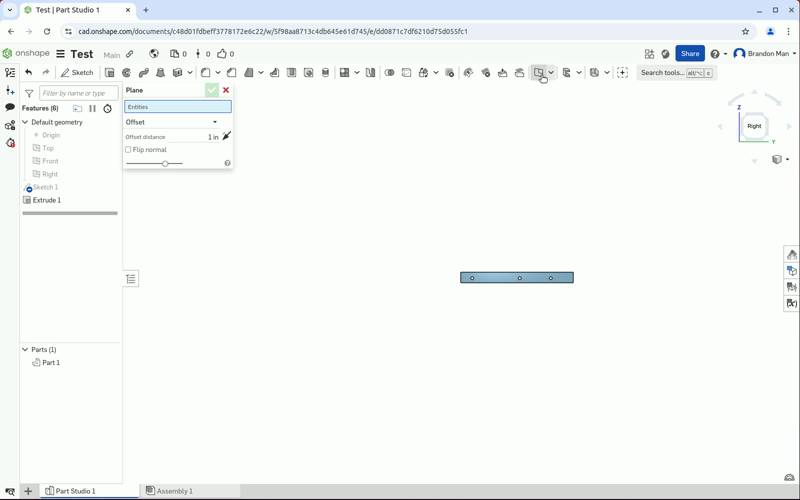
mouse_move(73, 176)
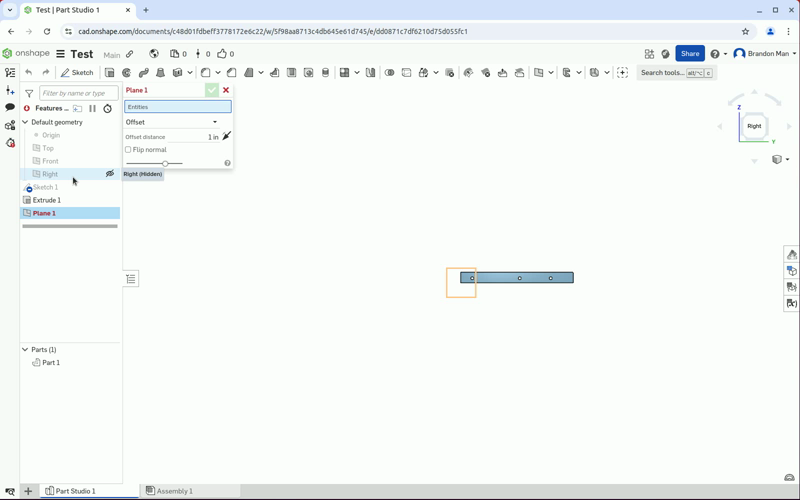
click(73, 176)
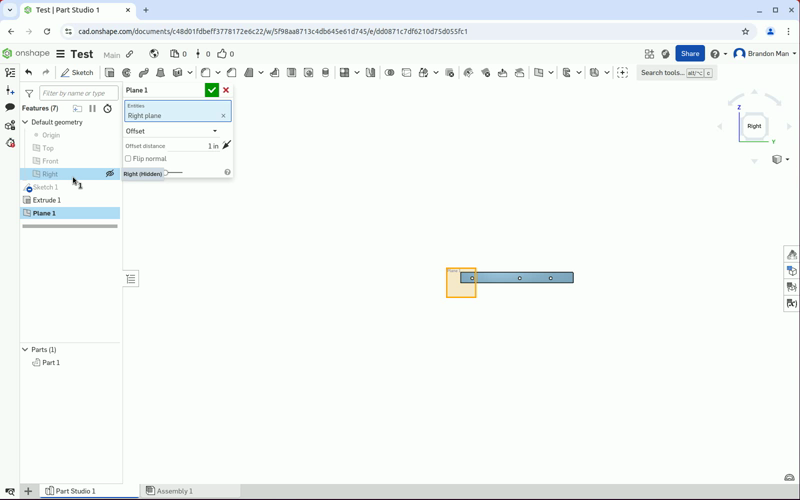
key(tab, 2)
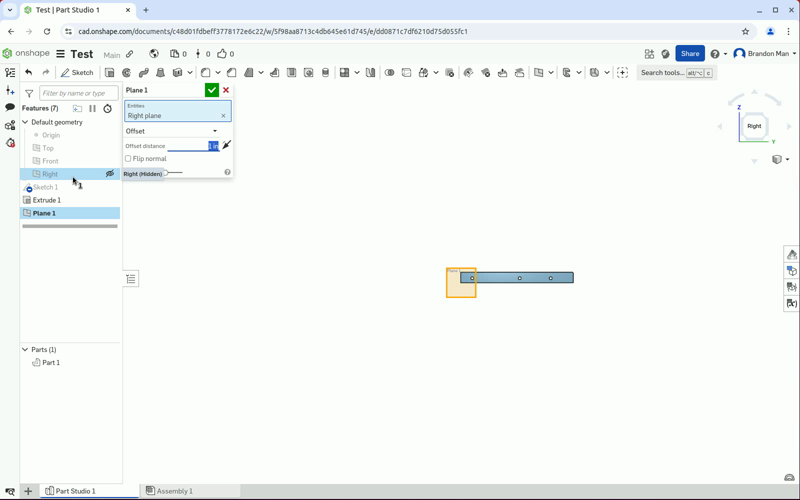
text(1.448)
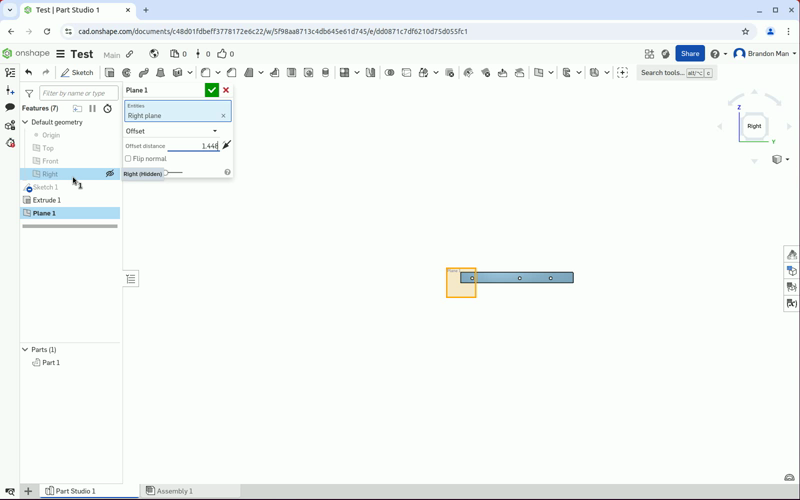
key(enter, 2)
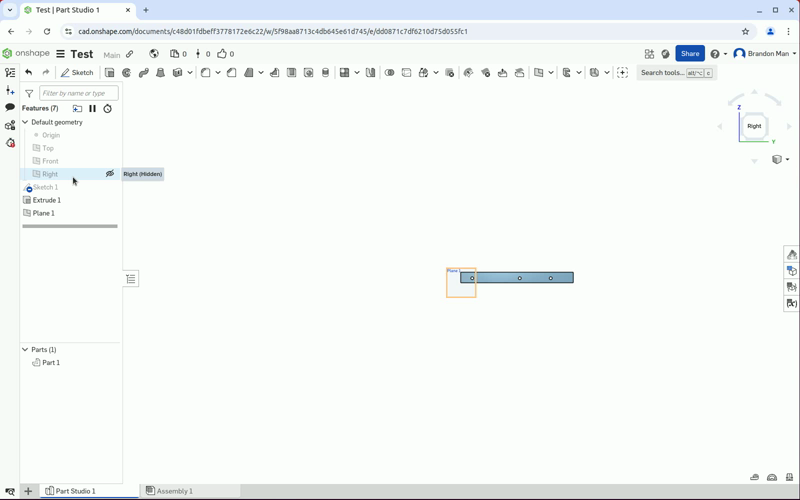
key(shift+s)
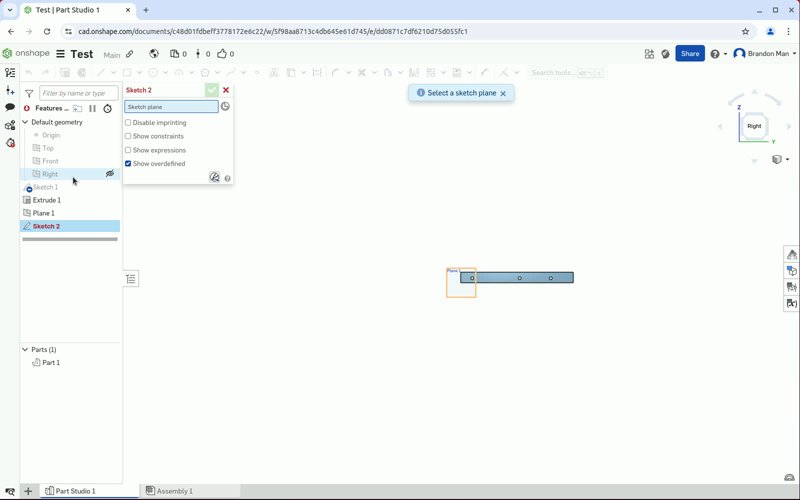
mouse_move(73, 215)
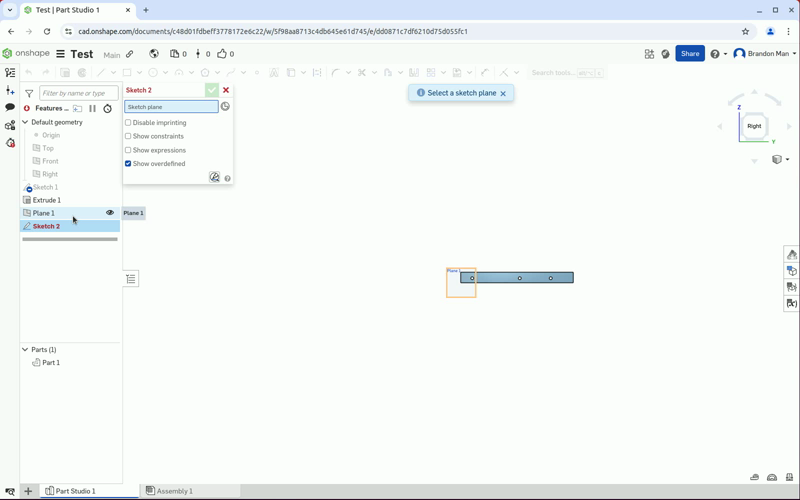
click(73, 215)
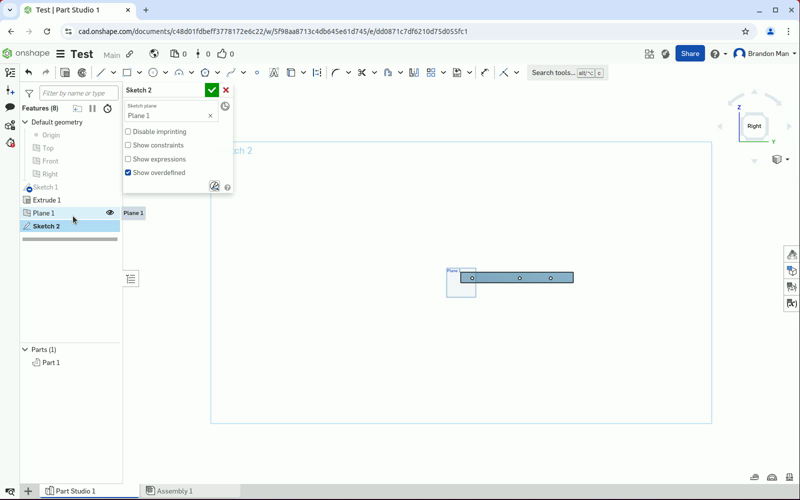
mouse_move(73, 352)
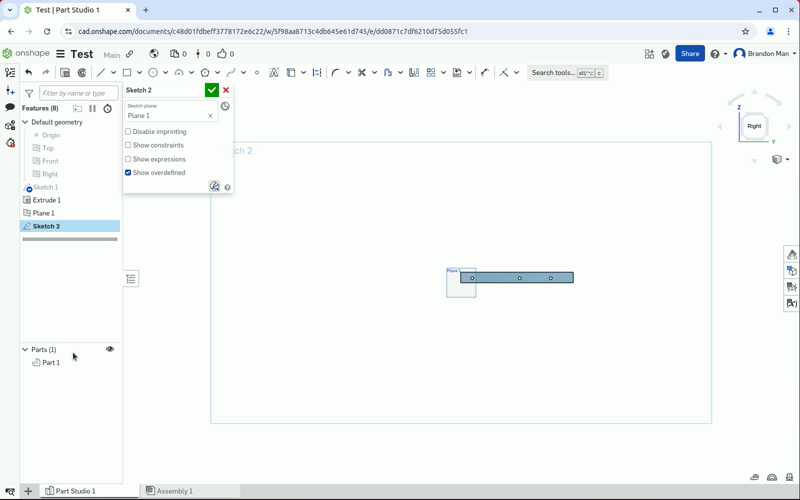
key(y)
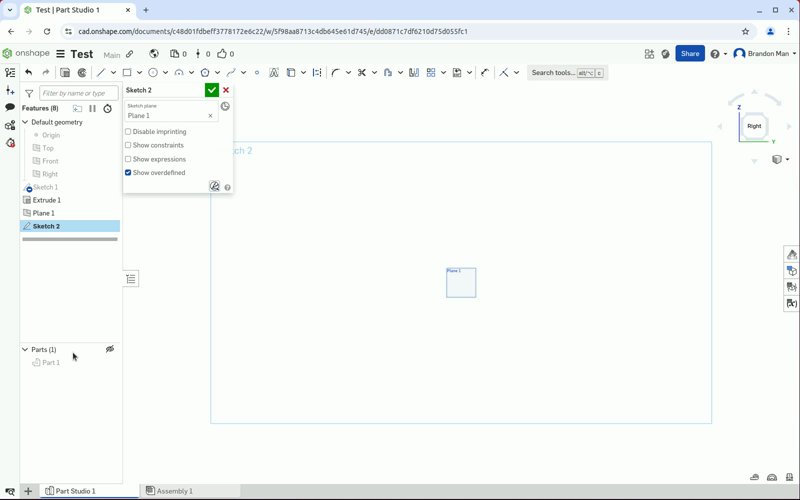
key(l)
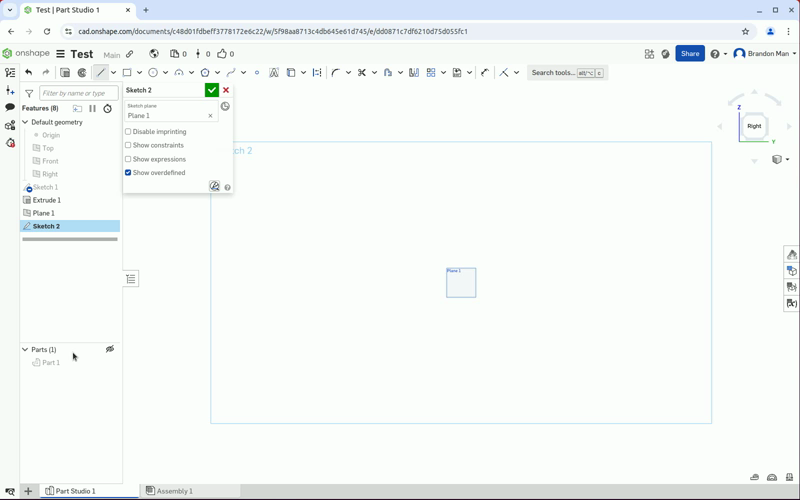
key_down(shift)
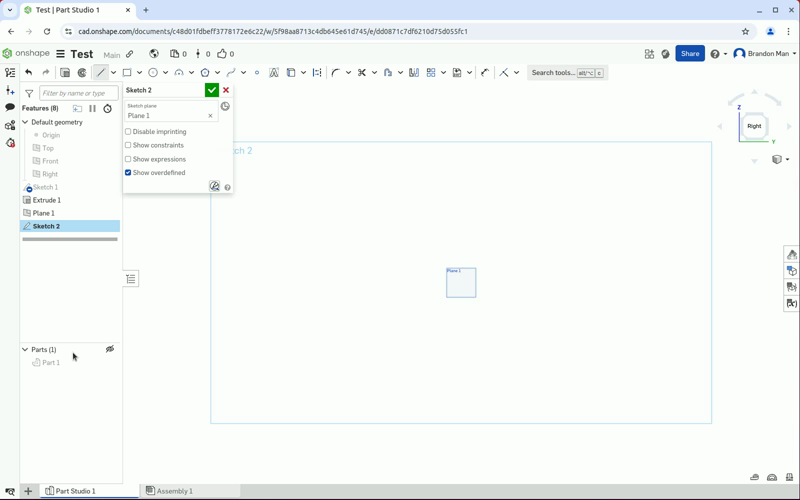
mouse_move(460, 278)
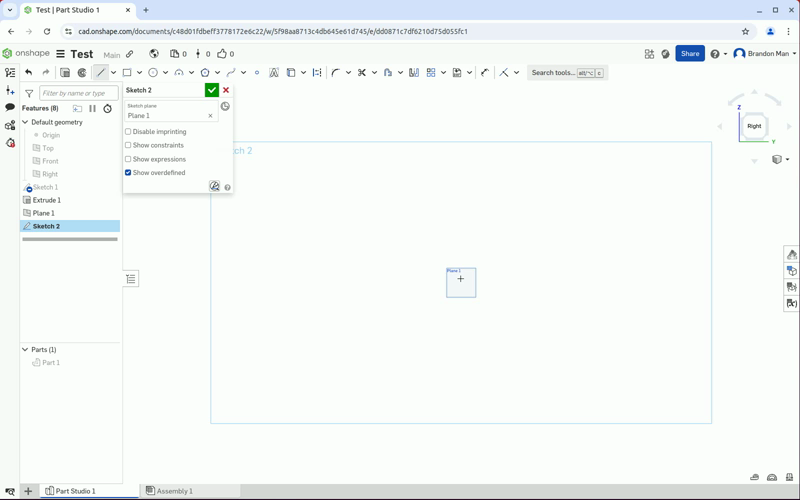
click(460, 278)
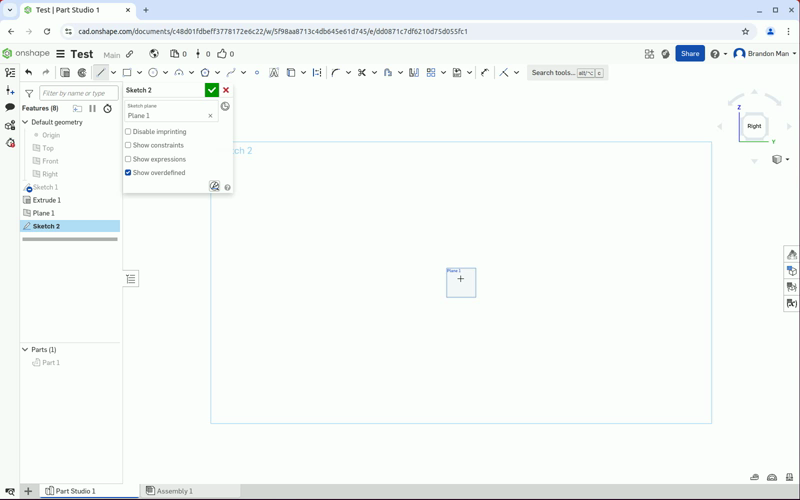
key_up(shift)
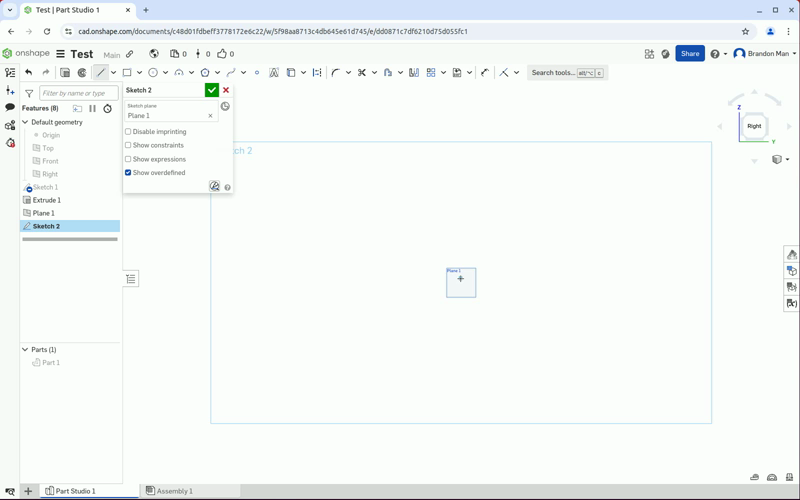
key_down(shift)
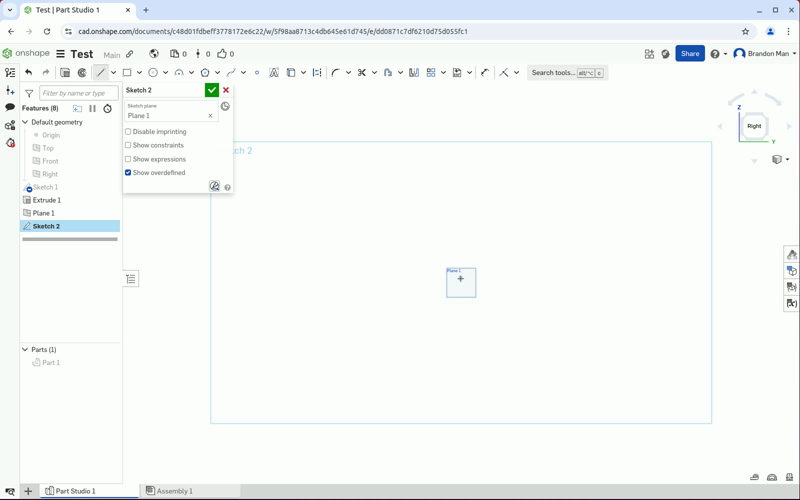
mouse_move(490, 278)
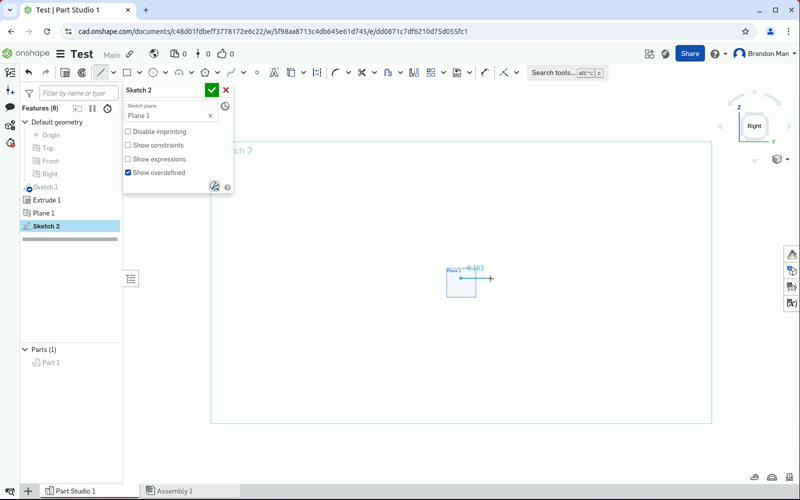
mouse_move(472, 278)
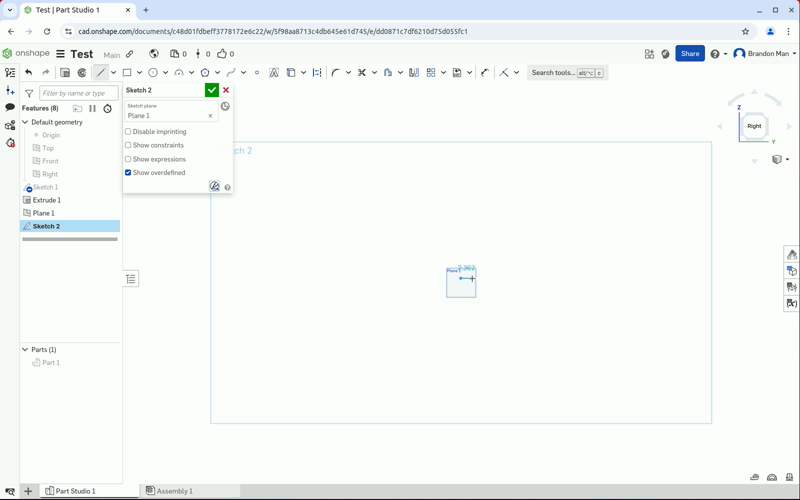
click(472, 278)
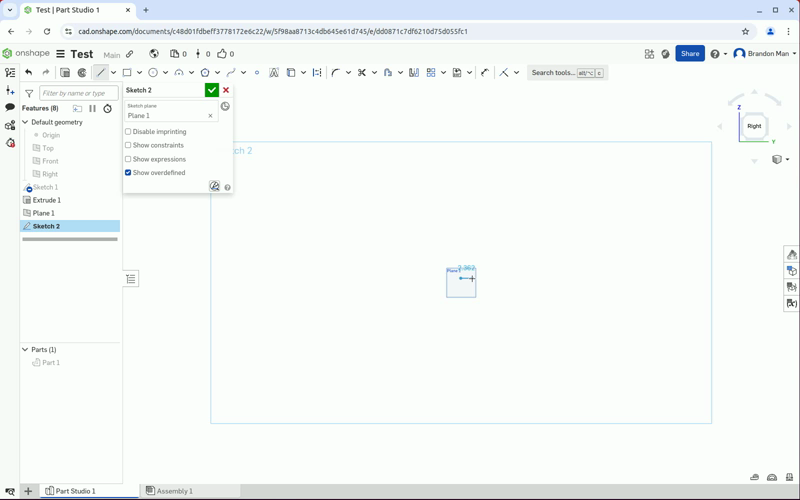
key_up(shift)
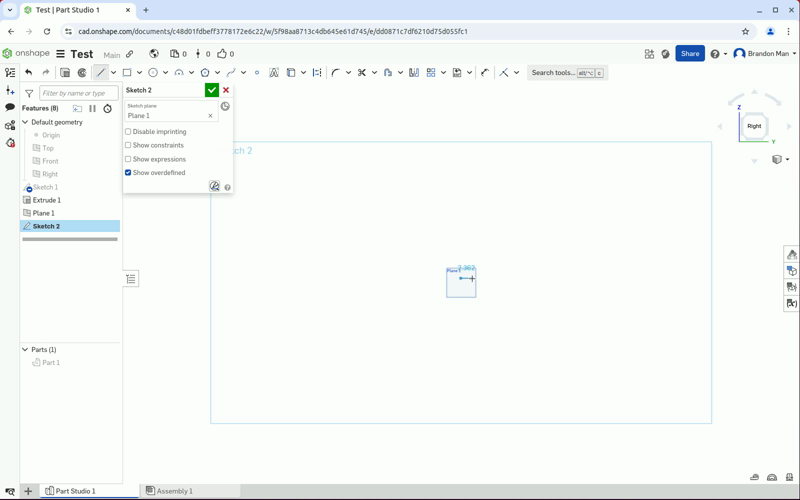
key(esc)
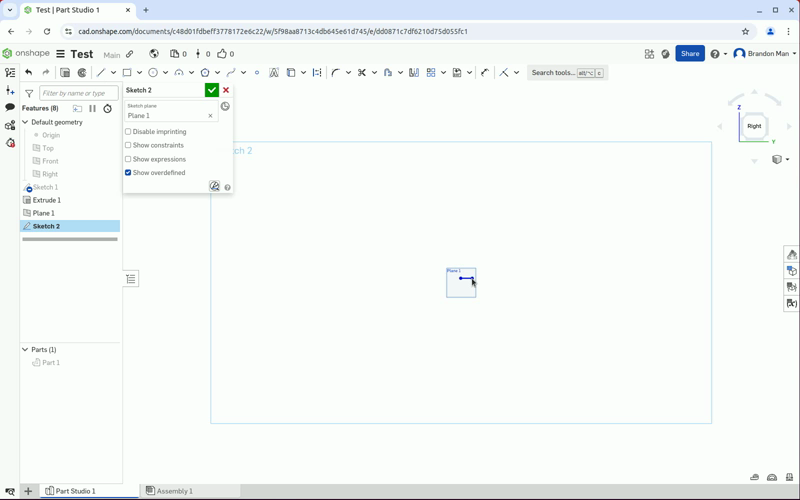
key(a)
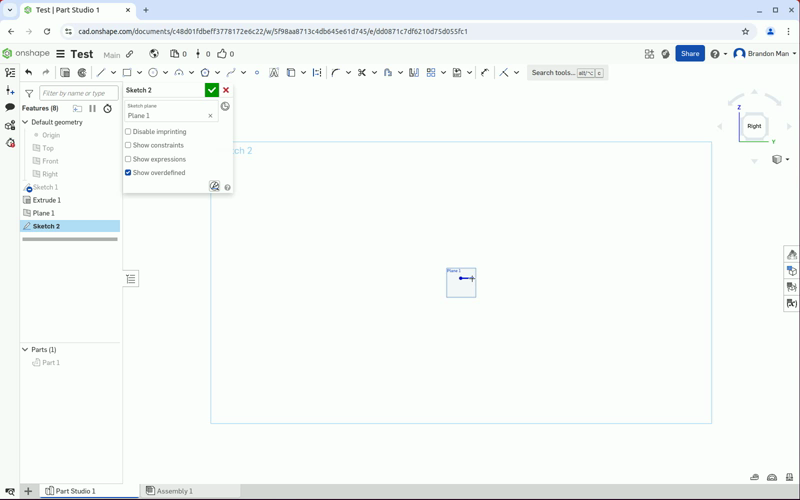
mouse_move(472, 278)
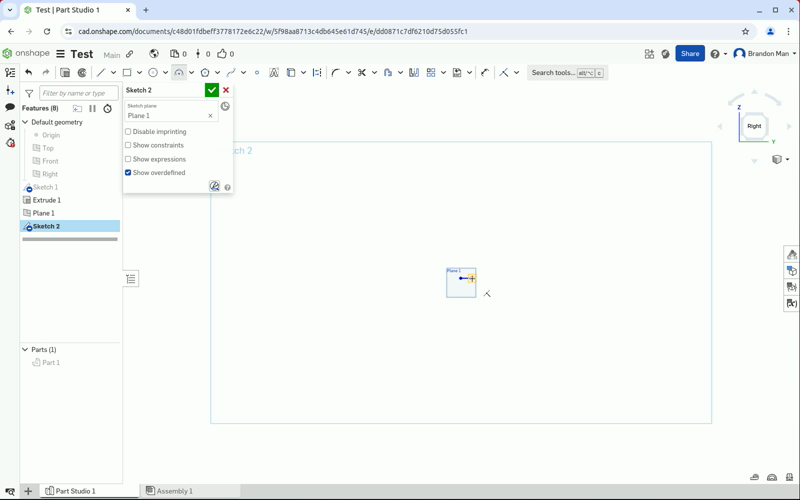
click(472, 278)
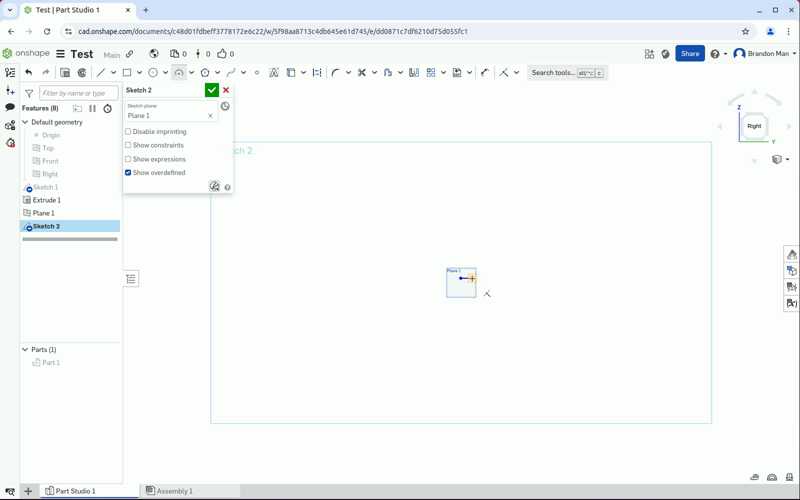
key_down(shift)
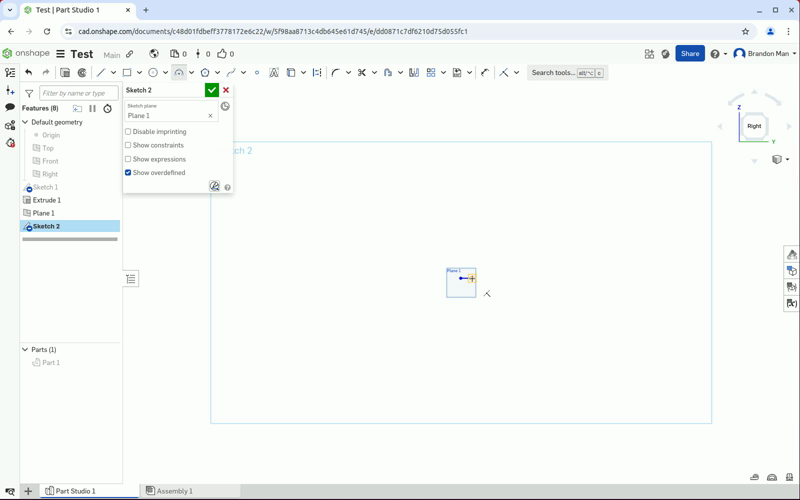
mouse_move(473, 278)
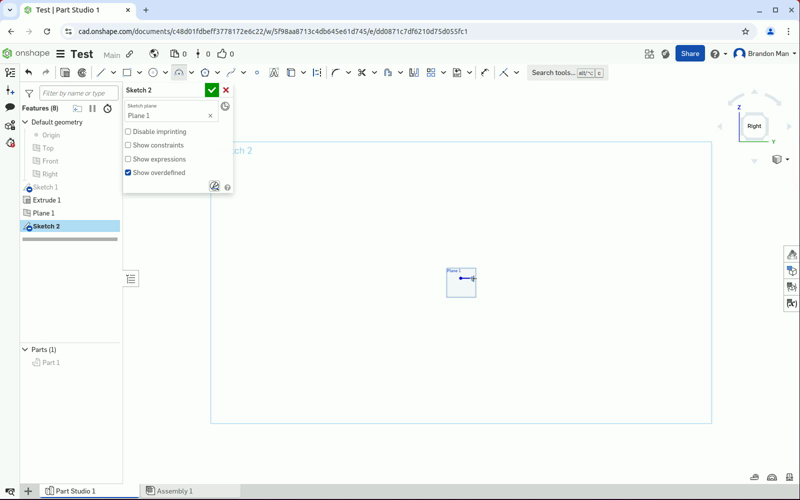
scroll(6)
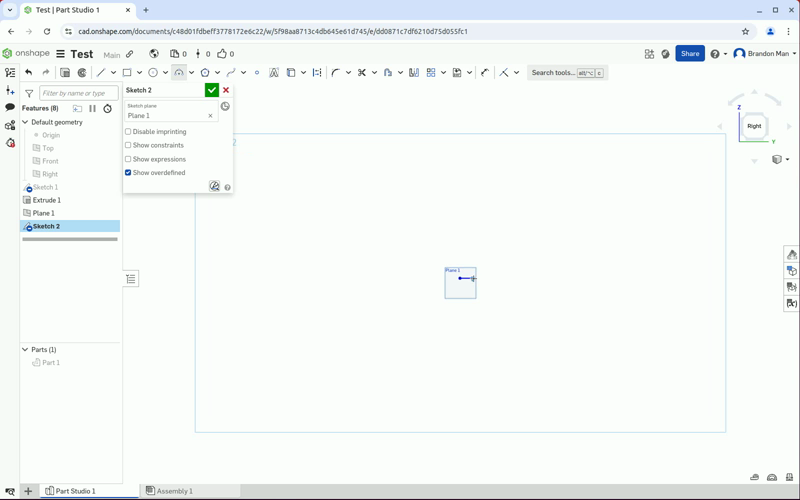
scroll(6)
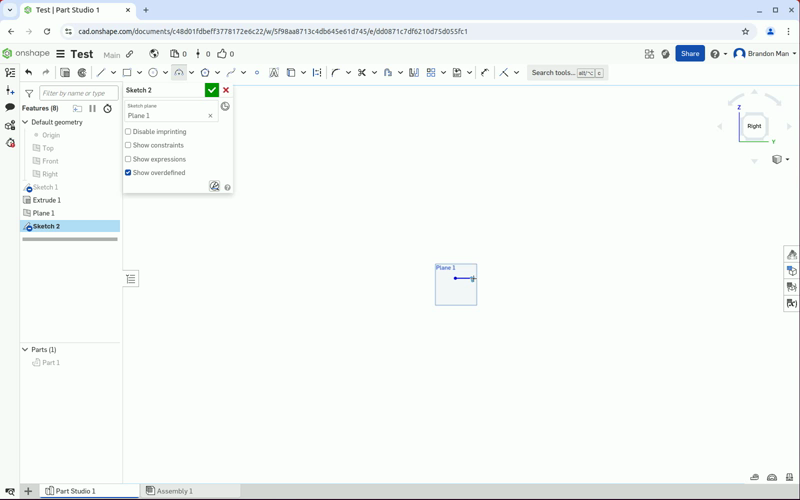
scroll(6)
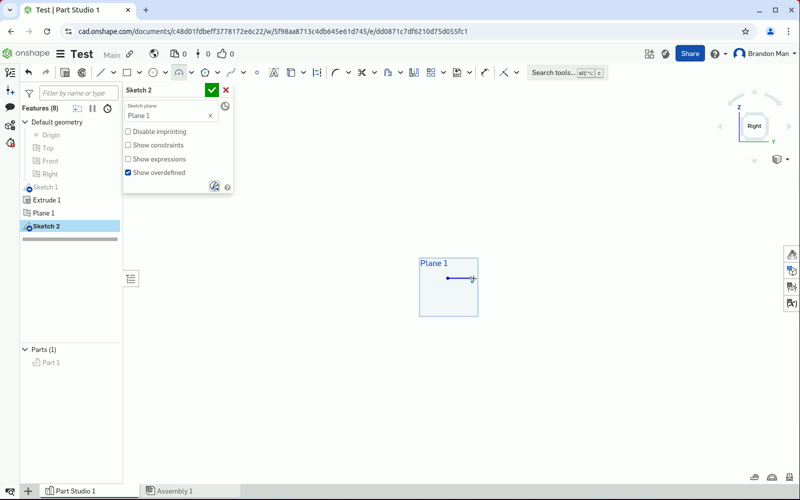
scroll(6)
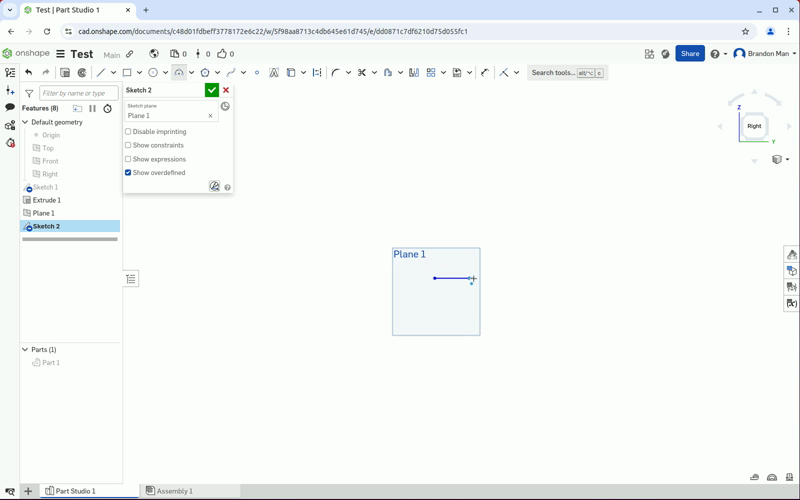
scroll(6)
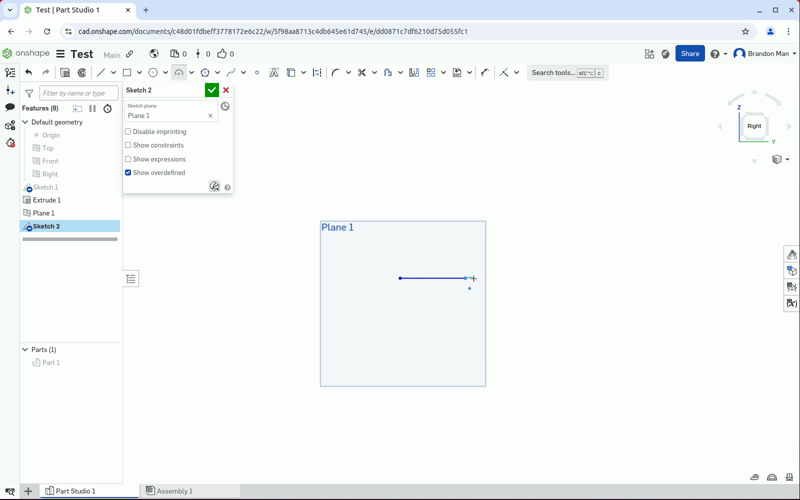
scroll(6)
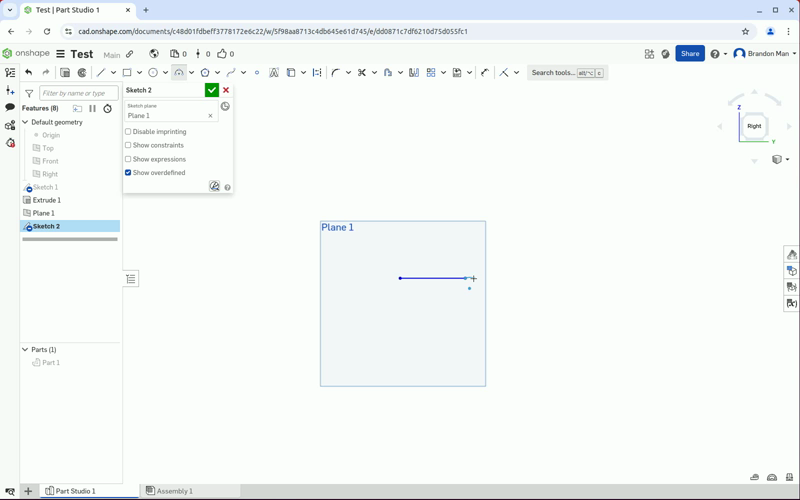
scroll(6)
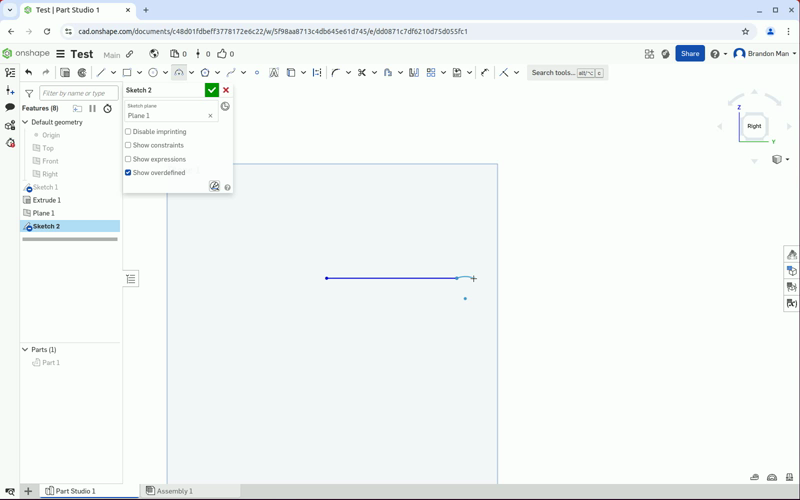
click(473, 278)
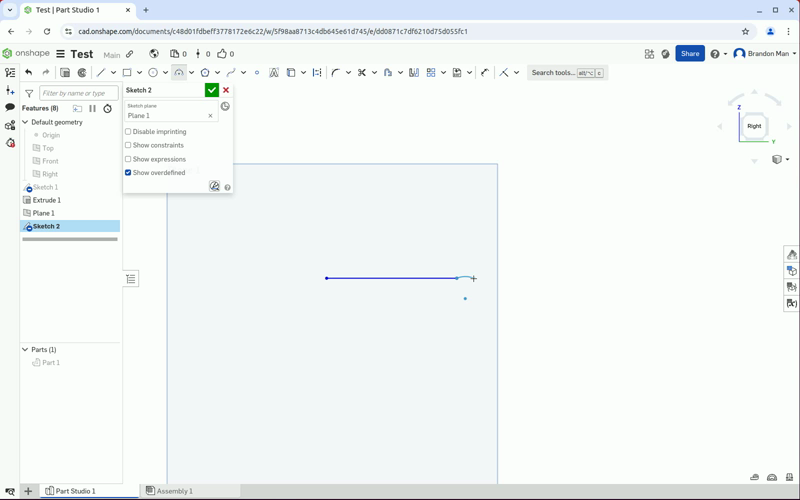
scroll(-6)
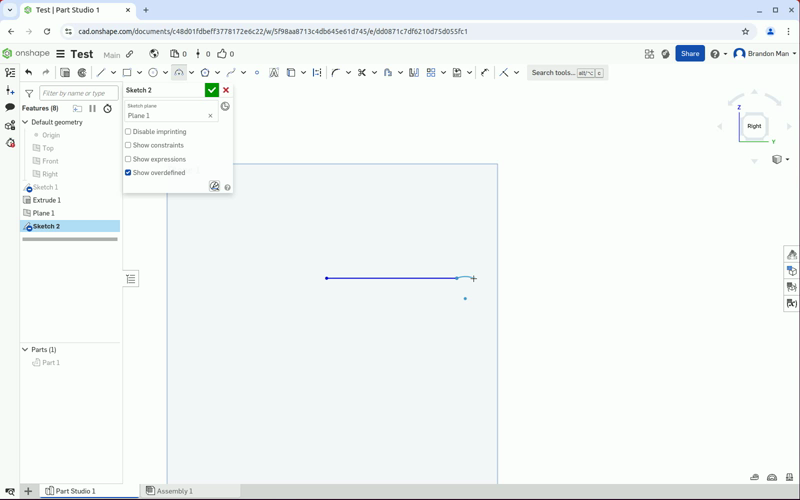
scroll(-6)
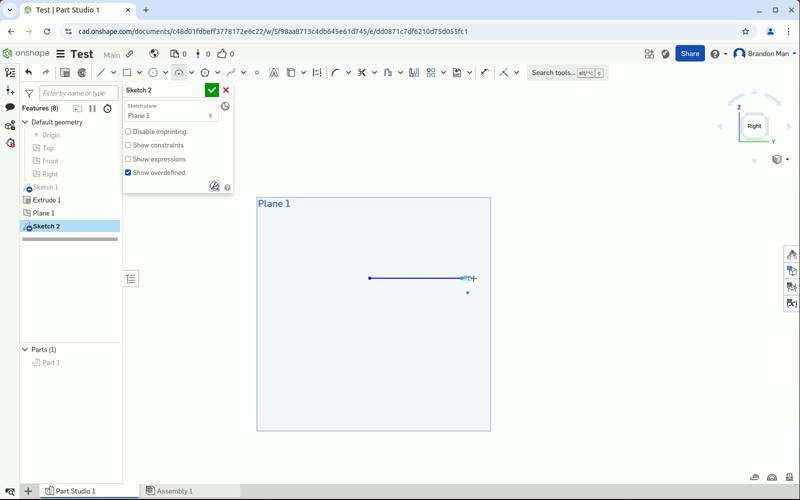
scroll(-6)
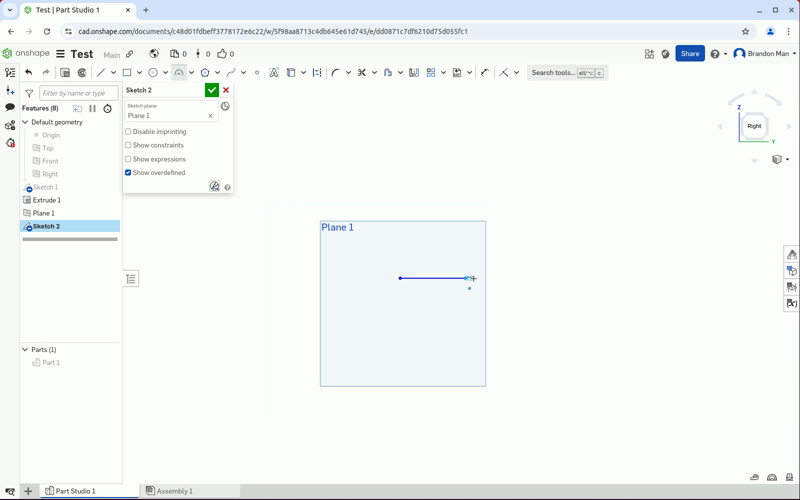
scroll(-6)
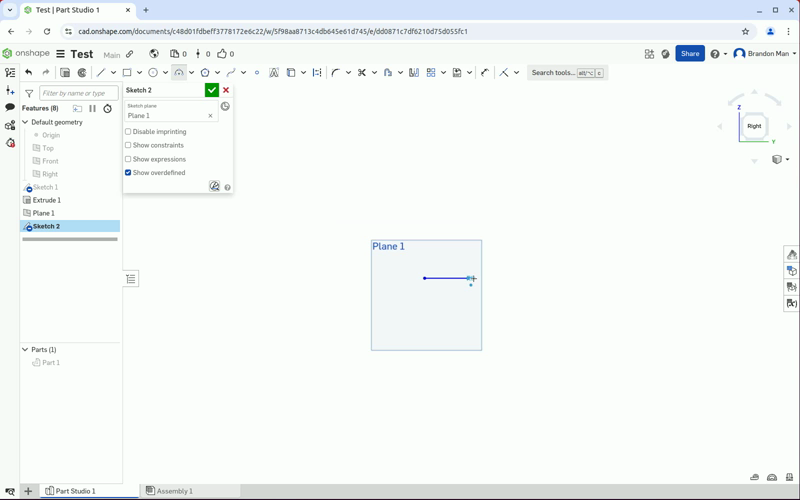
scroll(-6)
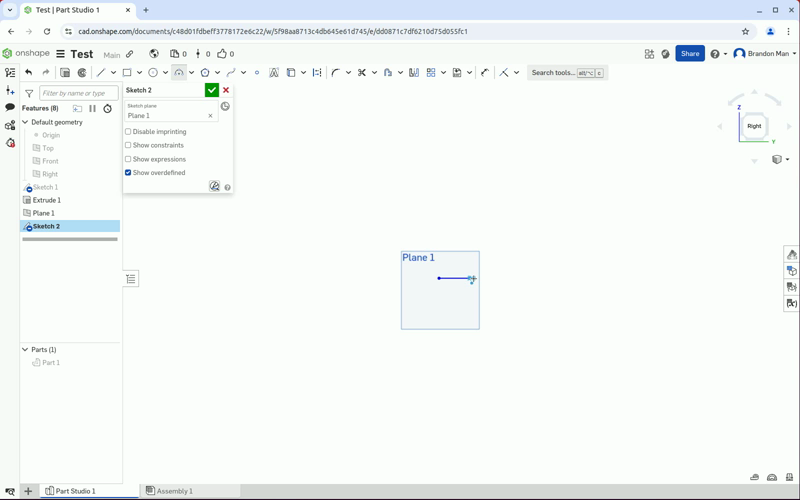
scroll(-6)
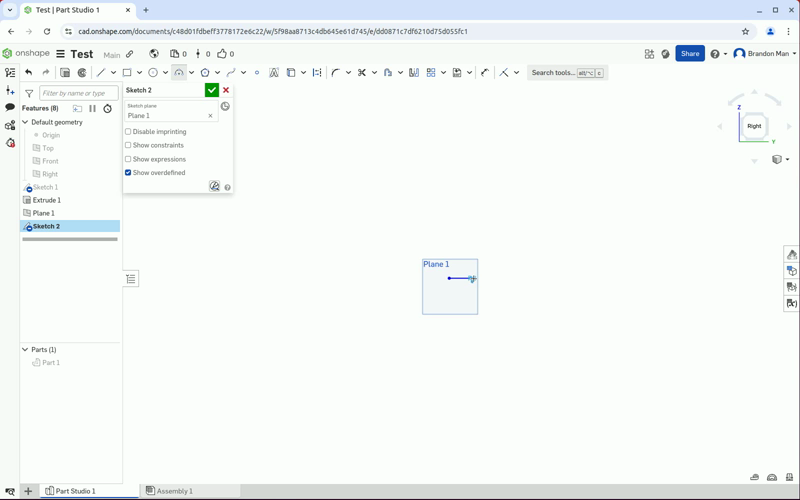
scroll(-6)
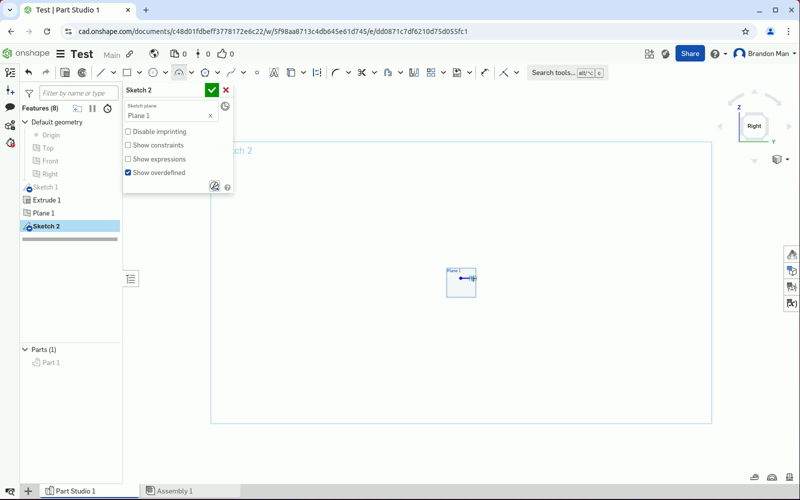
mouse_move(473, 277)
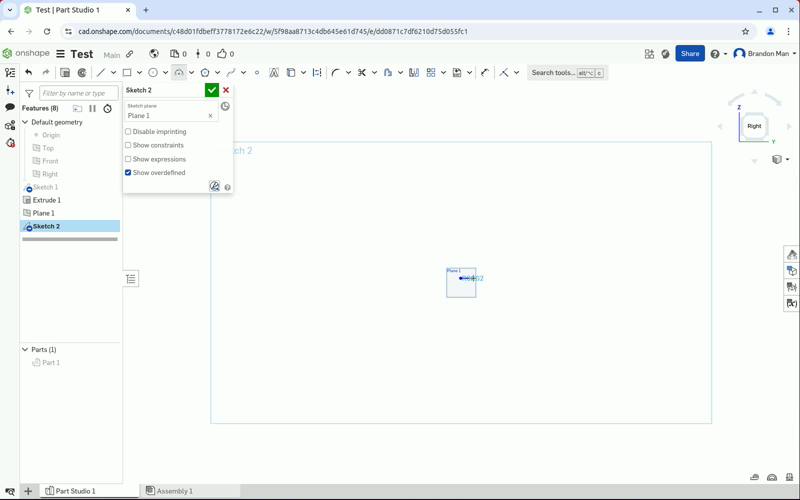
scroll(6)
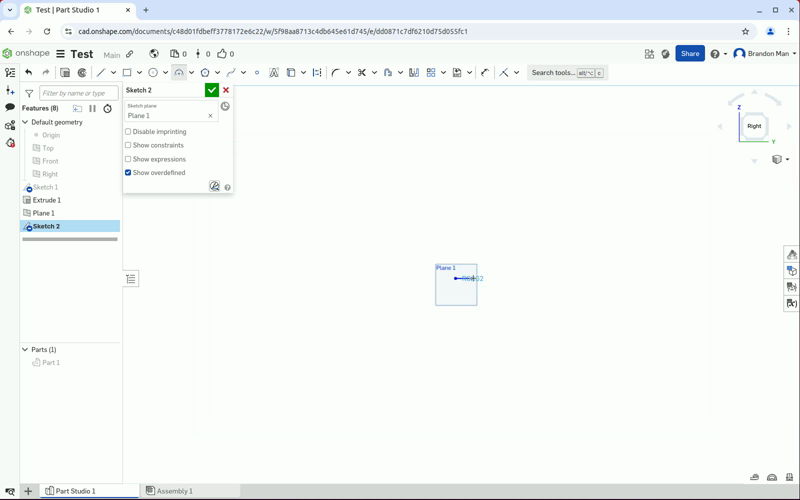
scroll(6)
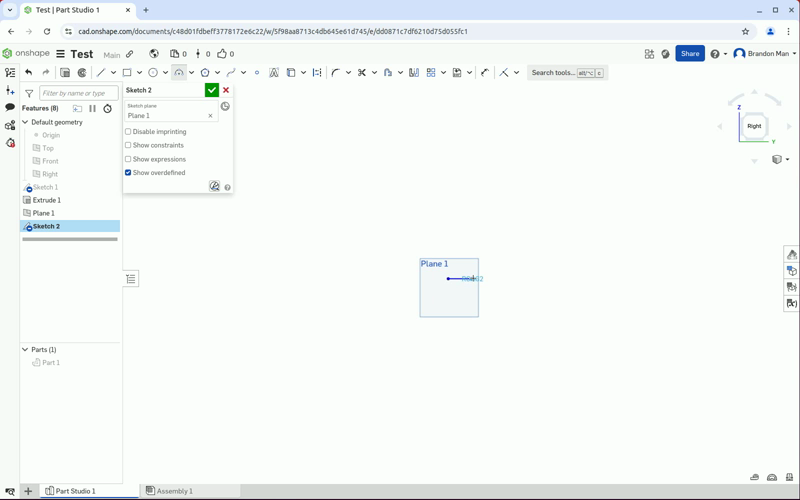
scroll(6)
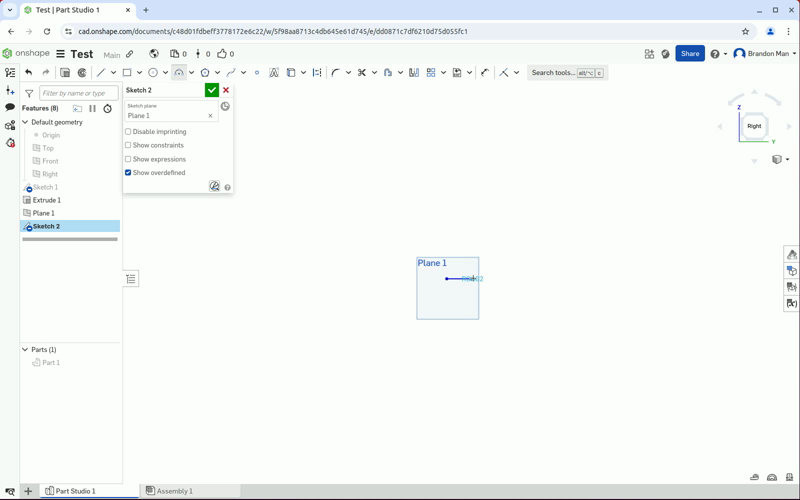
scroll(6)
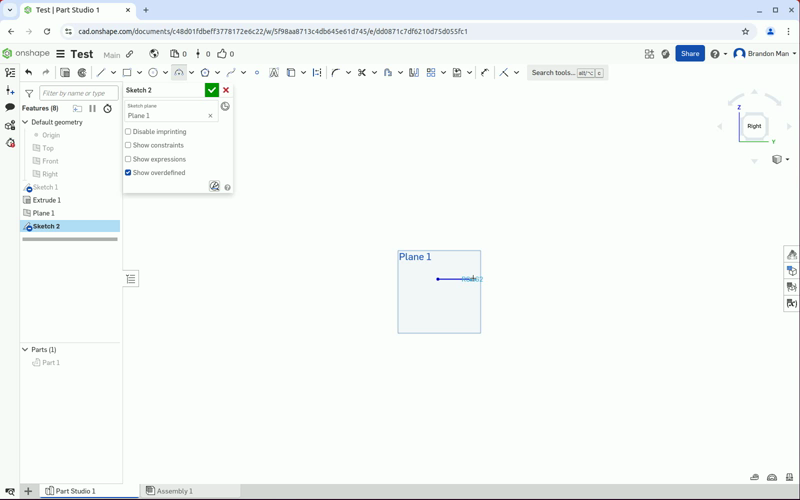
scroll(6)
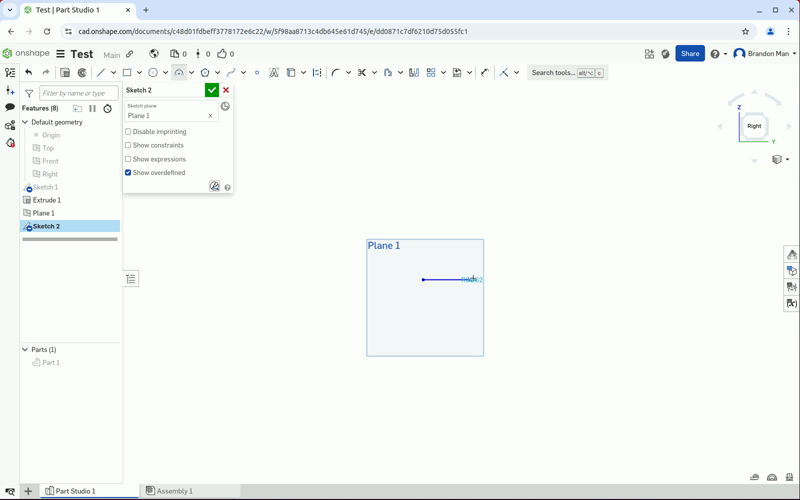
scroll(6)
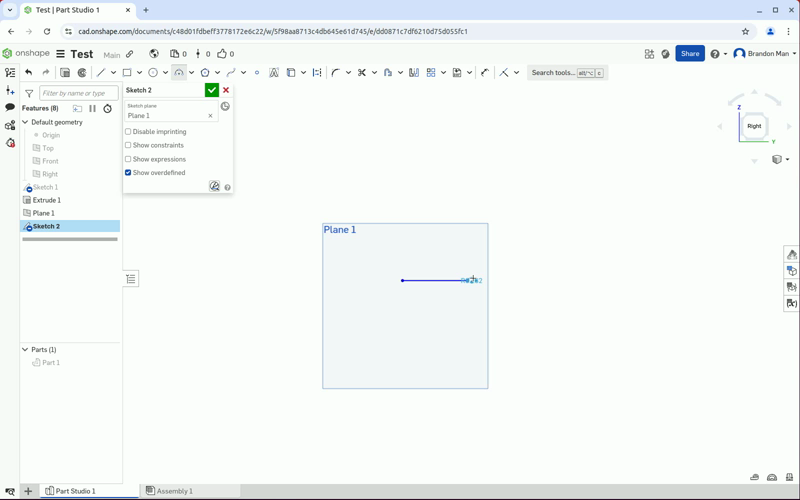
scroll(6)
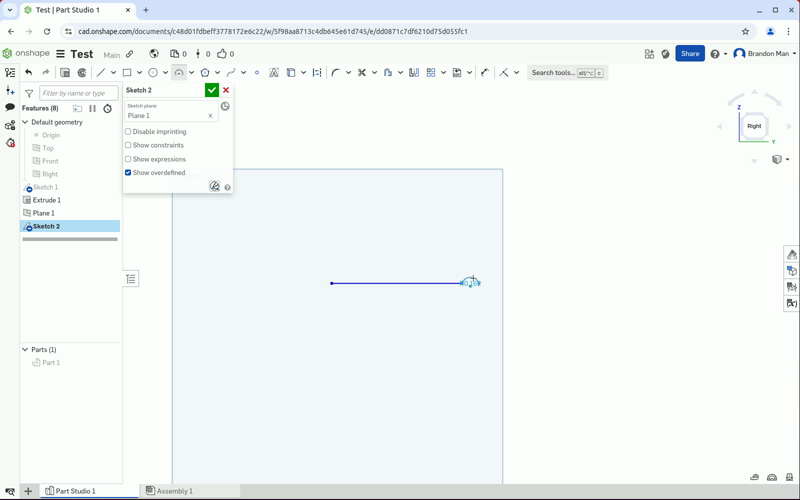
click(473, 277)
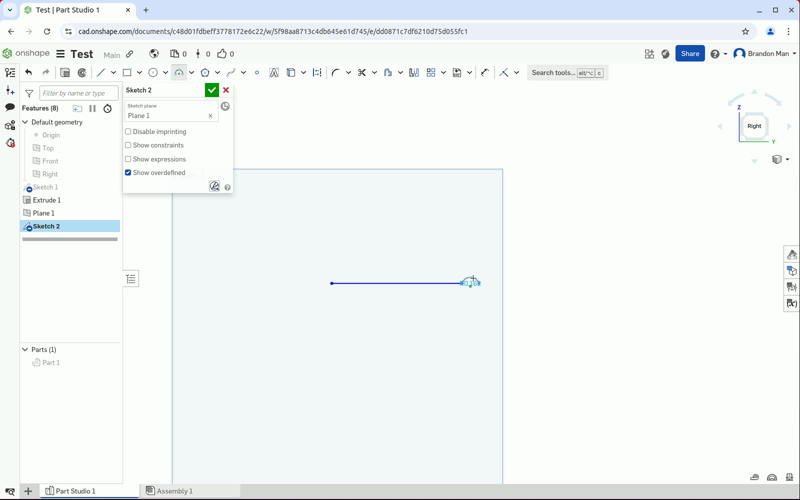
scroll(-6)
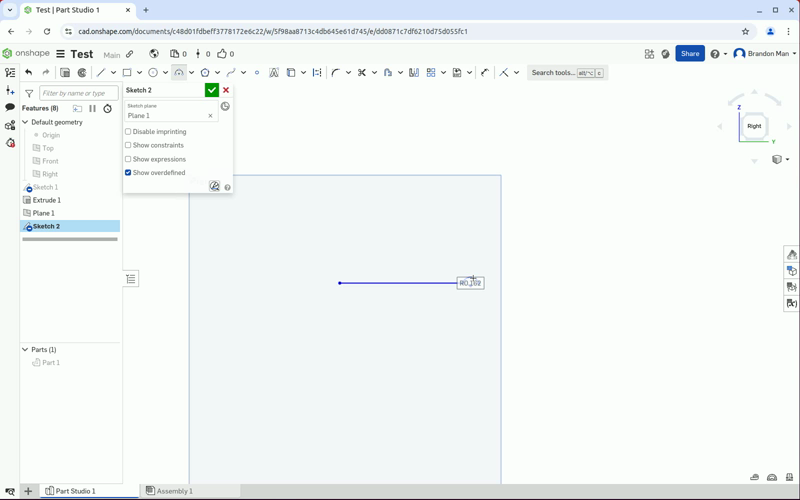
scroll(-6)
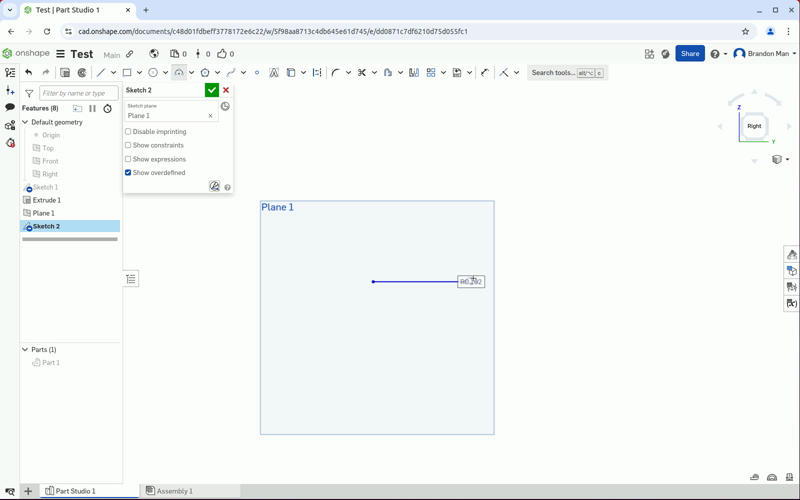
scroll(-6)
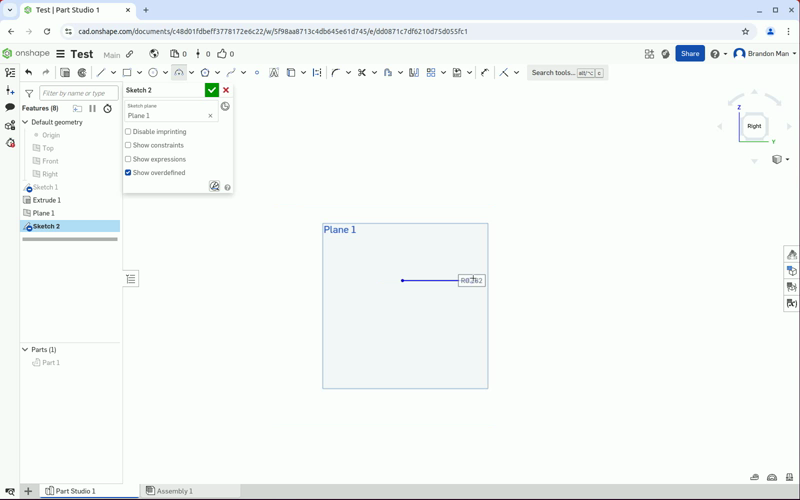
scroll(-6)
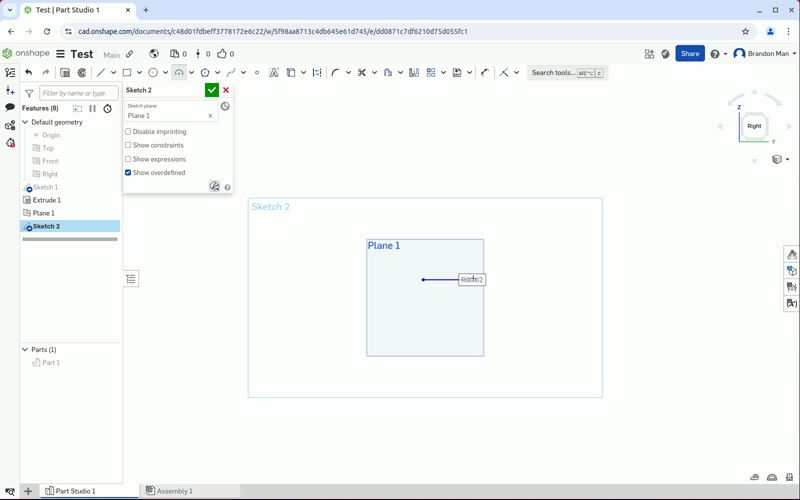
scroll(-6)
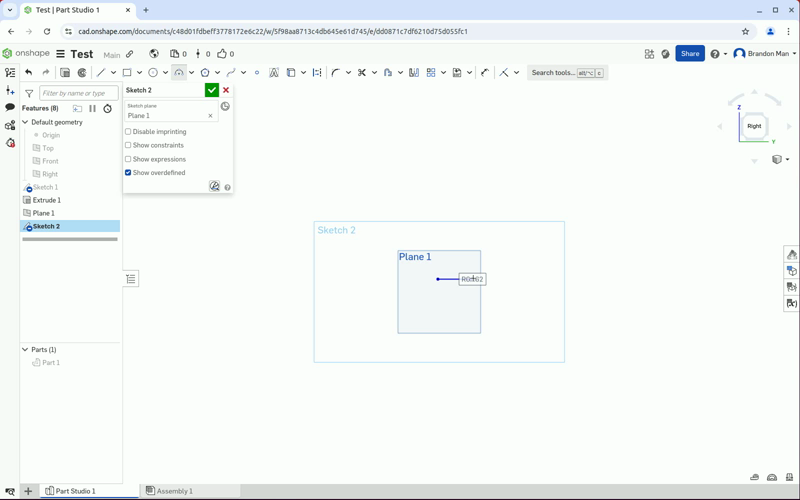
scroll(-6)
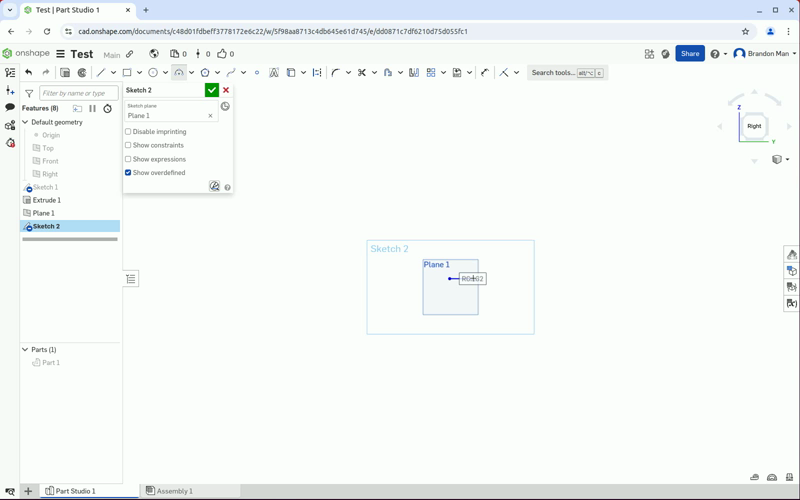
scroll(-6)
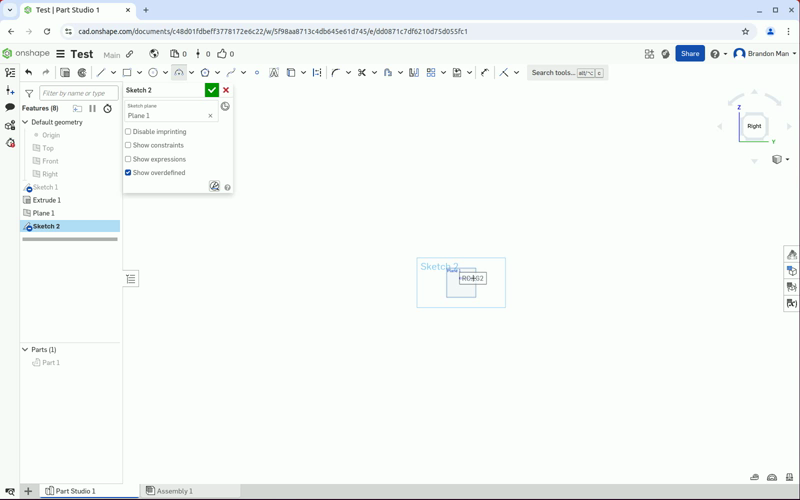
key_up(shift)
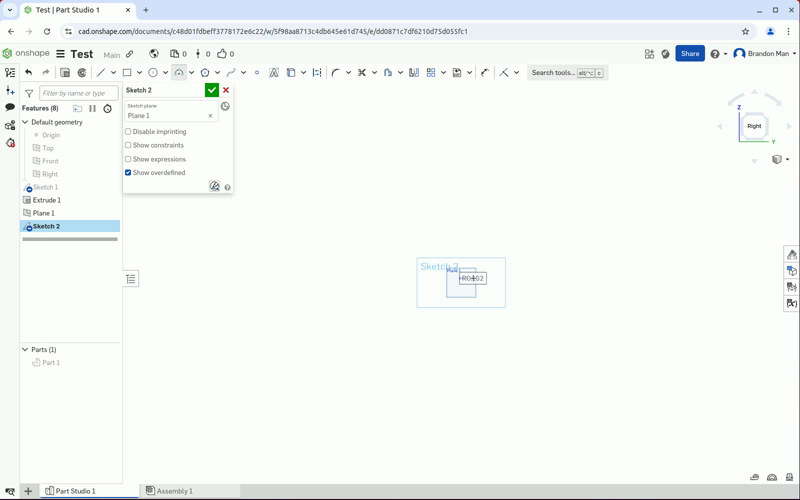
key(esc)
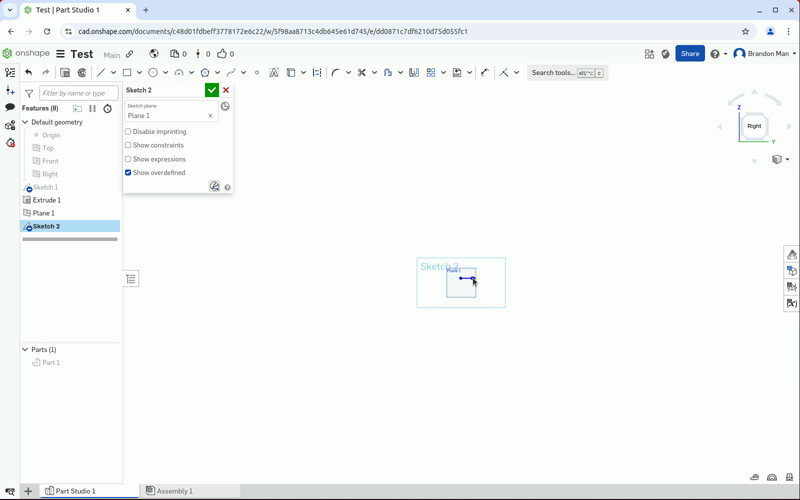
key(l)
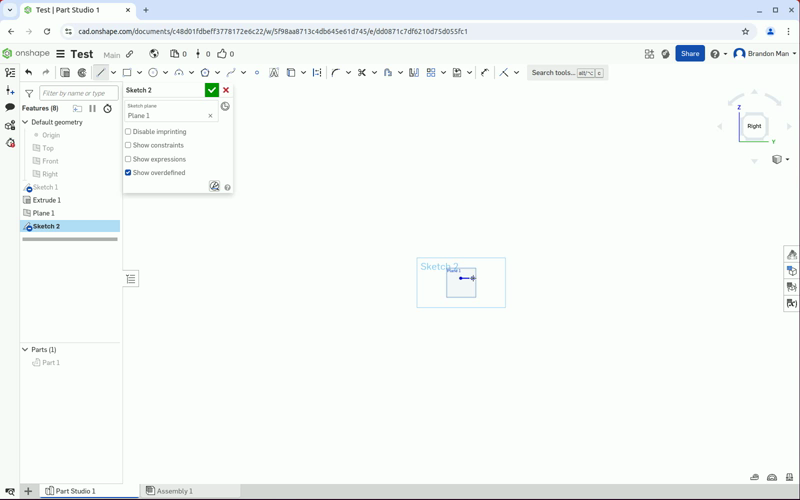
mouse_move(473, 278)
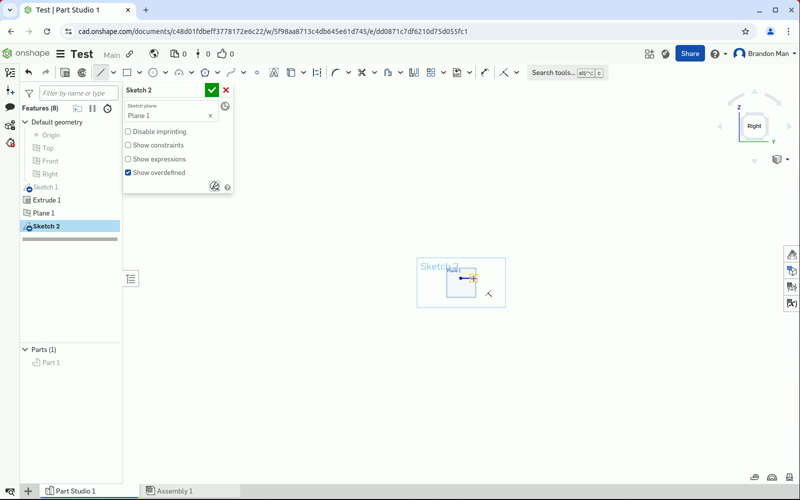
scroll(6)
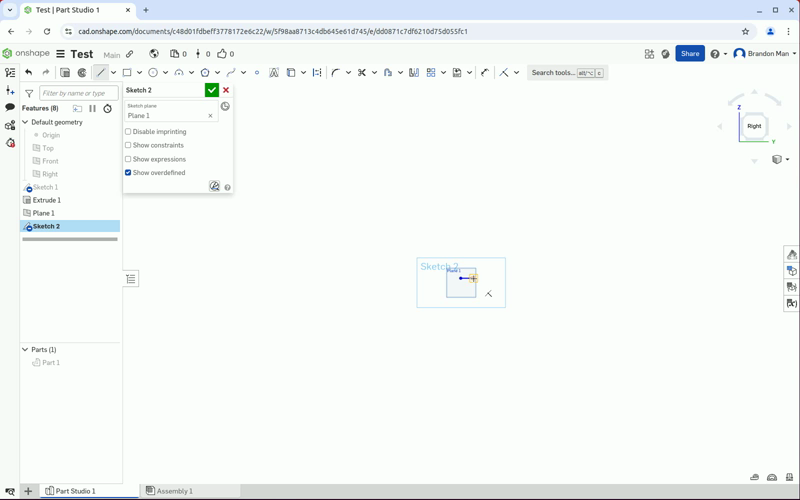
scroll(6)
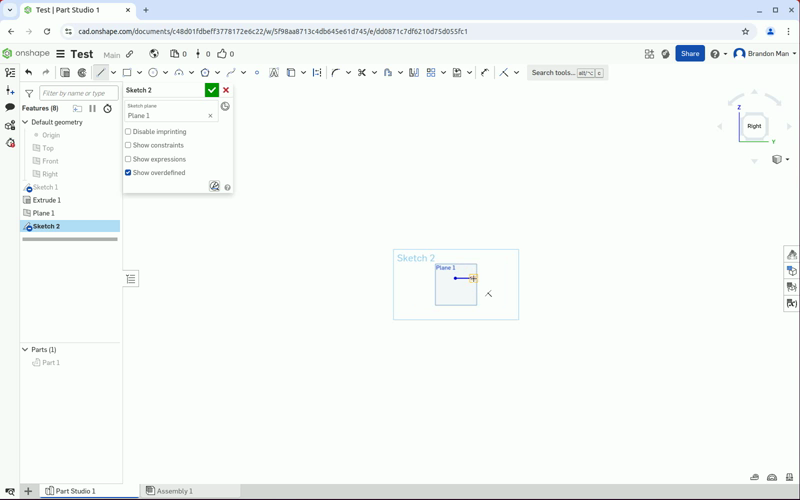
scroll(6)
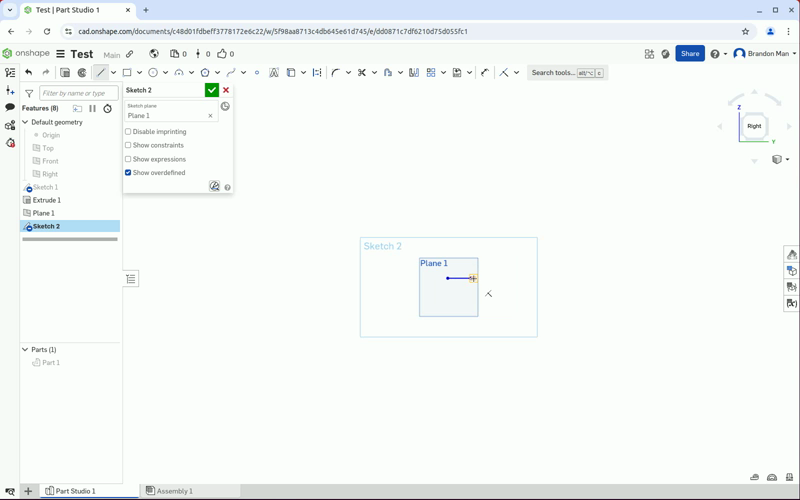
scroll(6)
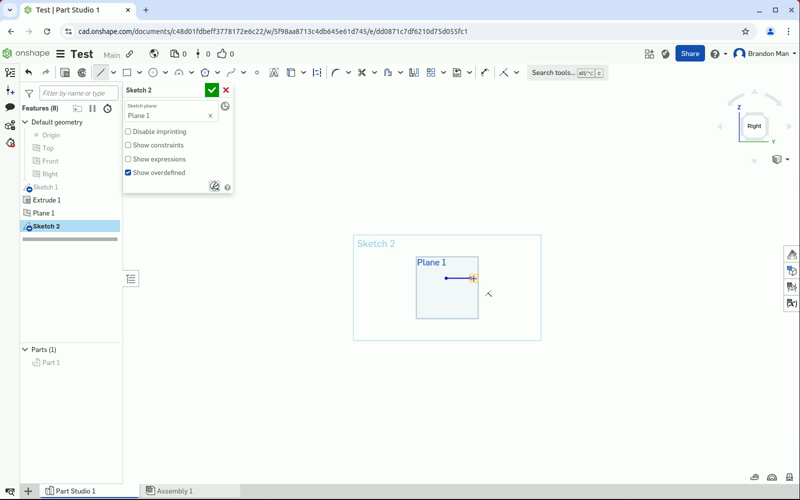
scroll(6)
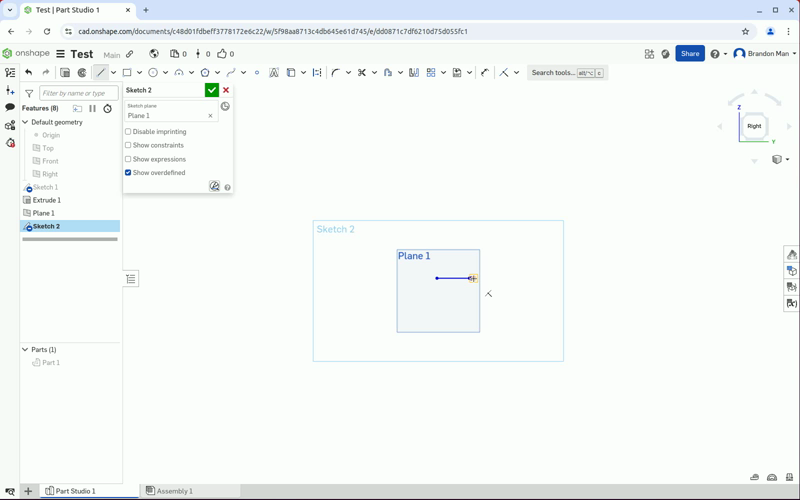
scroll(6)
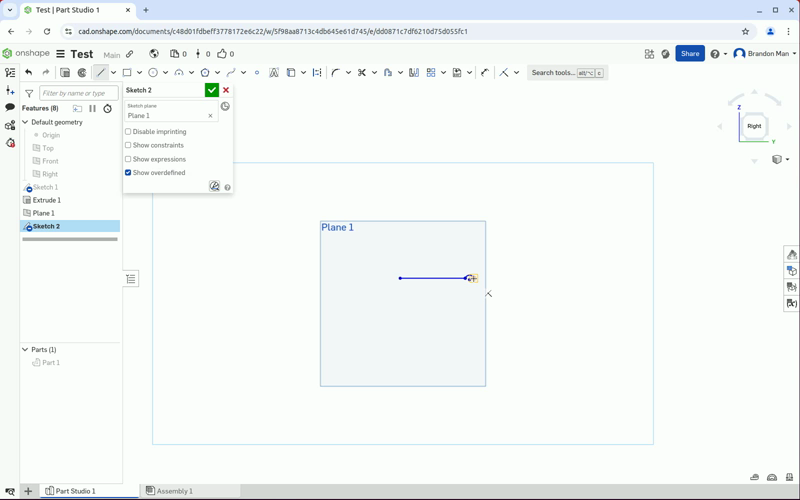
scroll(6)
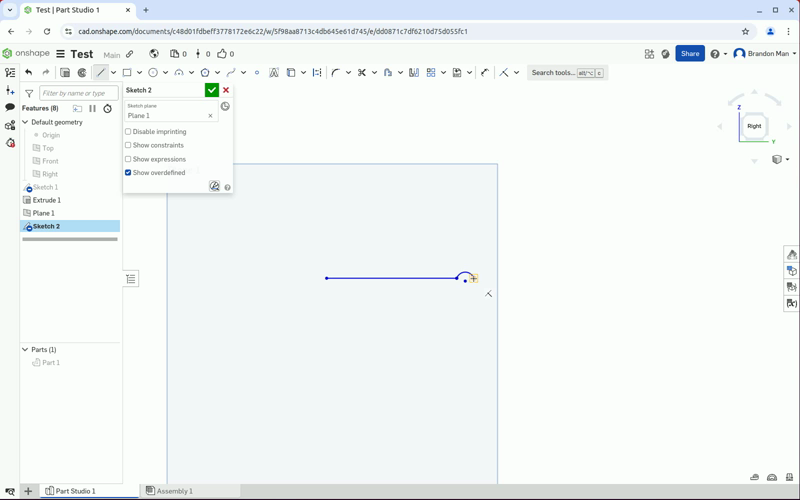
click(473, 278)
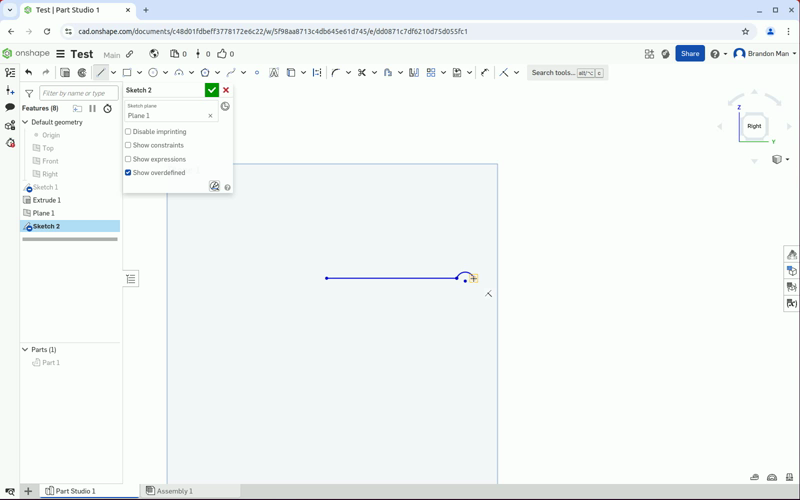
scroll(-6)
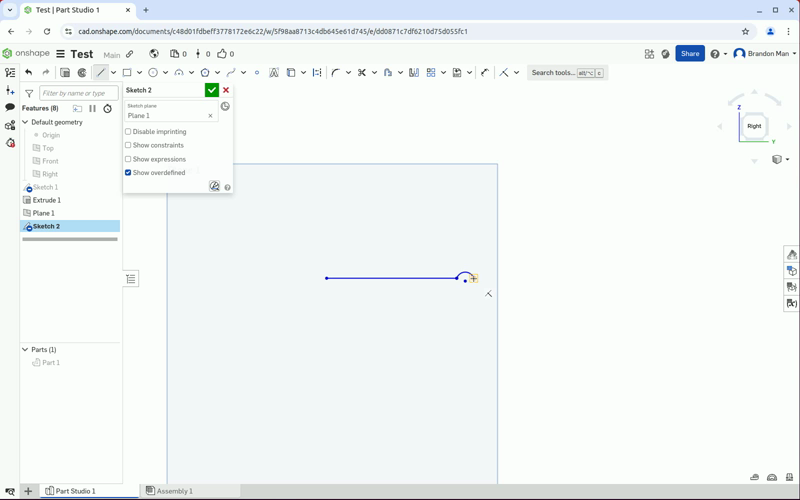
scroll(-6)
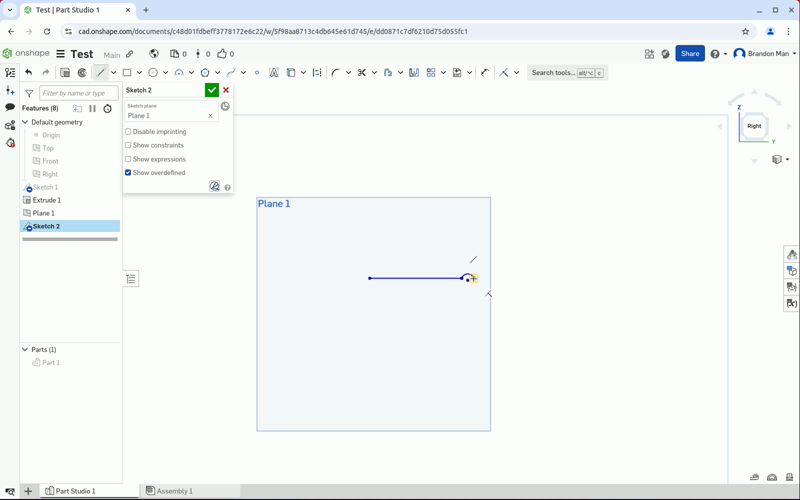
scroll(-6)
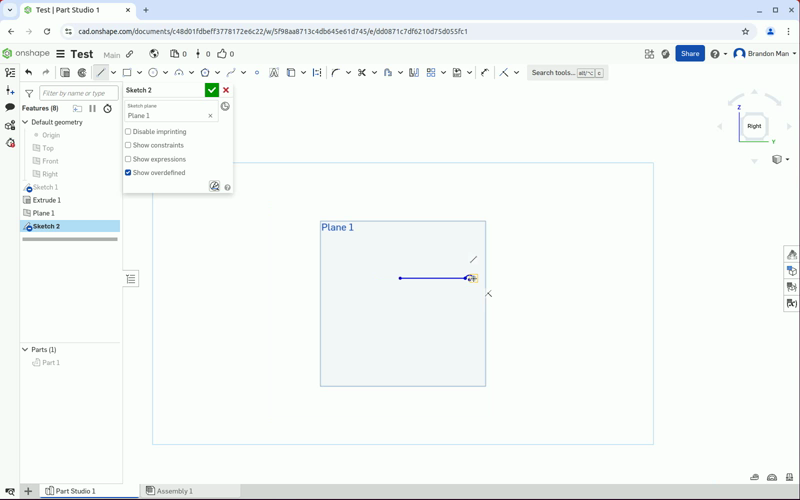
scroll(-6)
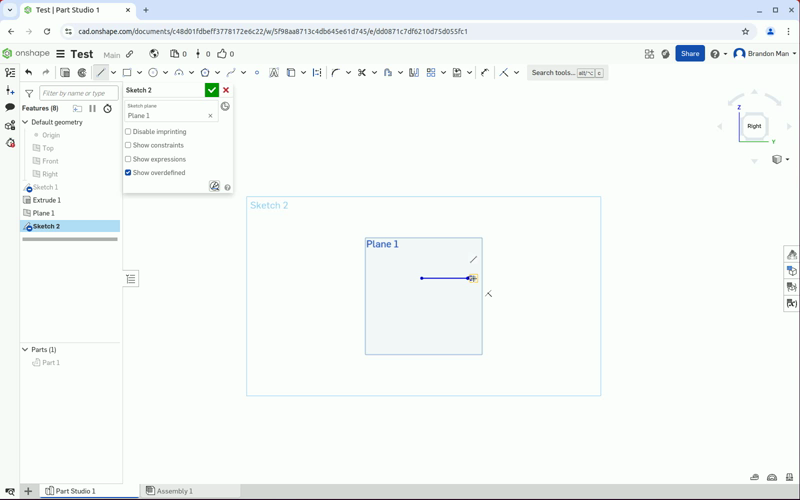
scroll(-6)
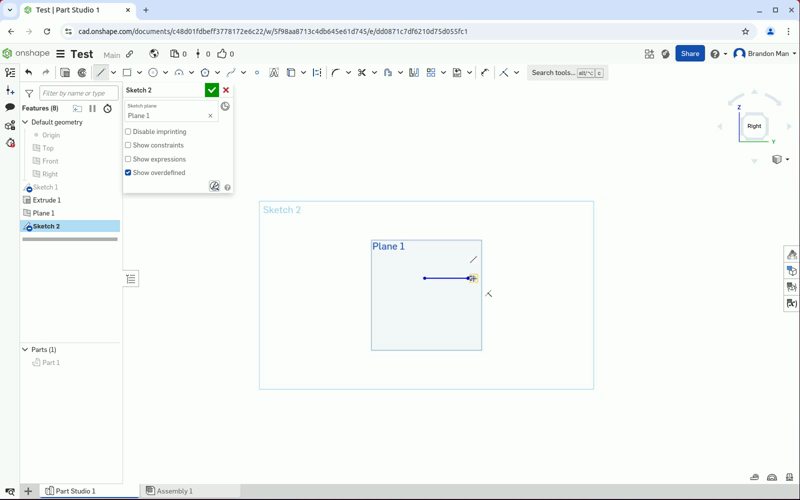
scroll(-6)
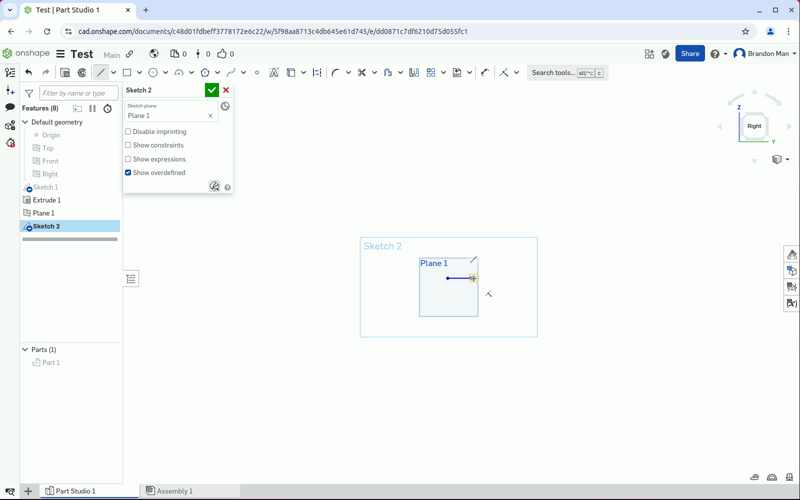
scroll(-6)
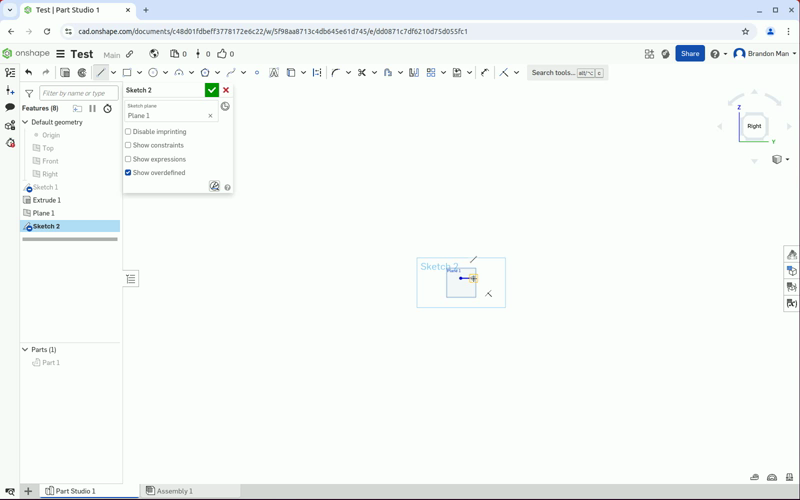
key_down(shift)
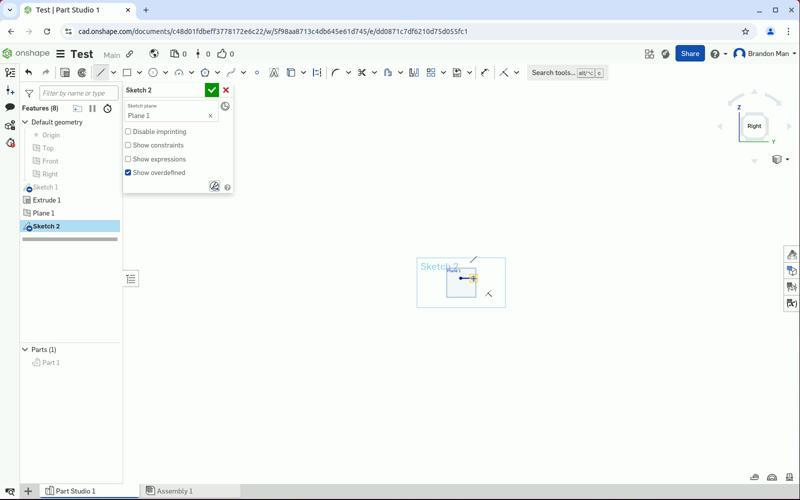
mouse_move(503, 278)
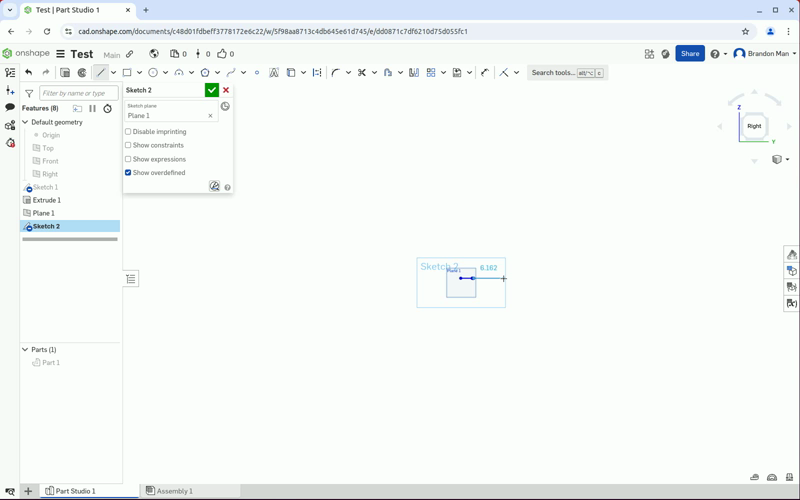
mouse_move(518, 278)
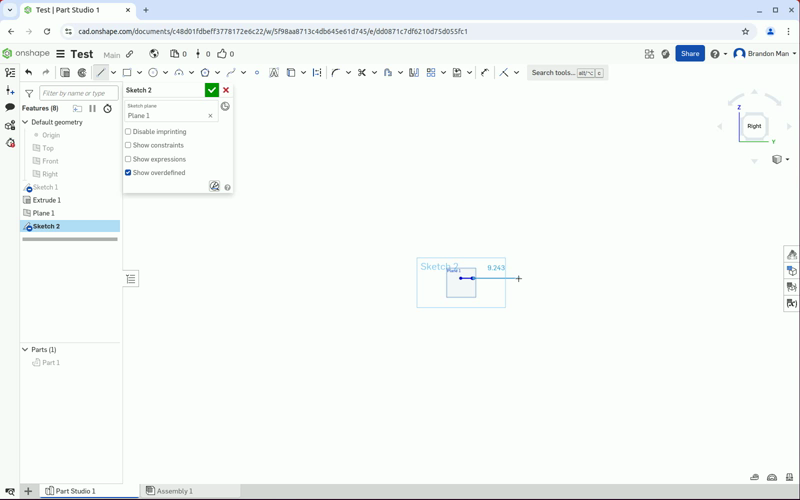
click(518, 278)
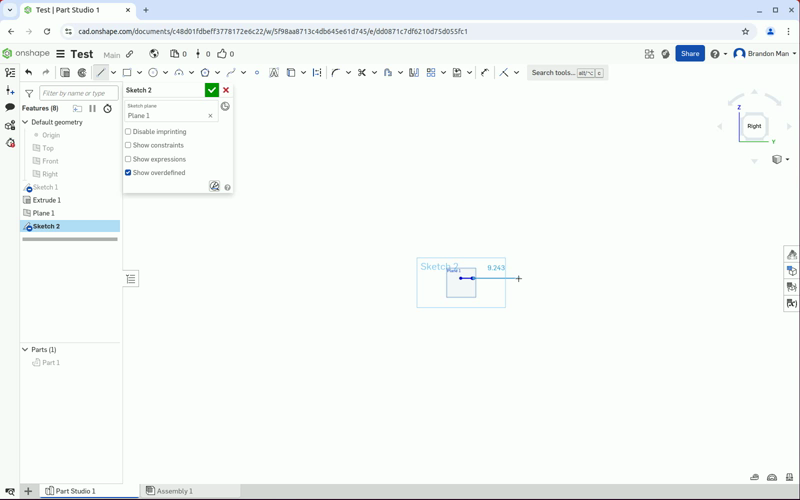
key_up(shift)
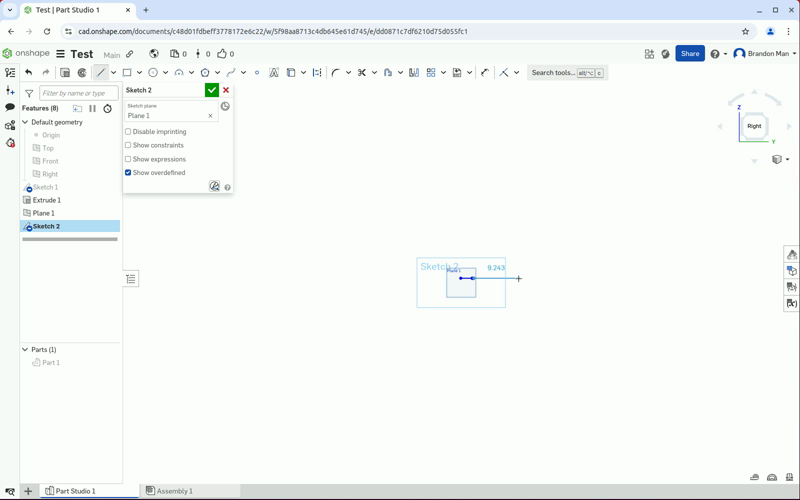
key(esc)
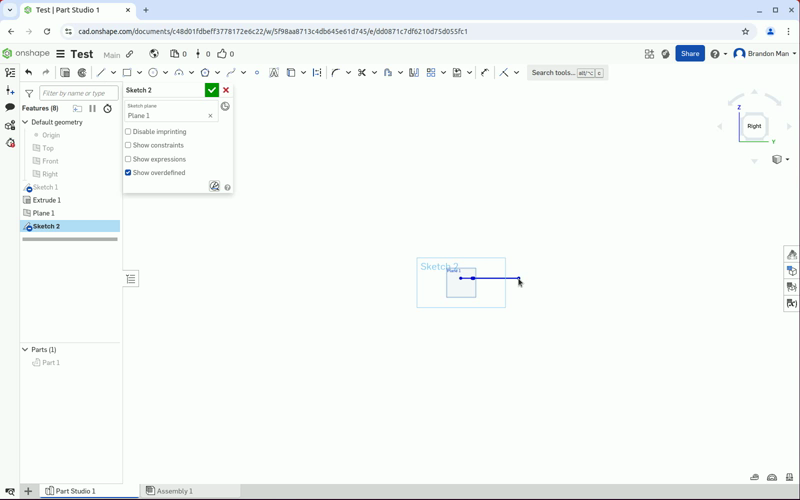
key(a)
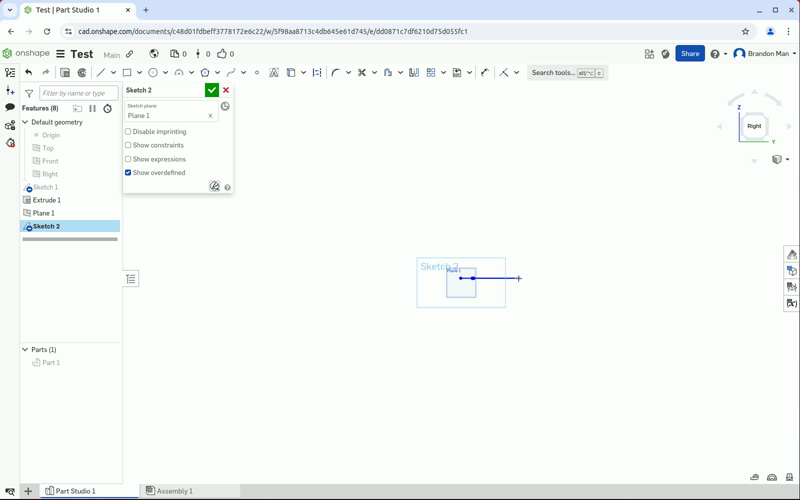
mouse_move(518, 278)
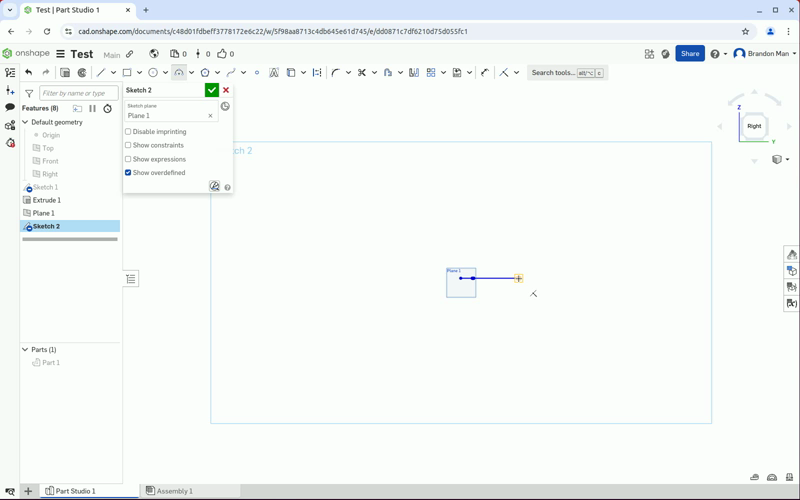
click(518, 278)
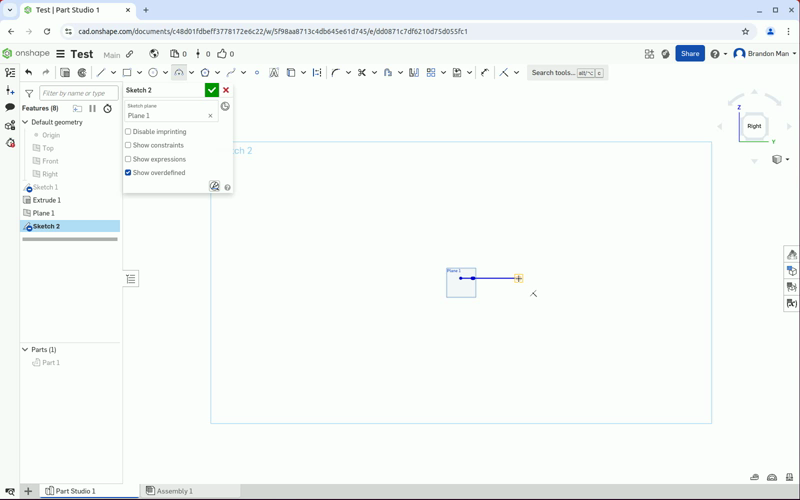
key_down(shift)
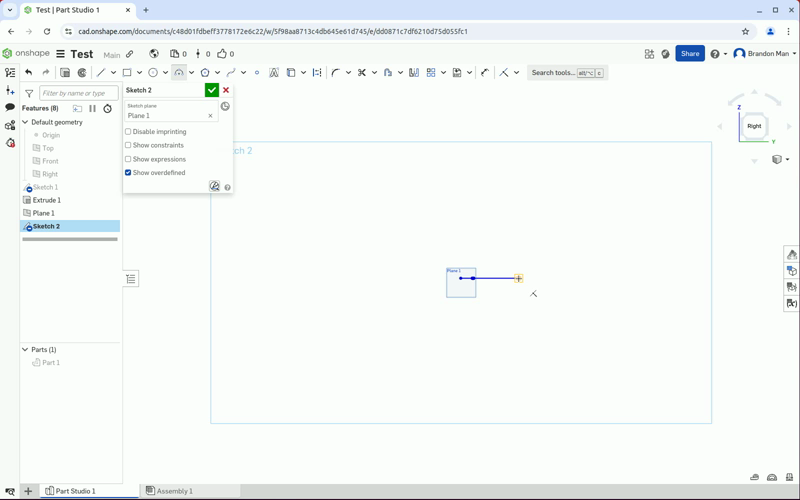
mouse_move(519, 278)
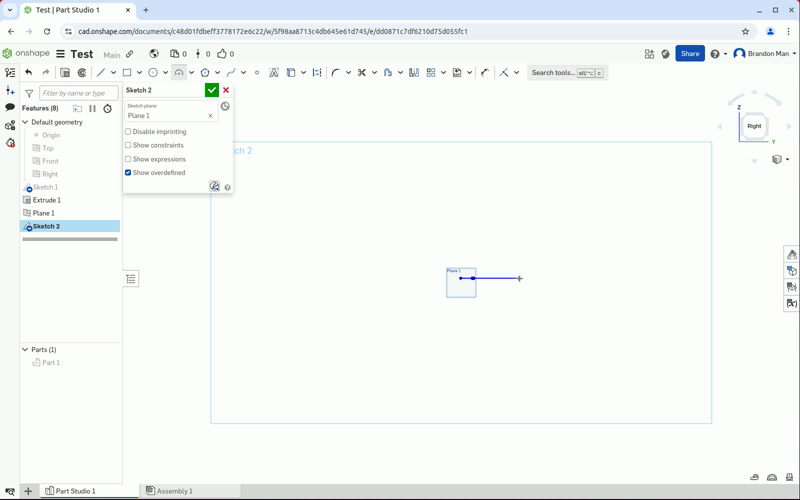
scroll(6)
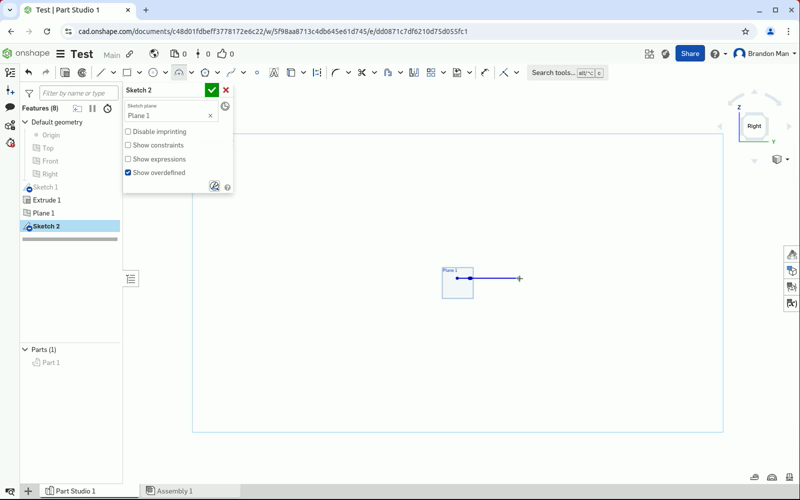
scroll(6)
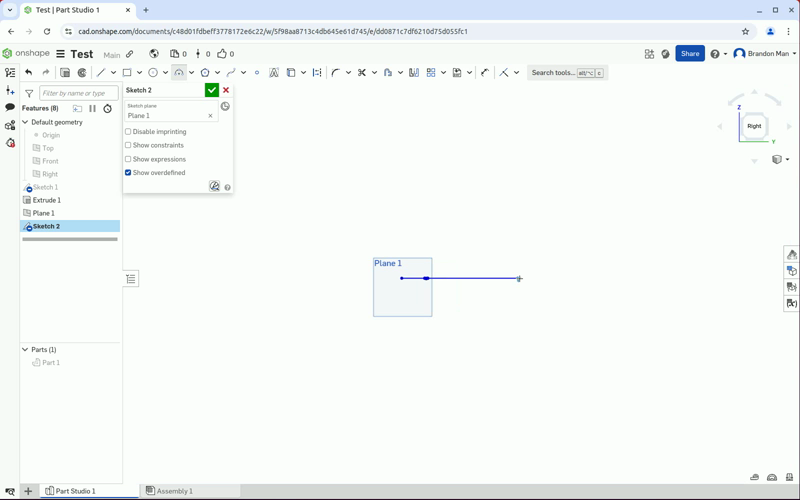
scroll(6)
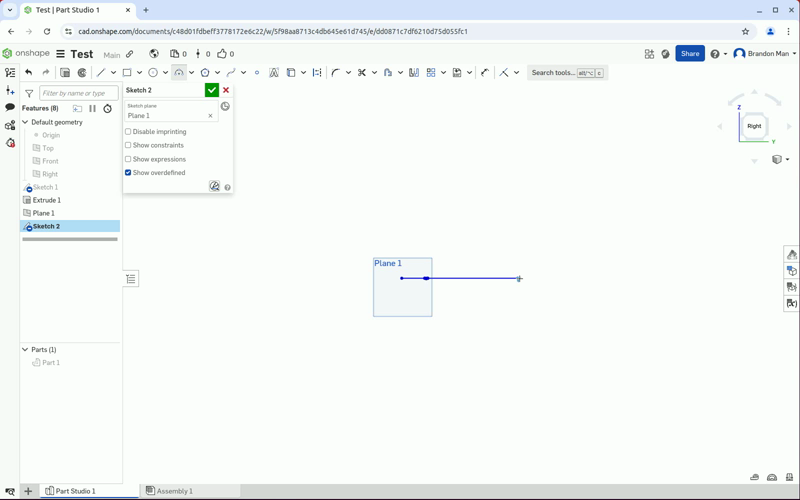
scroll(6)
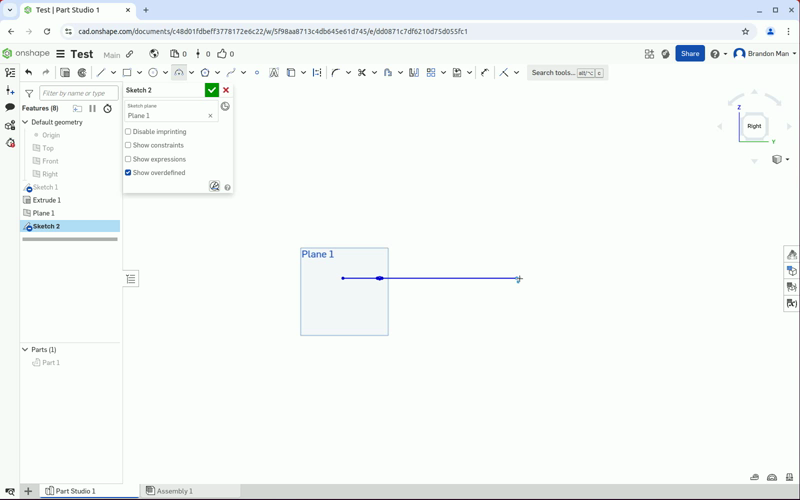
scroll(6)
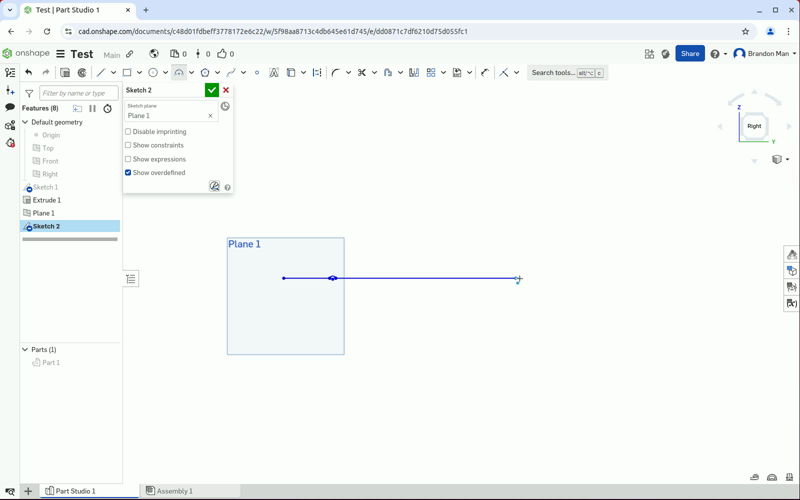
scroll(6)
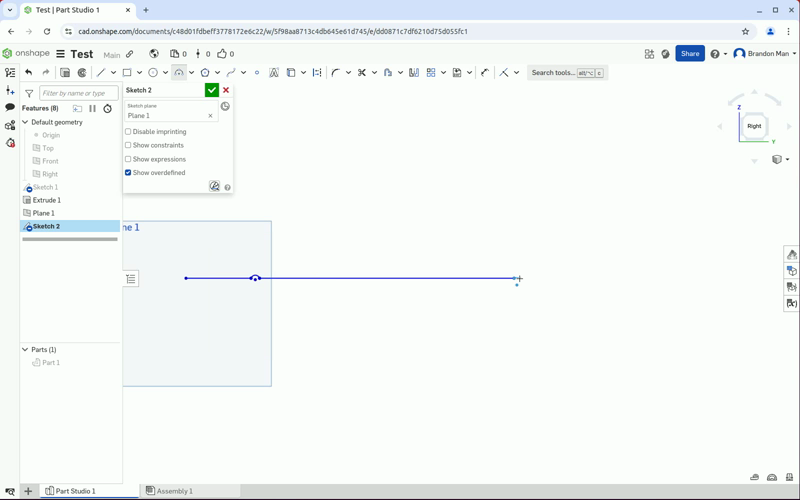
scroll(6)
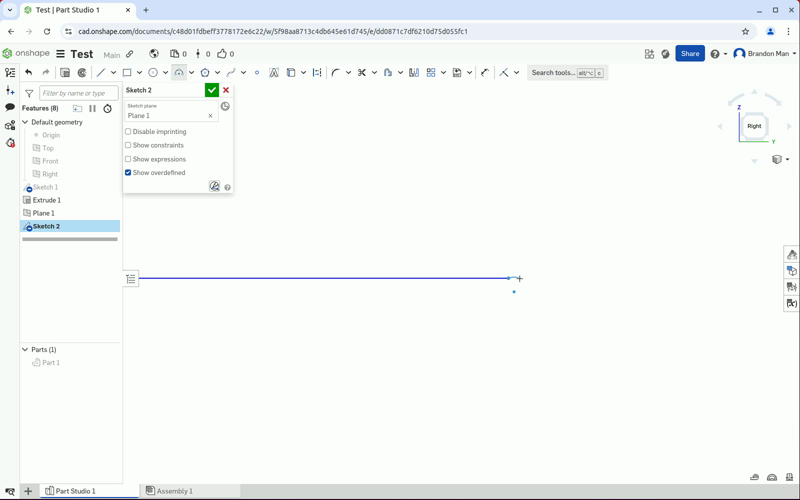
click(519, 278)
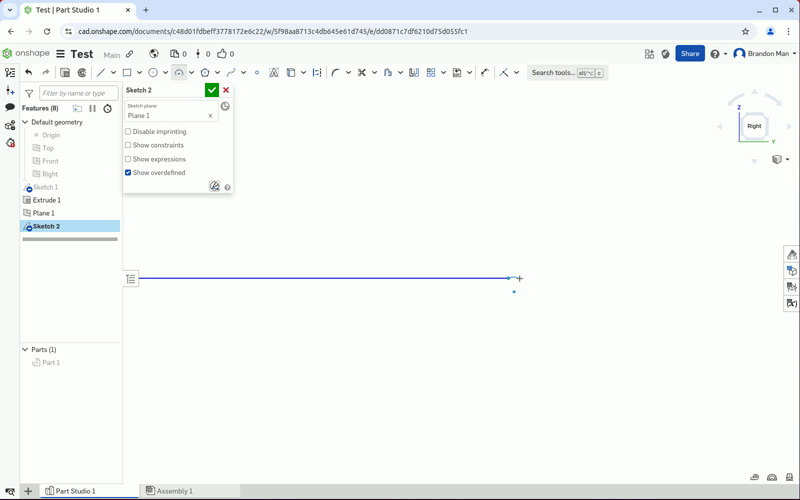
scroll(-6)
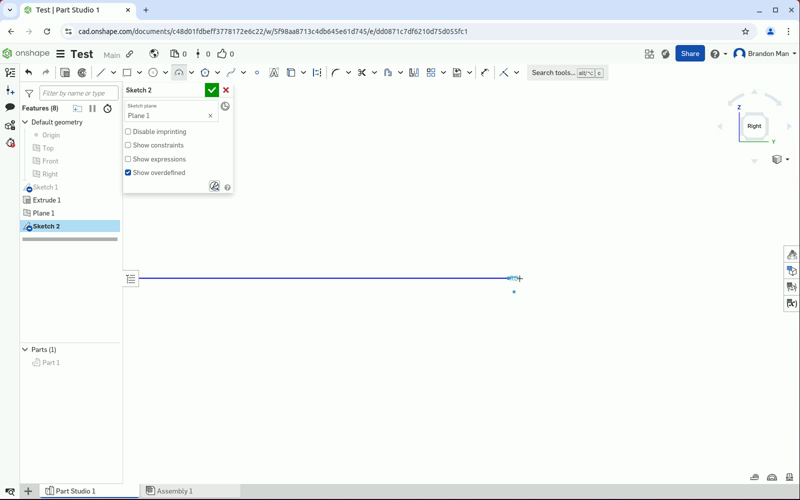
scroll(-6)
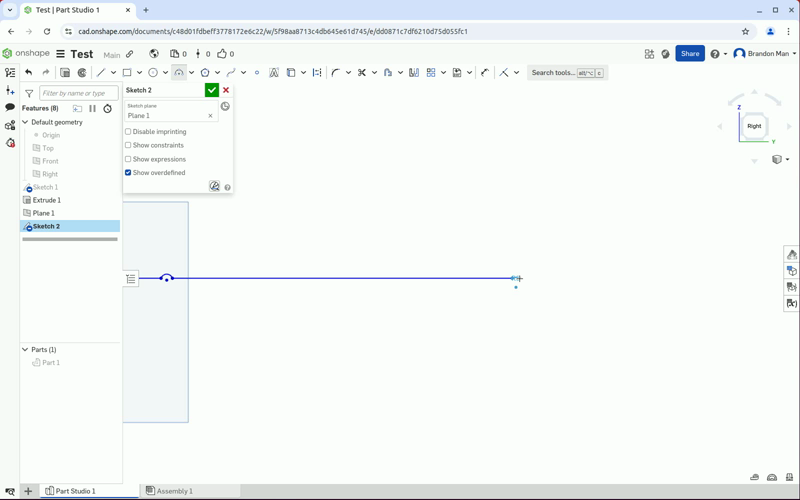
scroll(-6)
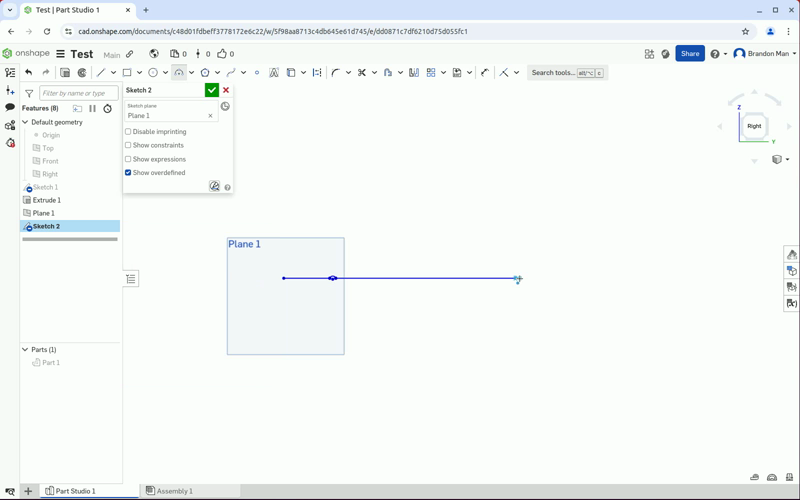
scroll(-6)
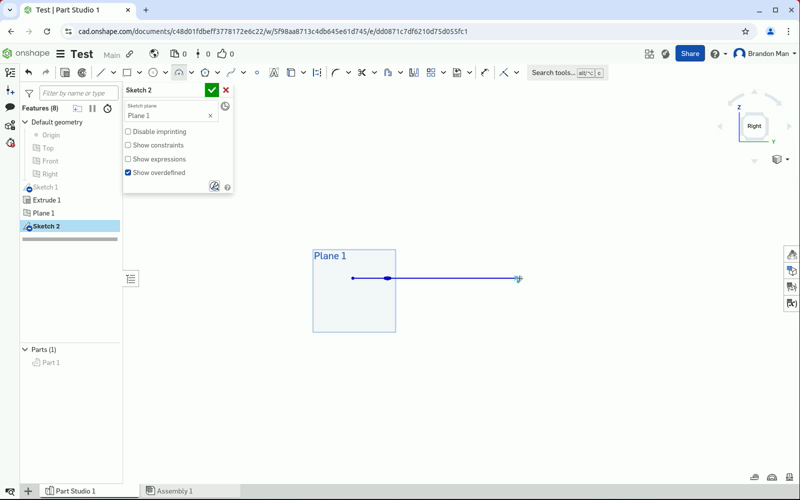
scroll(-6)
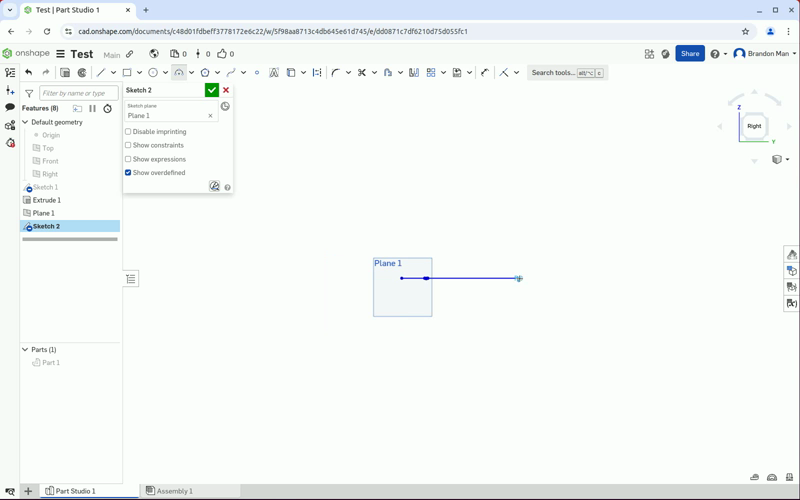
scroll(-6)
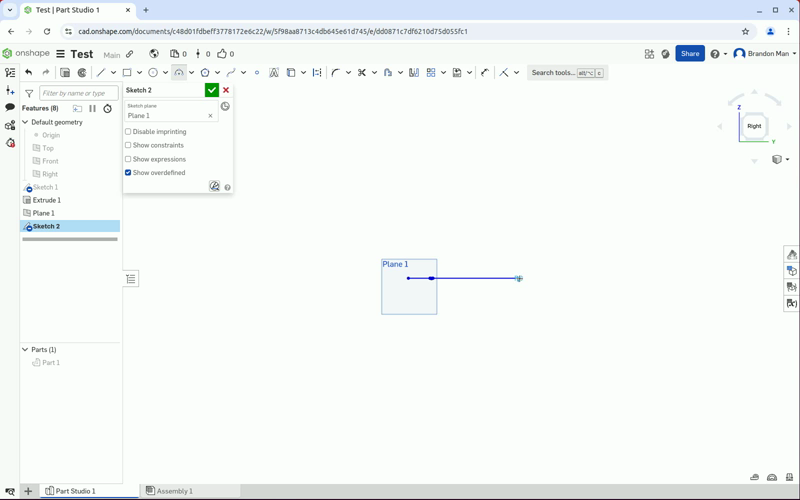
scroll(-6)
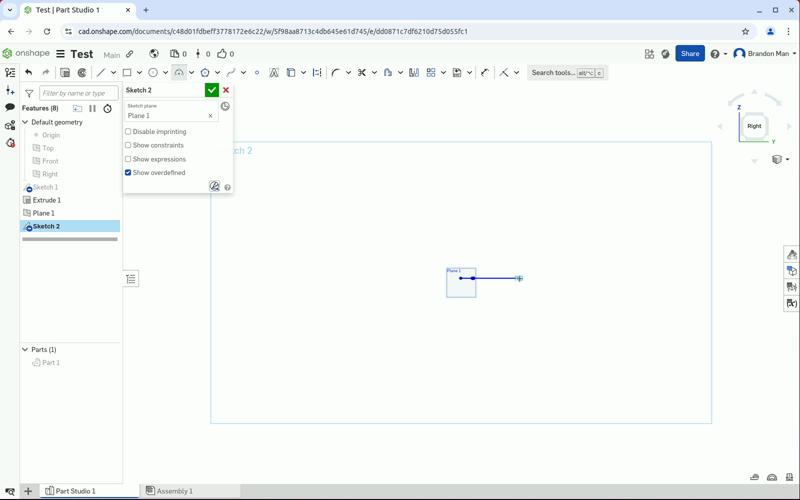
mouse_move(519, 277)
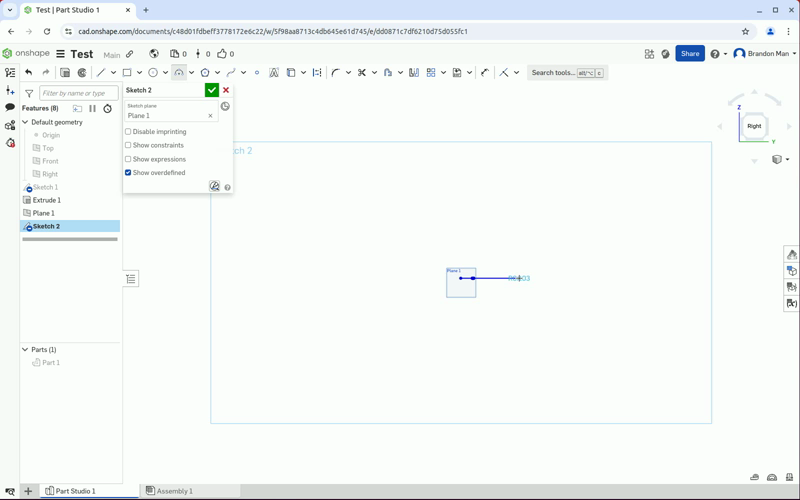
scroll(6)
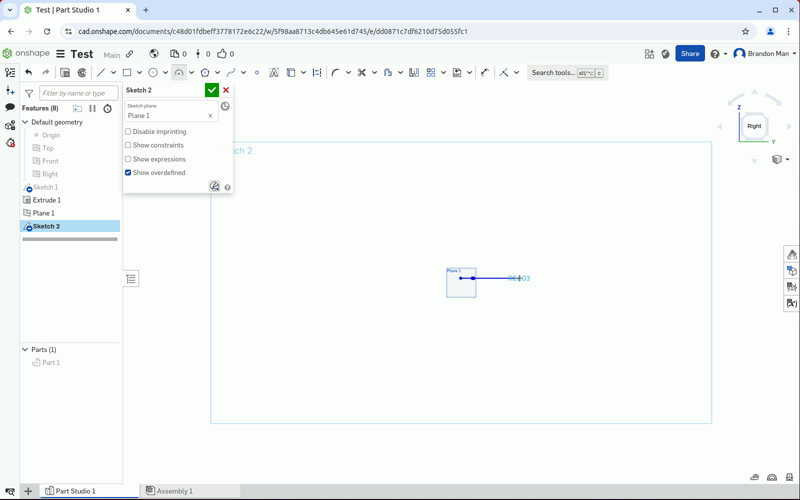
scroll(6)
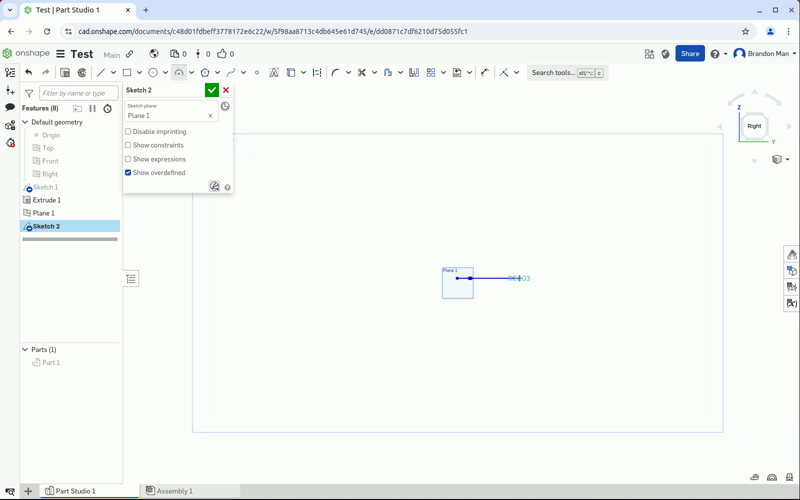
scroll(6)
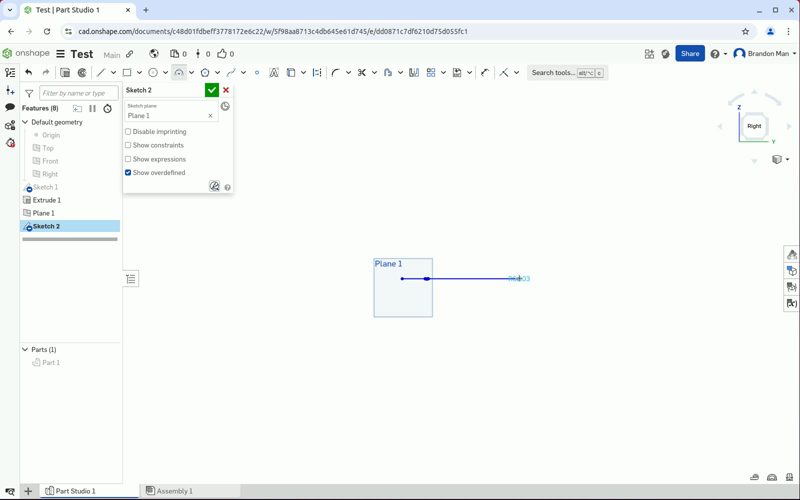
scroll(6)
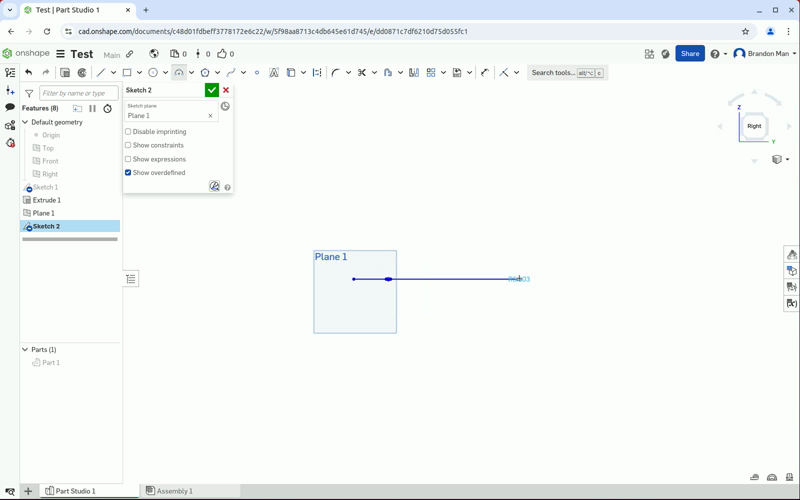
scroll(6)
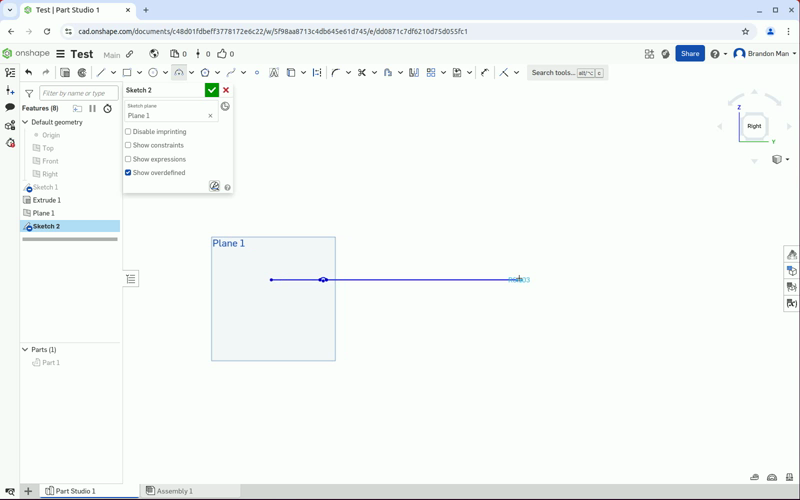
scroll(6)
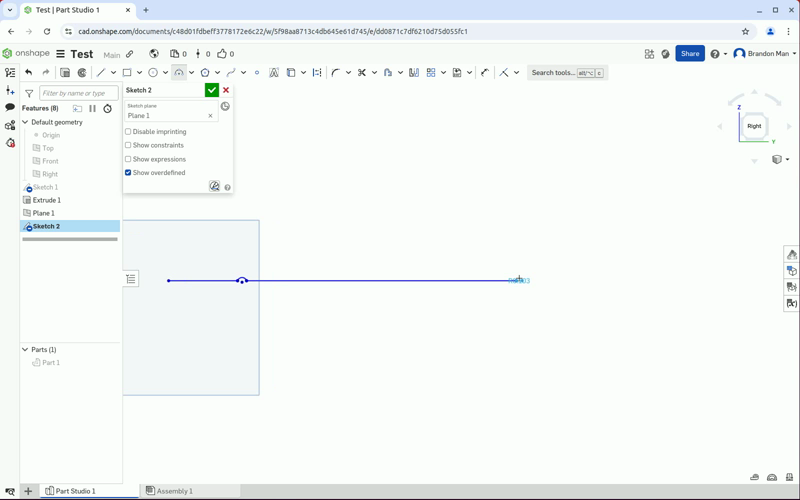
scroll(6)
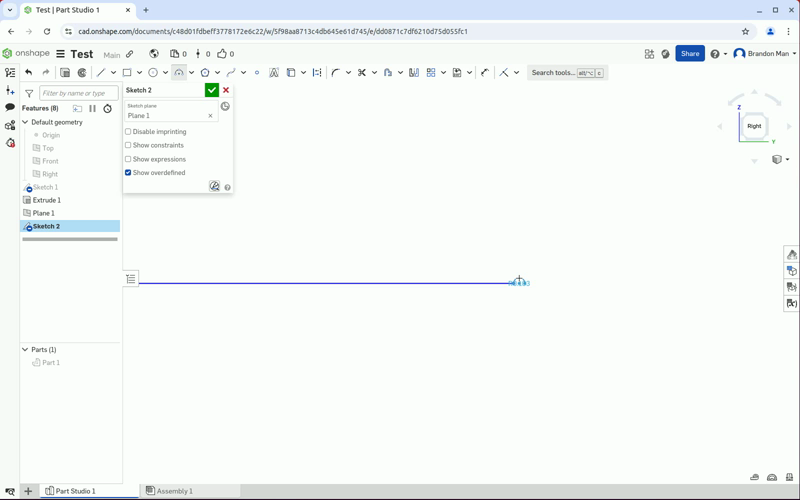
click(519, 277)
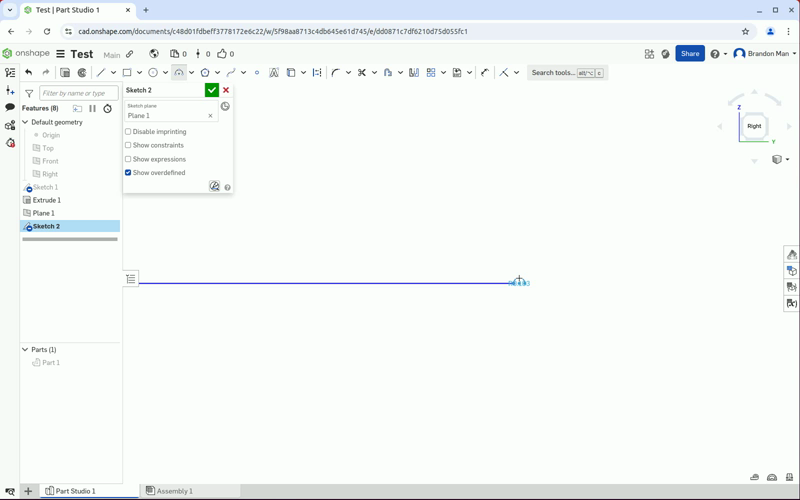
scroll(-6)
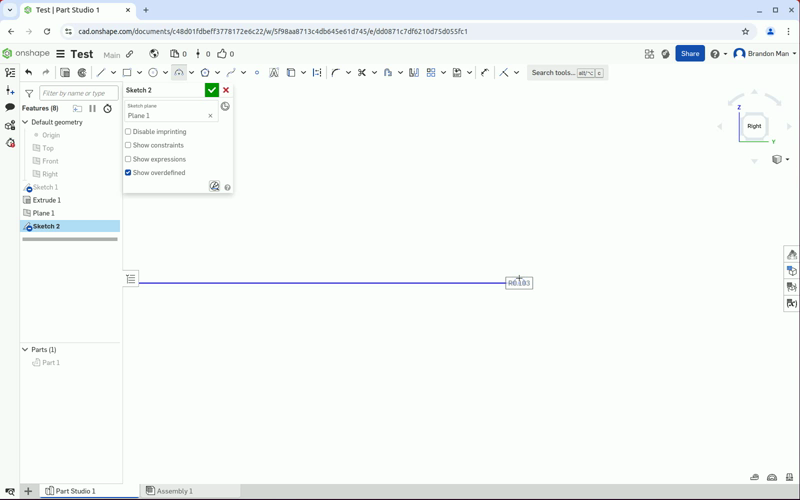
scroll(-6)
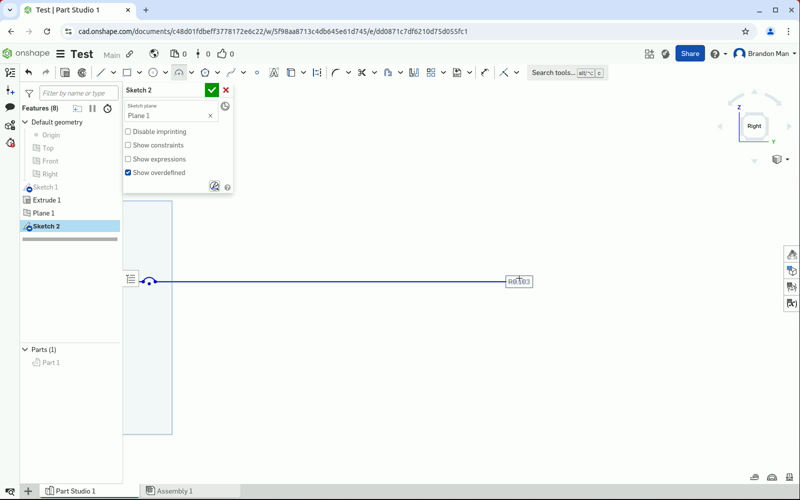
scroll(-6)
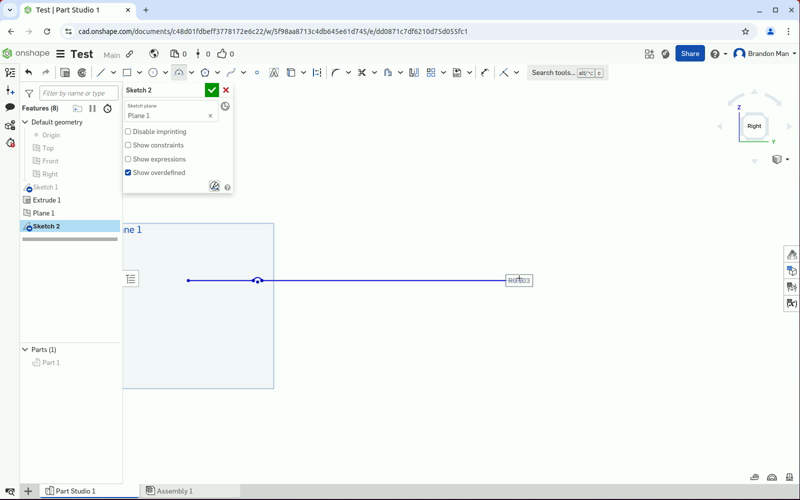
scroll(-6)
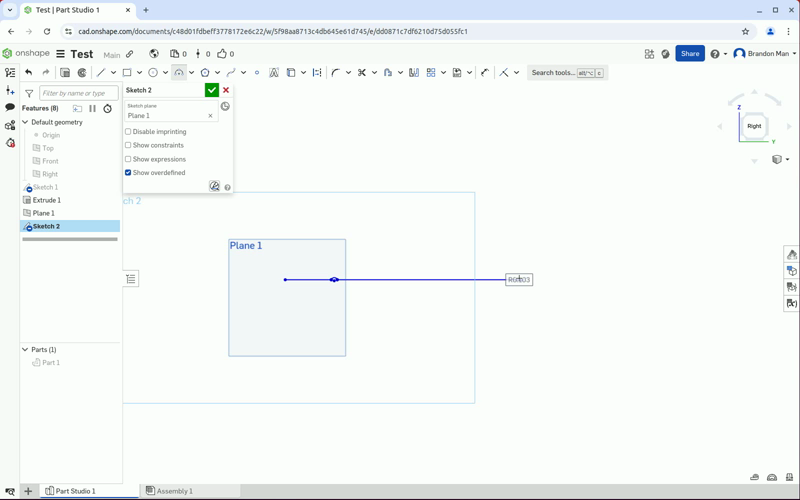
scroll(-6)
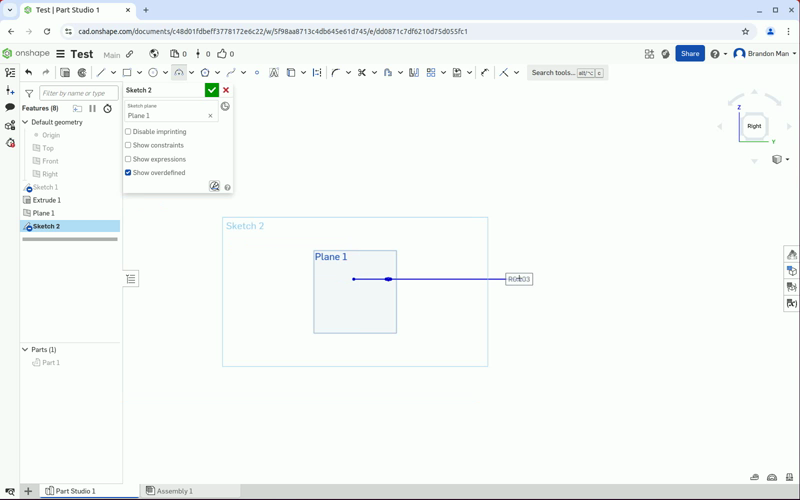
scroll(-6)
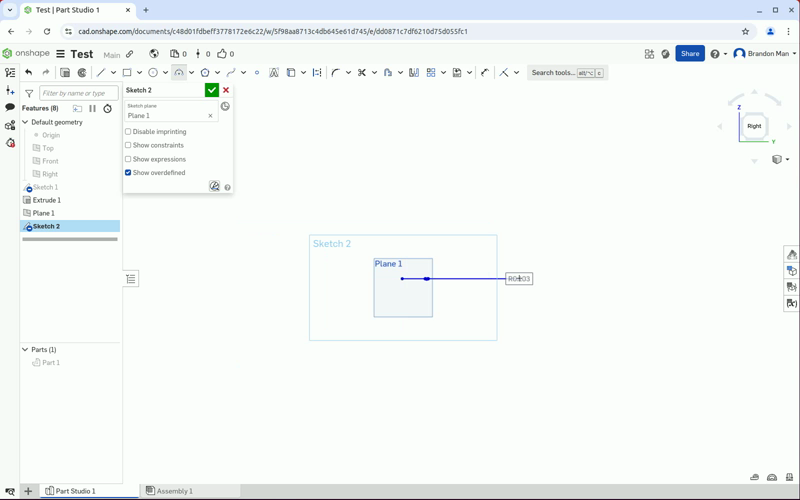
scroll(-6)
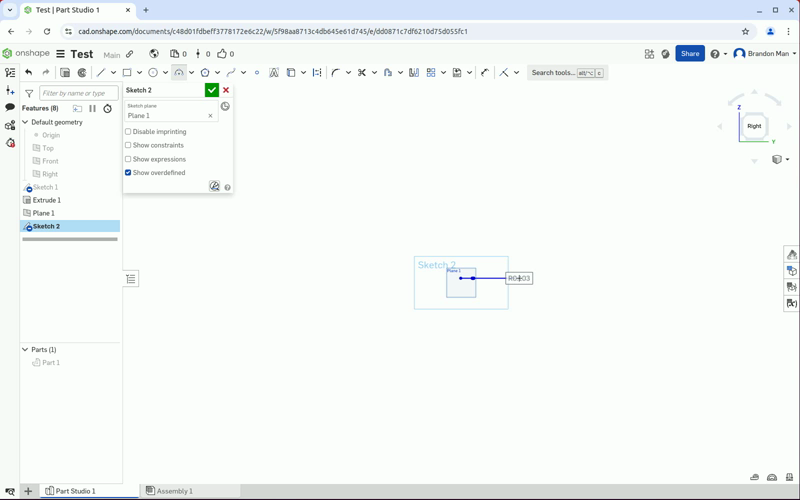
key_up(shift)
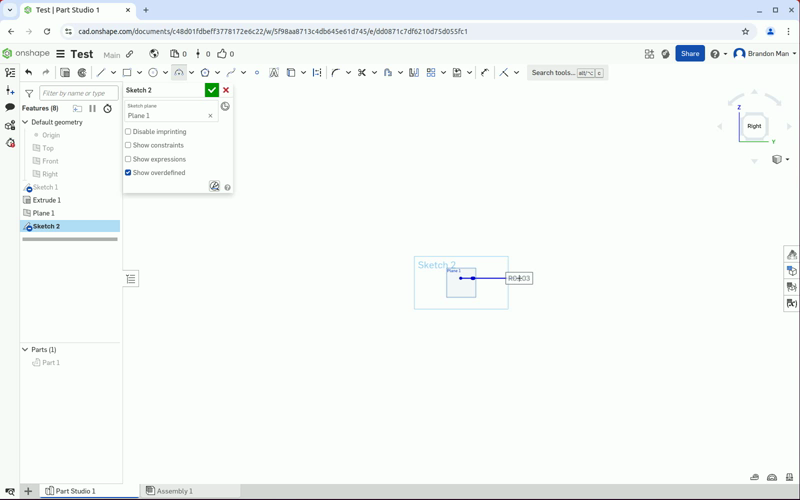
key(esc)
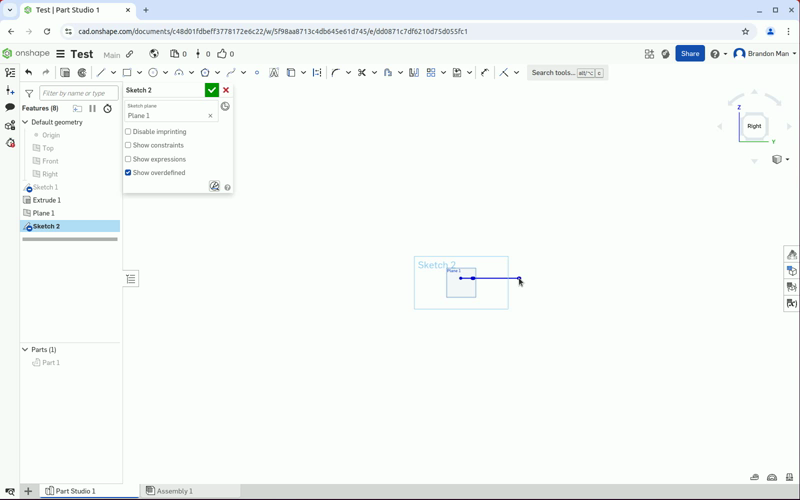
key(l)
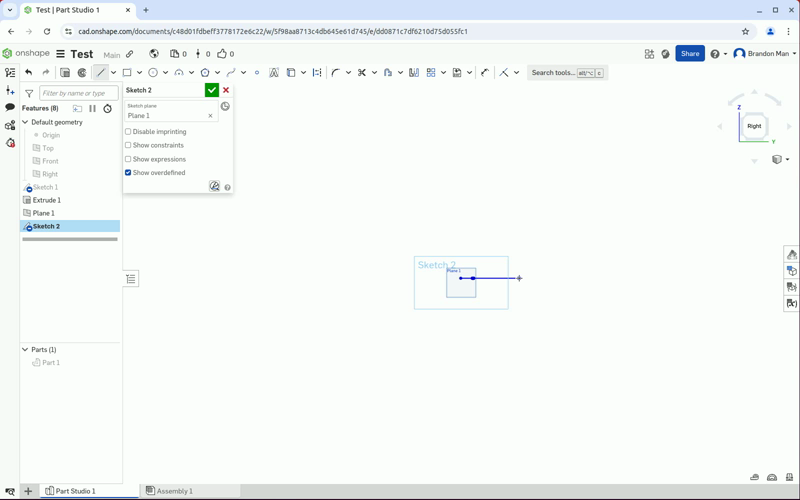
mouse_move(519, 278)
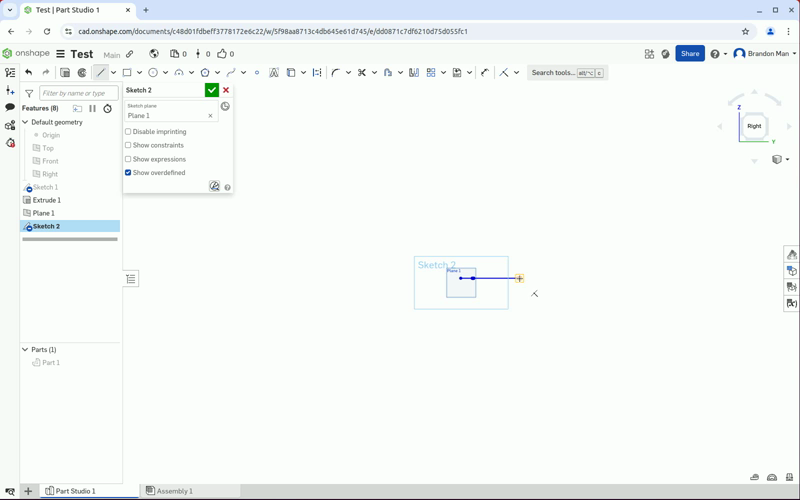
scroll(6)
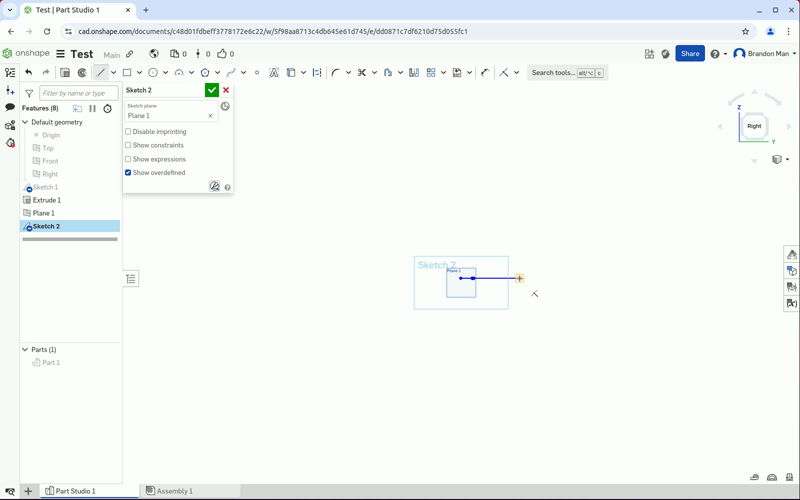
scroll(6)
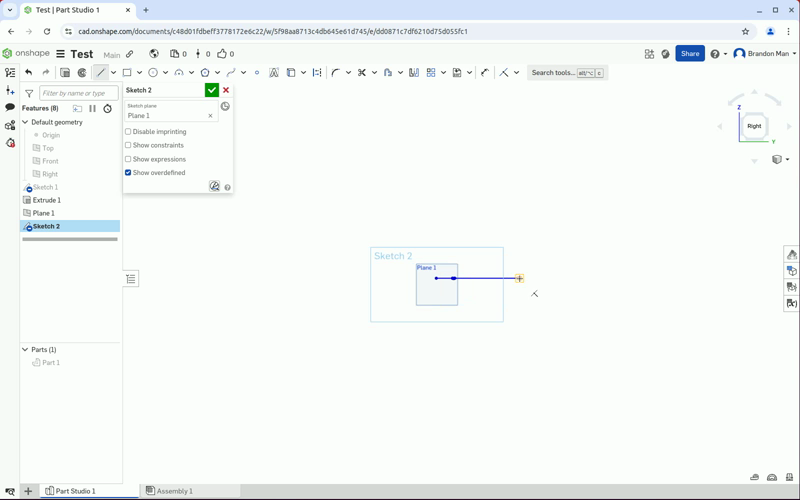
scroll(6)
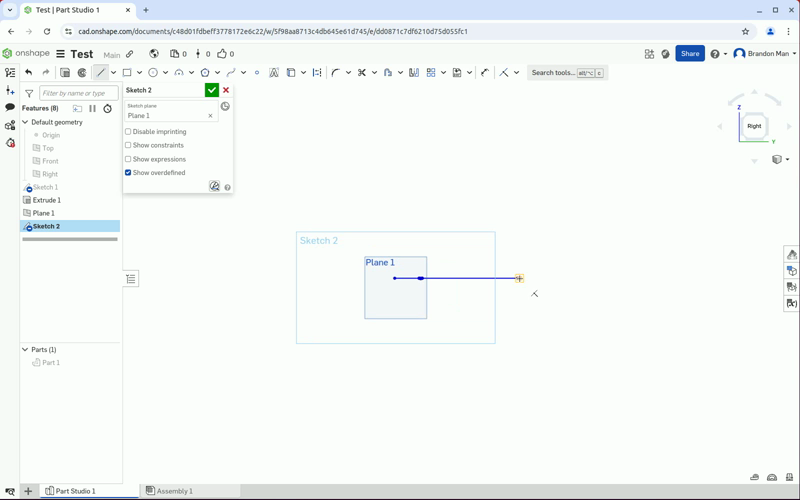
scroll(6)
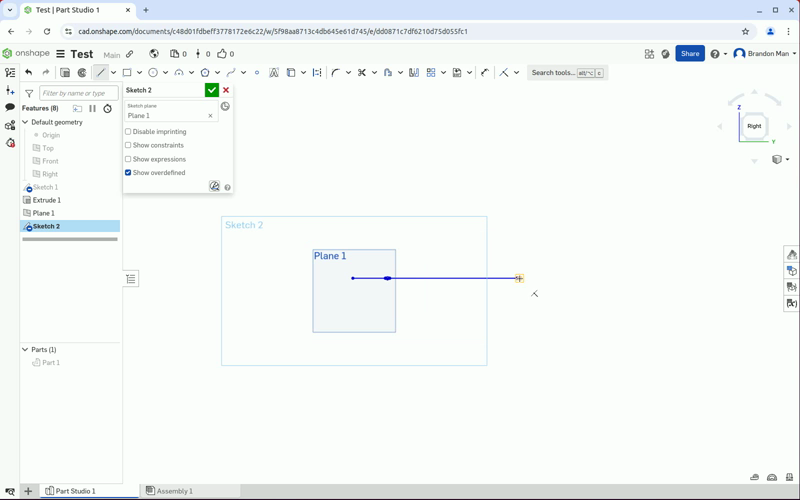
scroll(6)
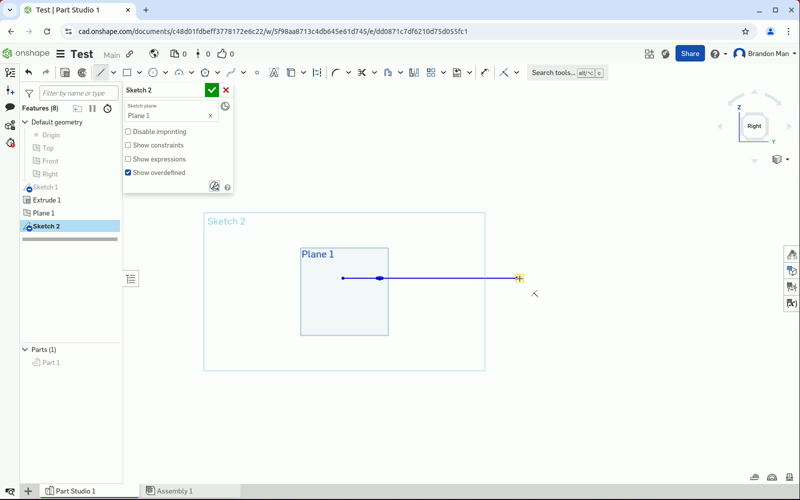
scroll(6)
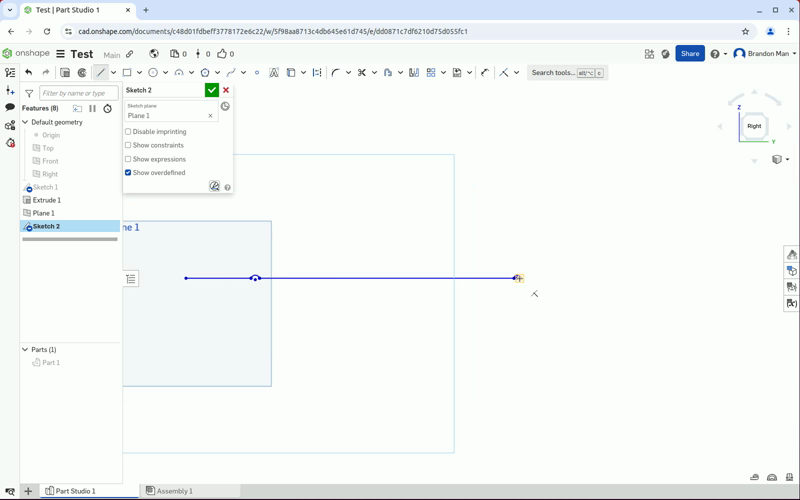
scroll(6)
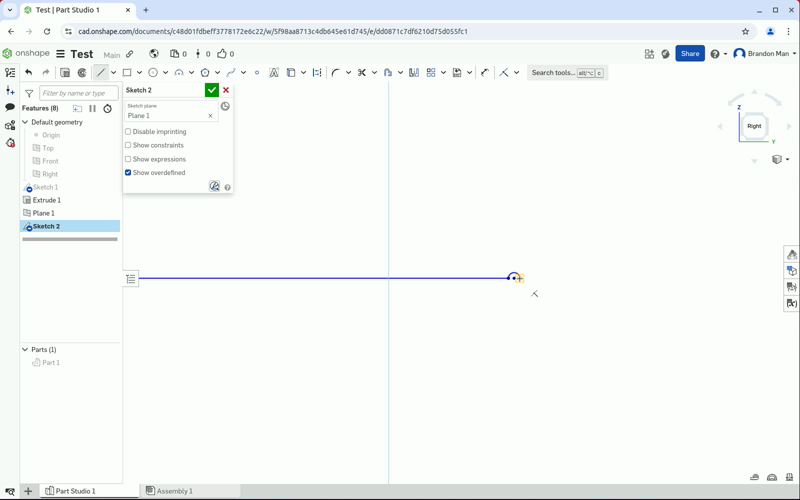
click(519, 278)
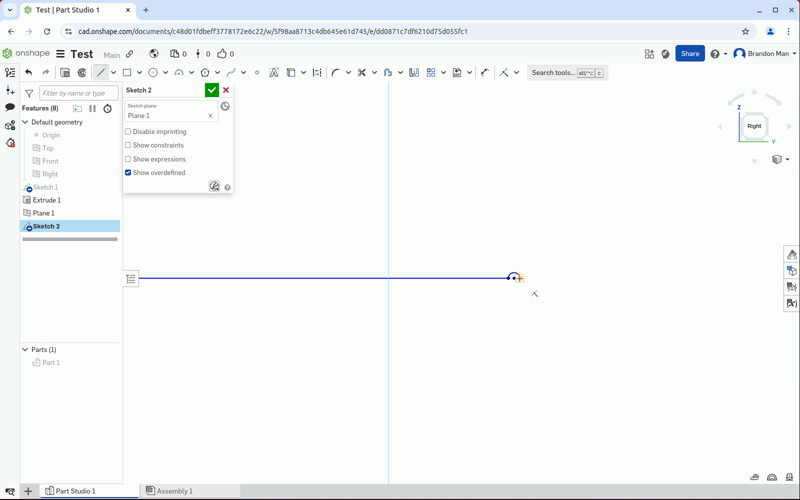
scroll(-6)
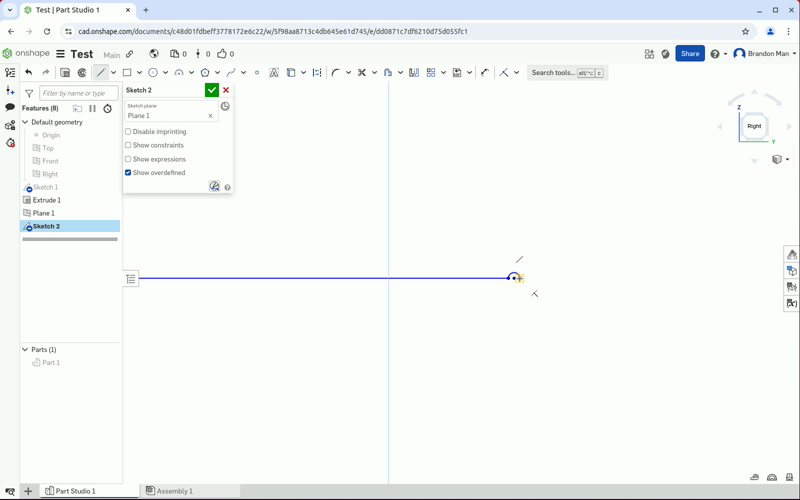
scroll(-6)
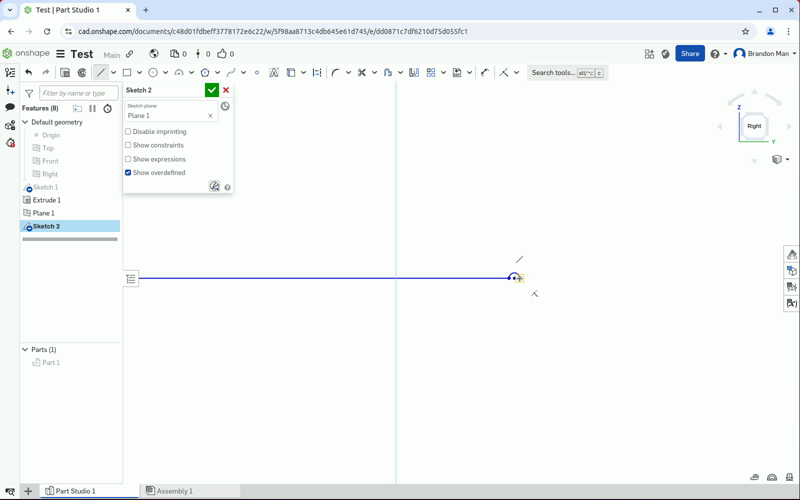
scroll(-6)
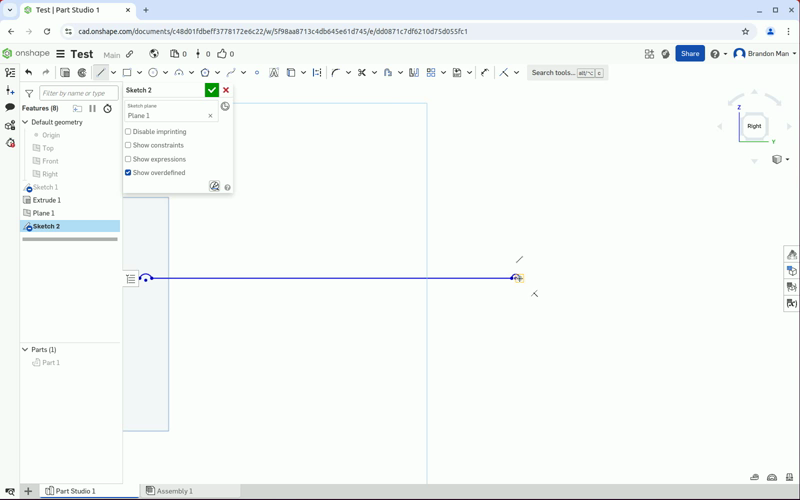
scroll(-6)
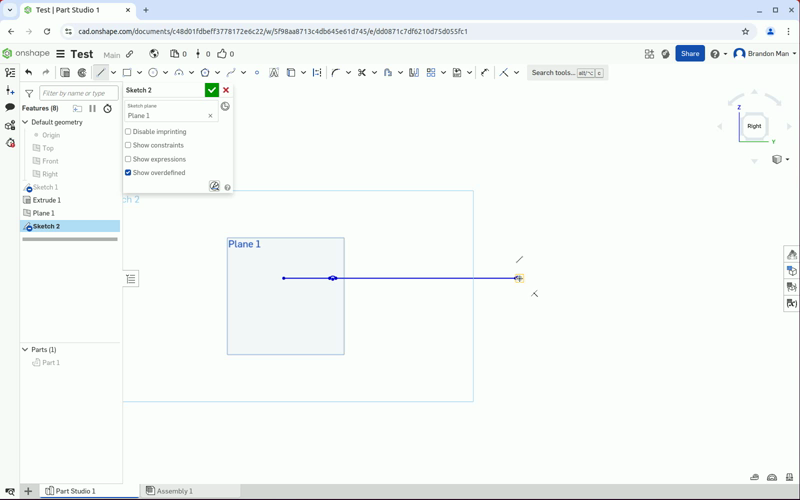
scroll(-6)
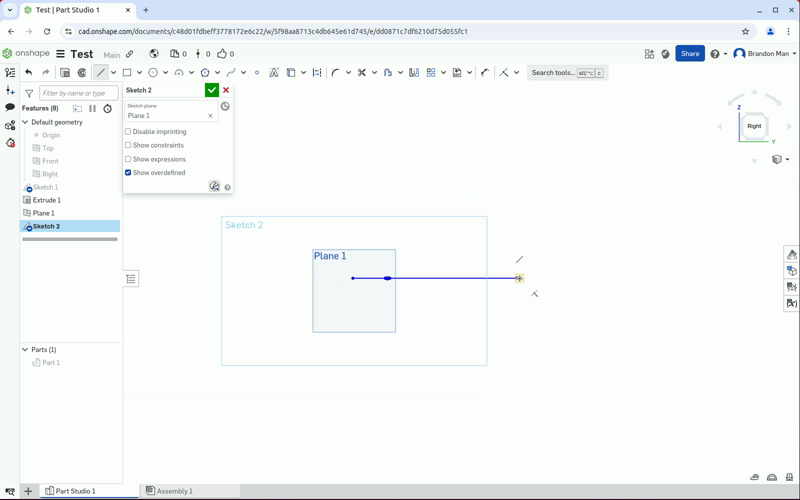
scroll(-6)
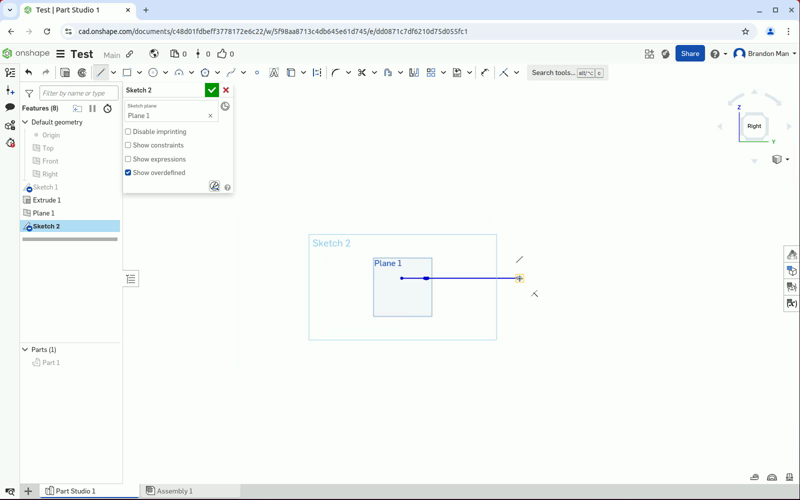
scroll(-6)
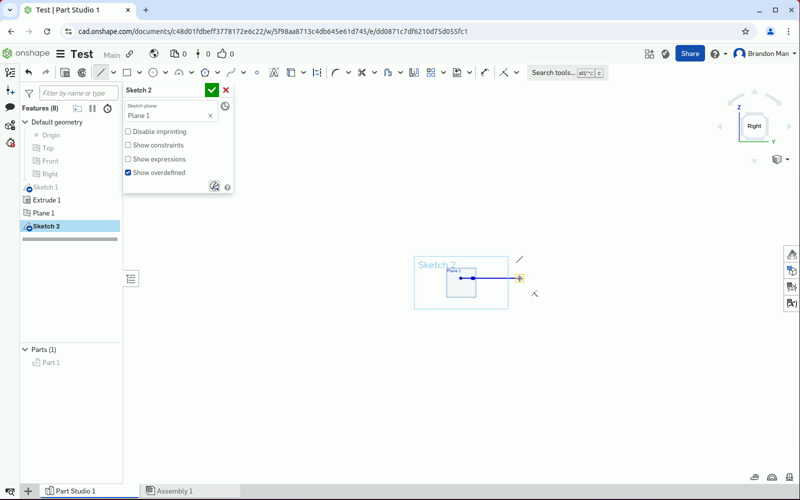
key_down(shift)
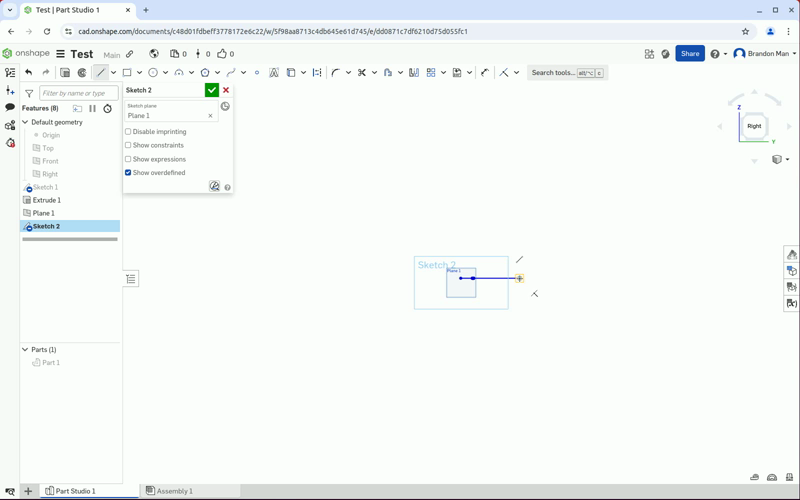
mouse_move(549, 278)
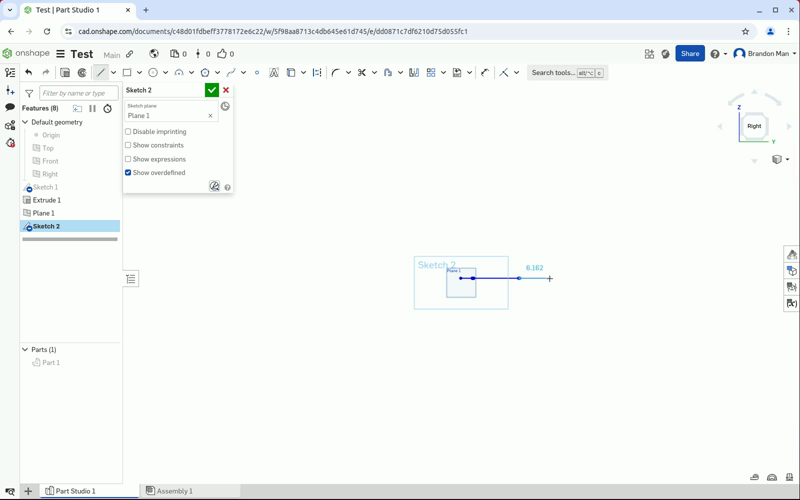
mouse_move(549, 278)
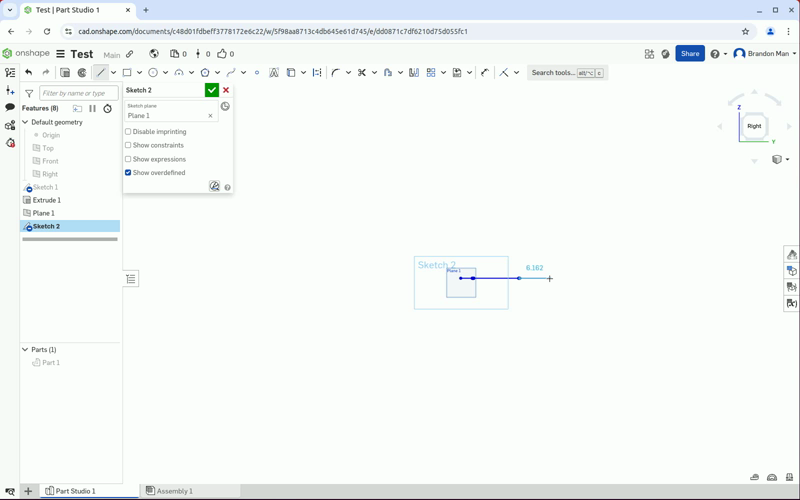
click(549, 278)
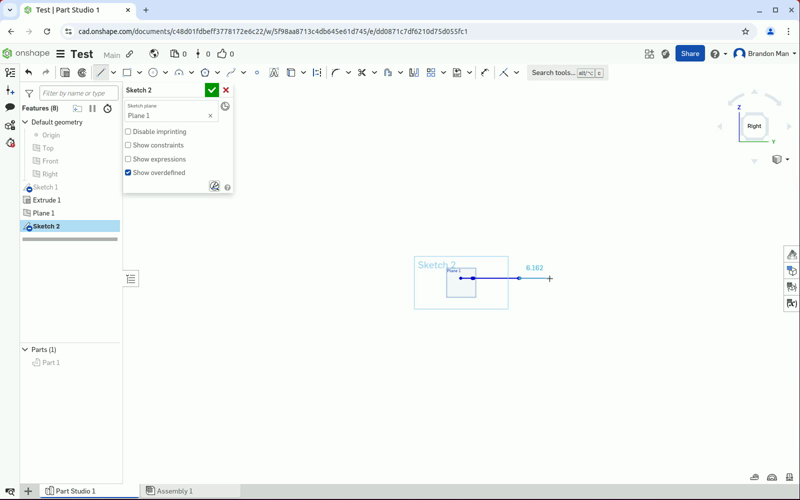
key_up(shift)
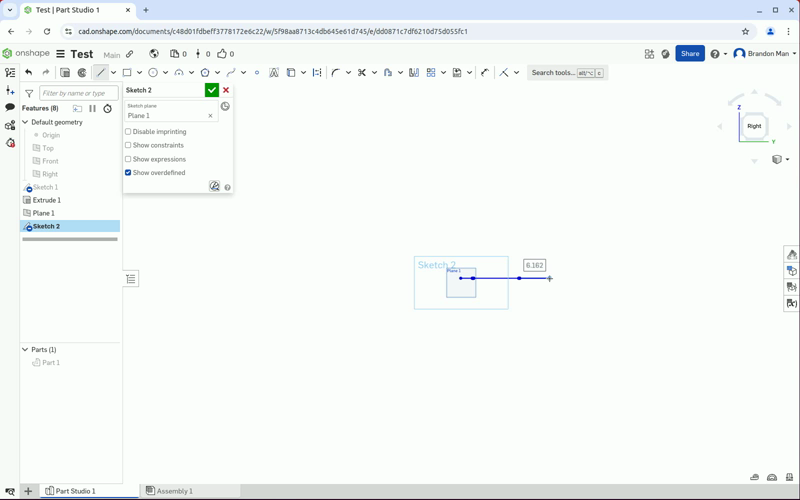
key(esc)
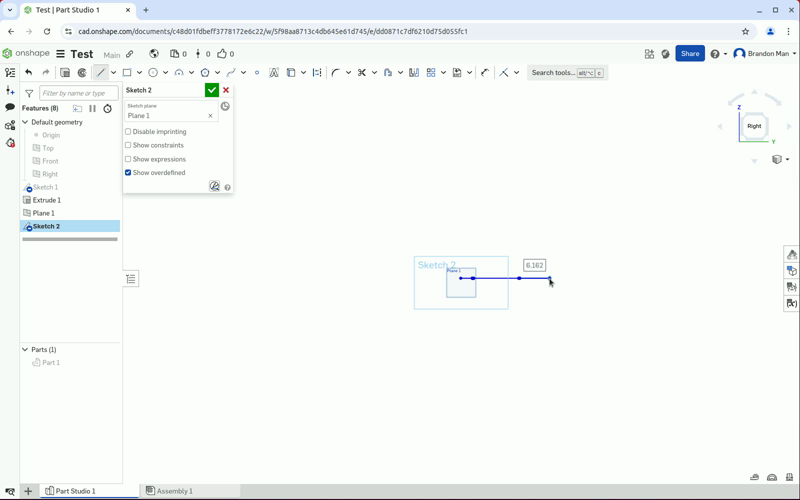
key(a)
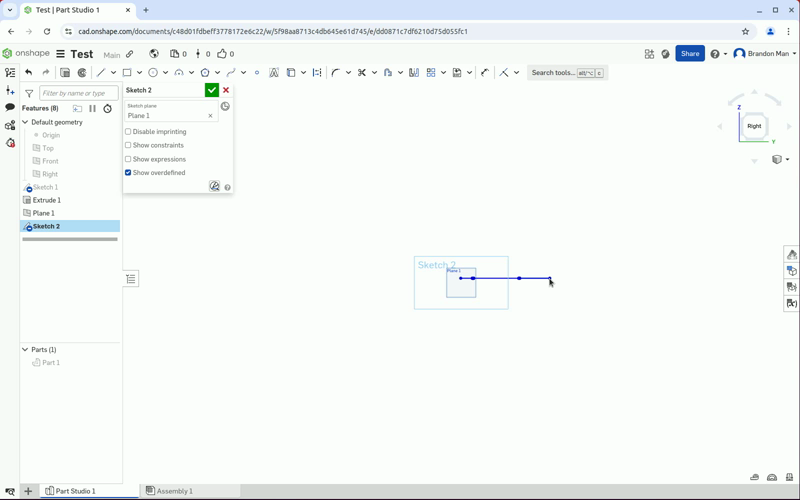
mouse_move(549, 278)
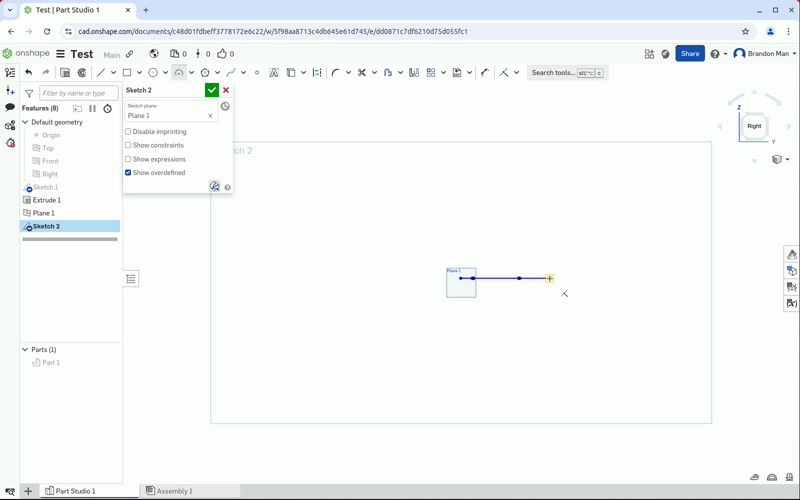
click(549, 278)
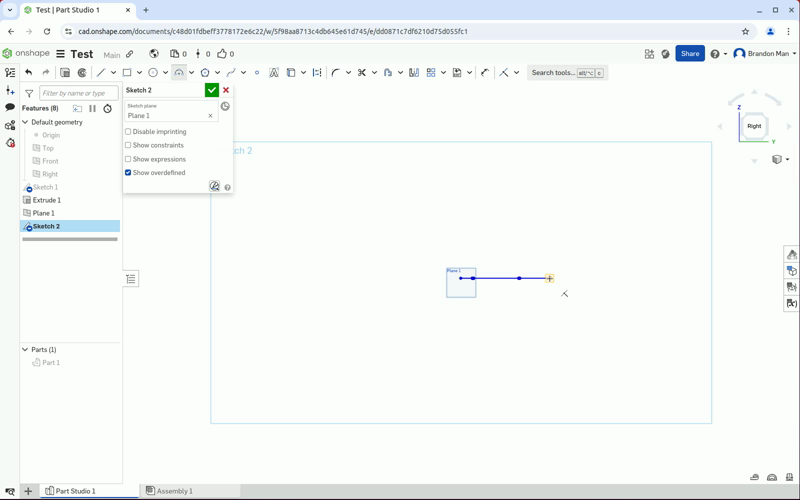
key_down(shift)
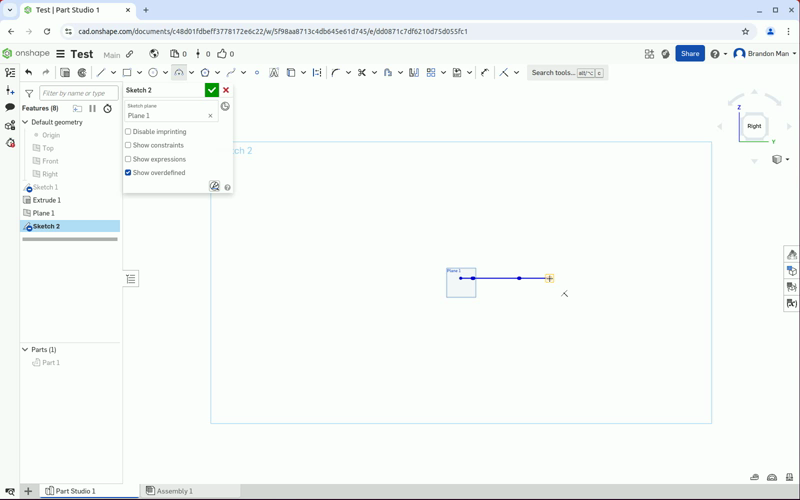
mouse_move(550, 278)
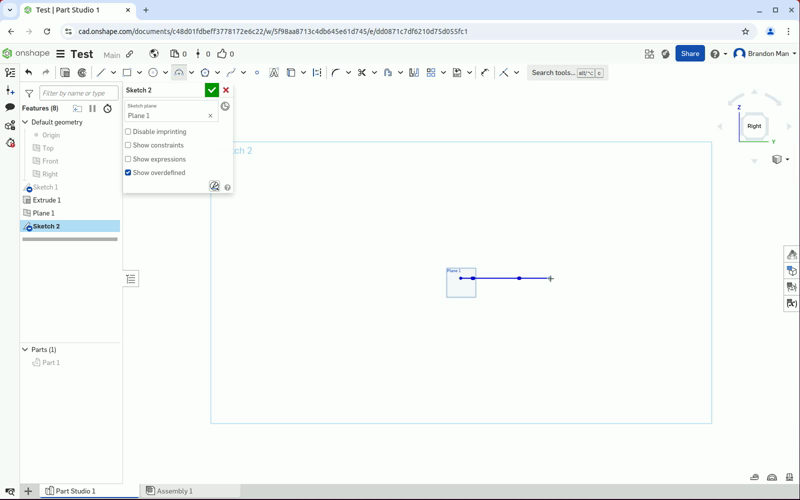
scroll(6)
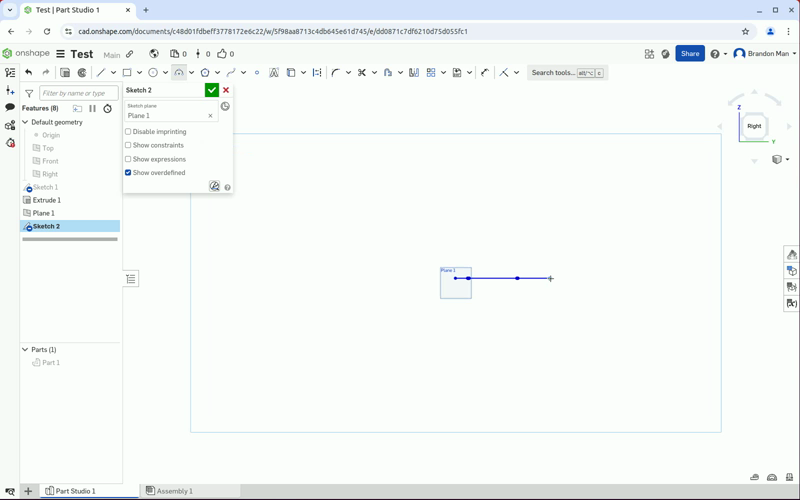
scroll(6)
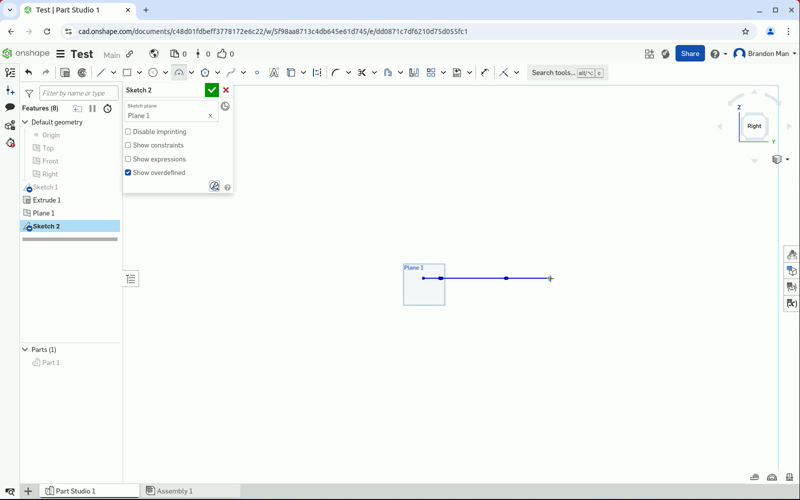
scroll(6)
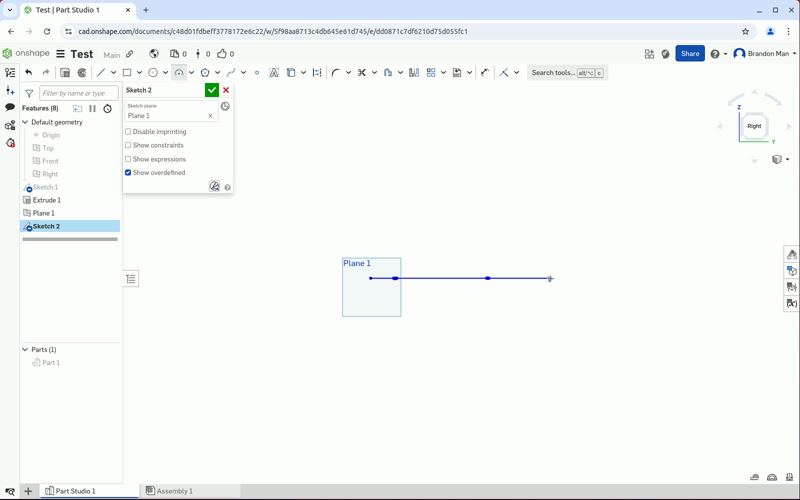
scroll(6)
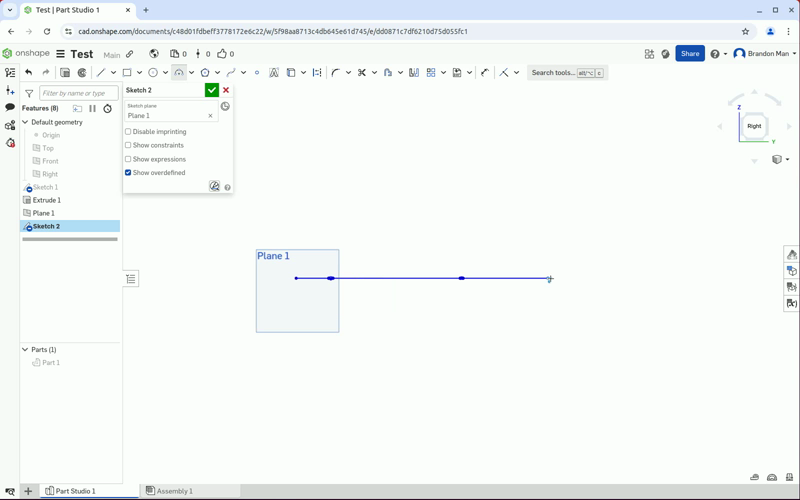
scroll(6)
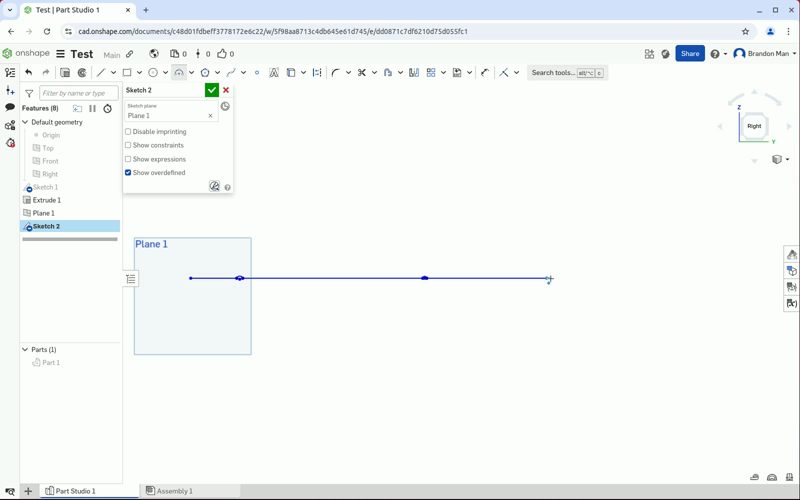
scroll(6)
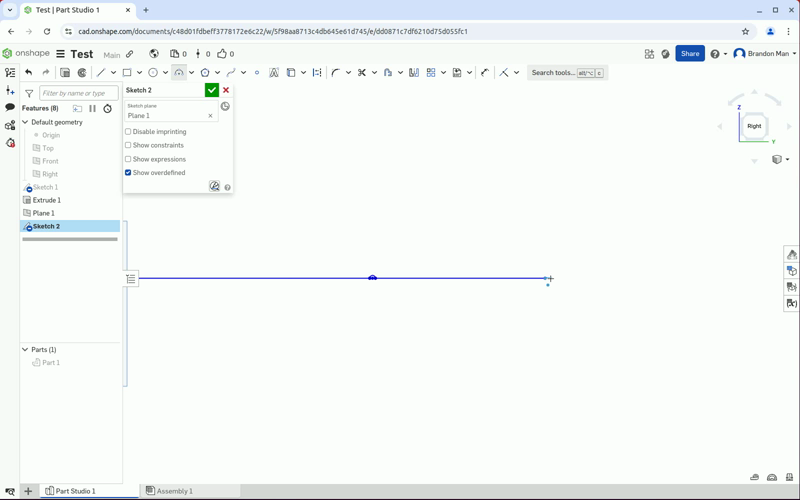
scroll(6)
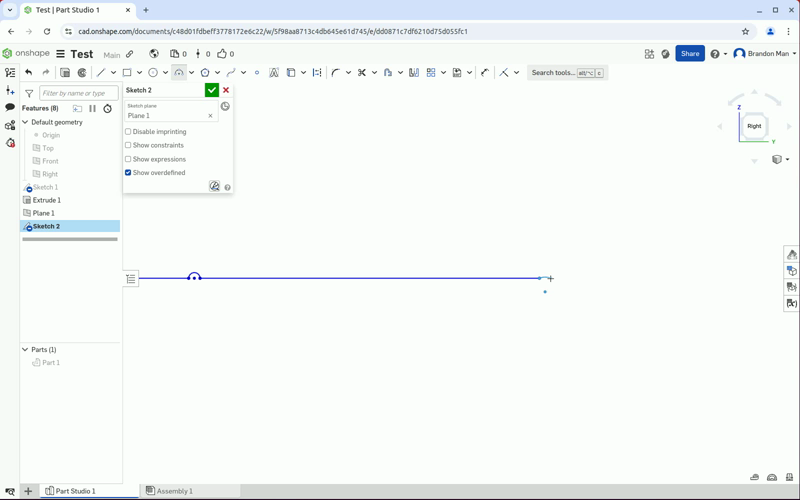
click(550, 278)
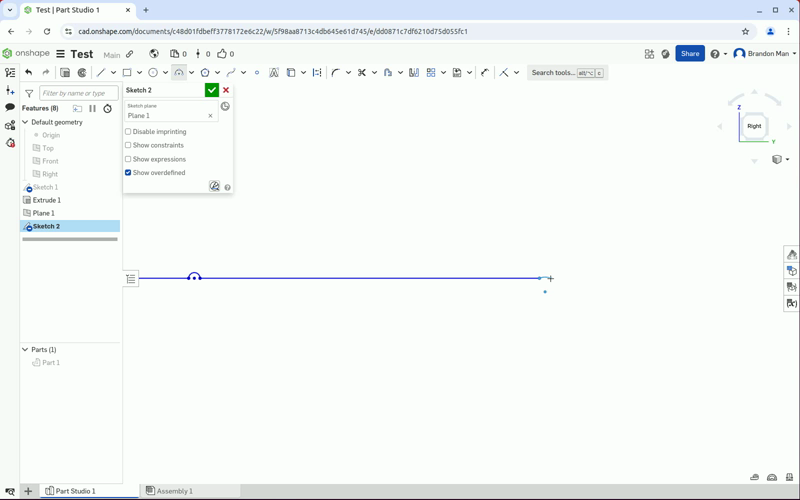
scroll(-6)
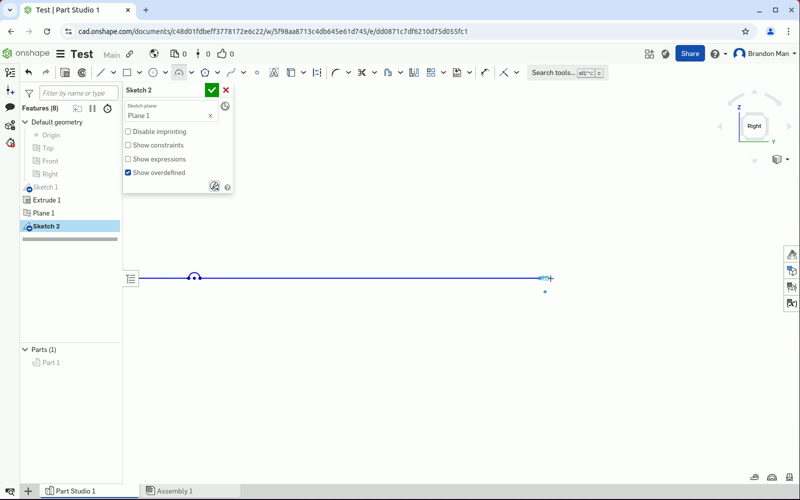
scroll(-6)
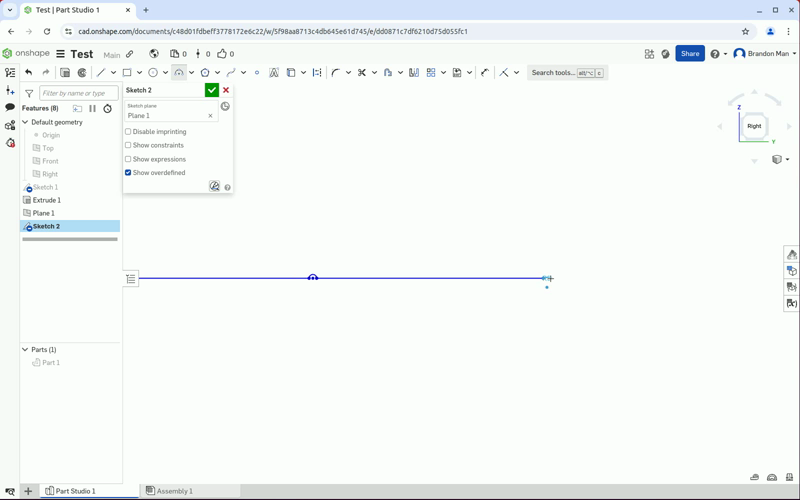
scroll(-6)
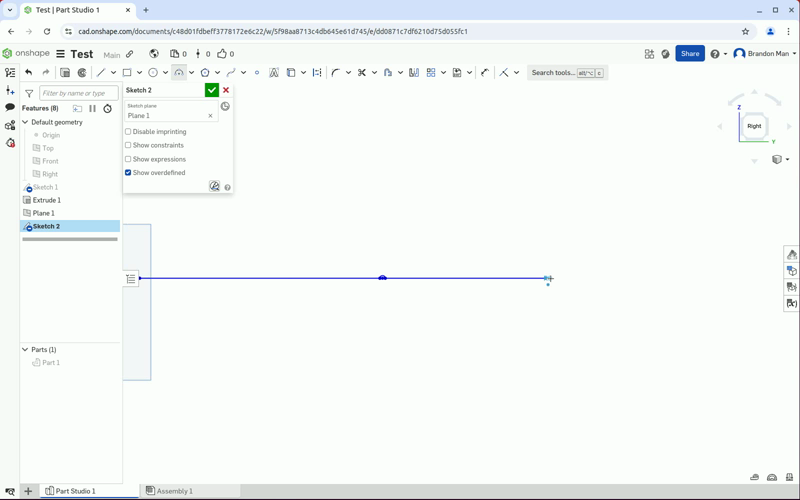
scroll(-6)
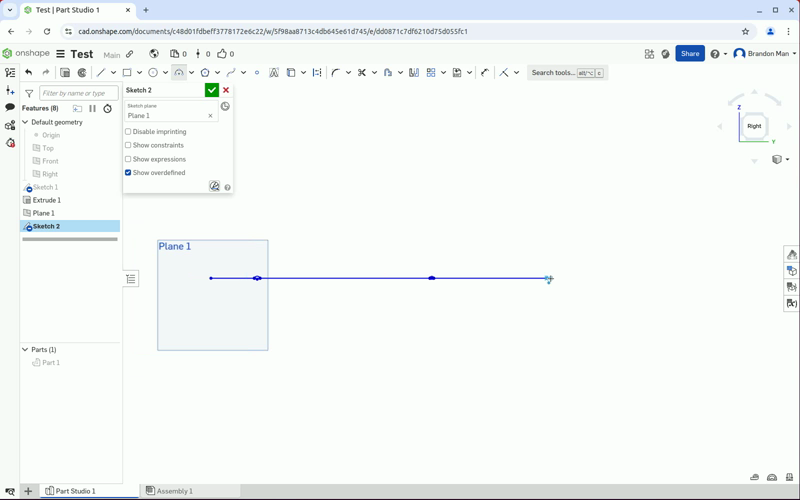
scroll(-6)
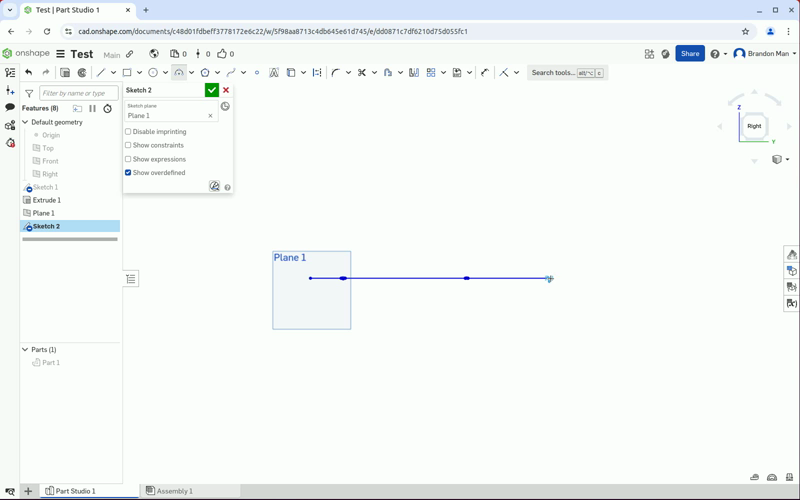
scroll(-6)
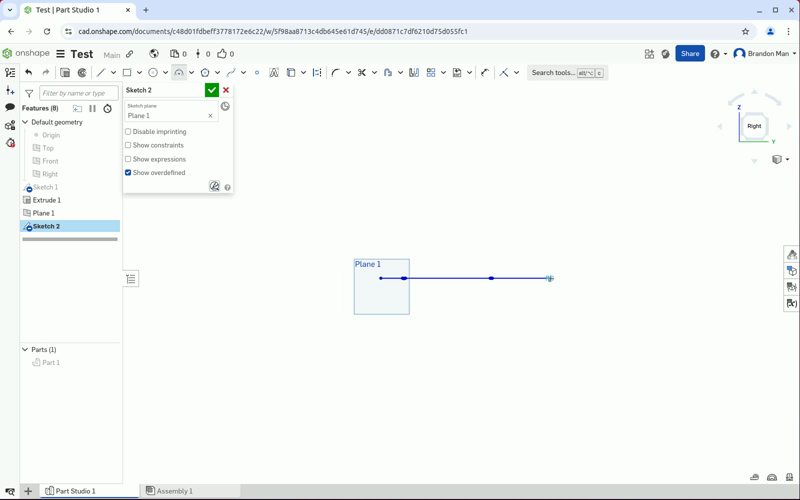
scroll(-6)
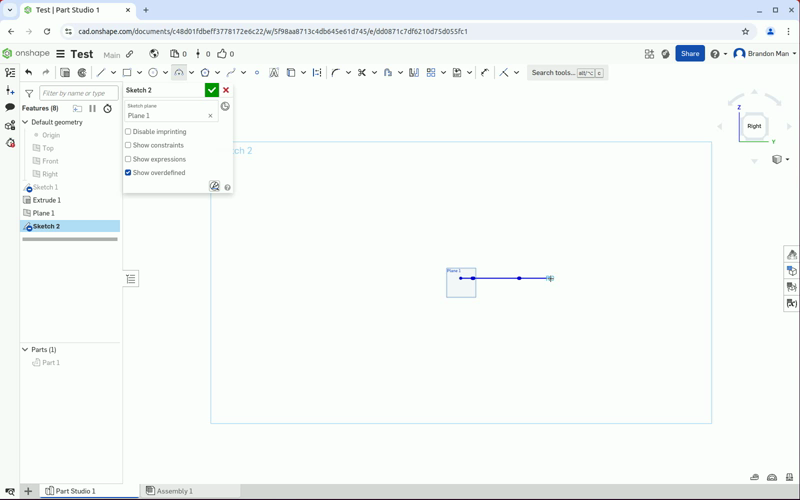
mouse_move(550, 277)
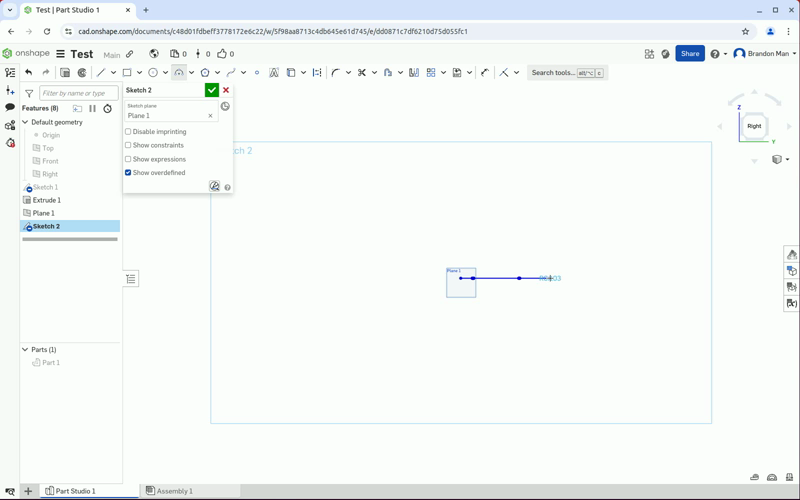
scroll(6)
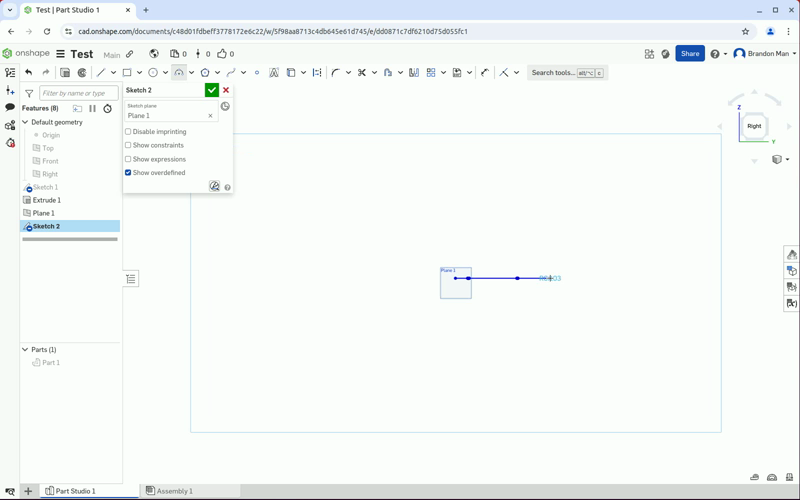
scroll(6)
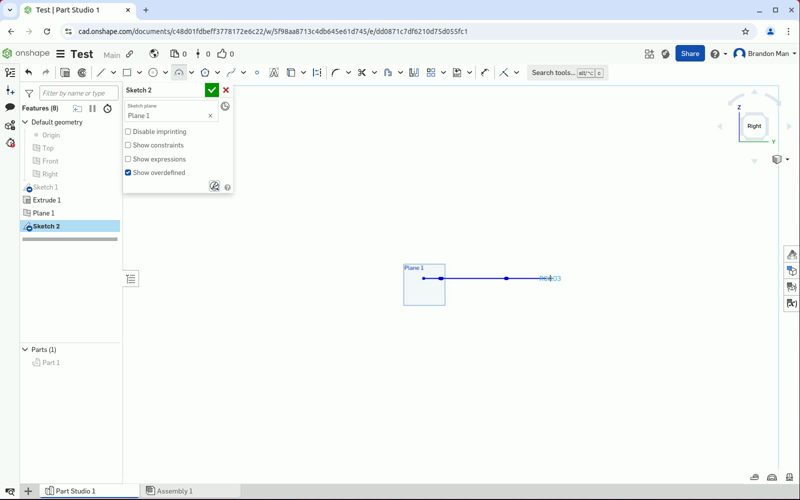
scroll(6)
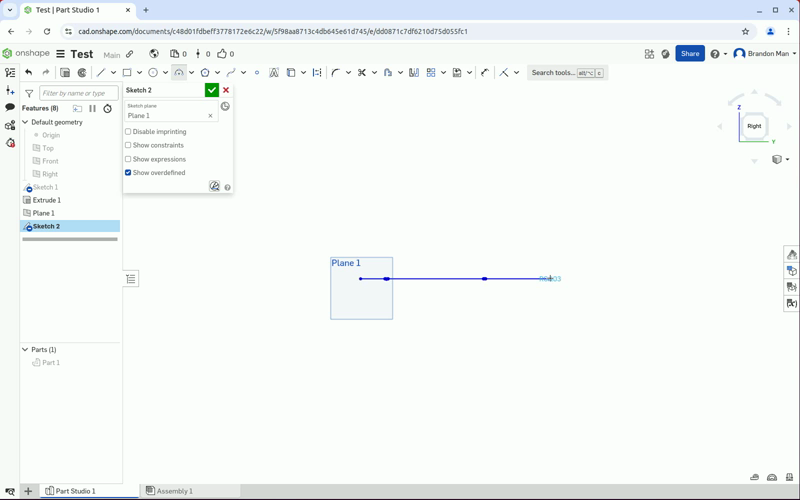
scroll(6)
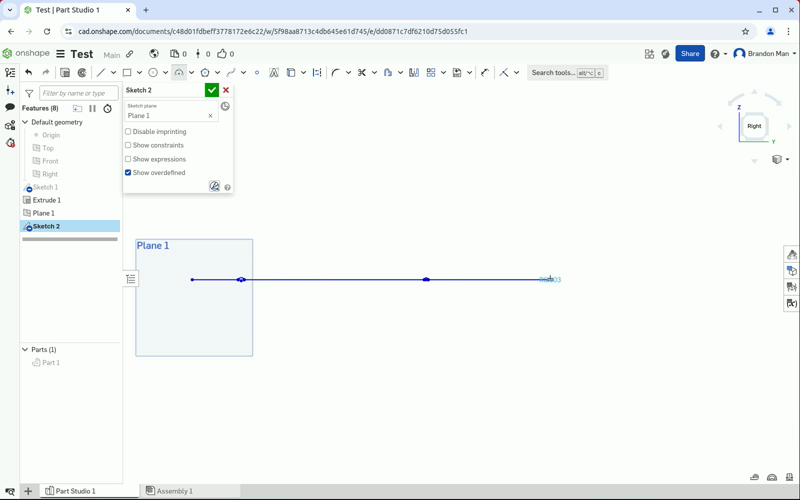
scroll(6)
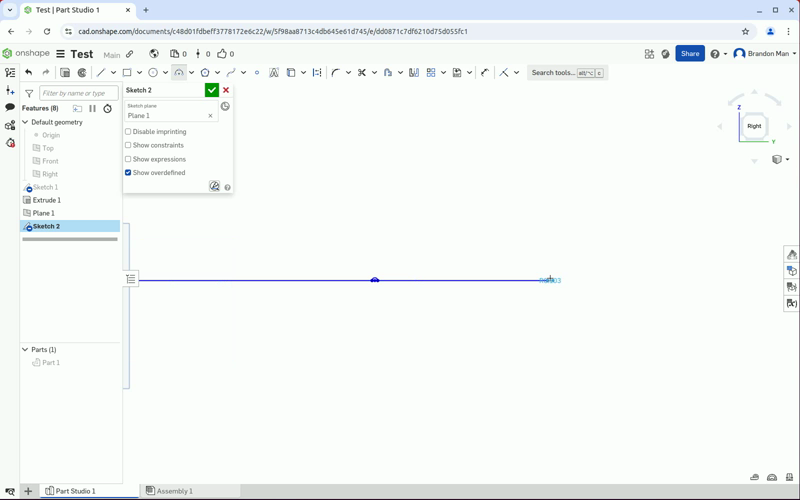
scroll(6)
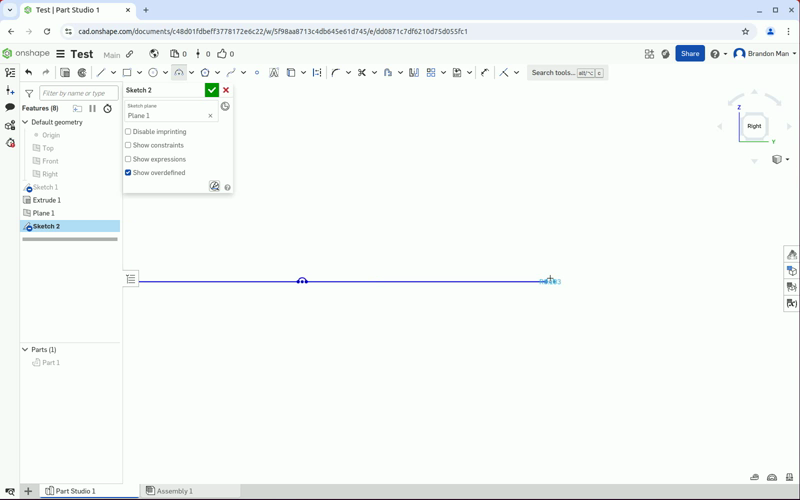
scroll(6)
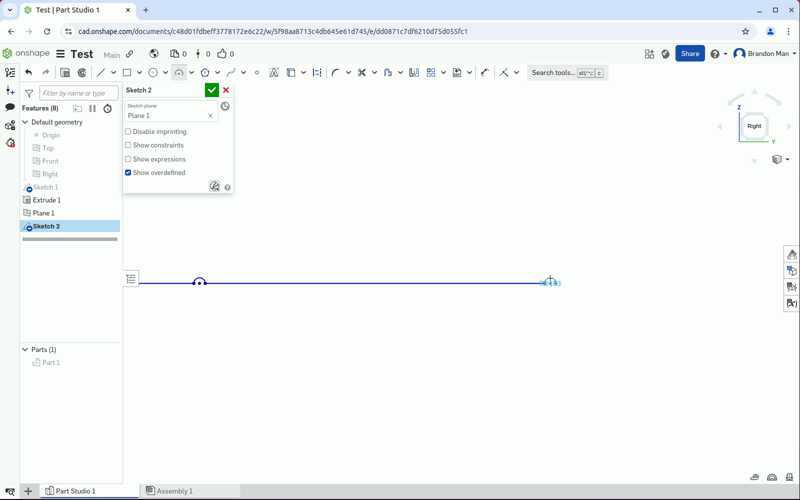
click(550, 277)
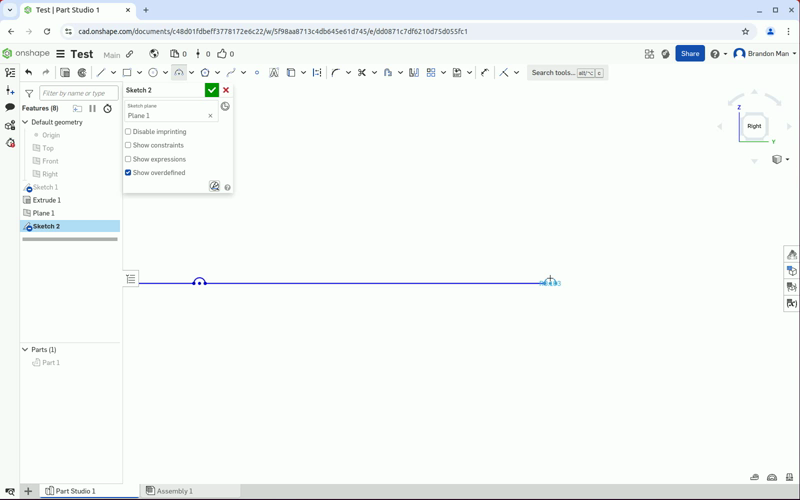
scroll(-6)
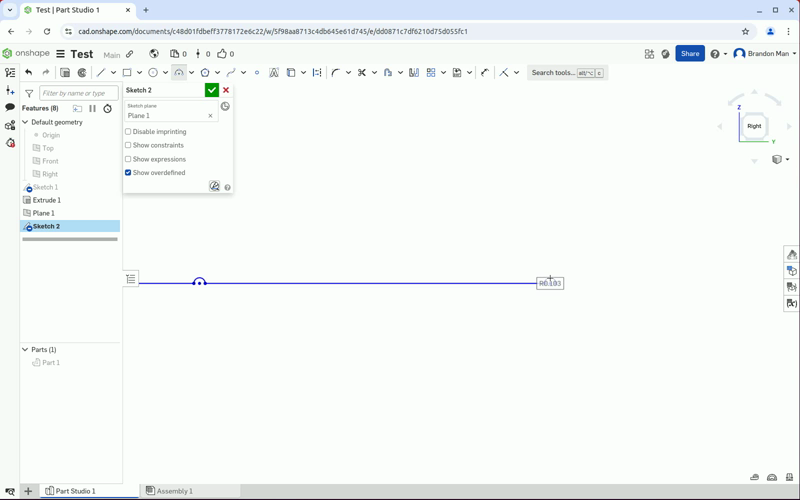
scroll(-6)
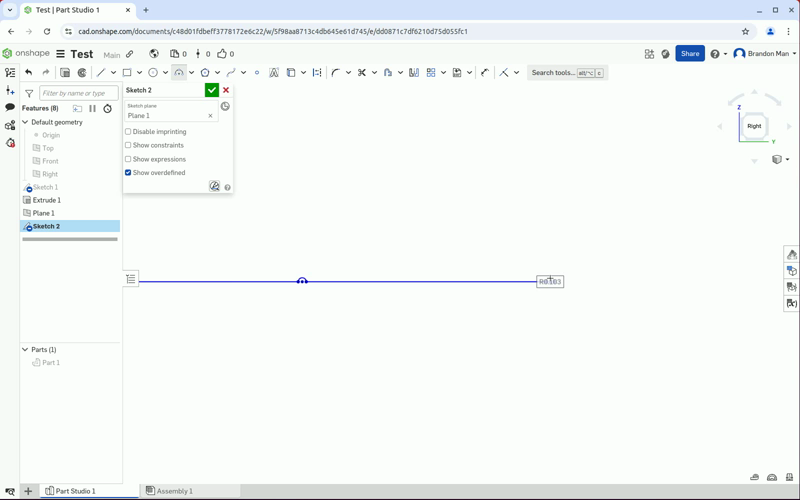
scroll(-6)
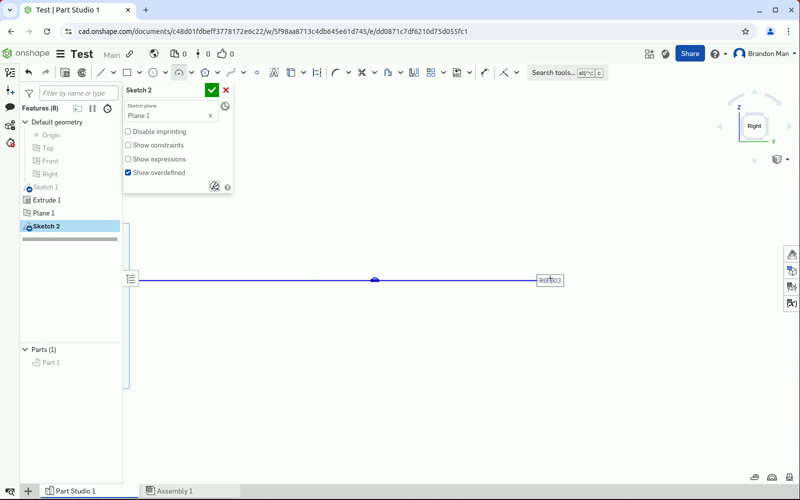
scroll(-6)
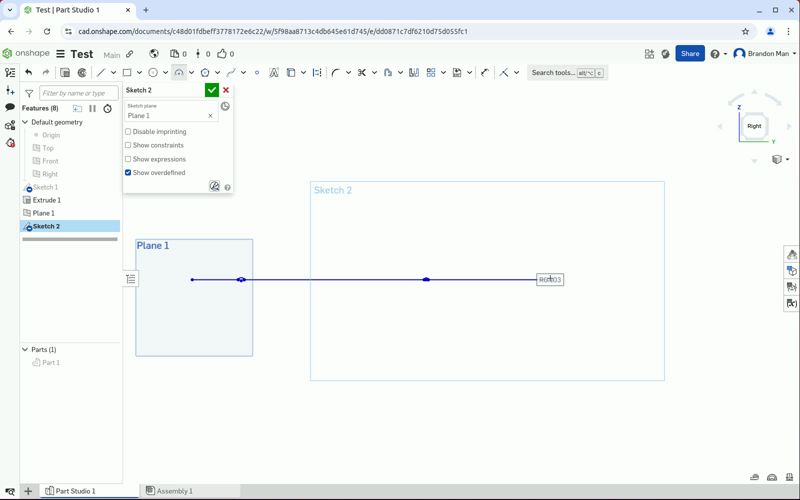
scroll(-6)
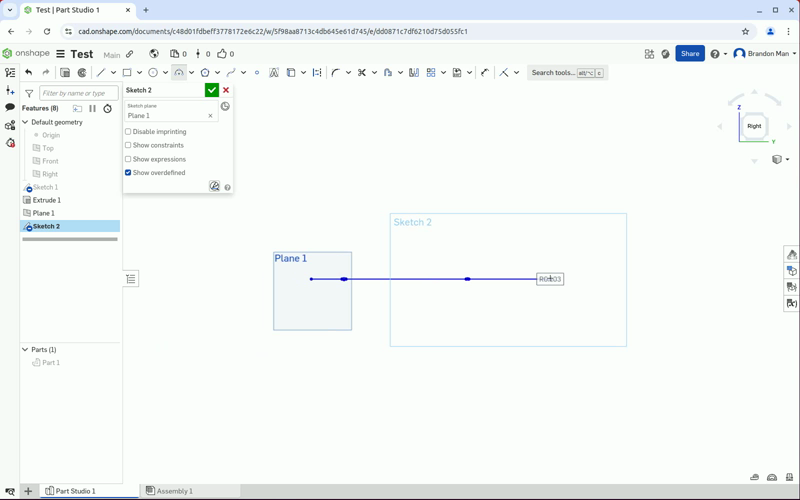
scroll(-6)
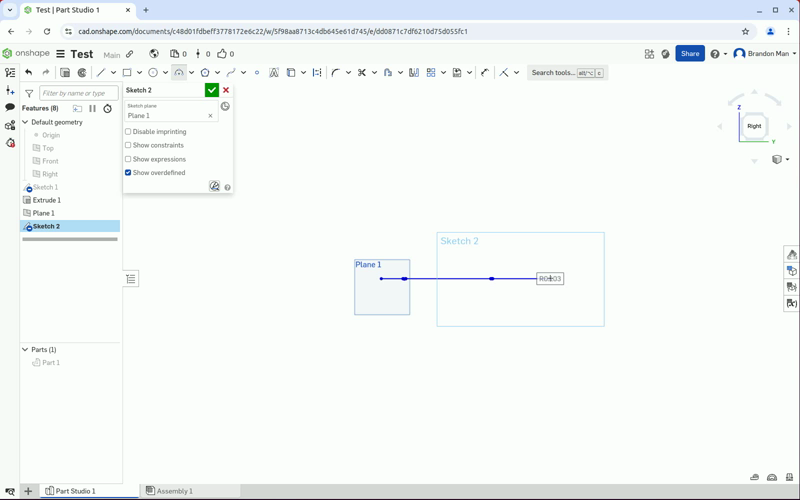
scroll(-6)
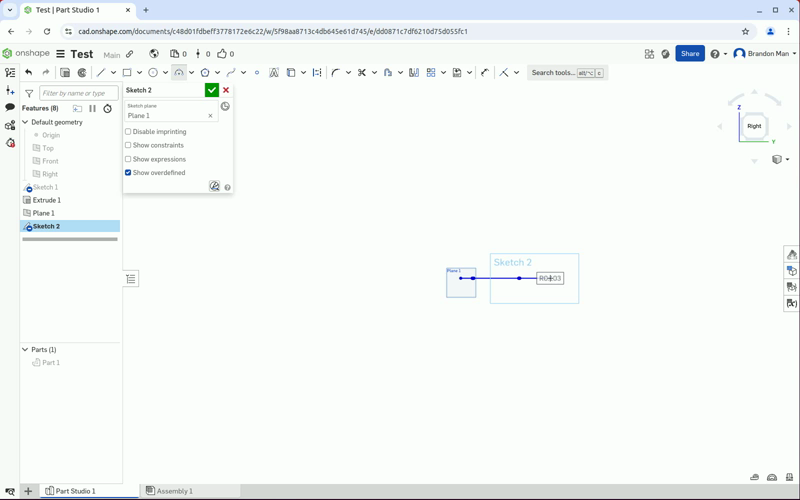
key_up(shift)
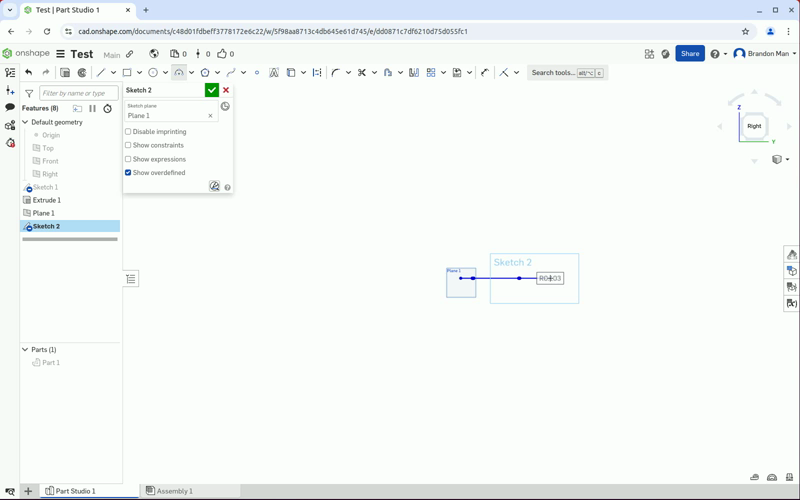
key(esc)
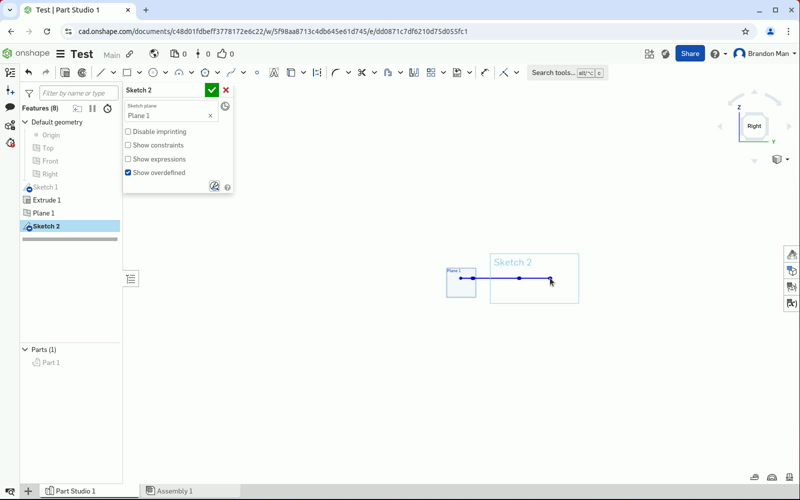
key(l)
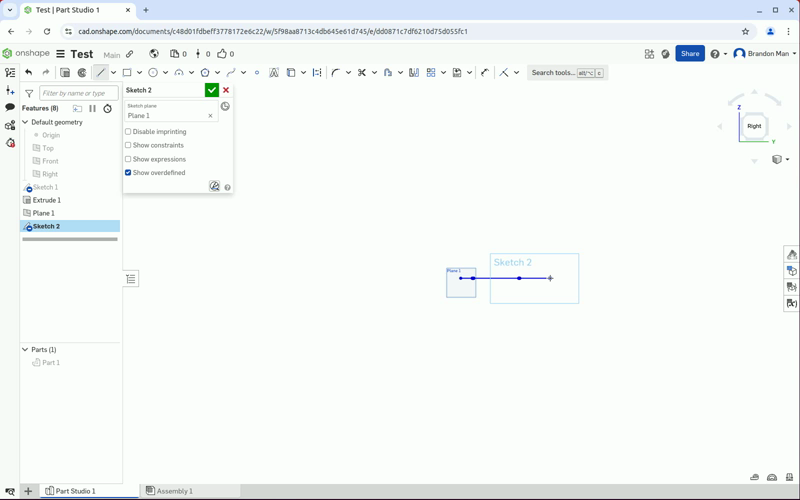
mouse_move(550, 278)
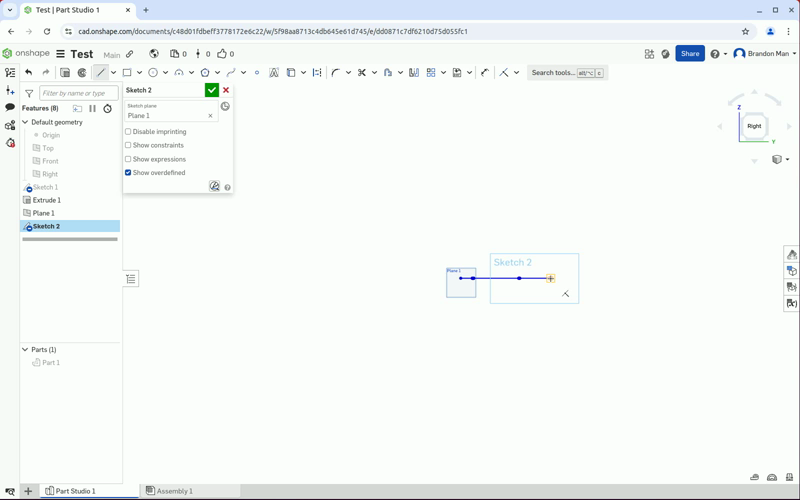
scroll(6)
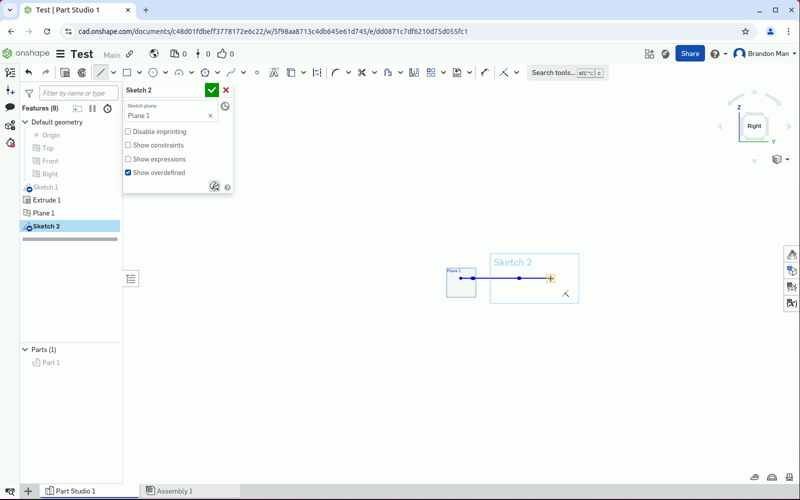
scroll(6)
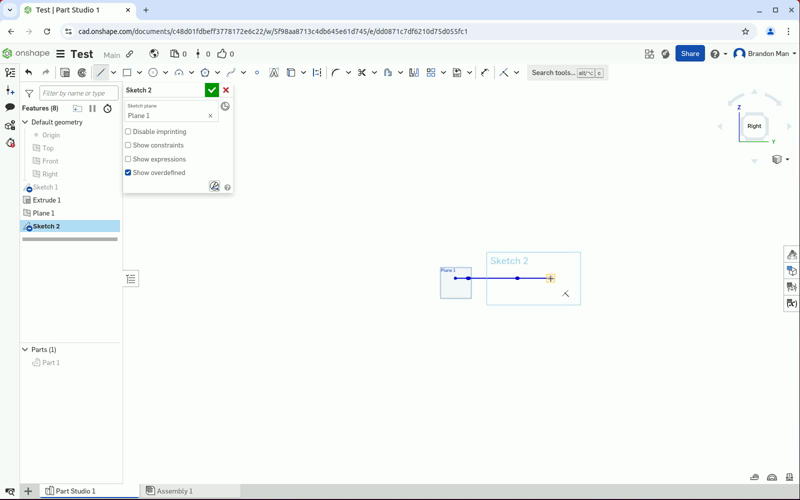
scroll(6)
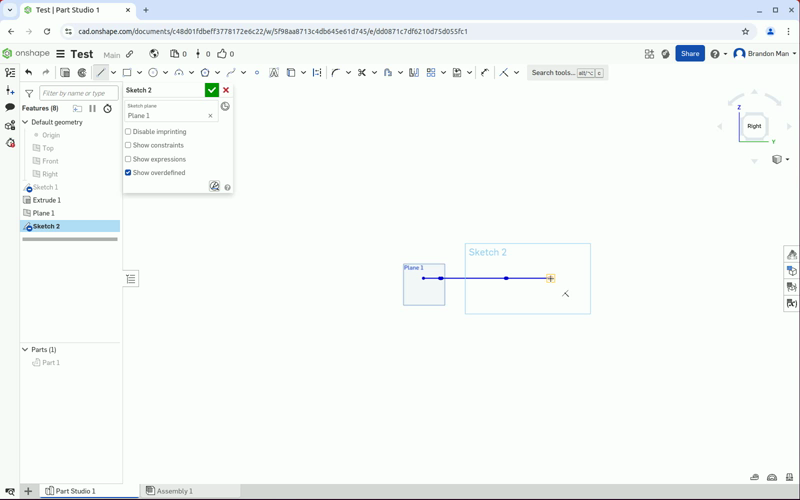
scroll(6)
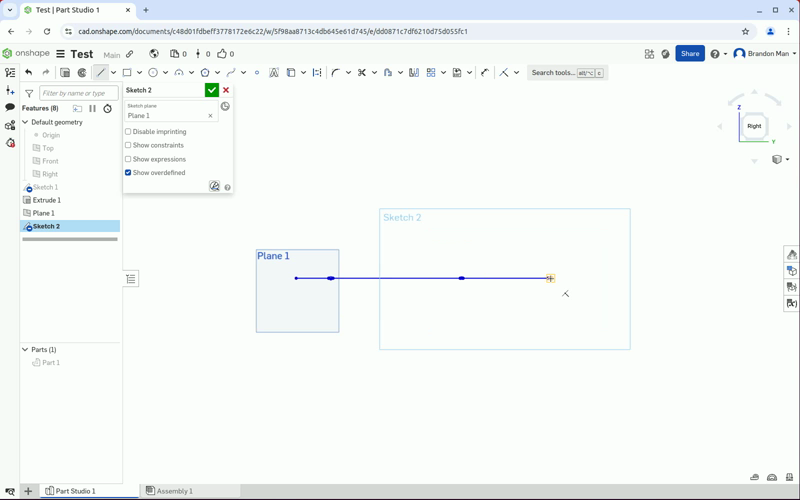
scroll(6)
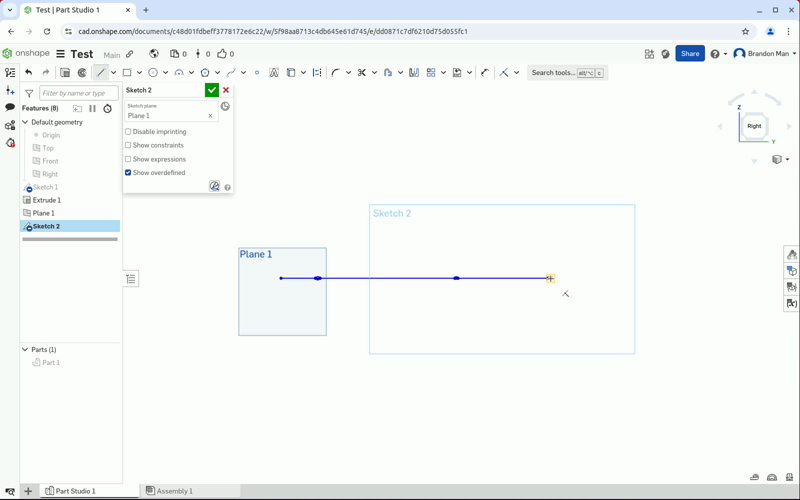
scroll(6)
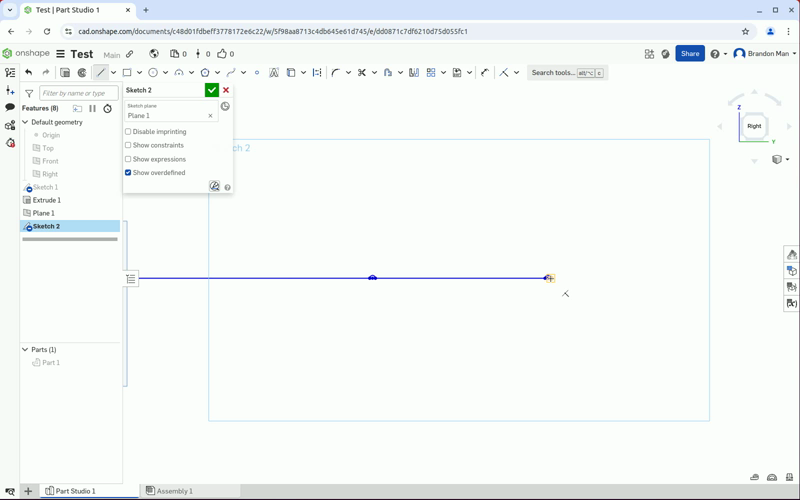
scroll(6)
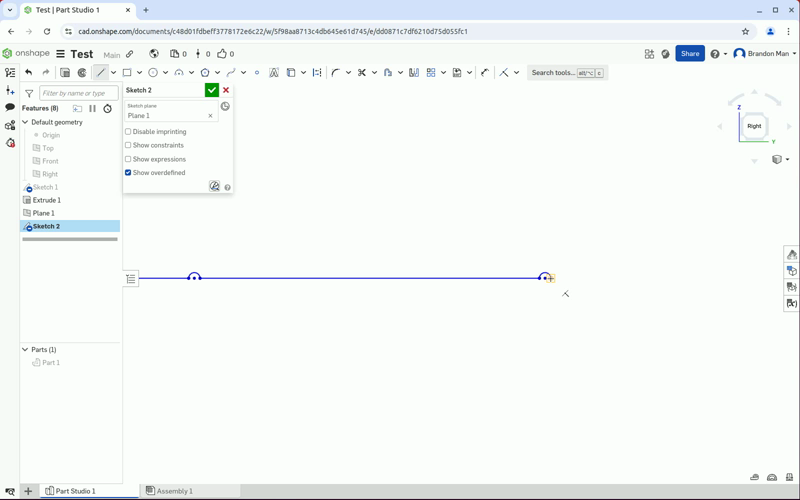
click(550, 278)
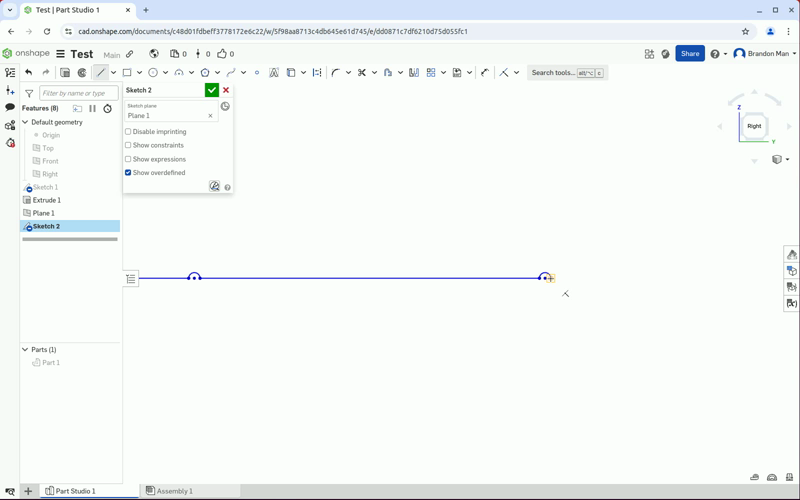
scroll(-6)
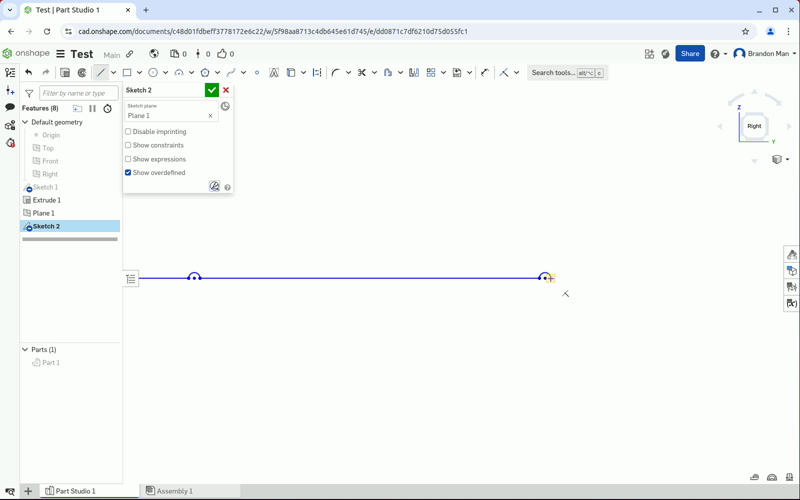
scroll(-6)
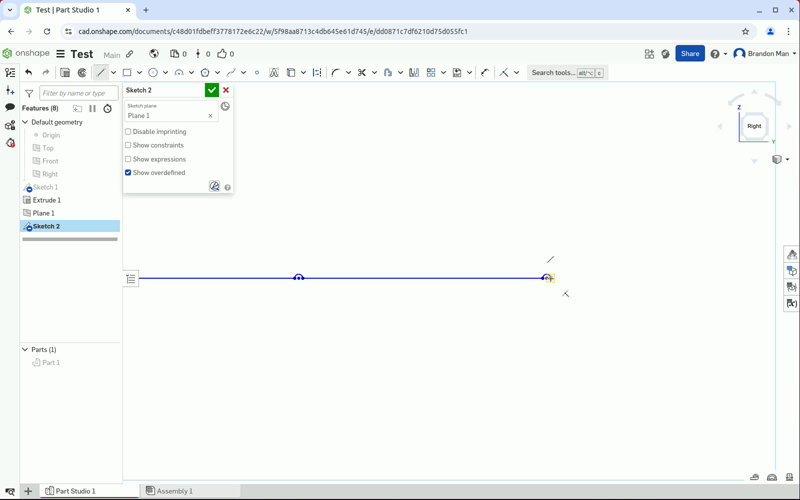
scroll(-6)
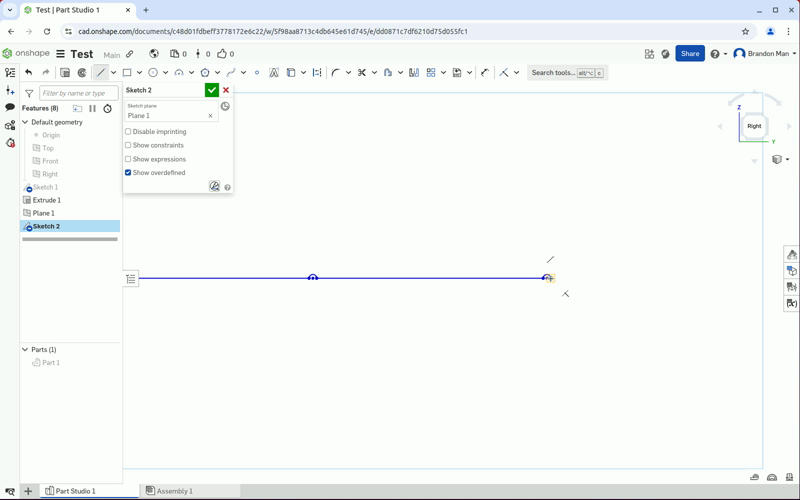
scroll(-6)
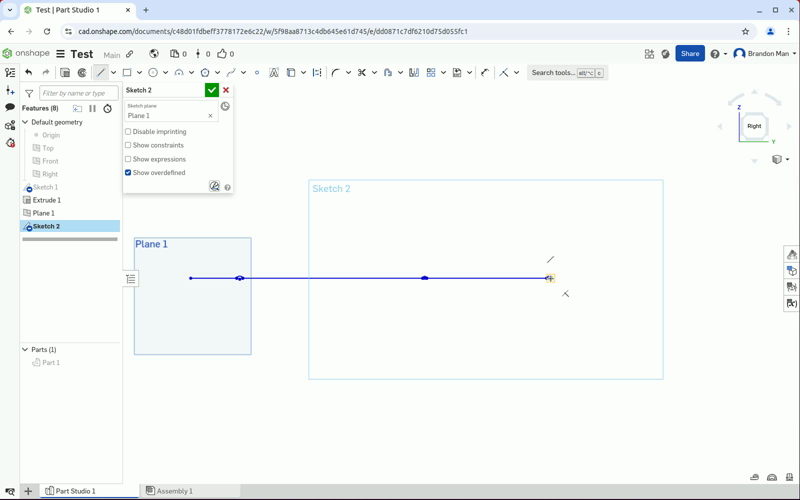
scroll(-6)
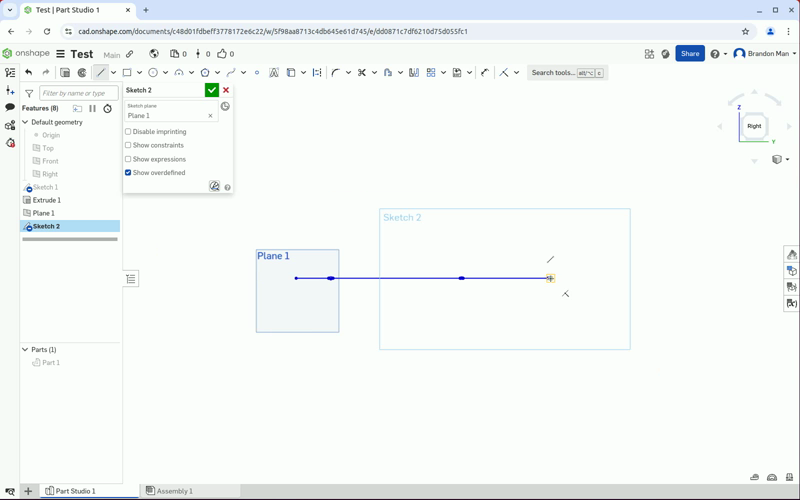
scroll(-6)
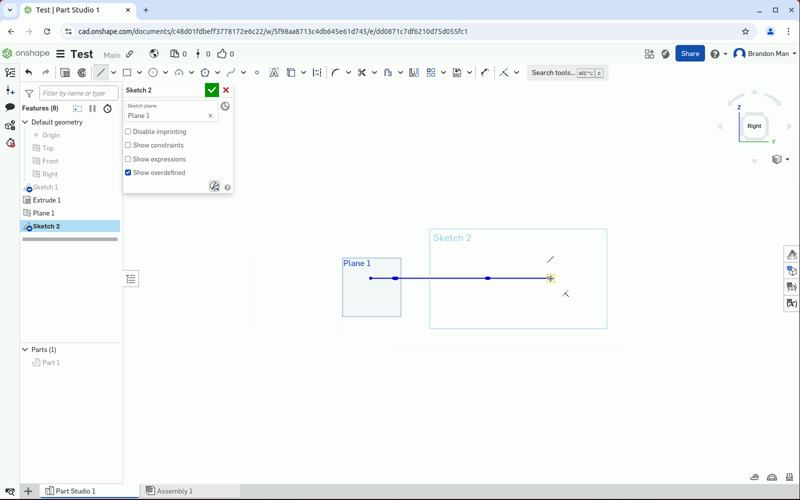
scroll(-6)
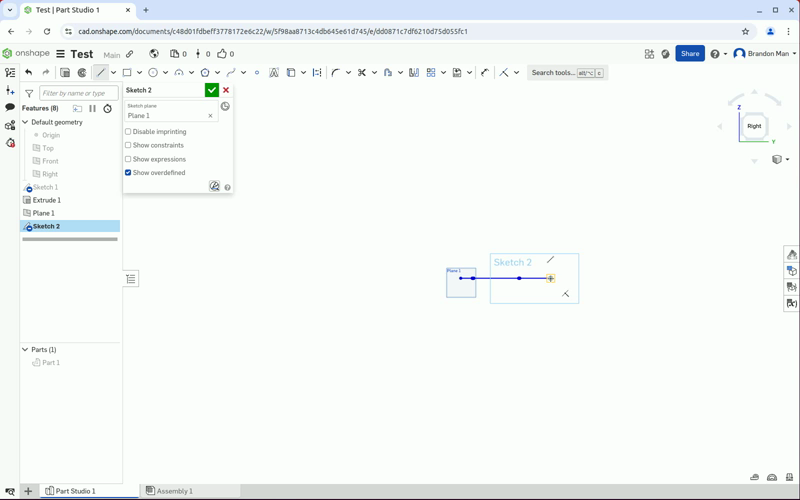
key_down(shift)
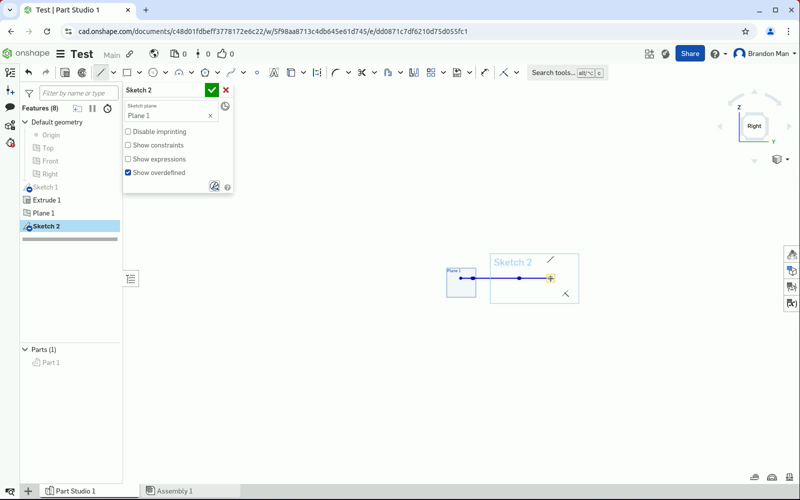
mouse_move(580, 278)
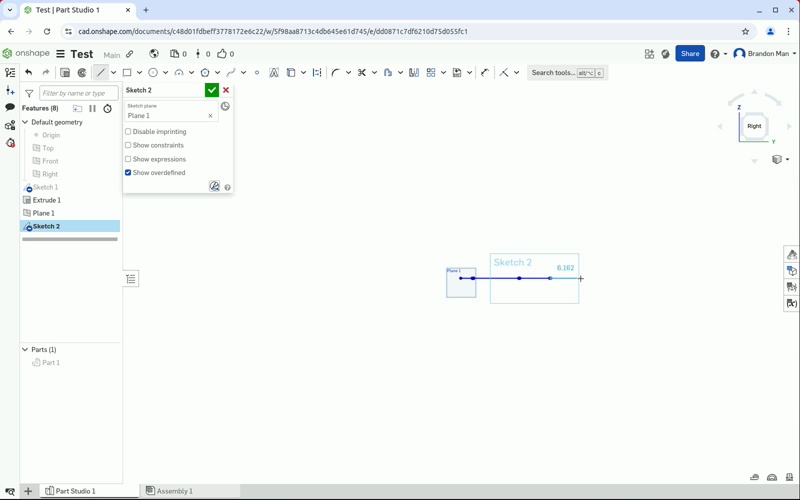
mouse_move(573, 278)
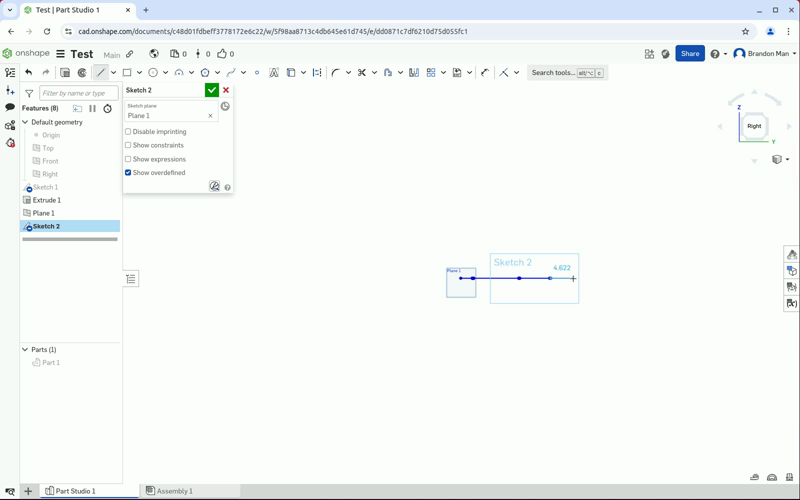
click(573, 278)
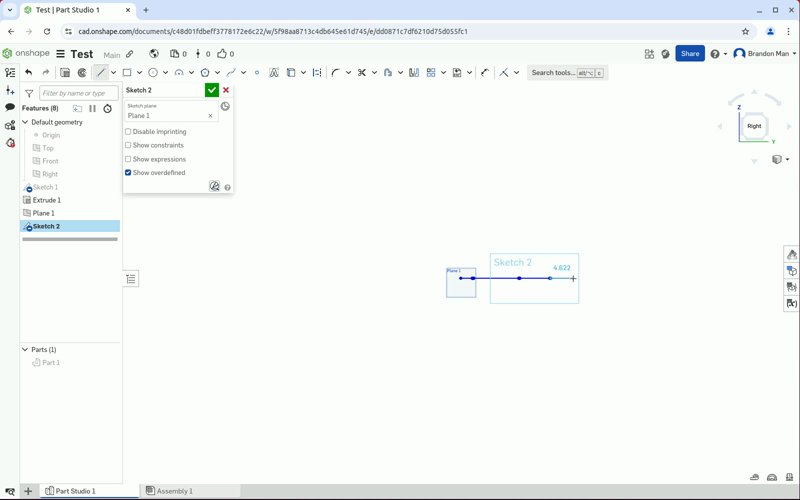
key_up(shift)
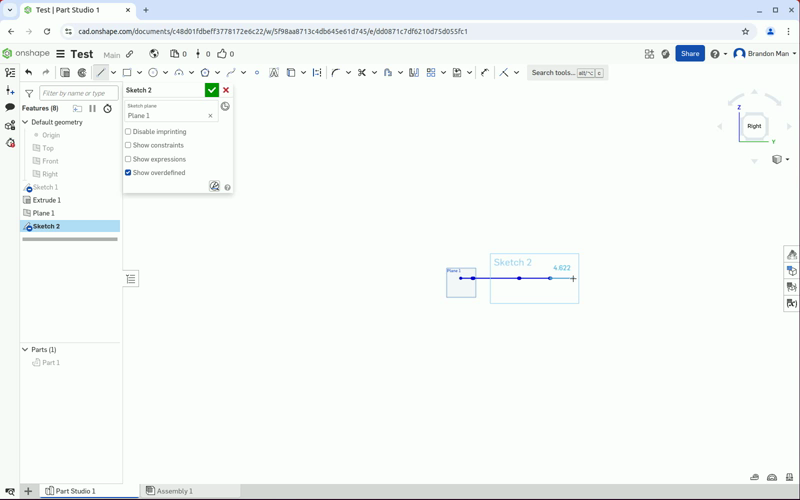
key_down(shift)
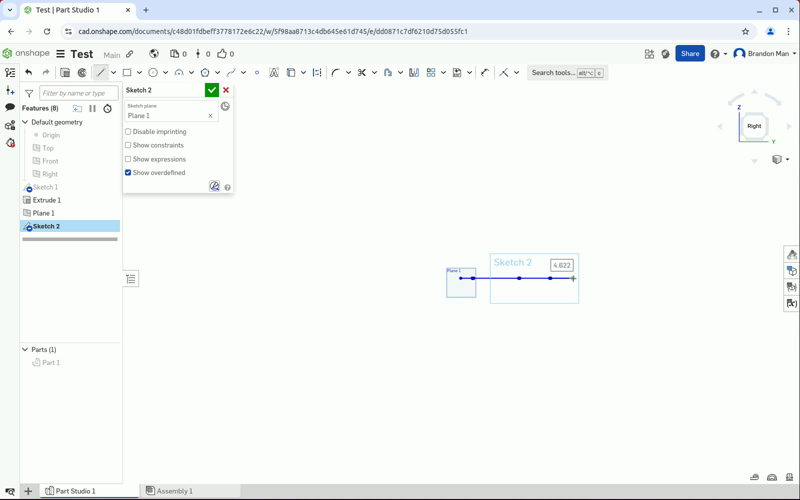
mouse_move(589, 278)
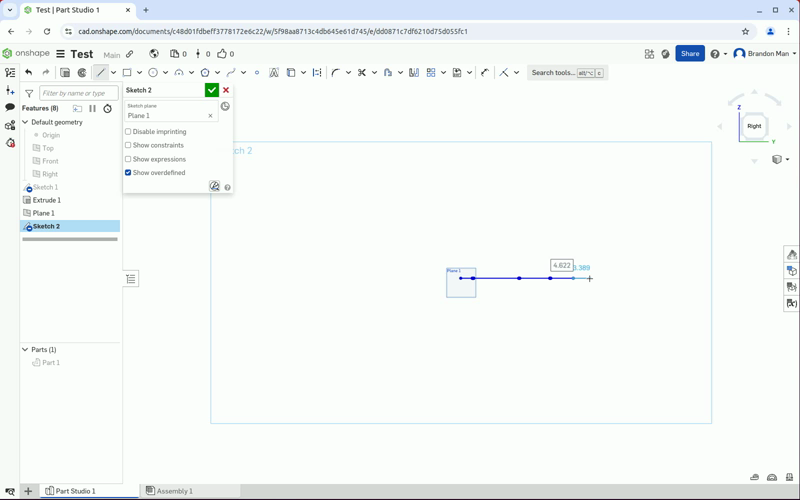
mouse_move(573, 273)
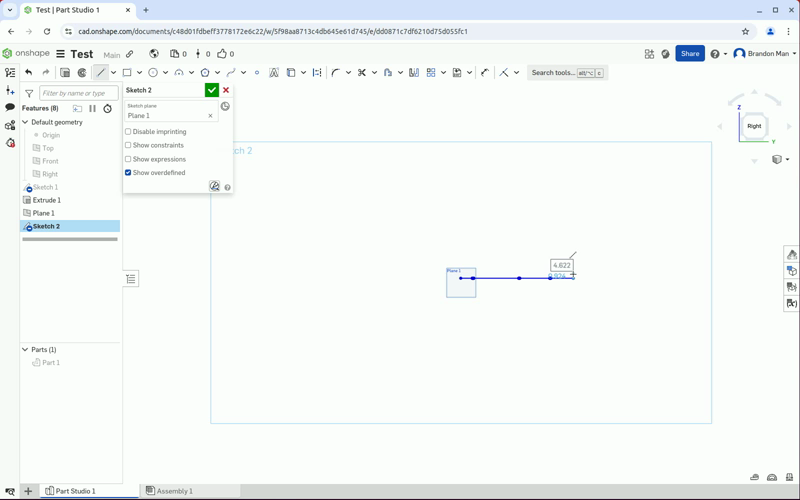
scroll(6)
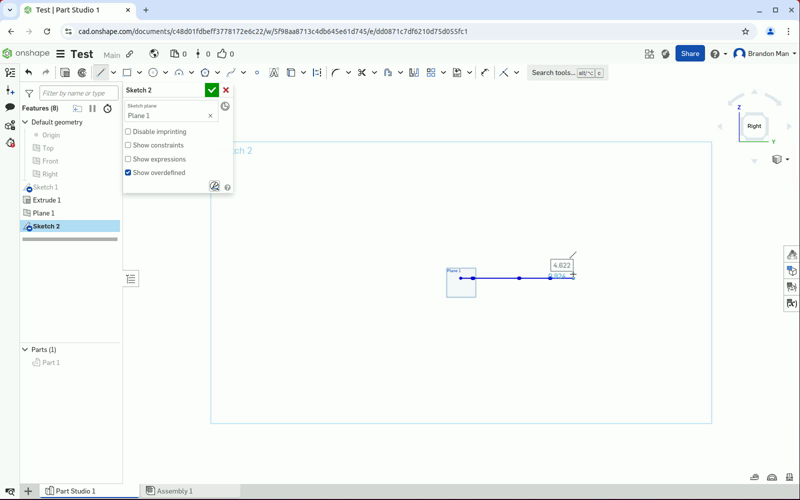
scroll(6)
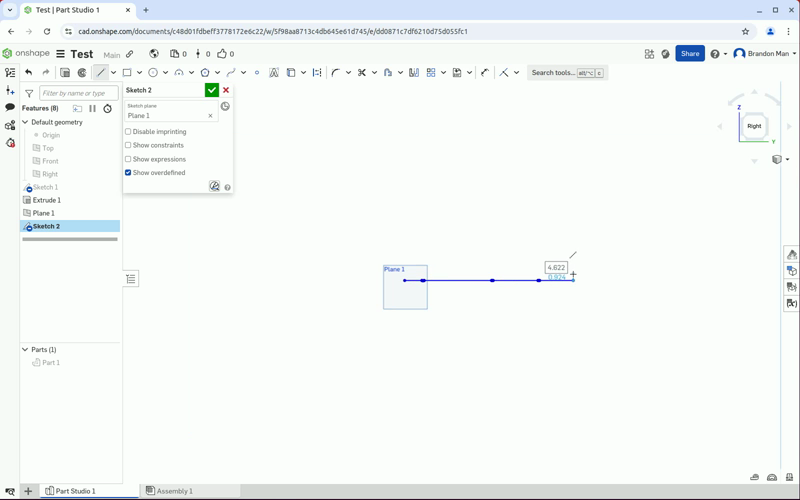
scroll(6)
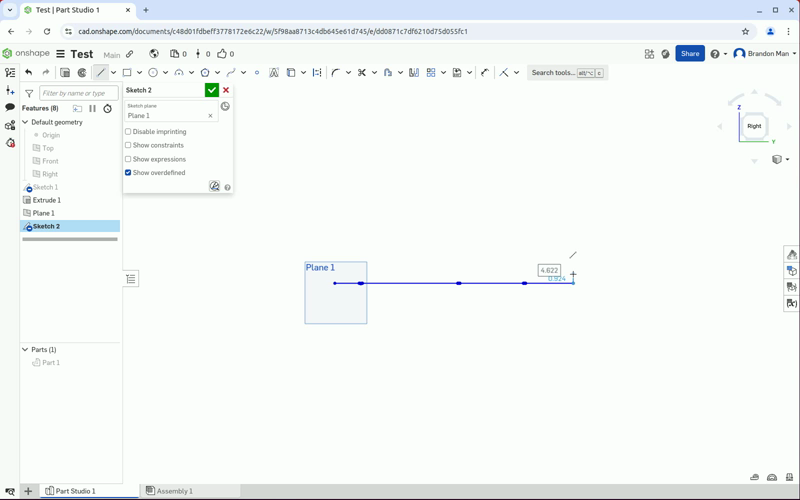
scroll(6)
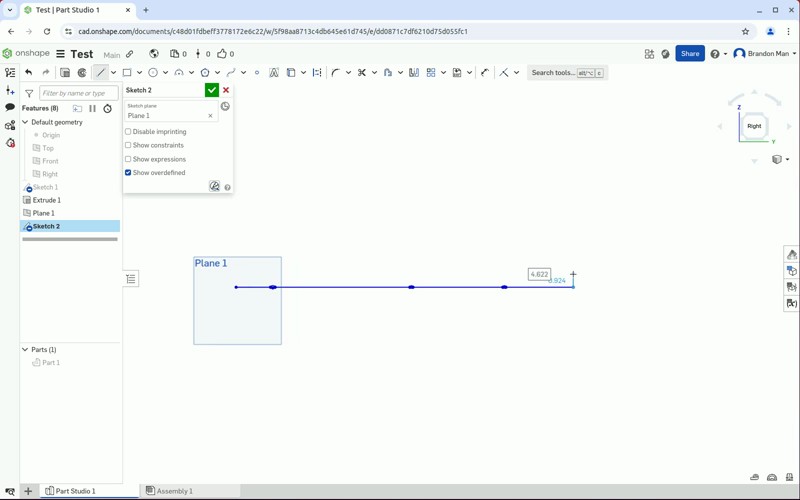
scroll(6)
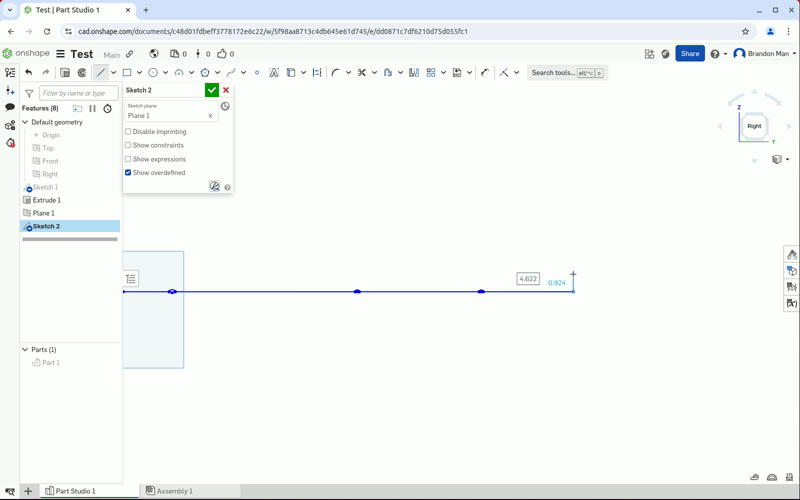
scroll(6)
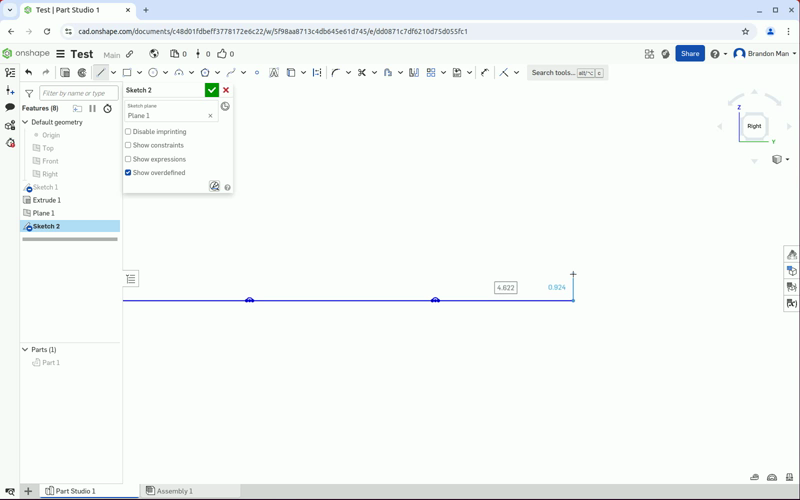
scroll(6)
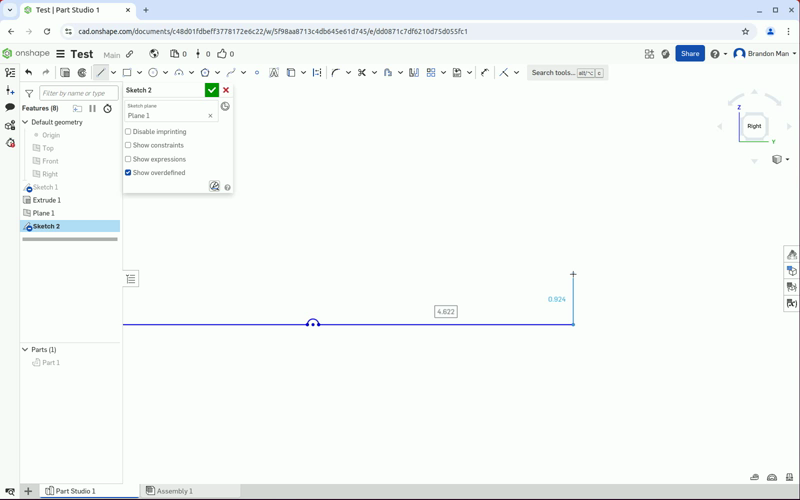
click(573, 273)
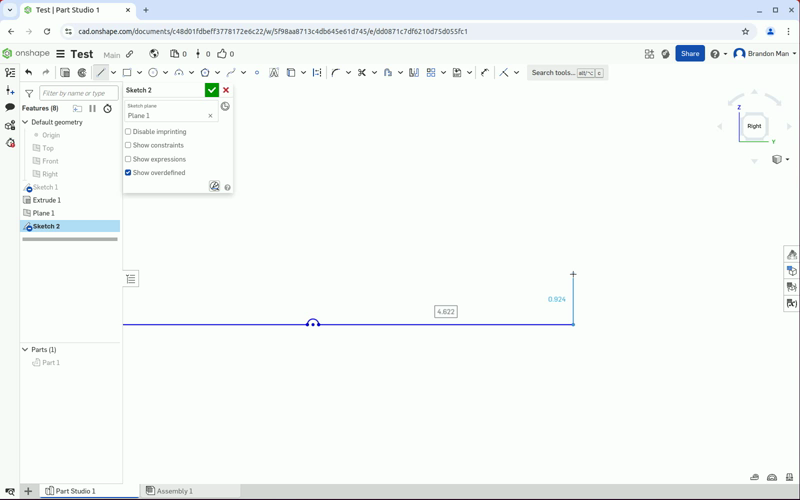
scroll(-6)
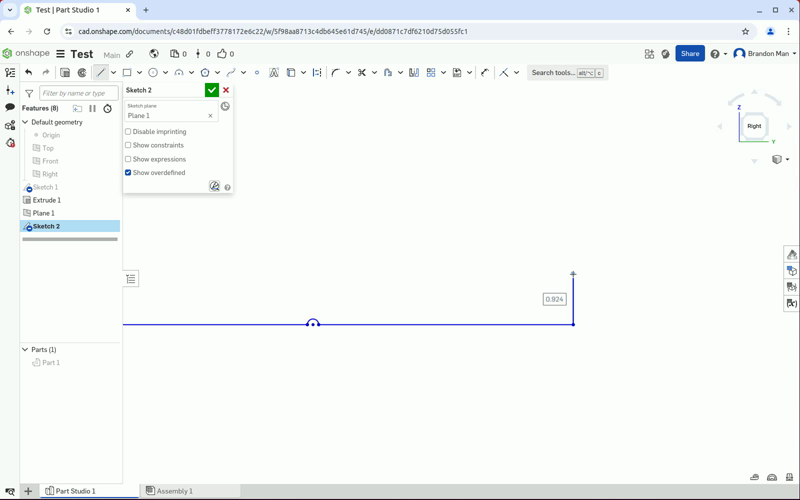
scroll(-6)
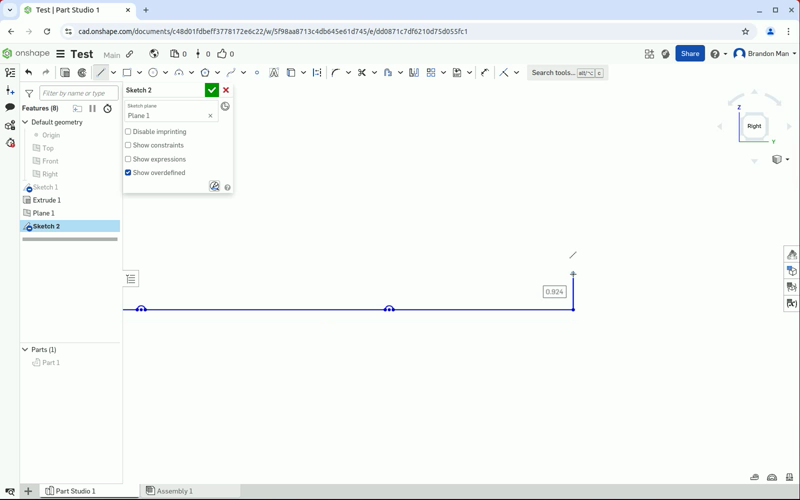
scroll(-6)
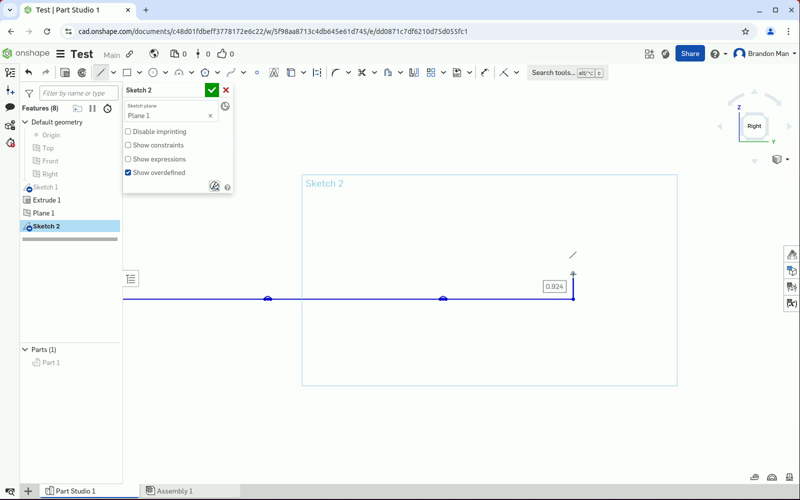
scroll(-6)
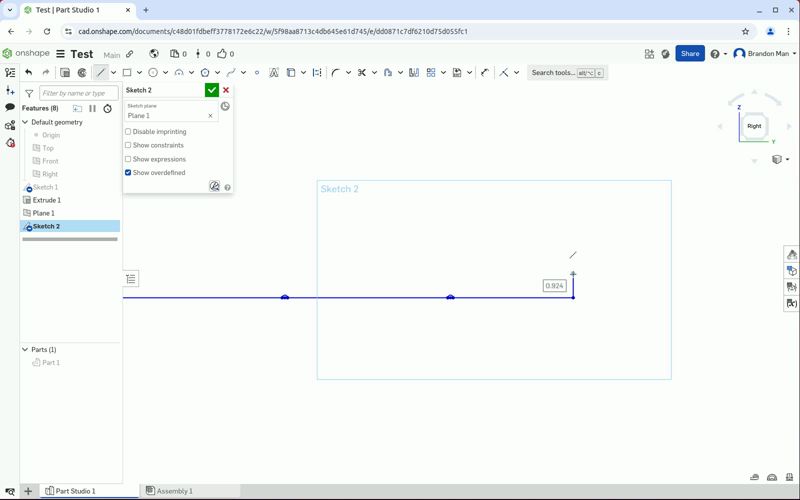
scroll(-6)
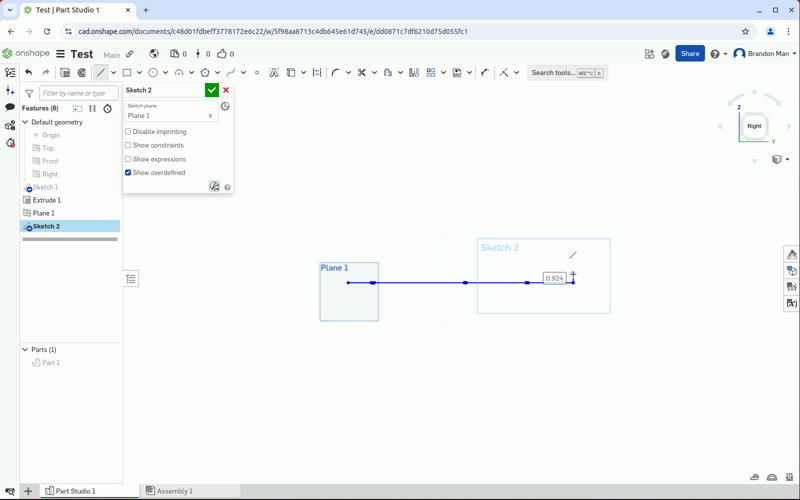
scroll(-6)
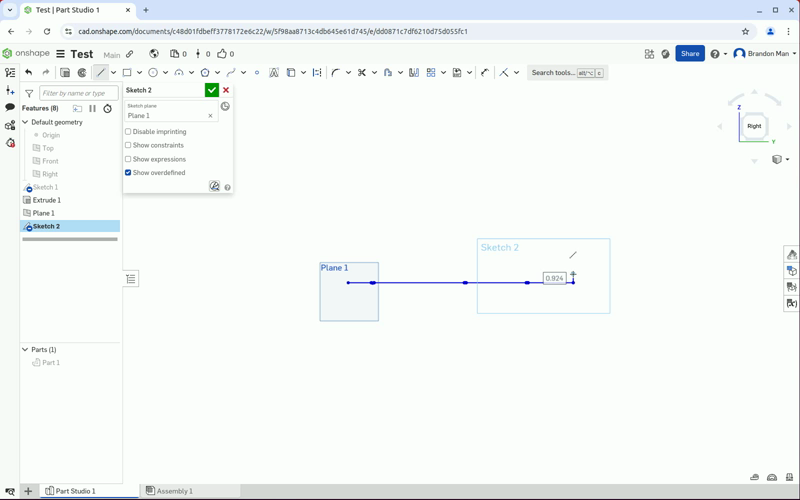
scroll(-6)
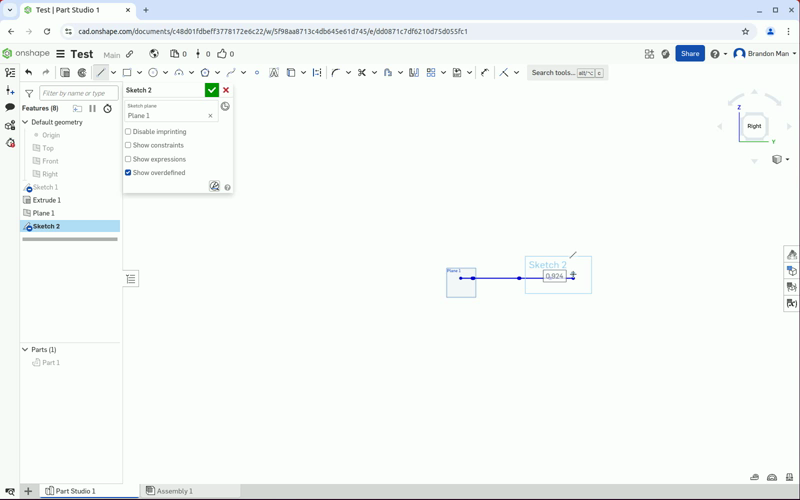
key_up(shift)
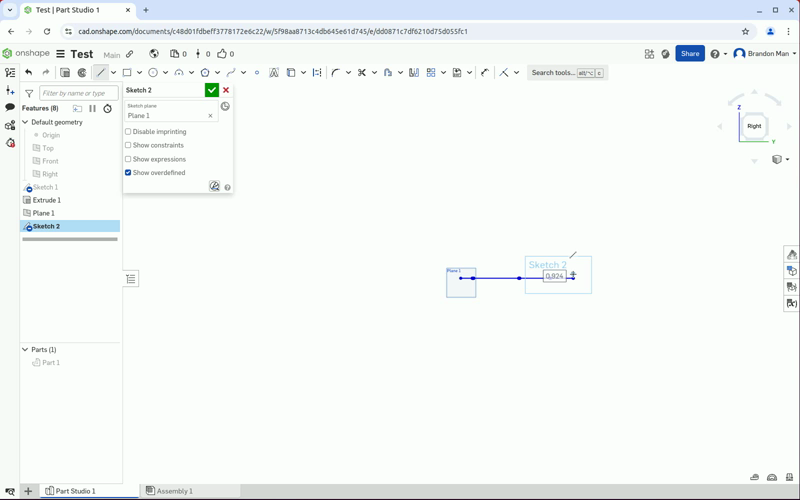
key_down(shift)
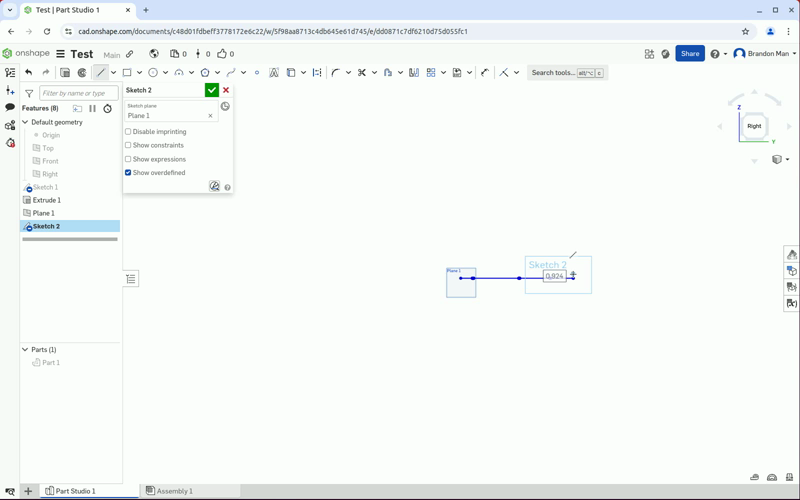
mouse_move(460, 273)
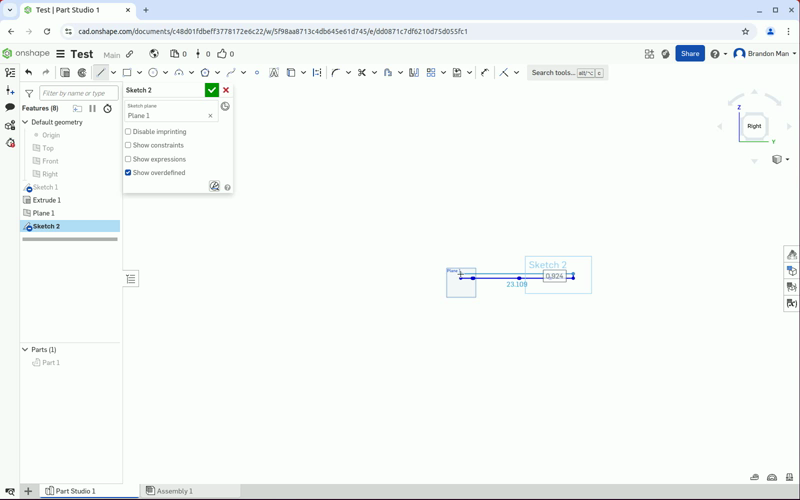
click(460, 273)
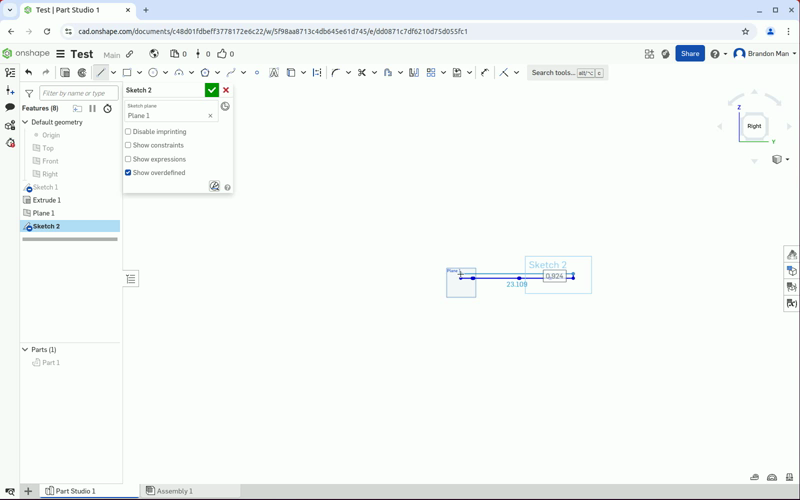
key_up(shift)
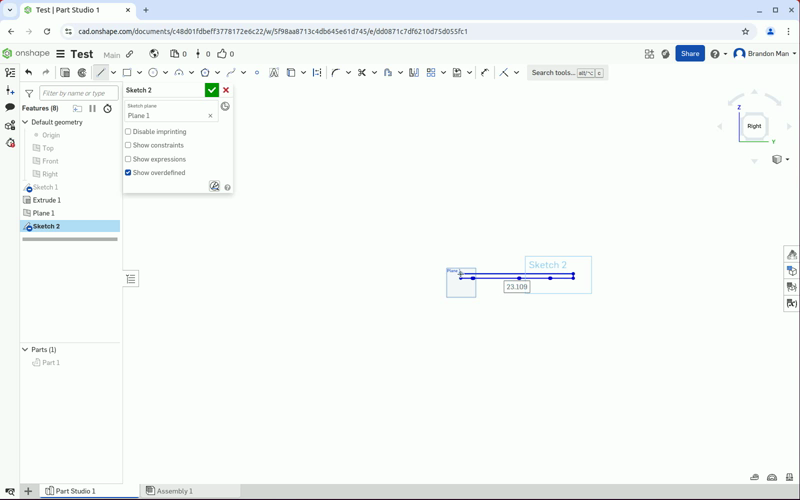
mouse_move(490, 273)
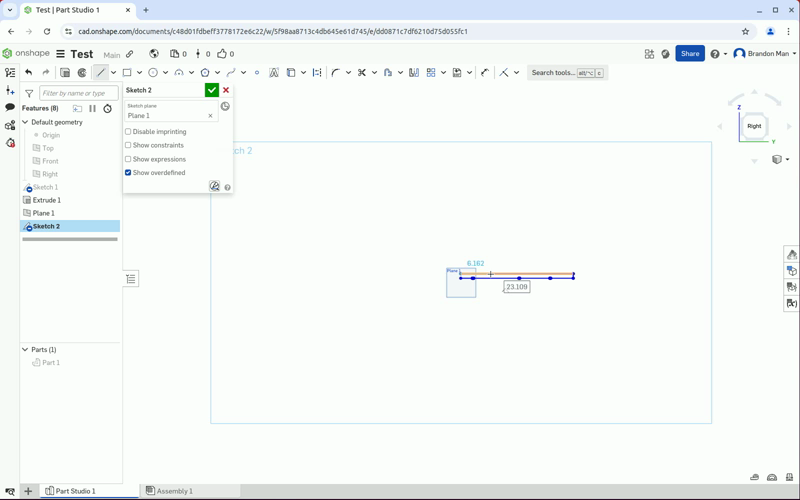
key_down(shift)
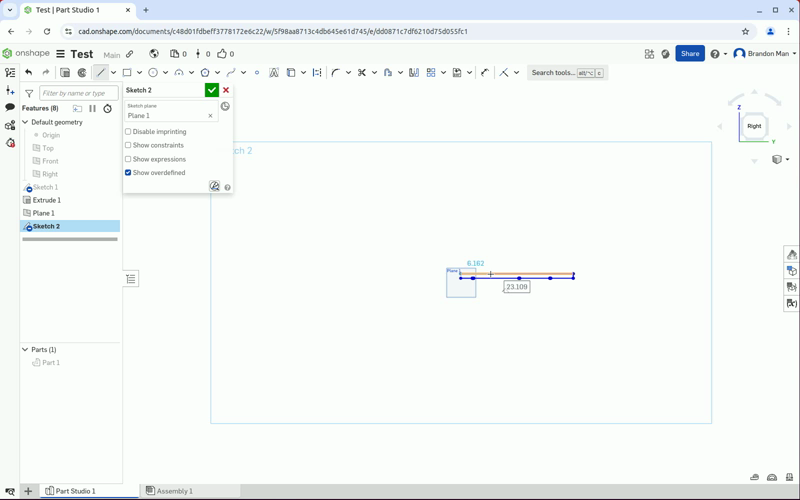
mouse_move(460, 278)
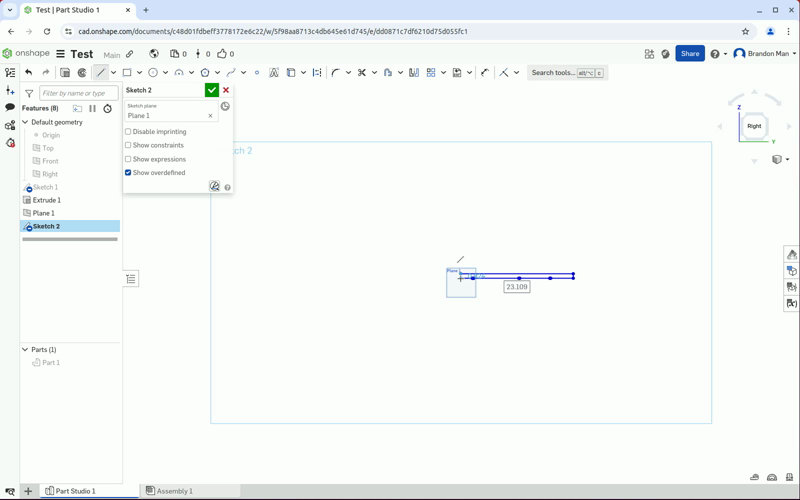
scroll(6)
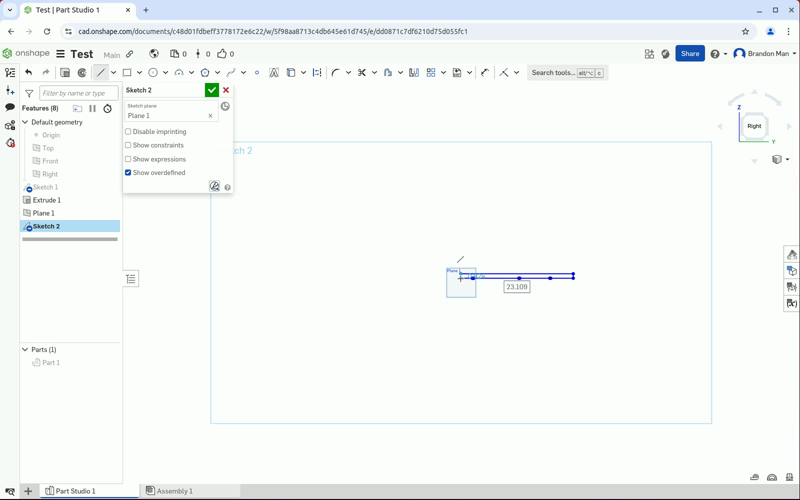
scroll(6)
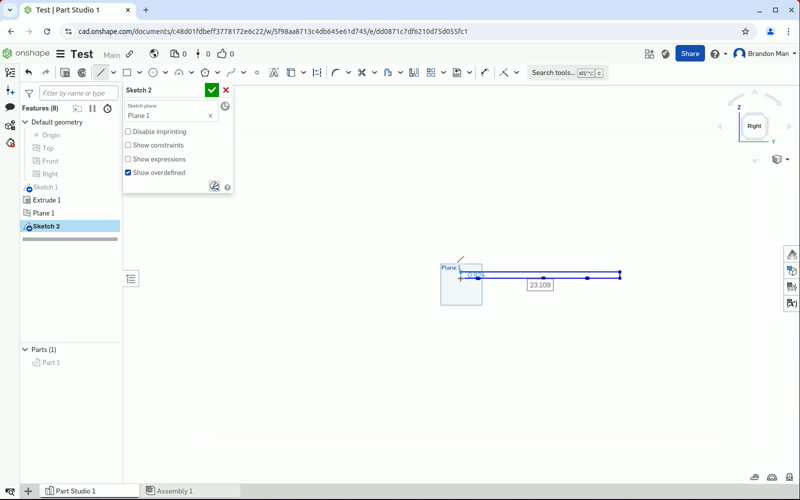
scroll(6)
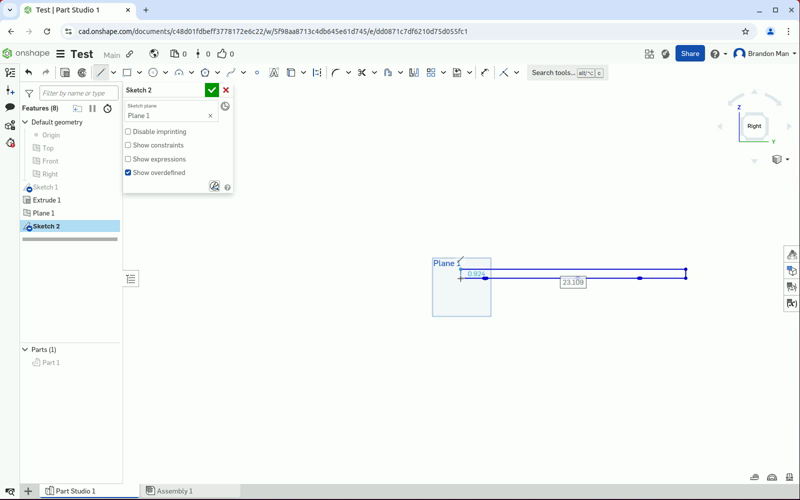
scroll(6)
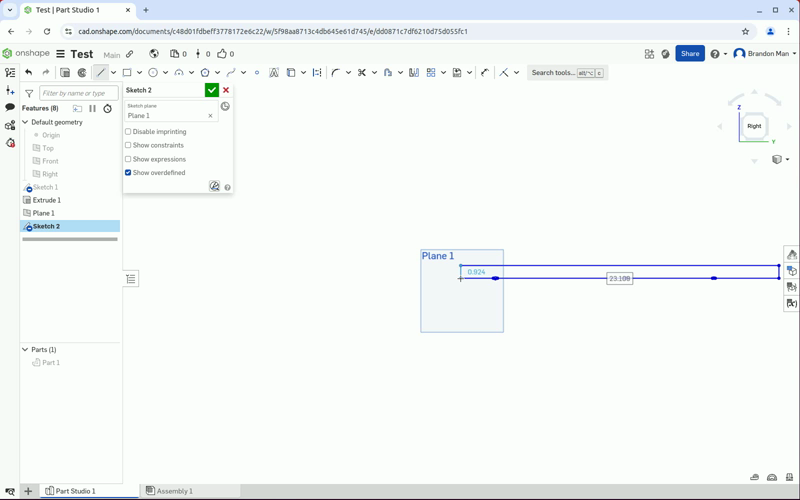
scroll(6)
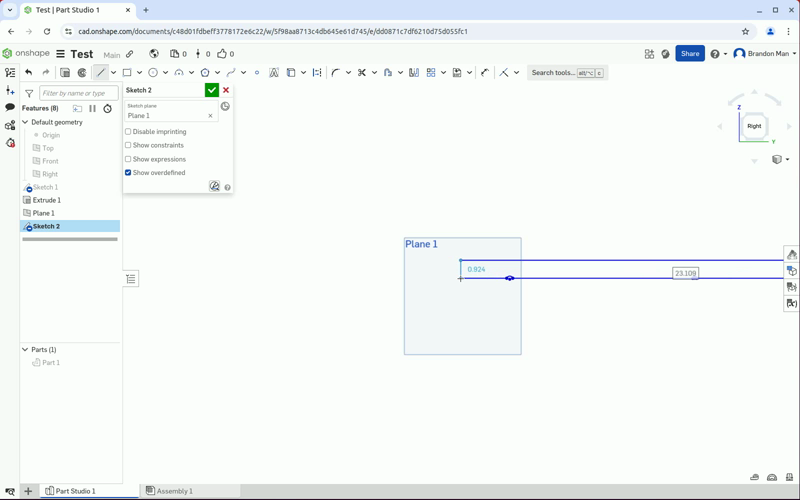
scroll(6)
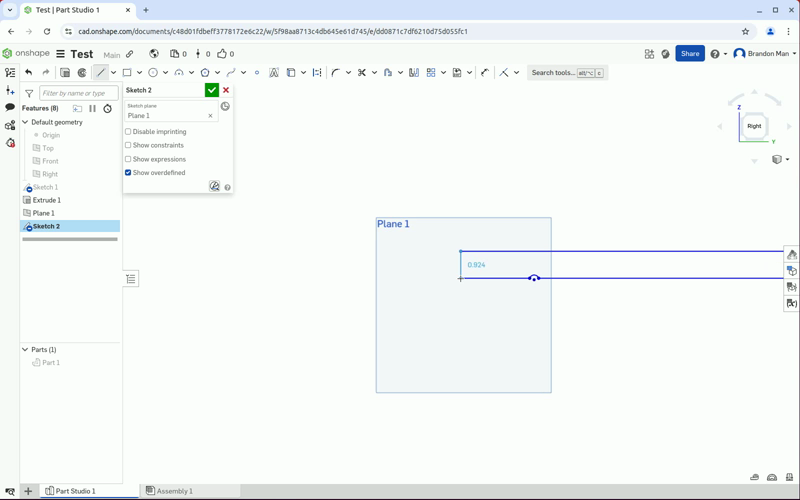
scroll(6)
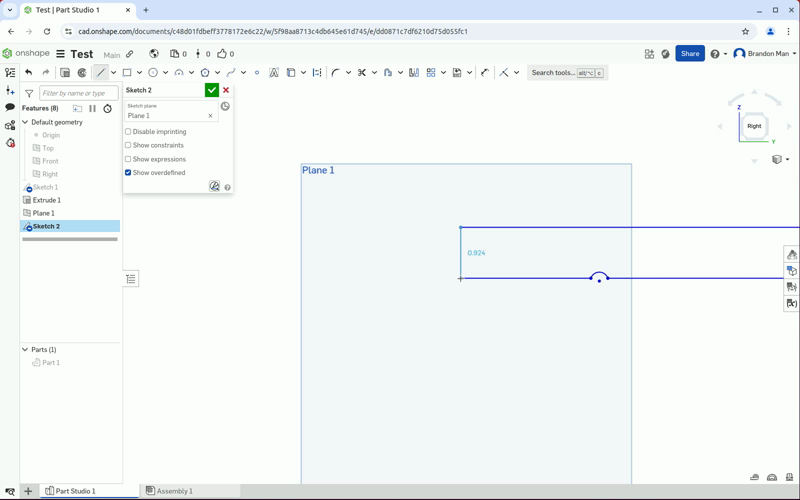
key_up(shift)
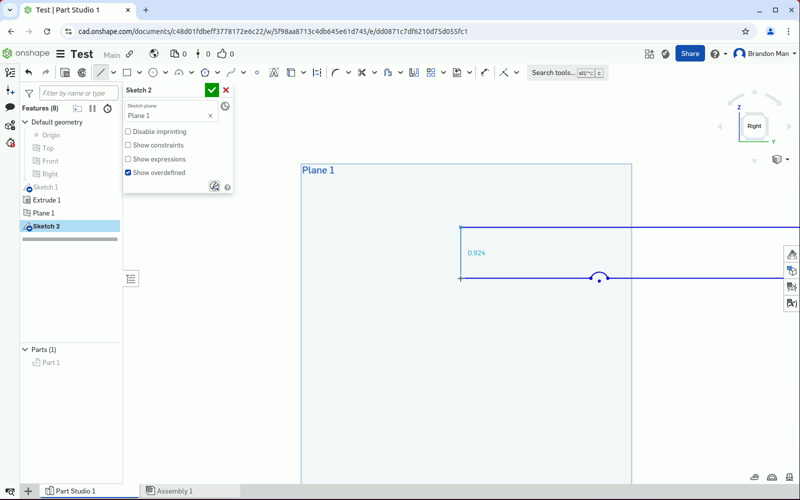
click(460, 278)
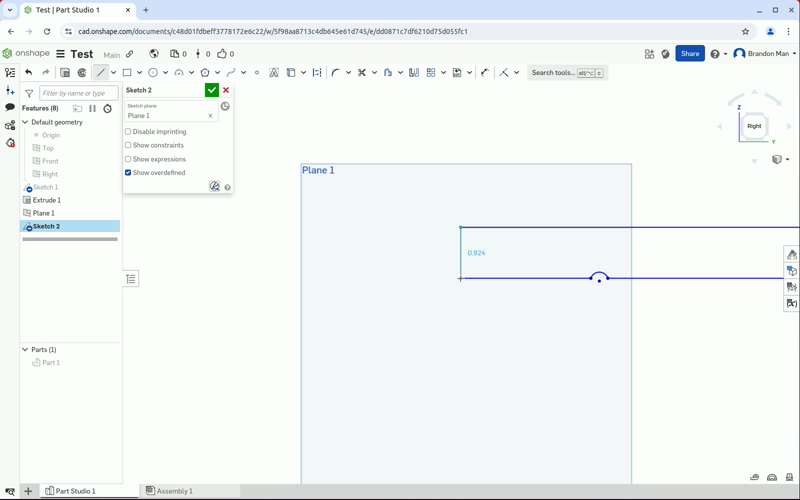
scroll(-6)
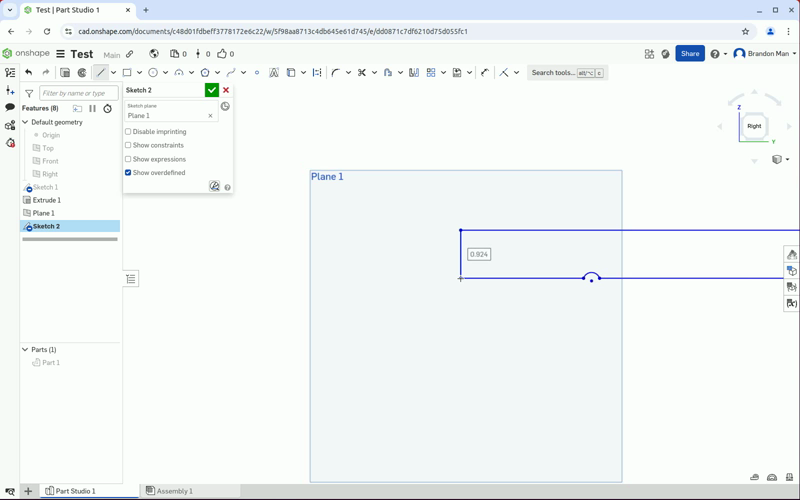
scroll(-6)
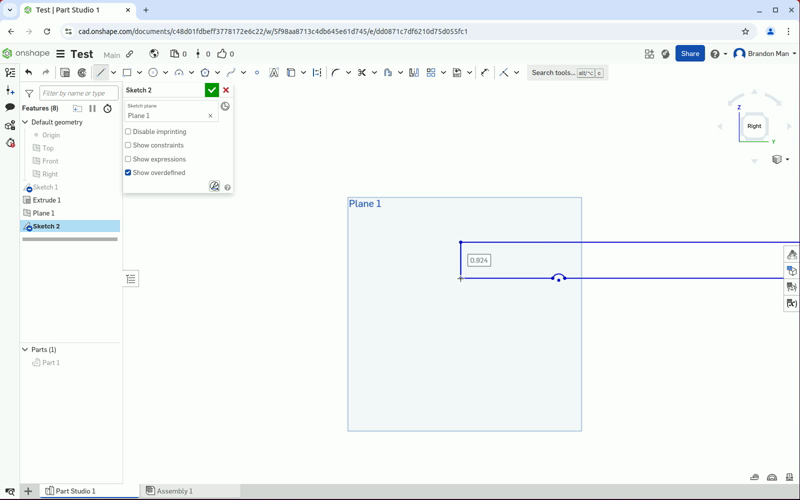
scroll(-6)
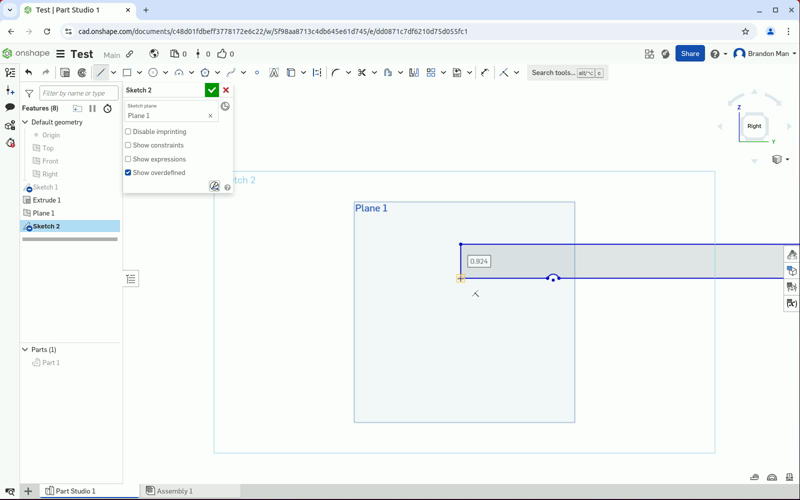
scroll(-6)
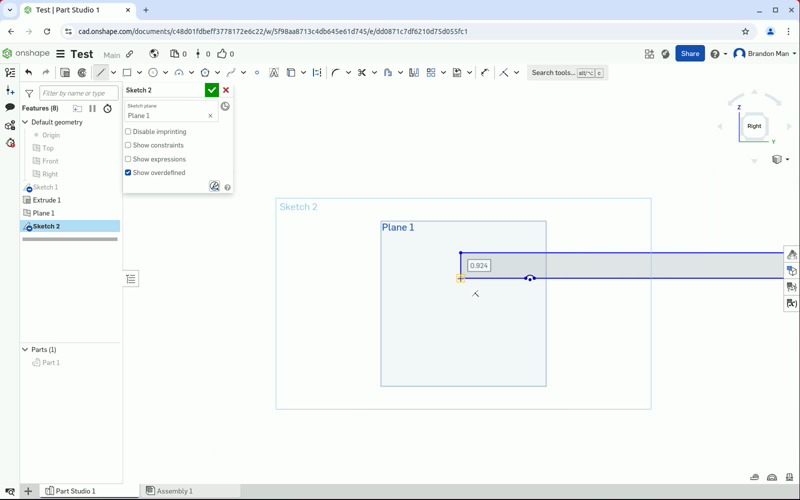
scroll(-6)
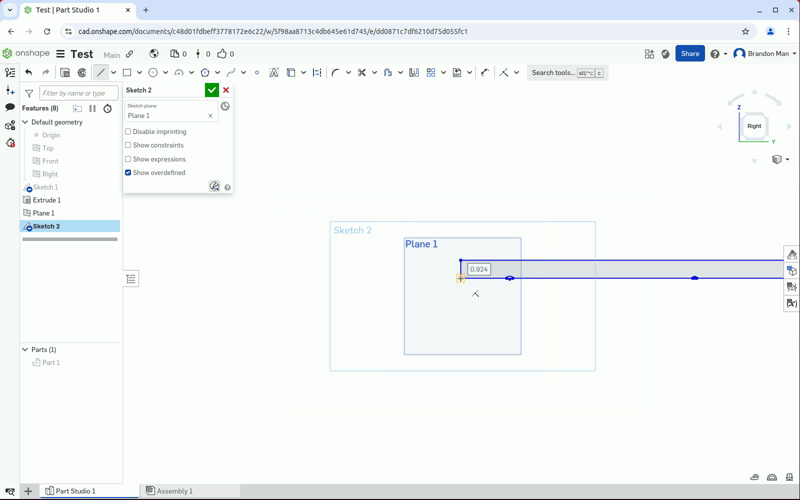
scroll(-6)
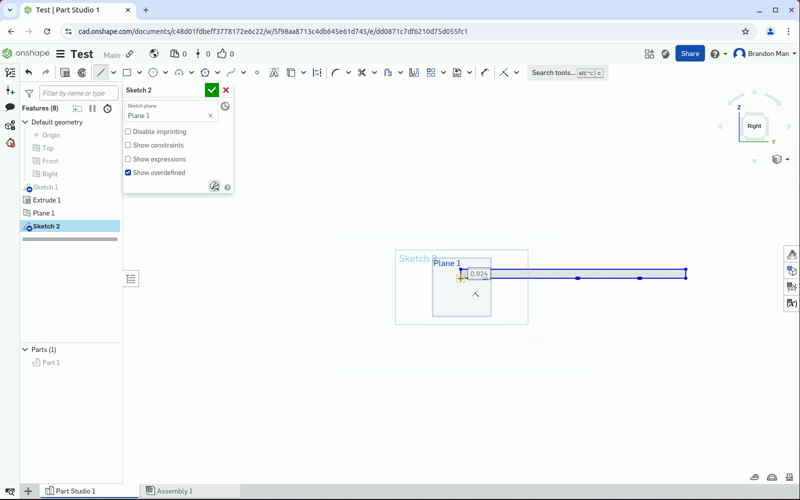
scroll(-6)
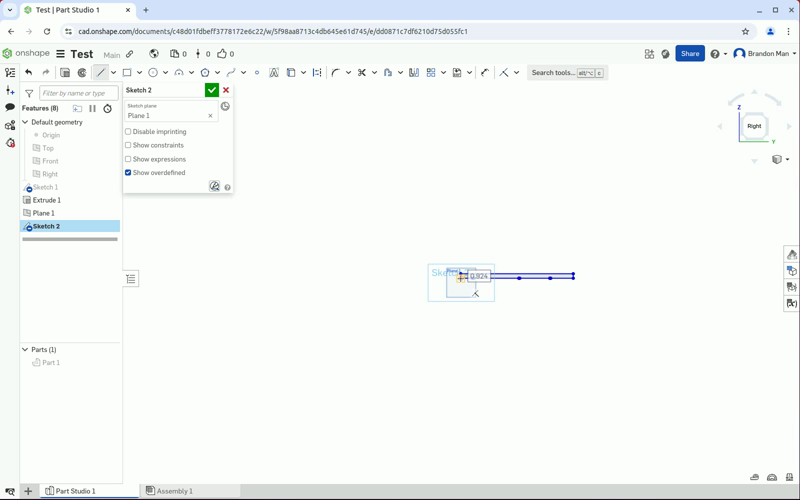
key(esc)
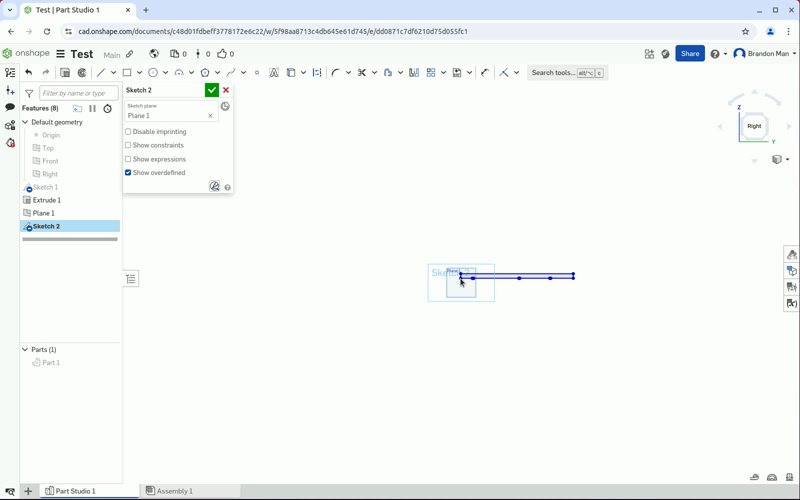
mouse_move(512, 276)
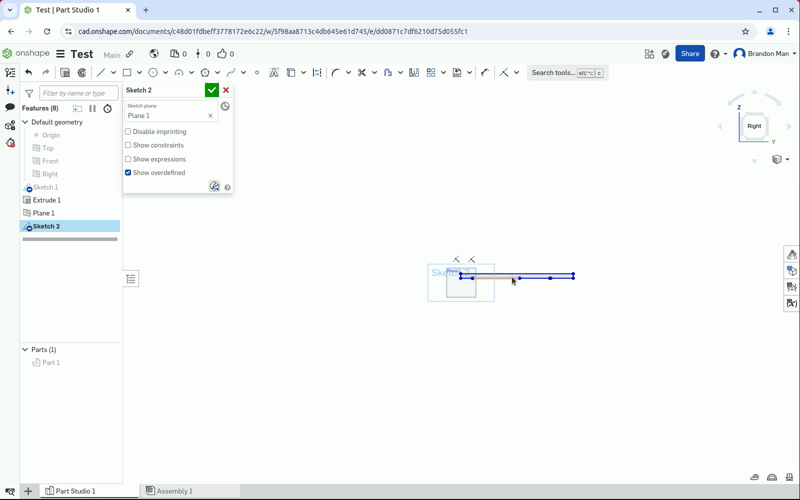
scroll(6)
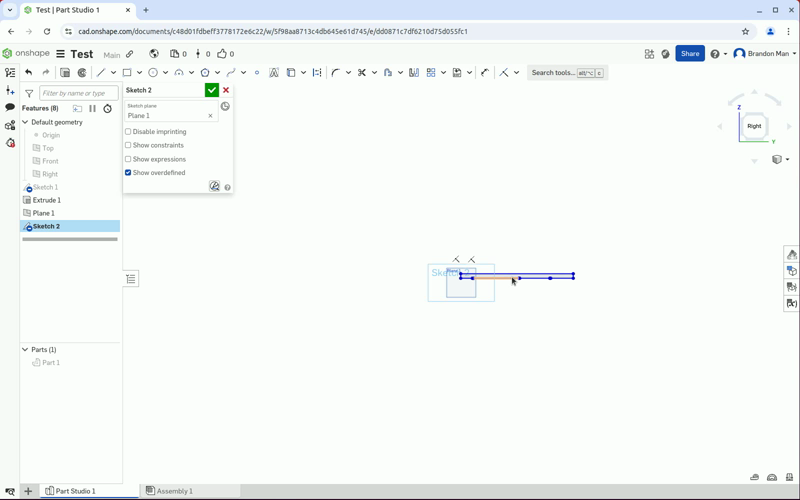
scroll(6)
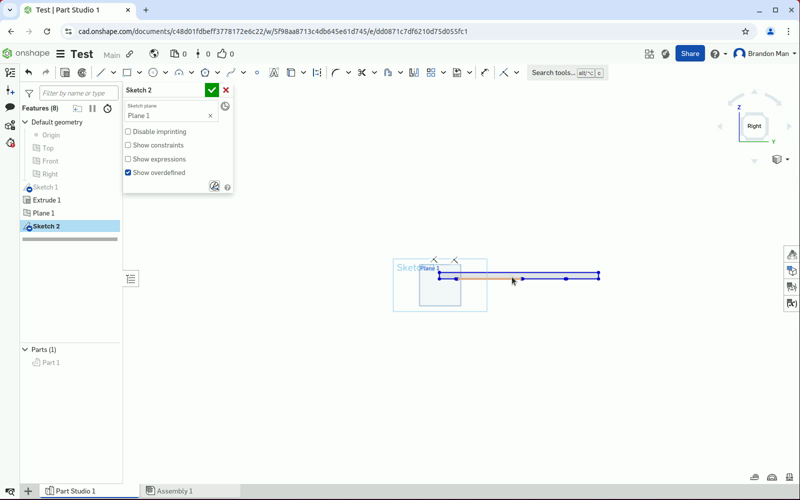
scroll(6)
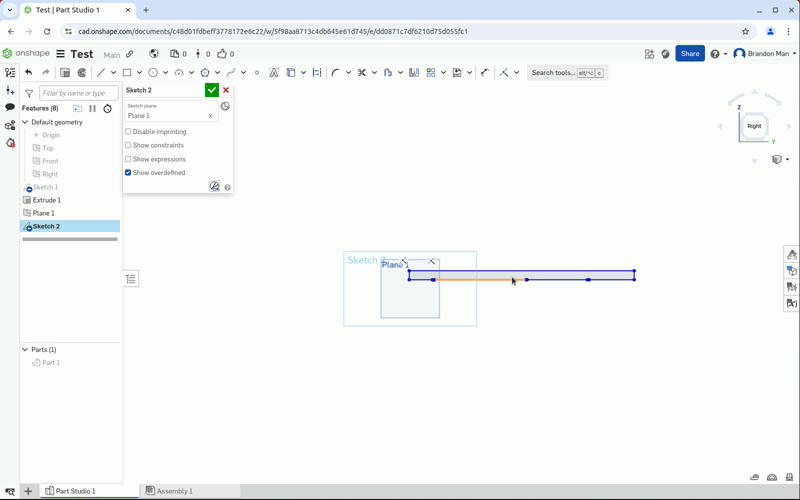
scroll(6)
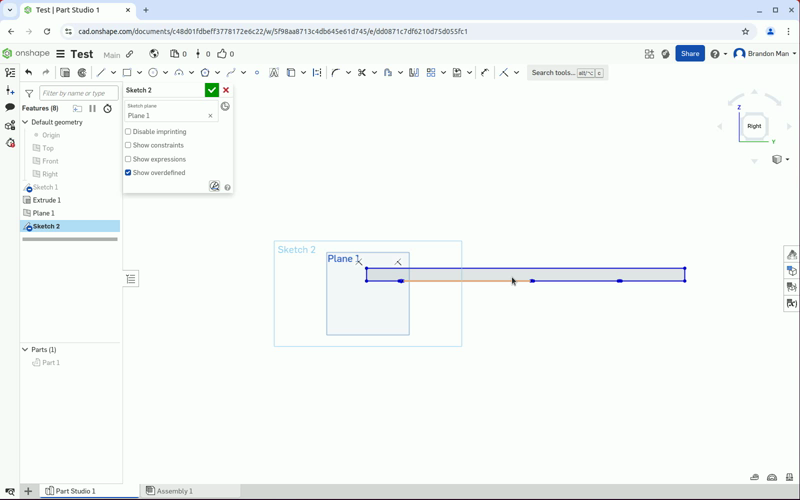
scroll(6)
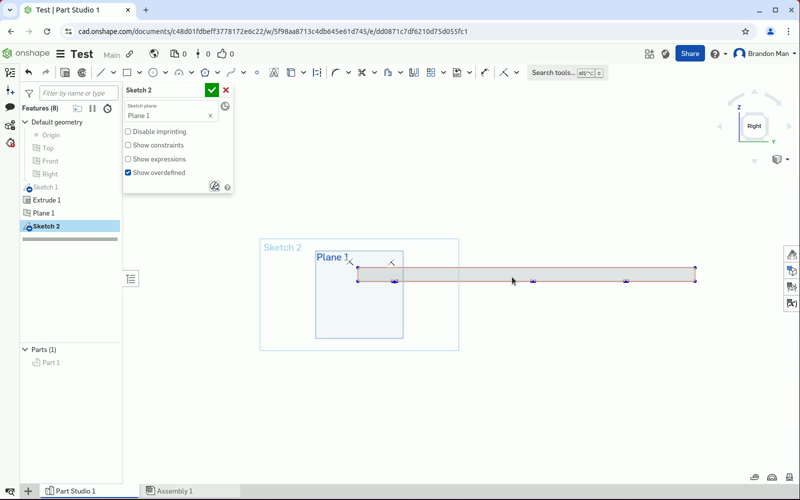
scroll(6)
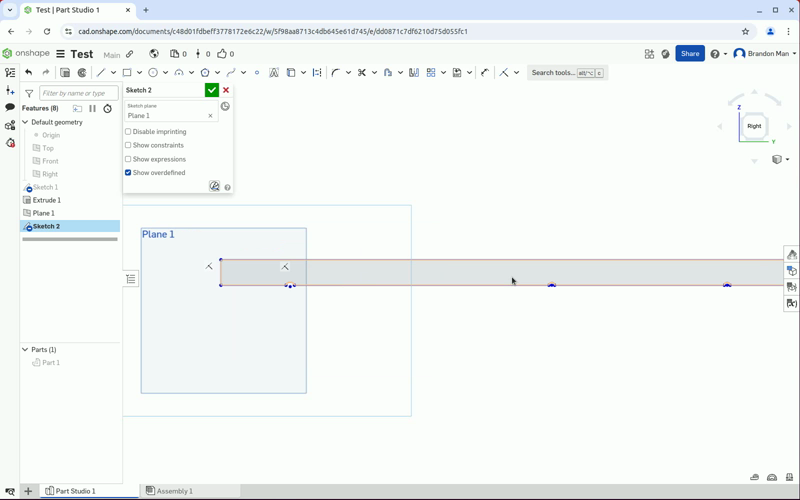
scroll(6)
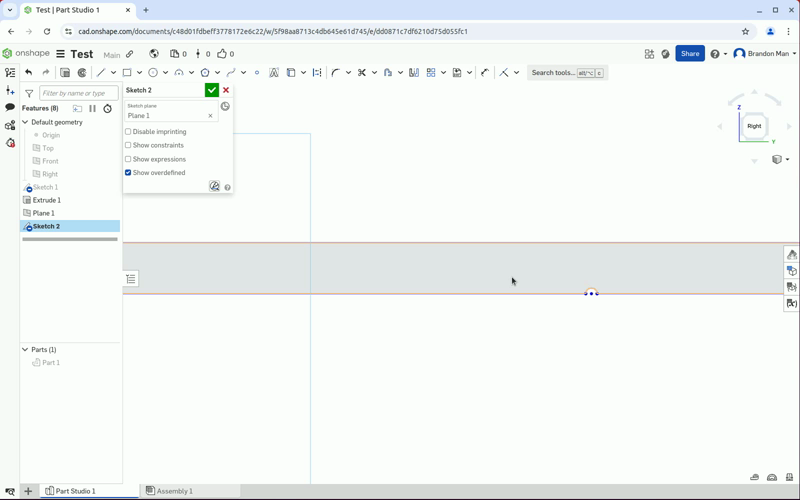
click(512, 276)
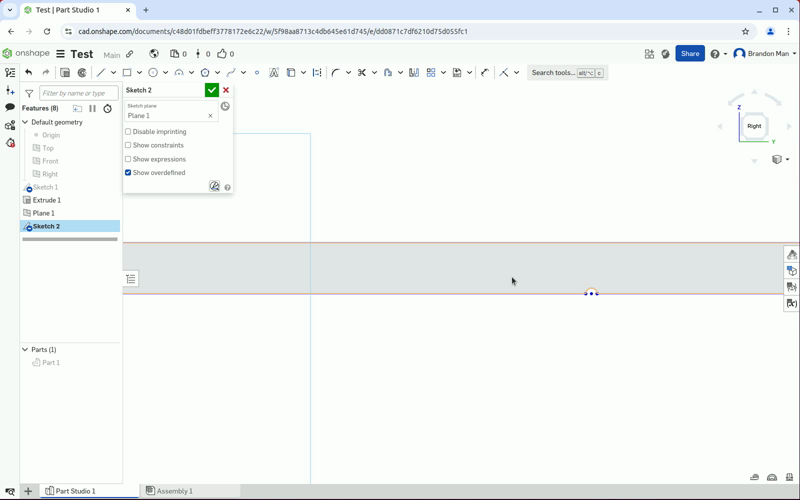
scroll(-6)
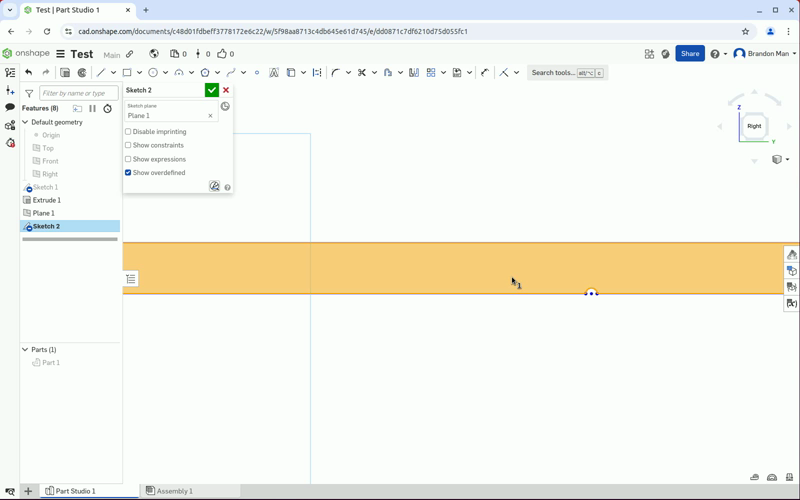
scroll(-6)
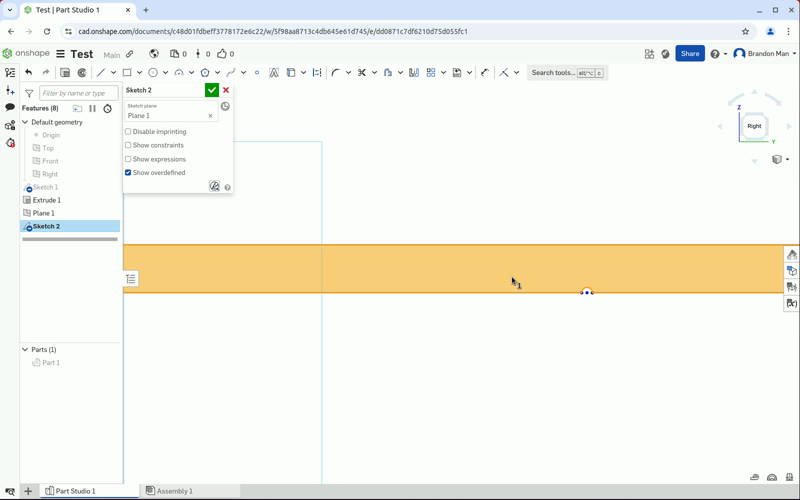
scroll(-6)
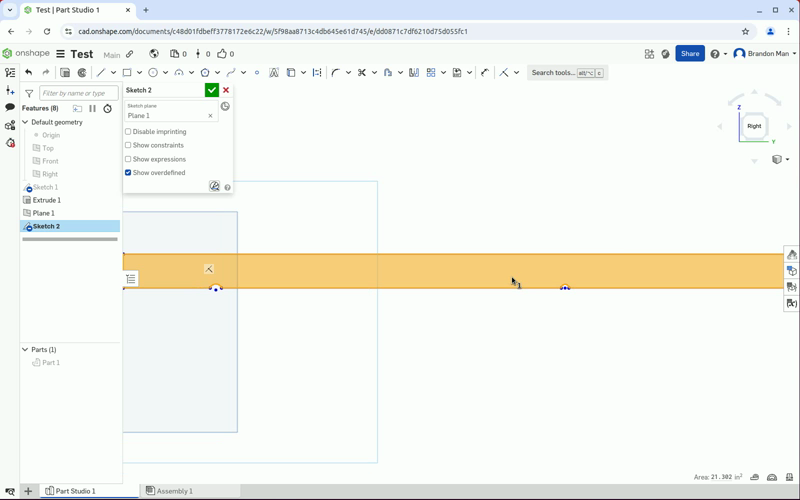
scroll(-6)
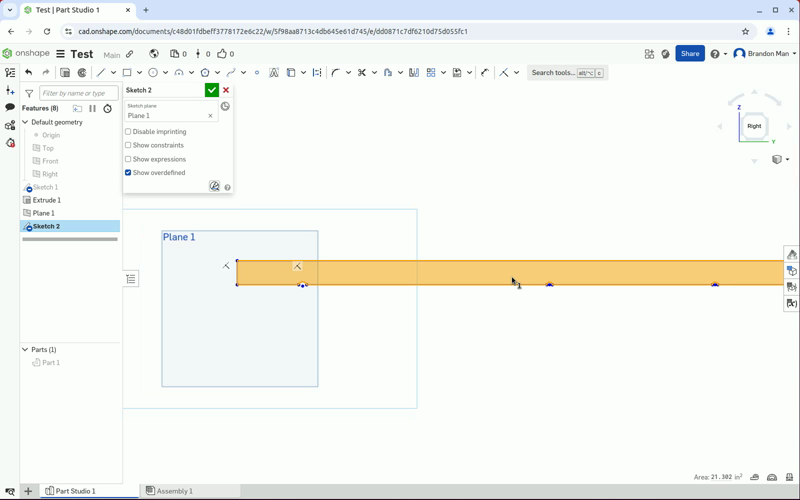
scroll(-6)
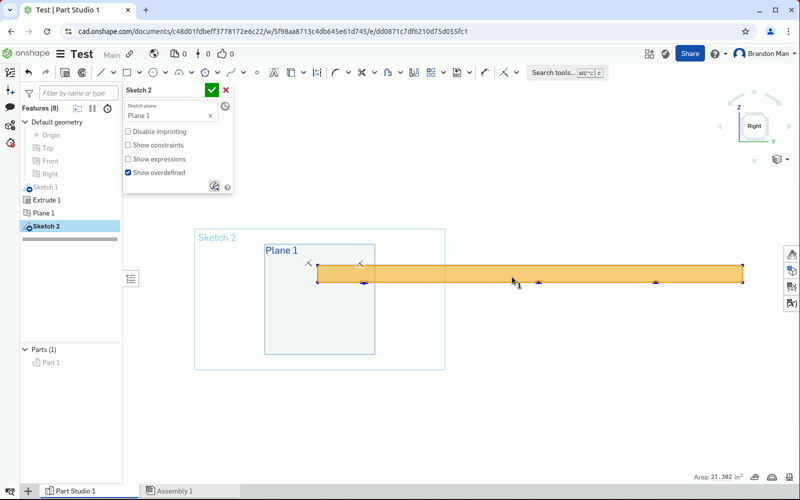
scroll(-6)
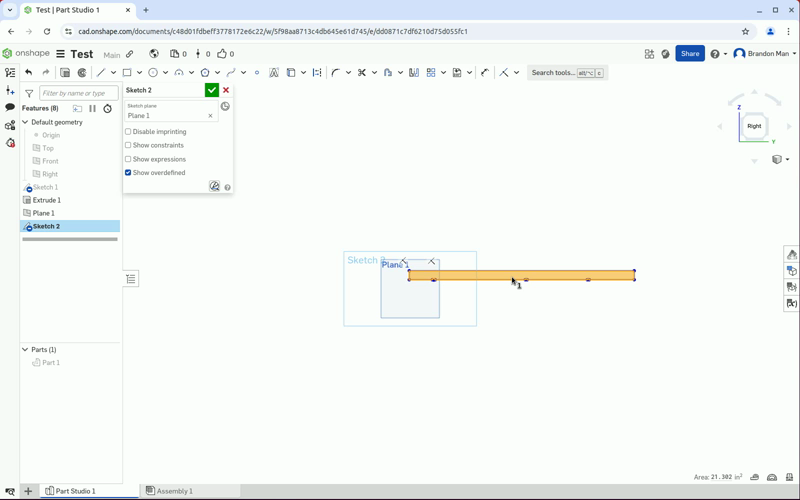
scroll(-6)
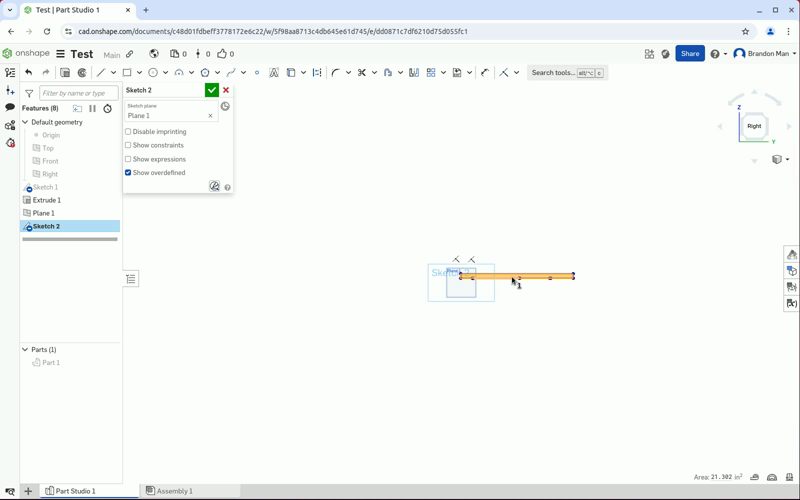
mouse_move(73, 352)
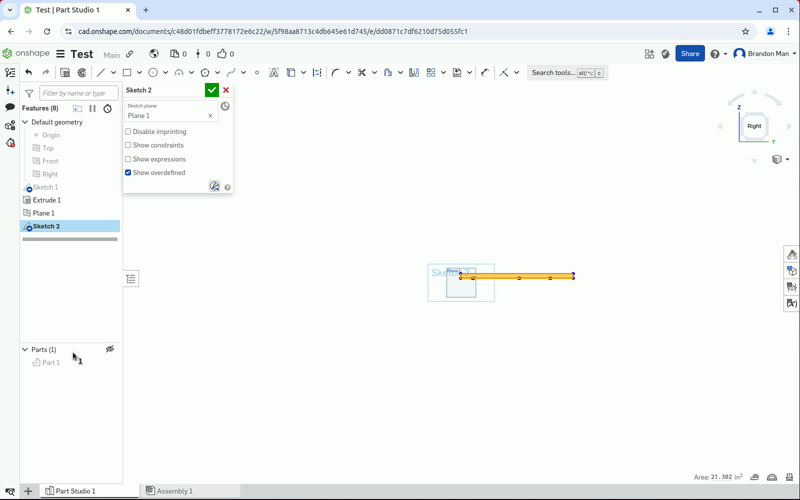
key(shift+y)
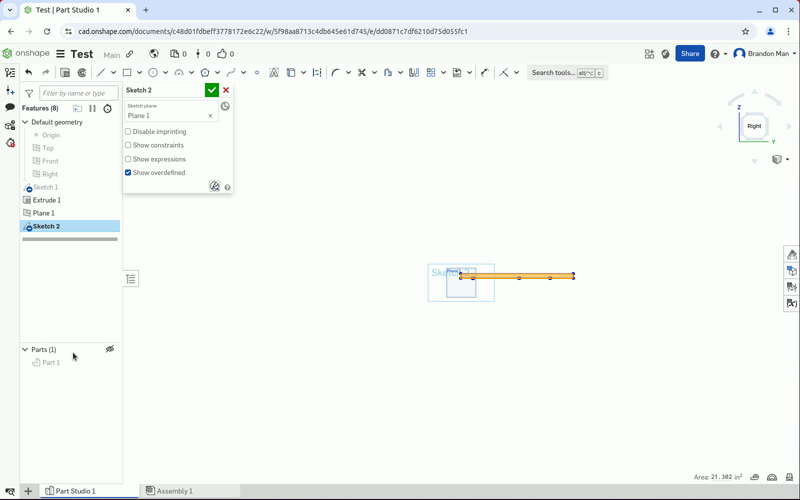
key(shift+e)
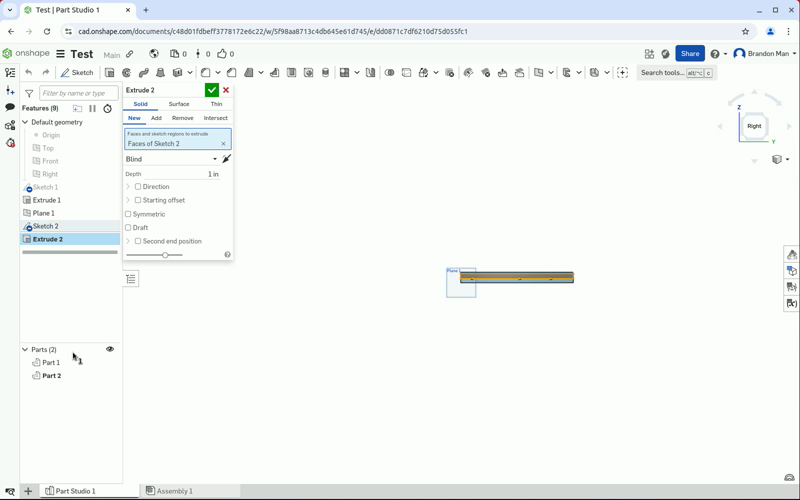
mouse_move(143, 106)
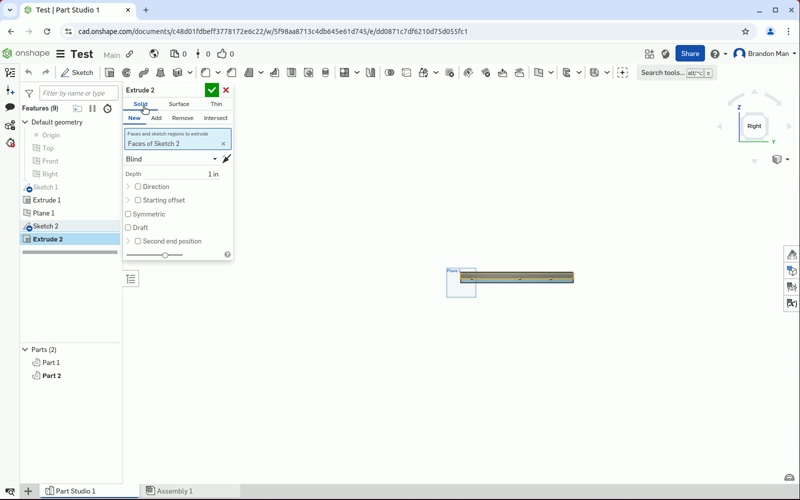
click(143, 106)
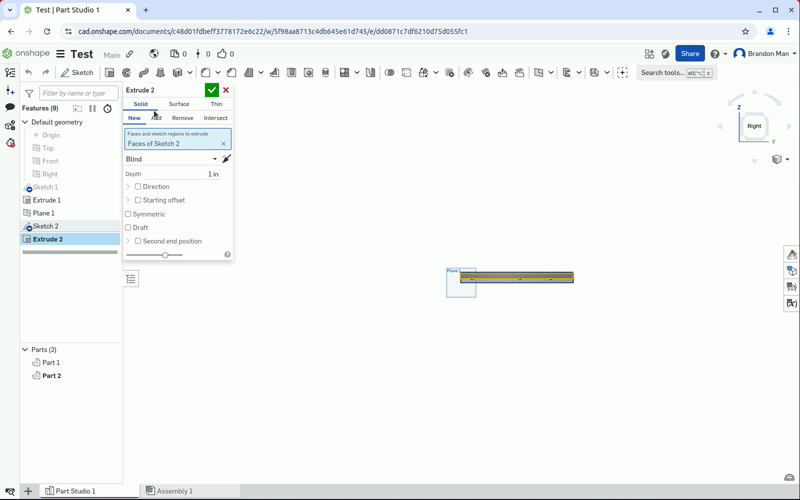
mouse_move(186, 120)
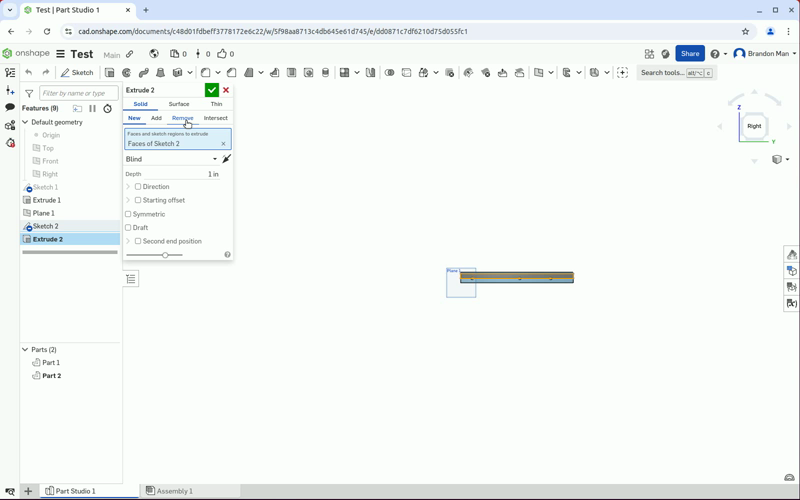
click(186, 120)
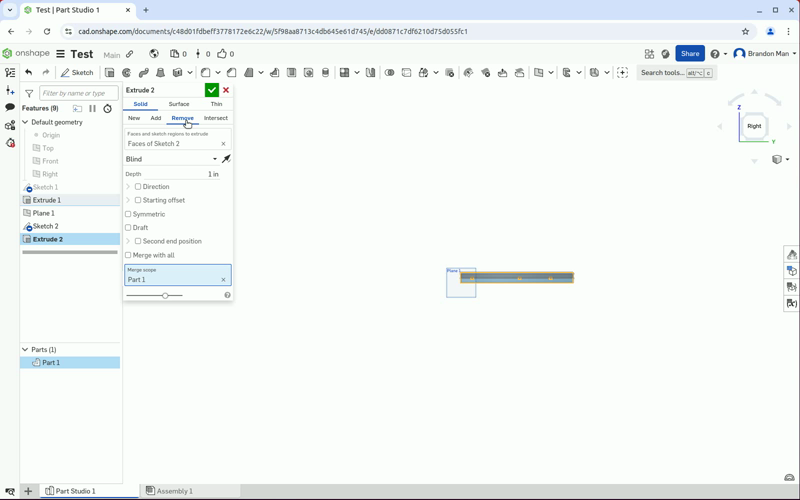
key(tab, 4)
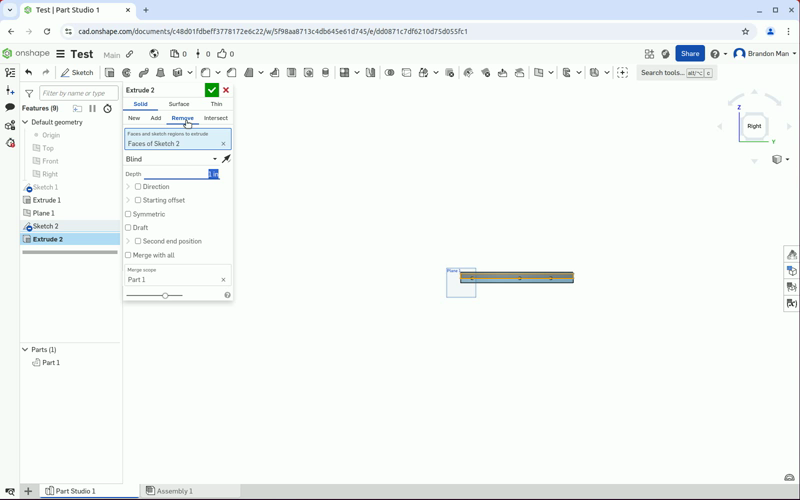
text(1.204)
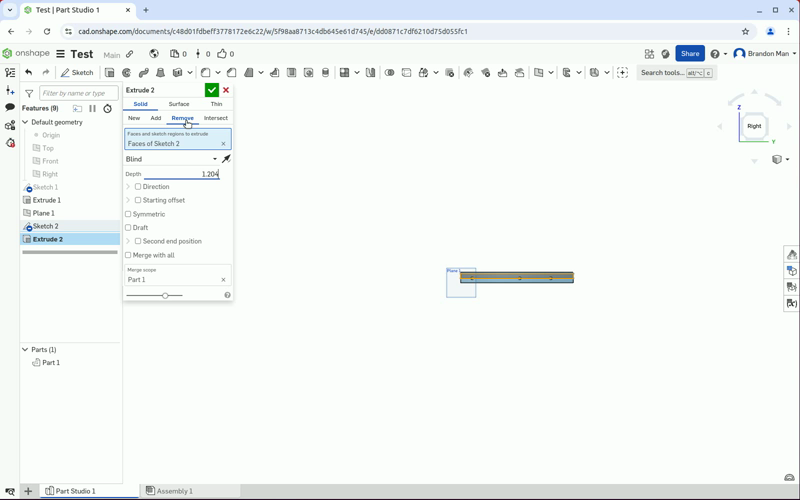
key(tab, 6)
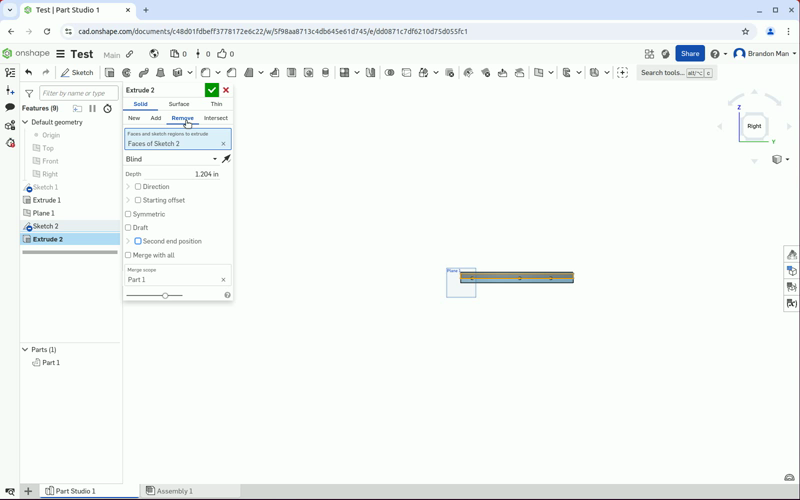
key(space)
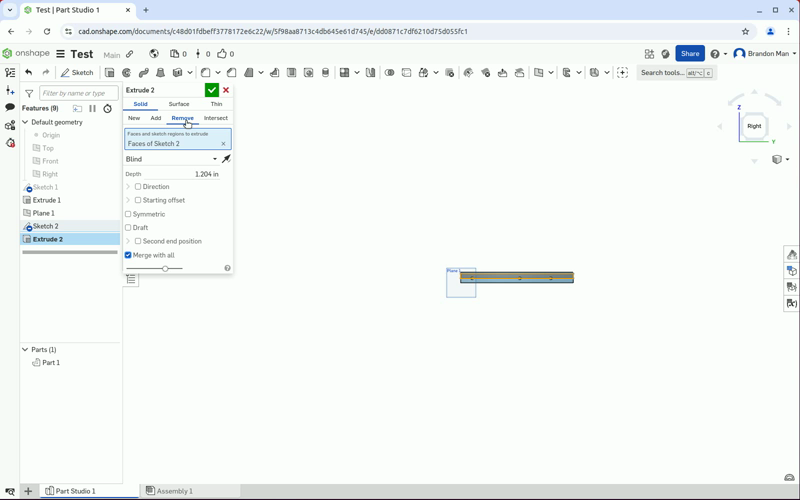
key(enter)
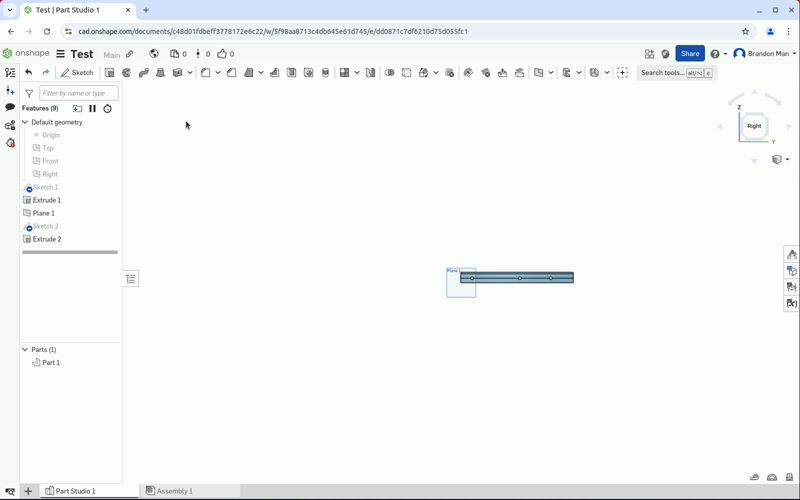
key(shift+h)
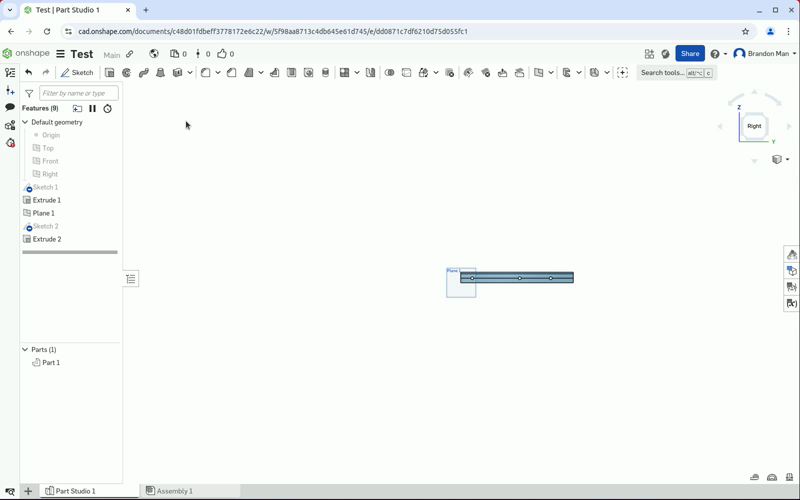
key(shift+h)
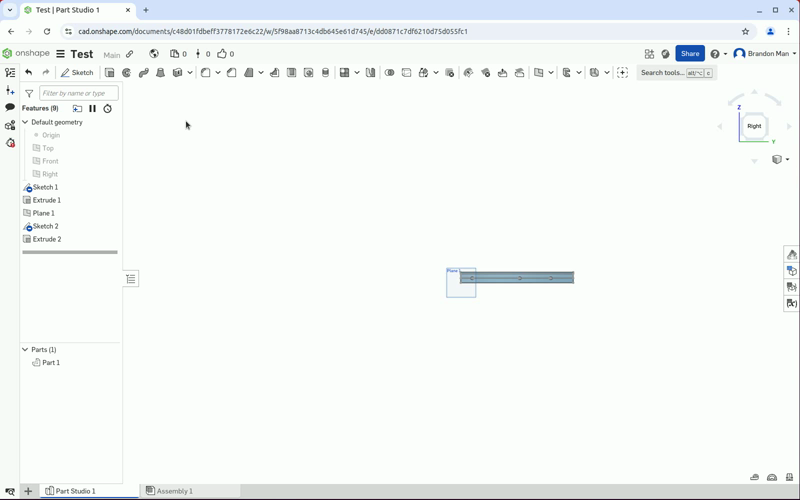
key(shift+7)
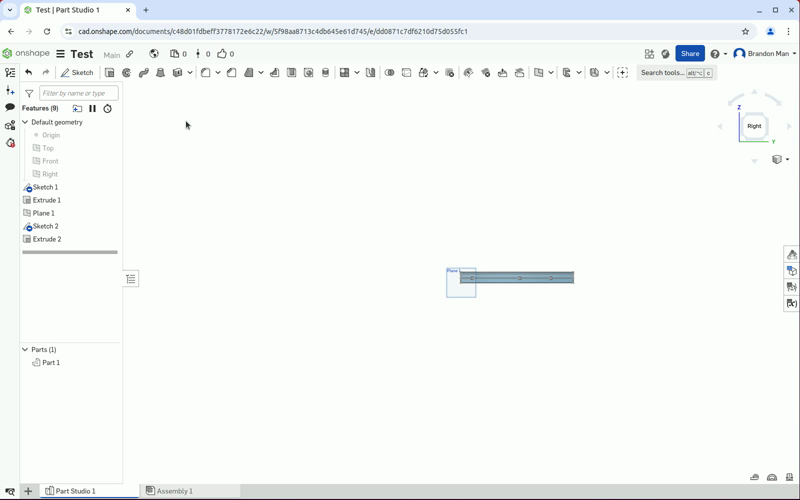
key(right, 2)
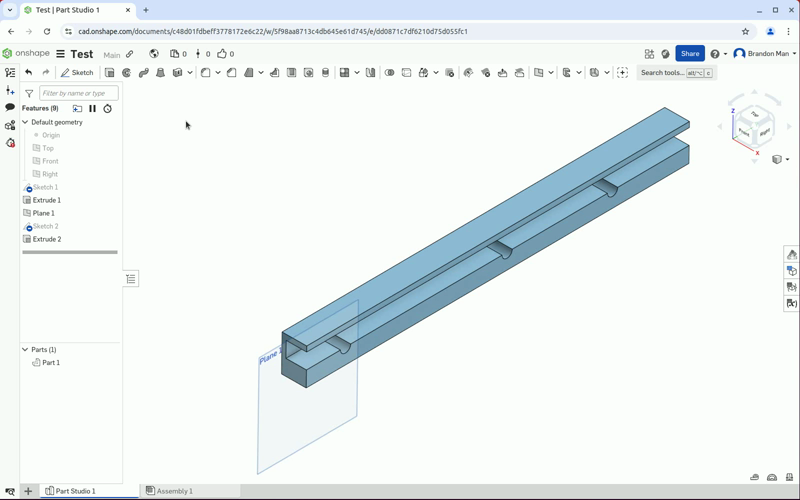
key(down, 2)
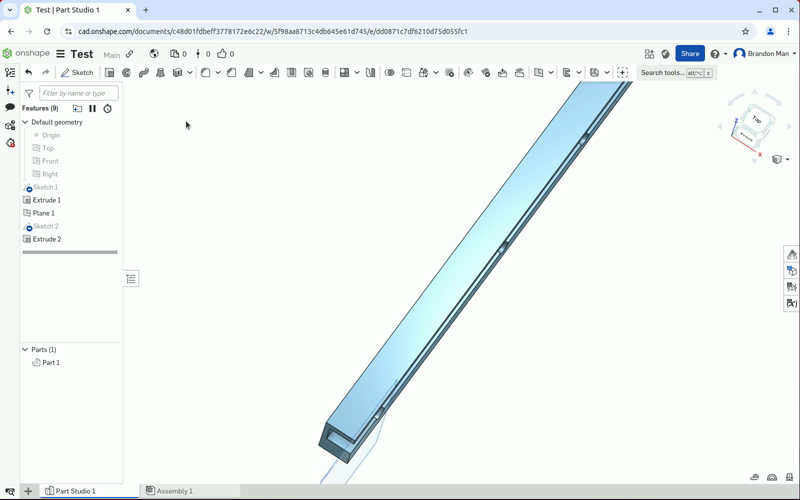
key(up, 2)
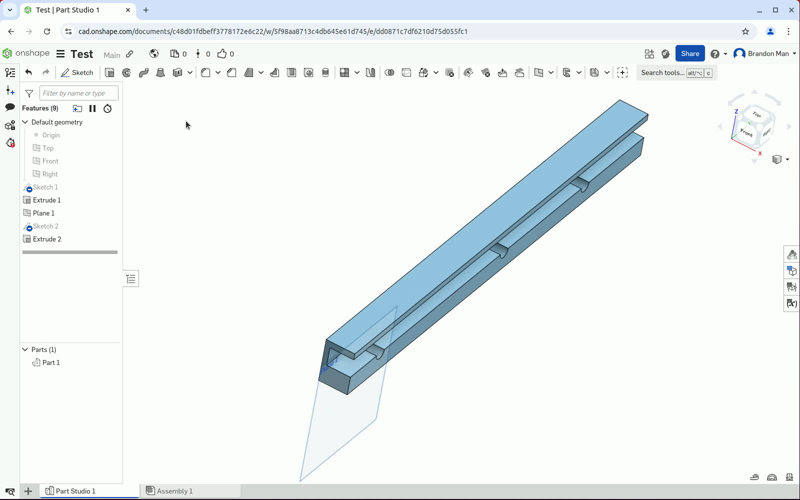
key(left, 2)
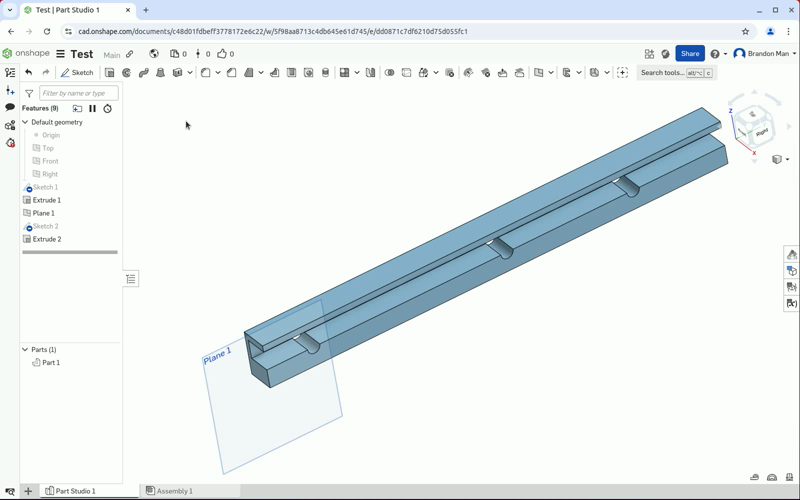
mouse_move(73, 189)
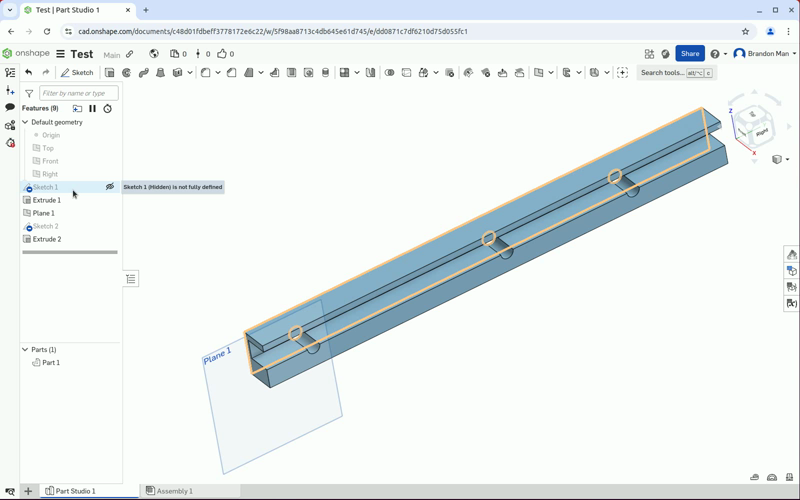
click(73, 189)